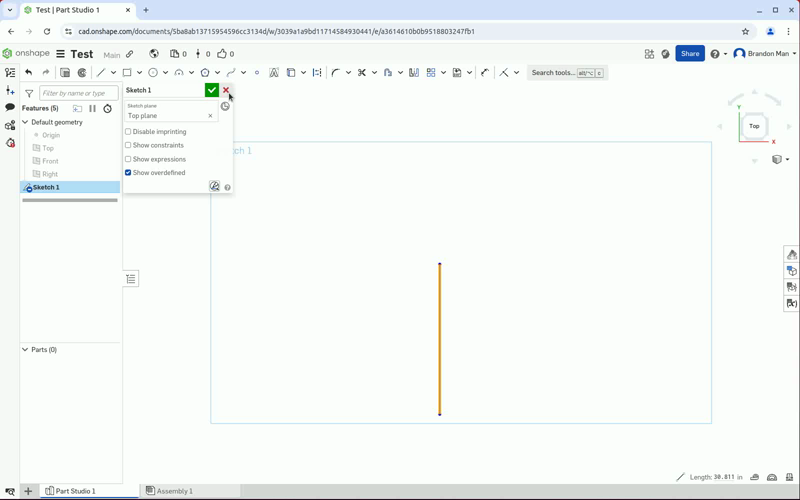
key(shift+h)
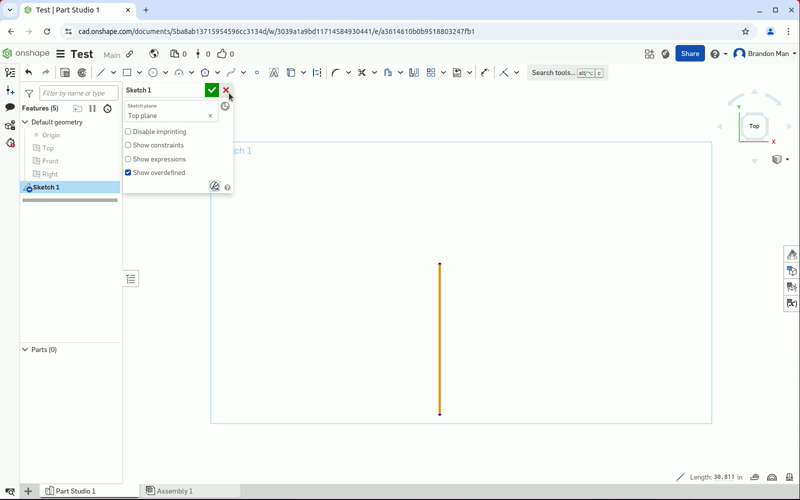
key(shift+s)
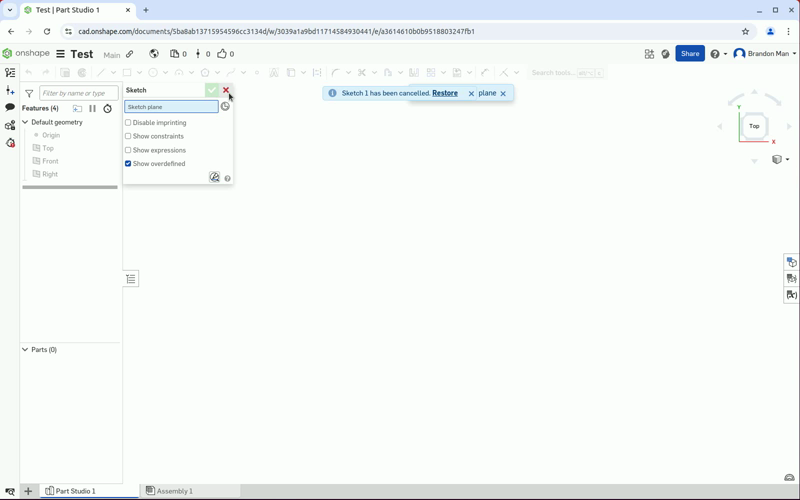
mouse_move(73, 150)
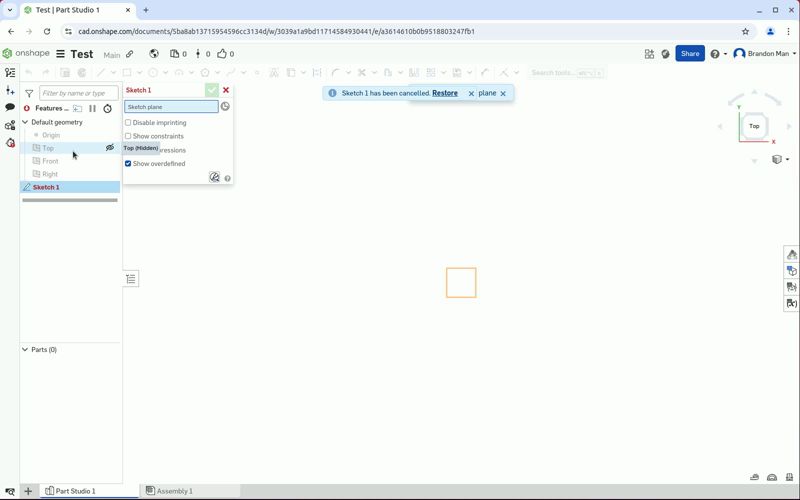
click(73, 150)
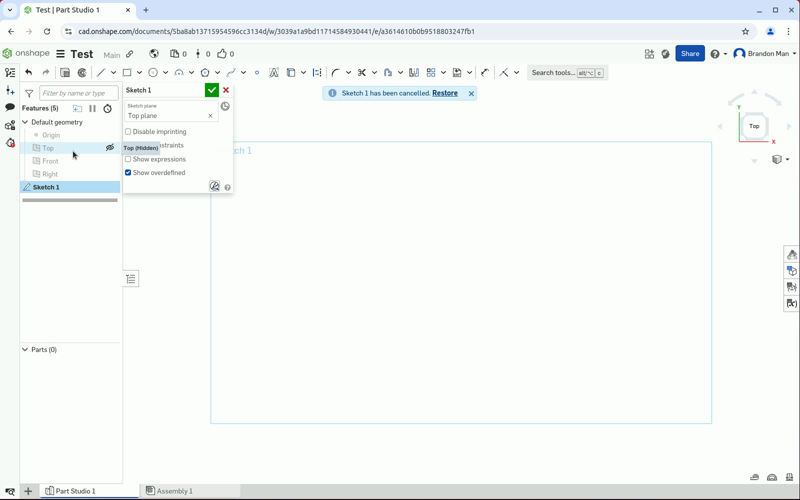
mouse_move(73, 352)
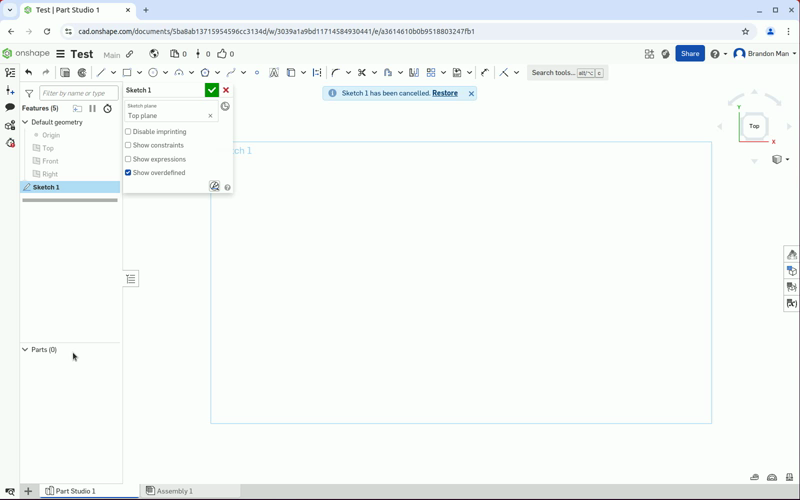
key(y)
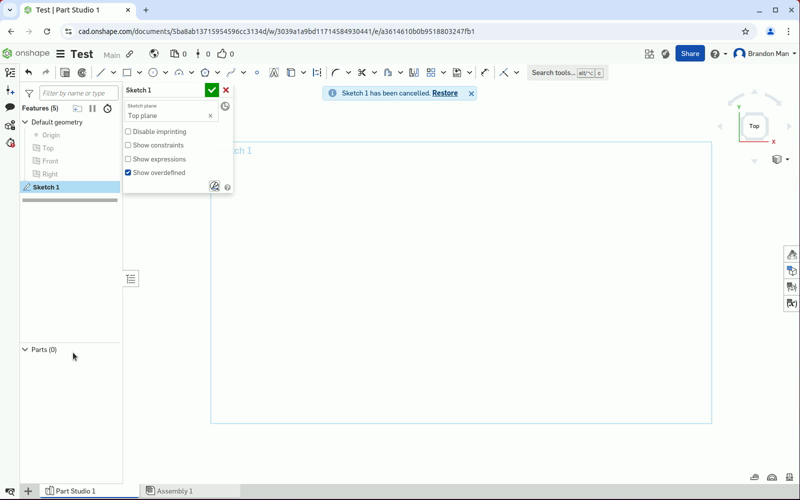
key(a)
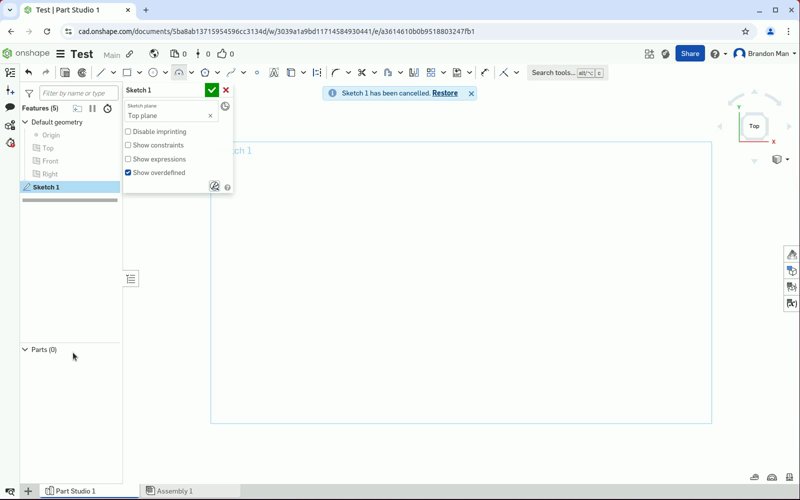
key_down(shift)
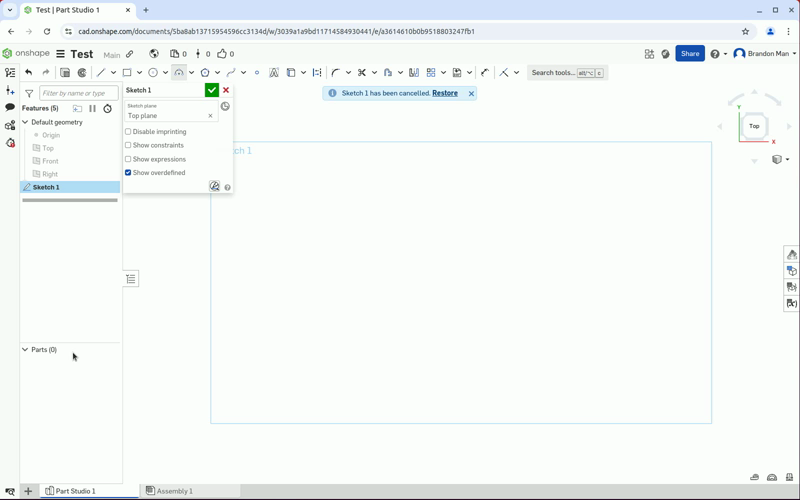
mouse_move(426, 305)
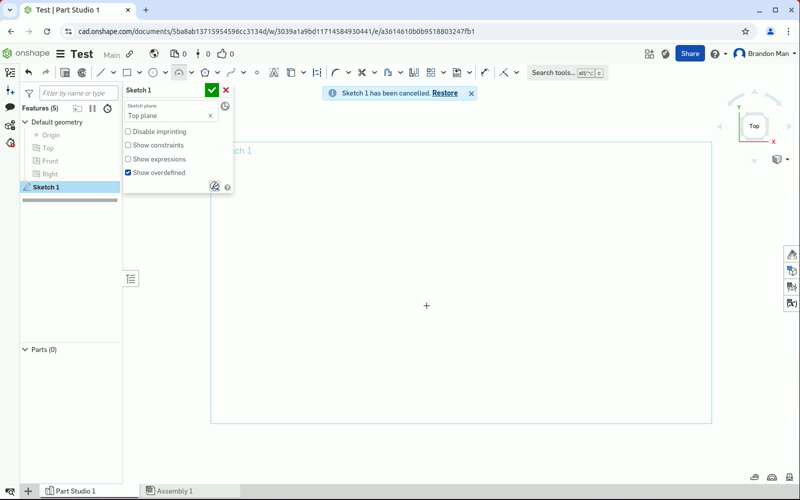
click(426, 305)
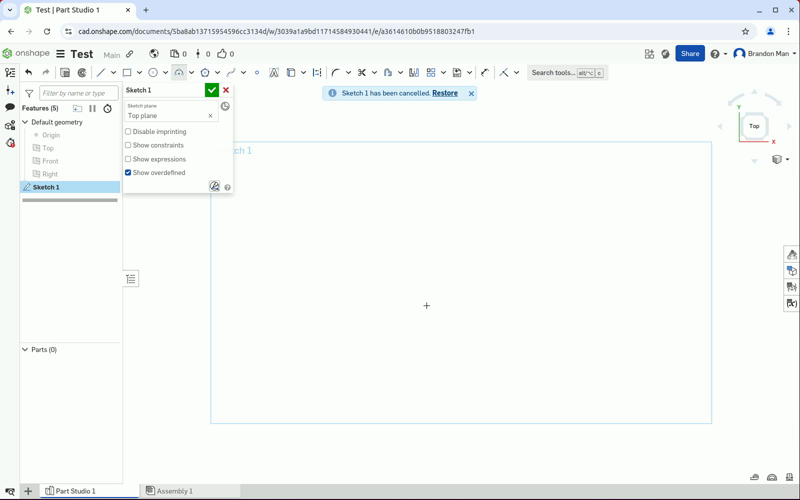
key_up(shift)
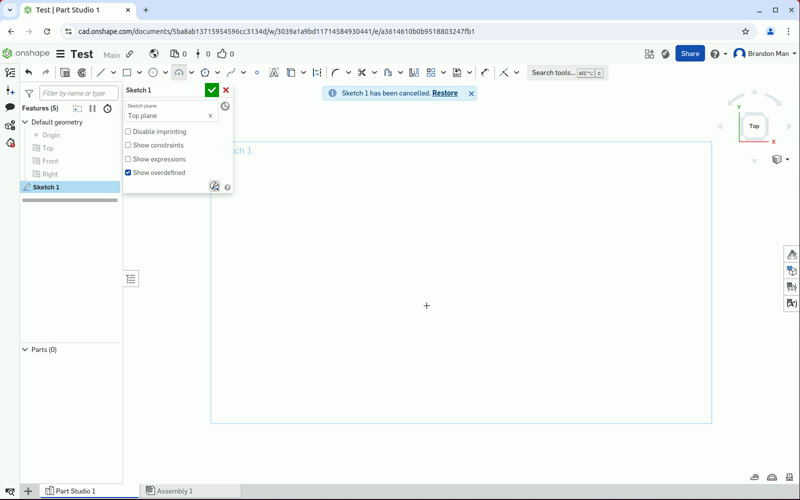
key_down(shift)
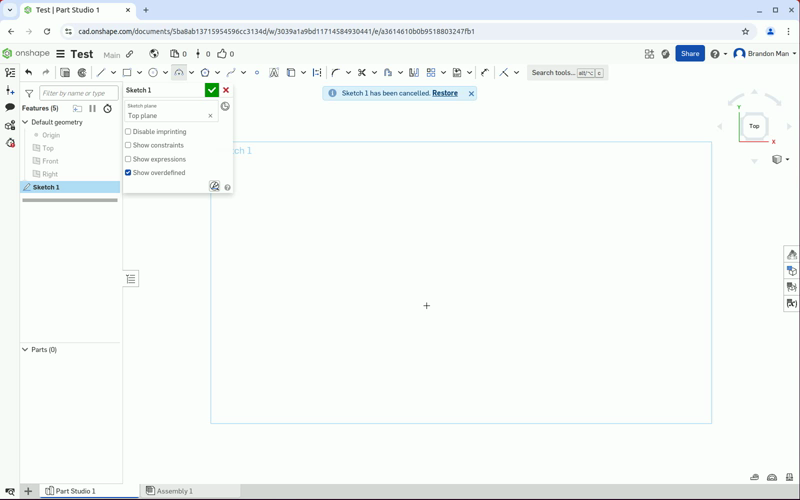
mouse_move(438, 316)
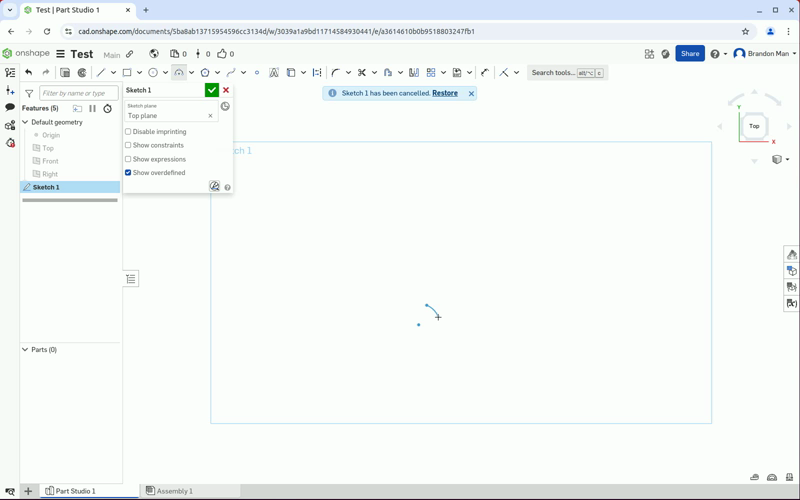
click(438, 316)
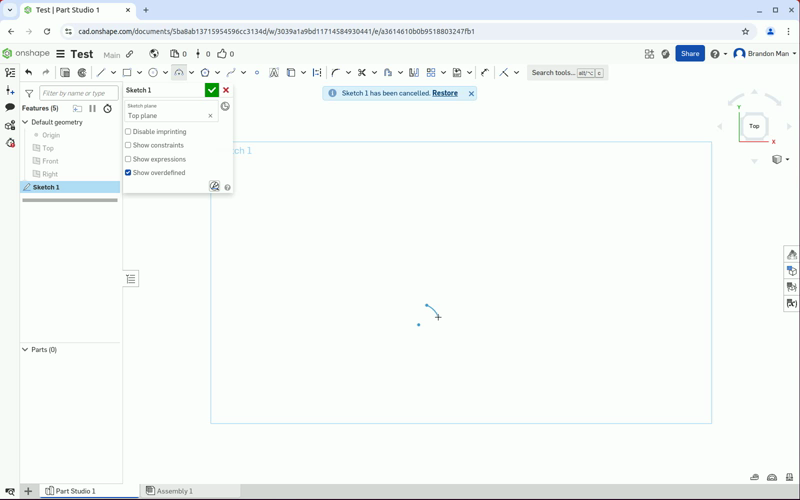
mouse_move(430, 313)
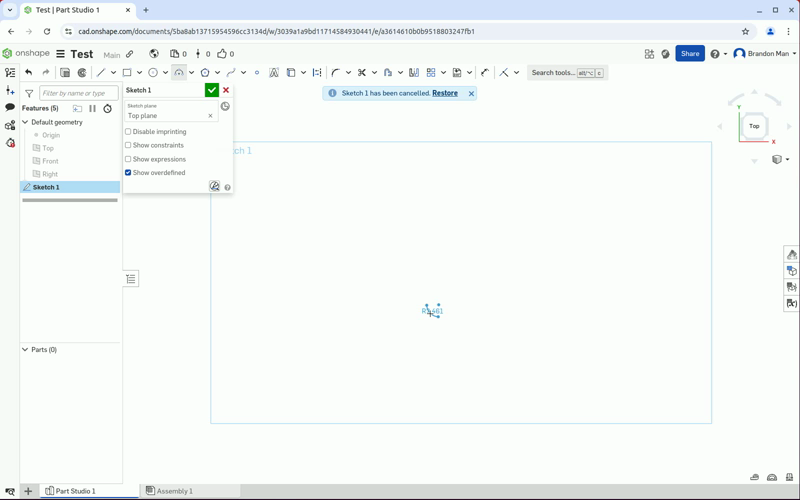
click(430, 313)
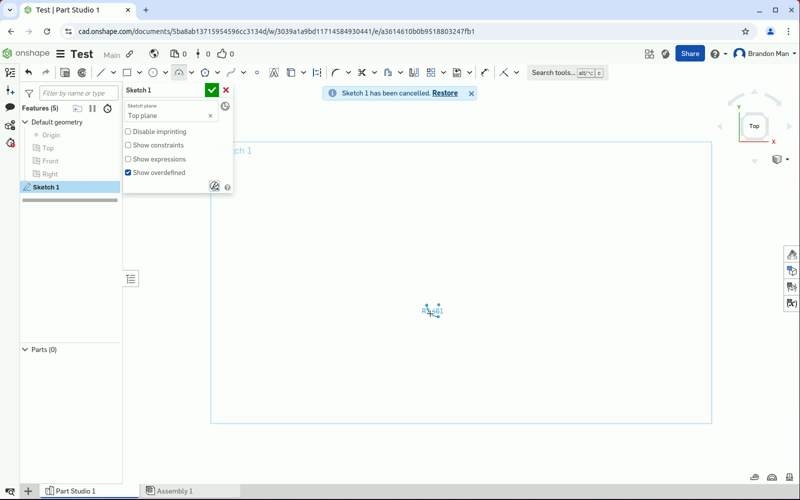
key_up(shift)
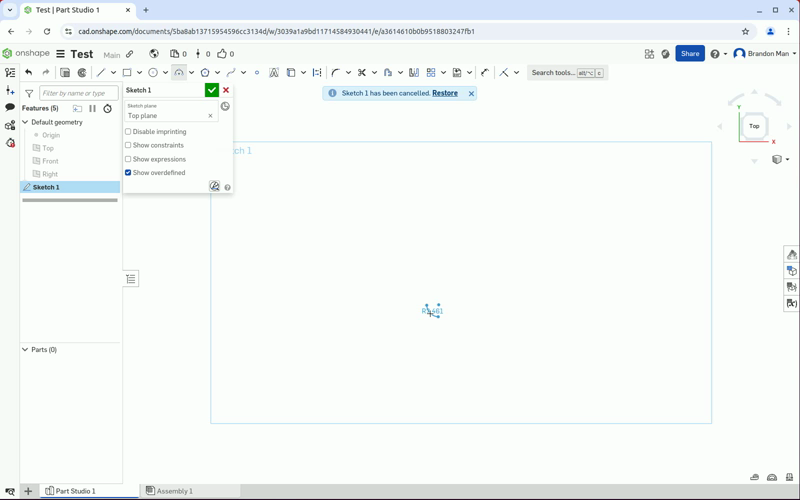
key(esc)
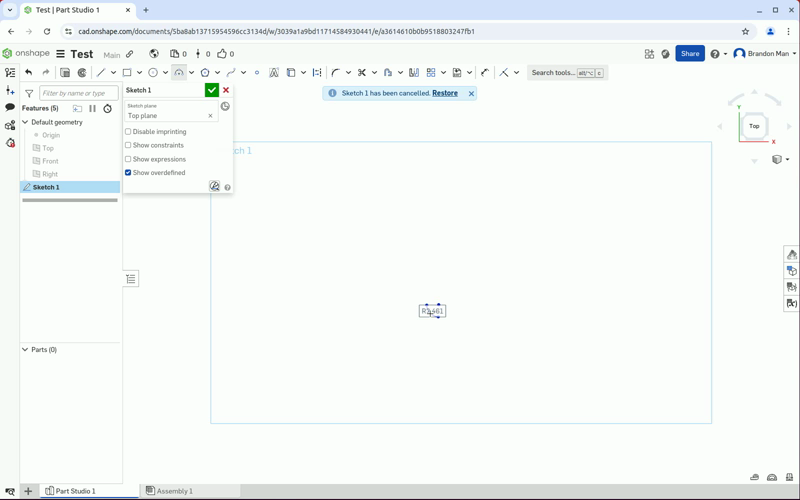
key(l)
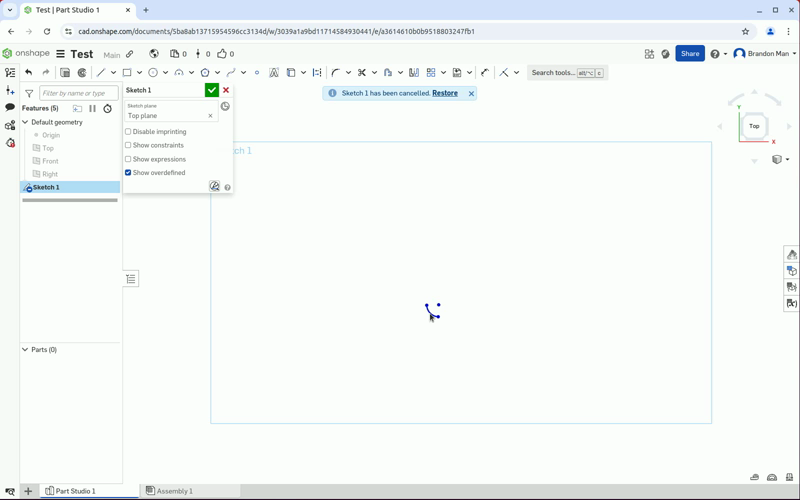
mouse_move(438, 316)
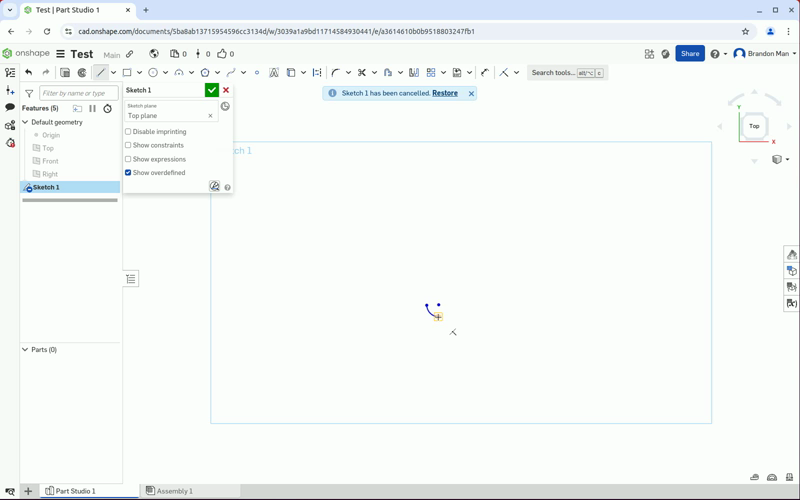
click(438, 316)
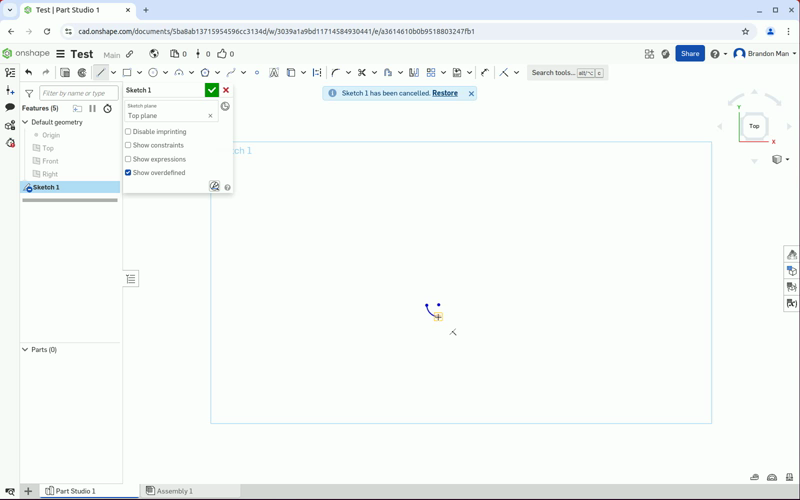
key_down(shift)
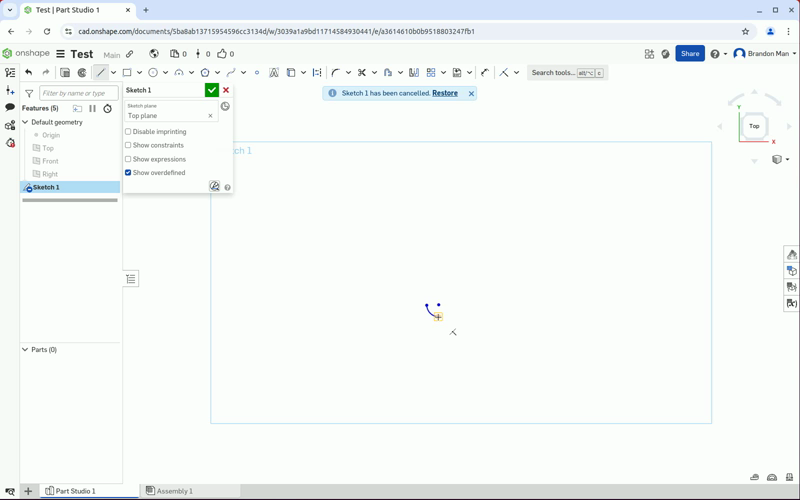
mouse_move(468, 316)
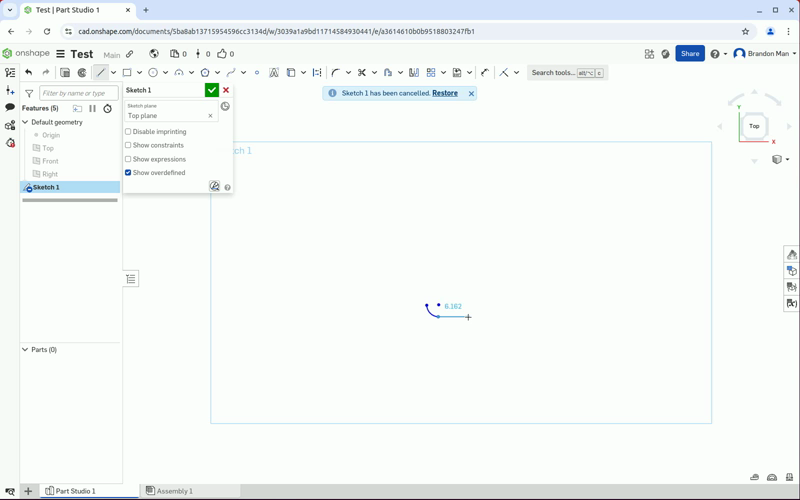
mouse_move(483, 316)
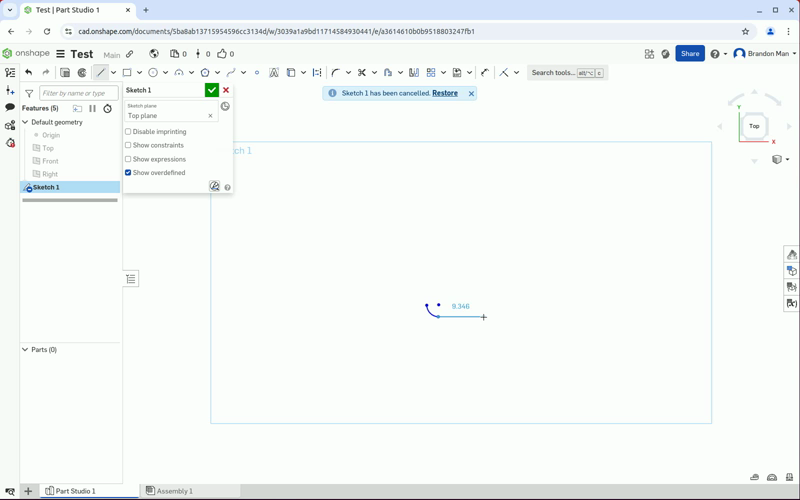
click(483, 316)
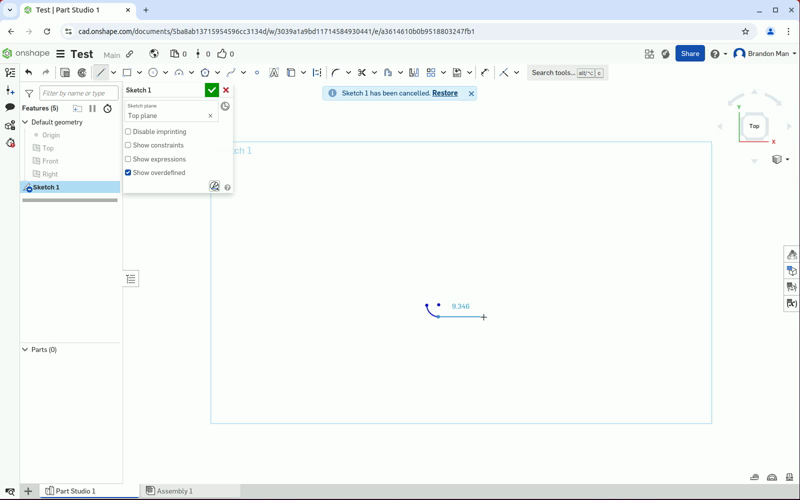
key_up(shift)
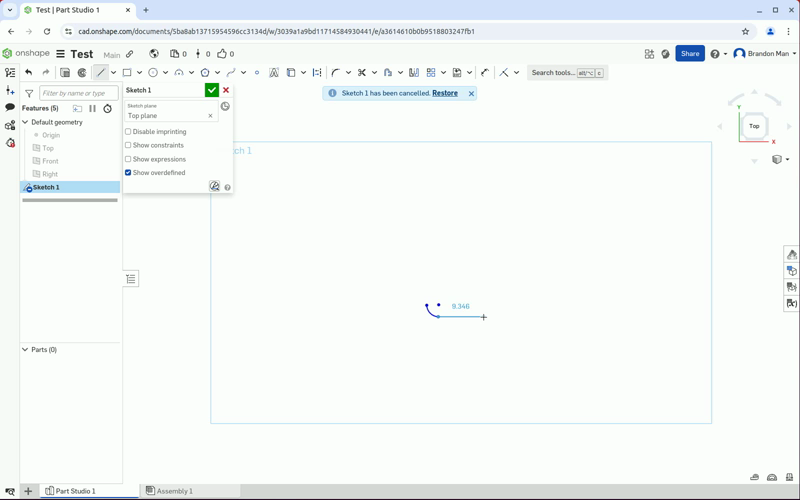
key(esc)
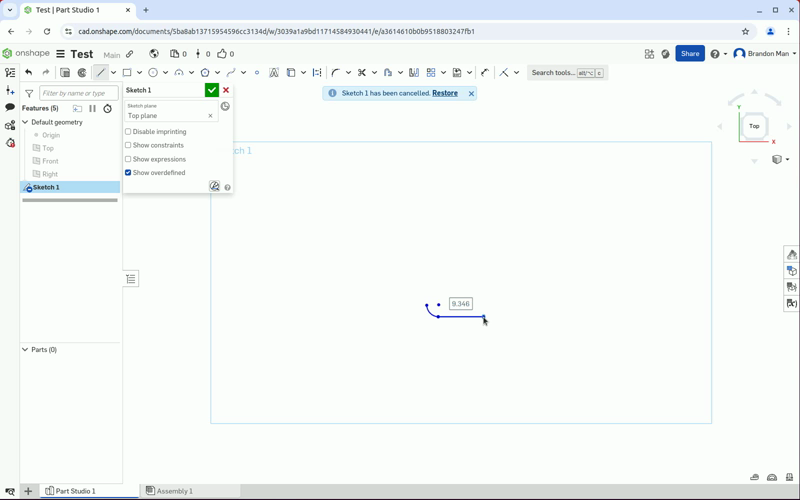
key(a)
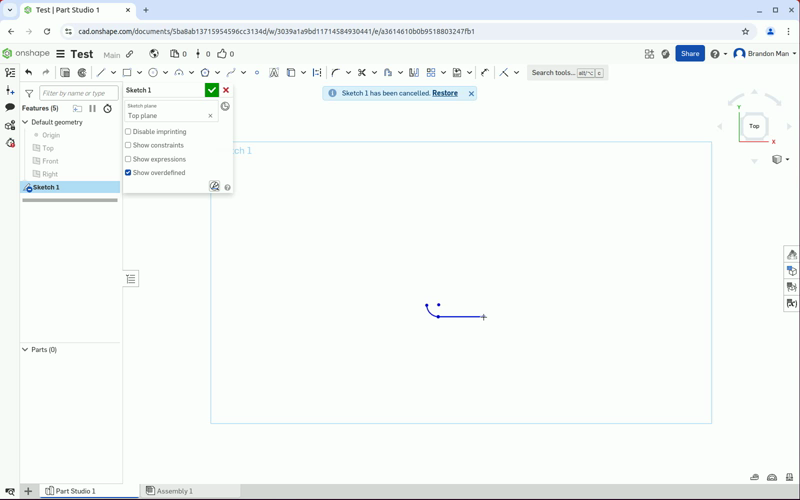
mouse_move(483, 316)
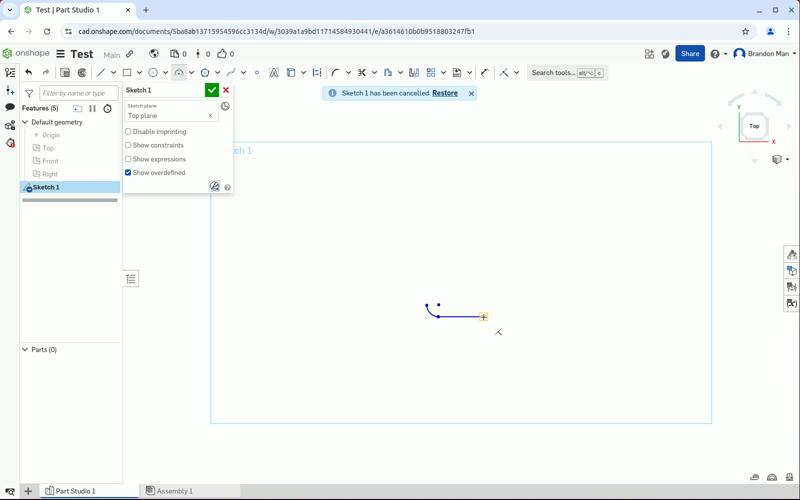
click(483, 316)
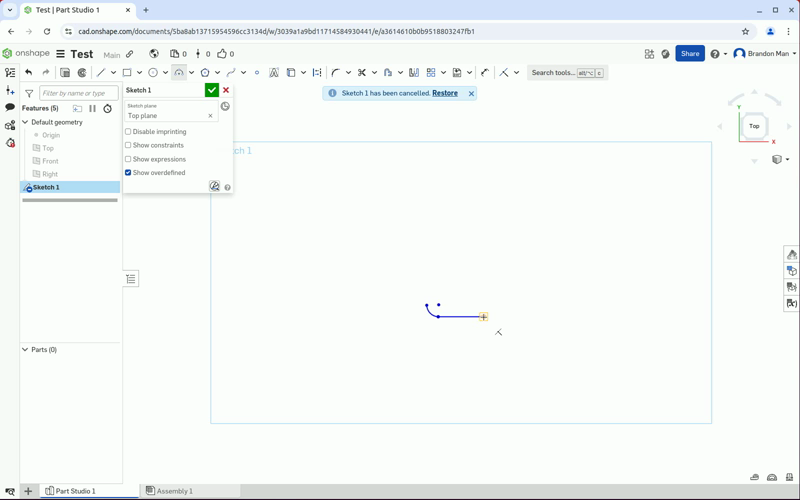
key_down(shift)
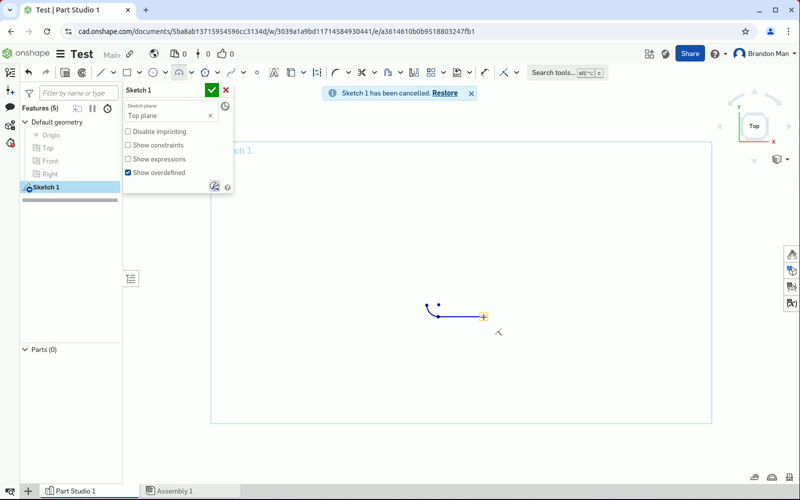
mouse_move(495, 305)
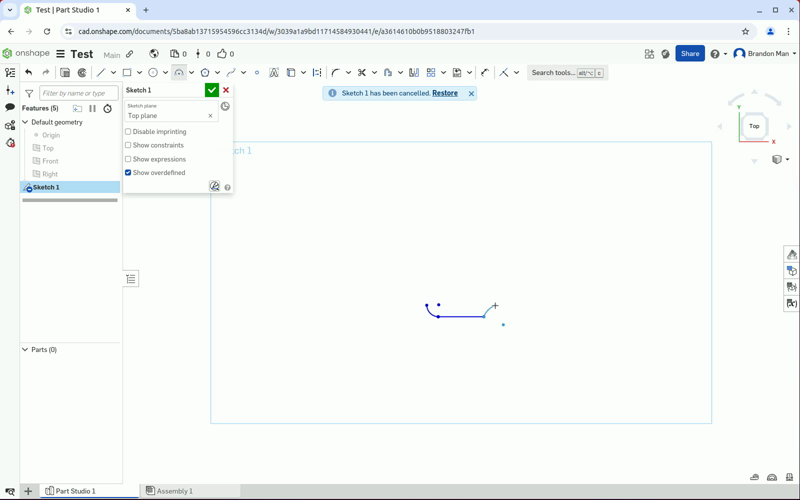
click(495, 305)
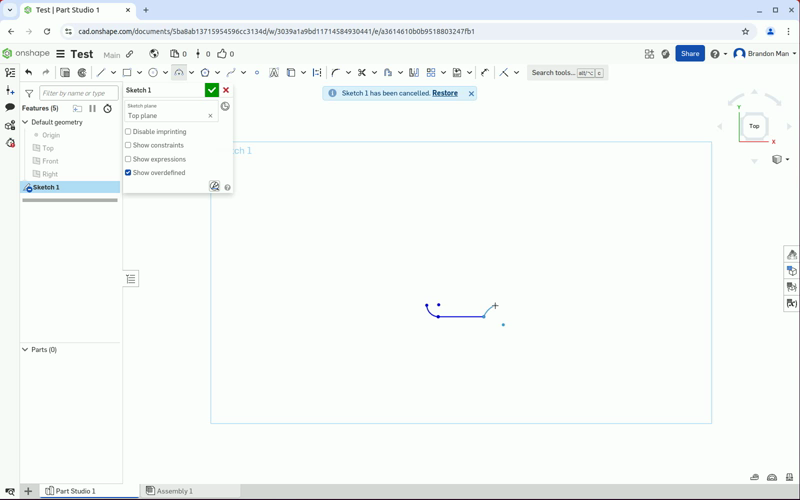
mouse_move(491, 313)
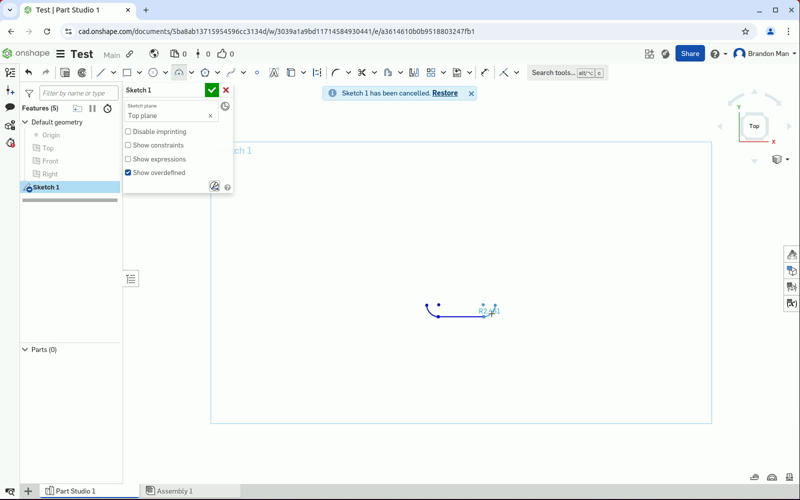
click(491, 313)
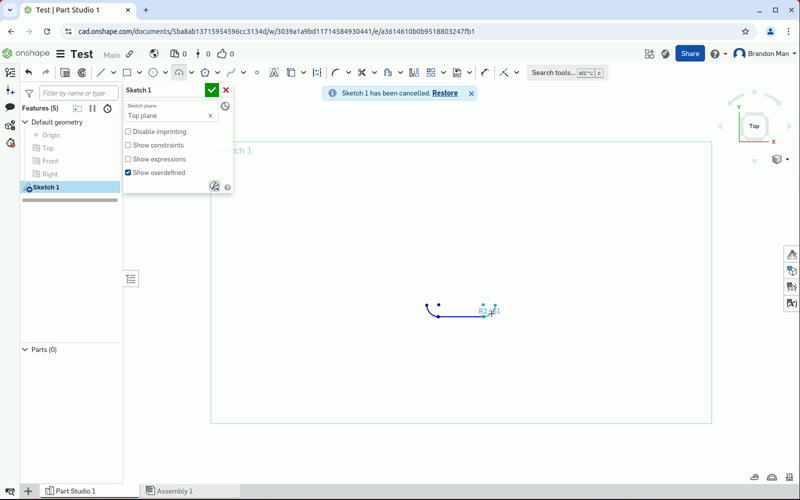
key_up(shift)
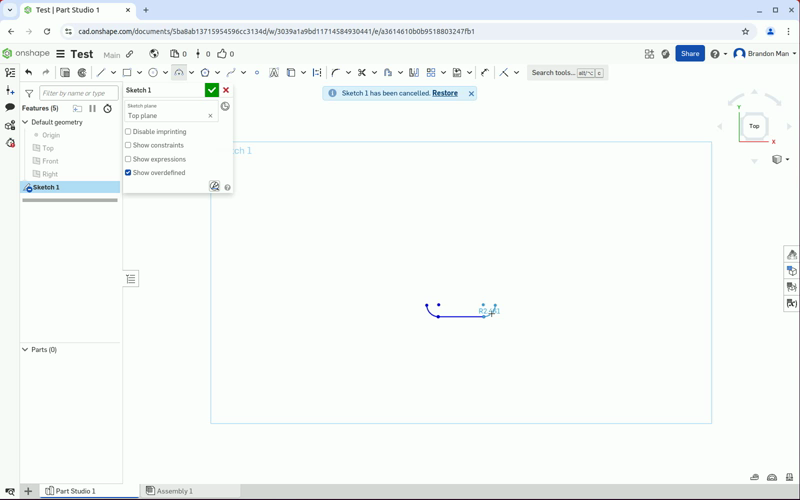
key(esc)
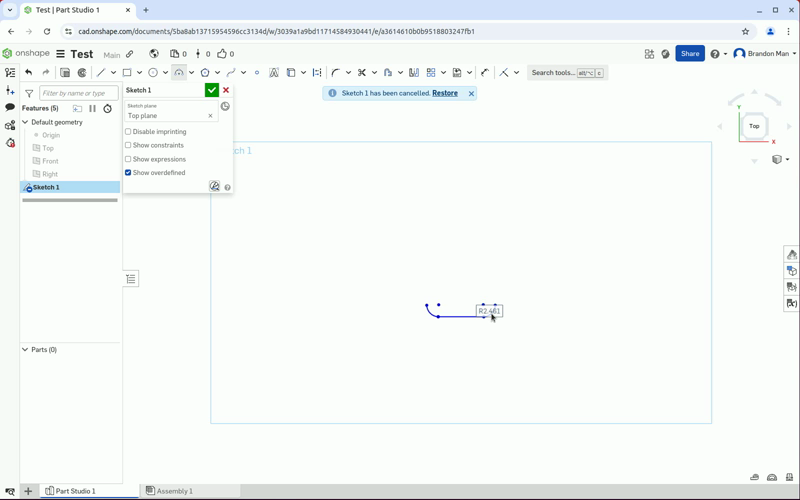
key(l)
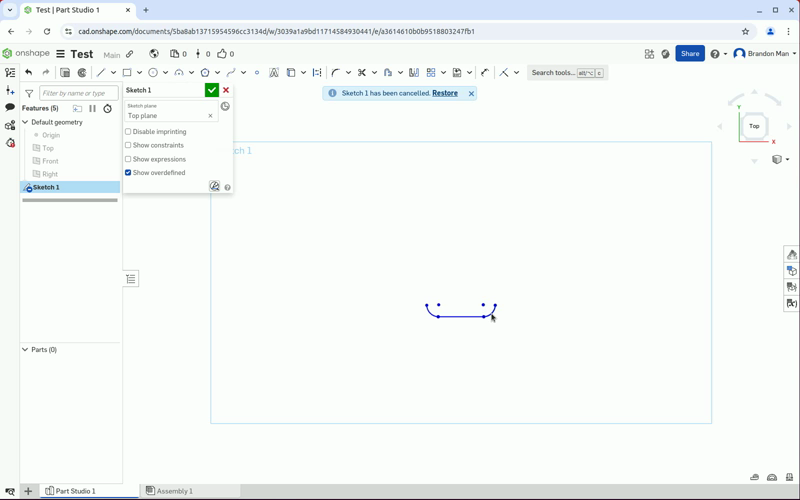
mouse_move(495, 305)
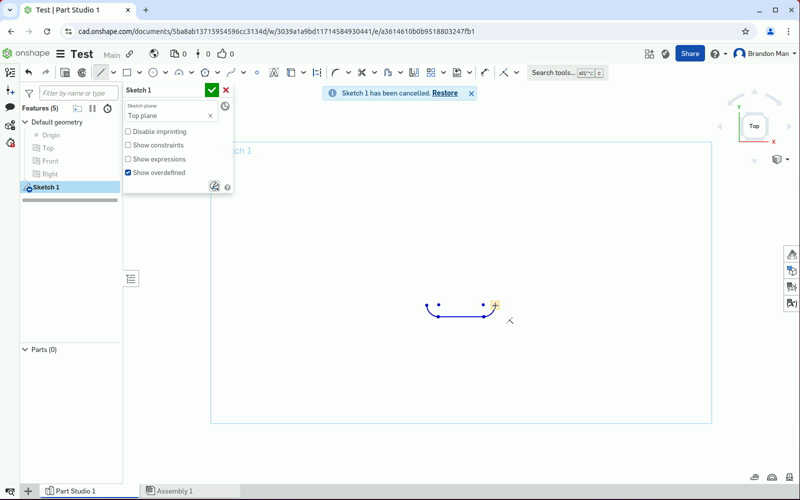
click(495, 305)
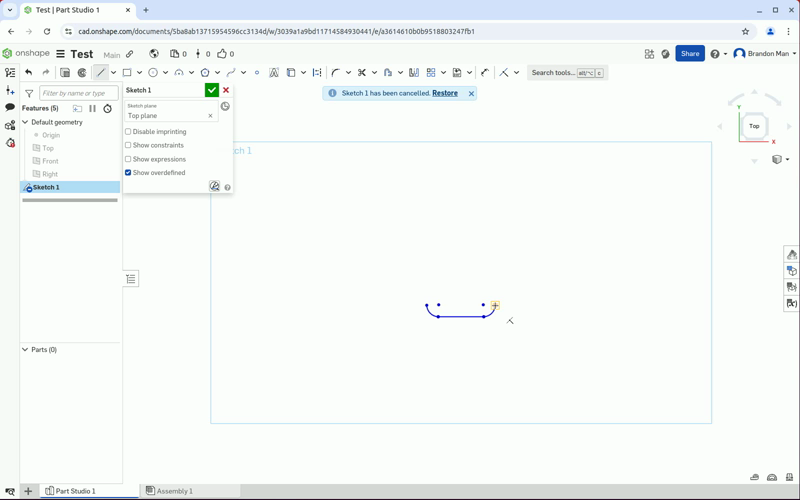
key_down(shift)
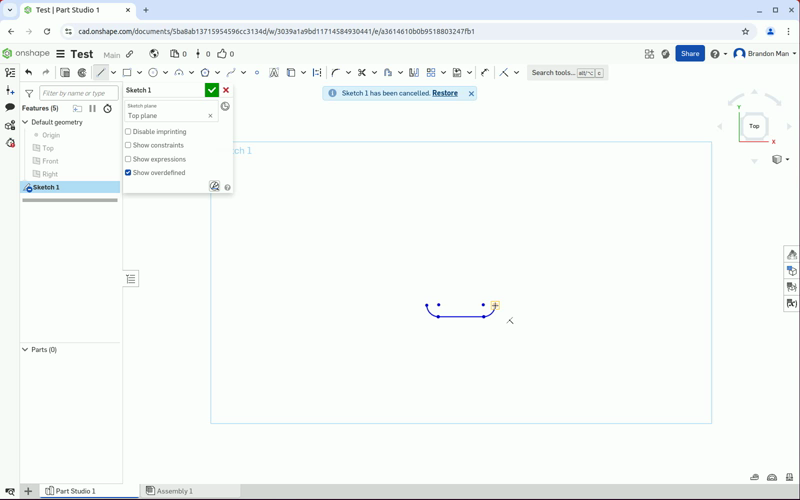
mouse_move(525, 305)
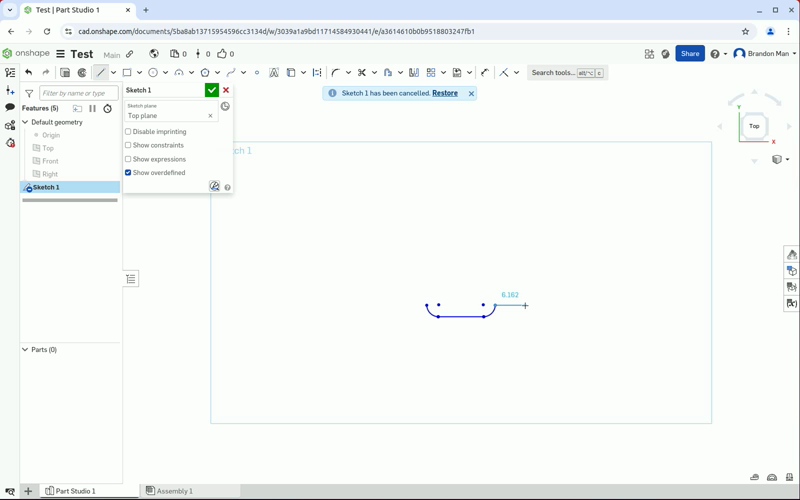
mouse_move(495, 259)
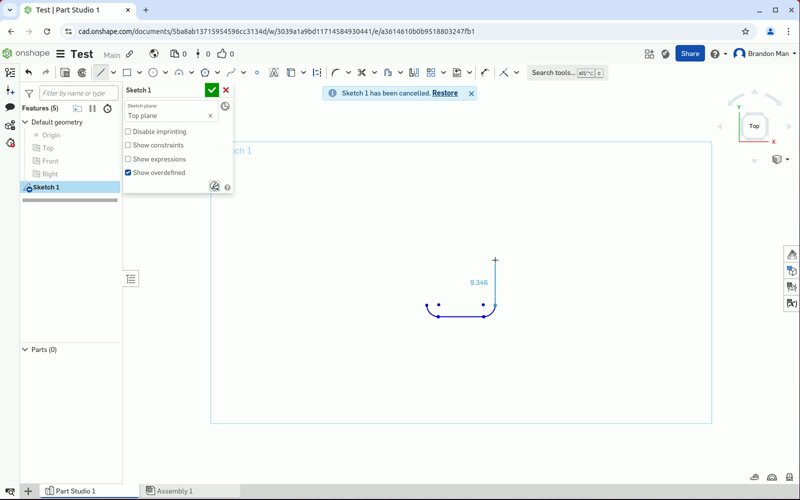
click(495, 259)
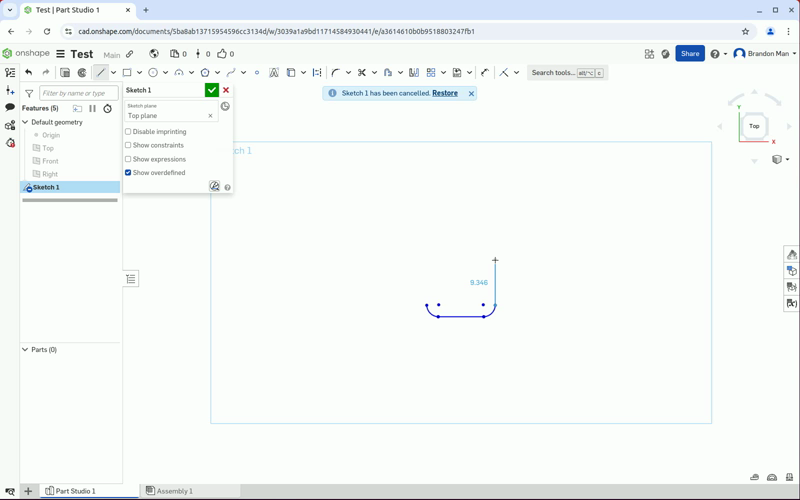
key_up(shift)
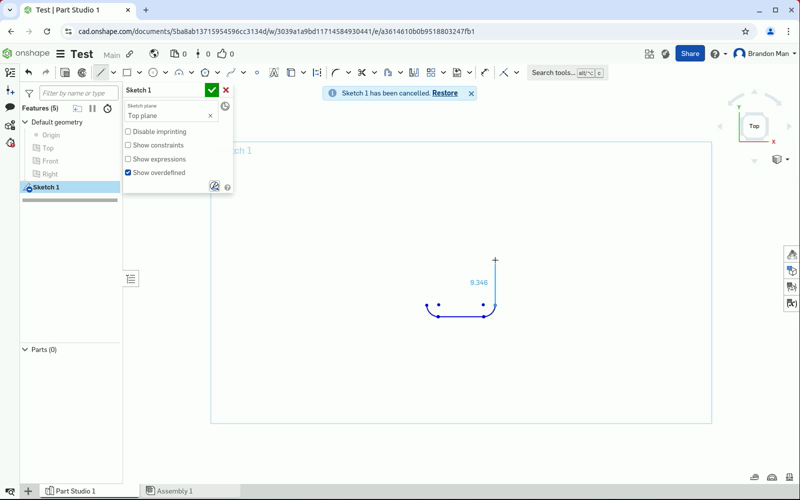
key(esc)
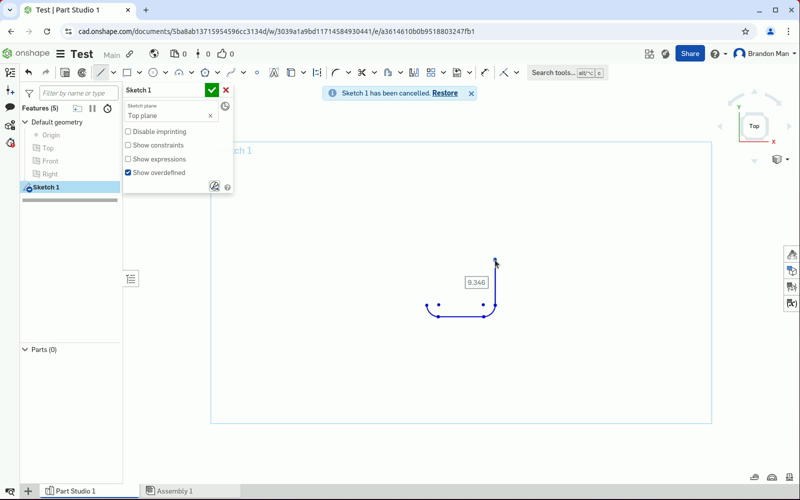
key(a)
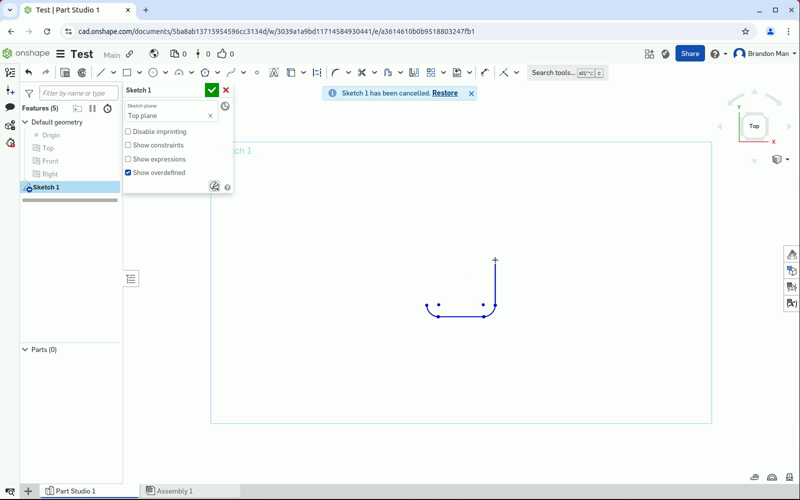
mouse_move(495, 259)
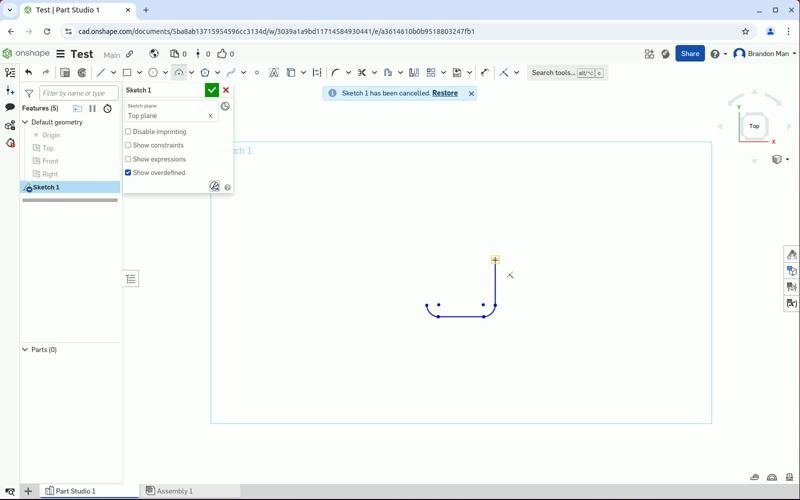
click(495, 259)
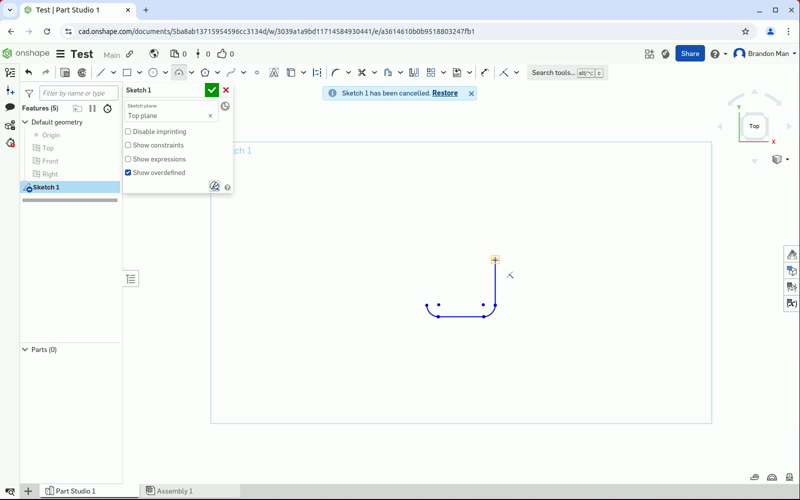
key_down(shift)
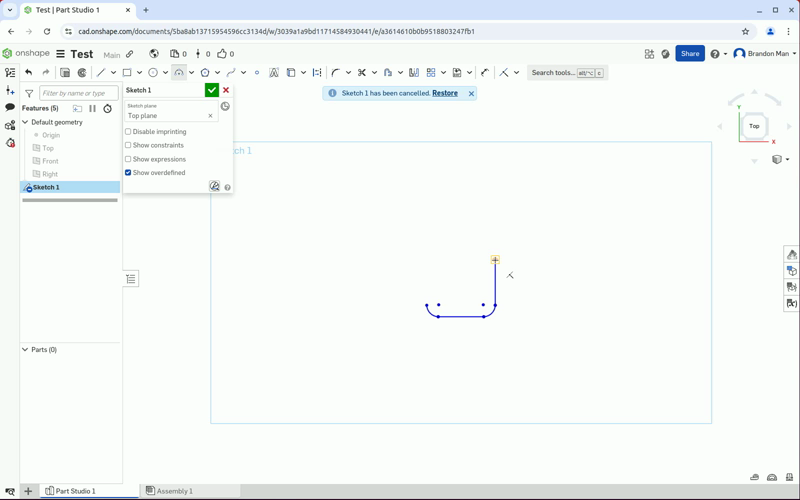
mouse_move(483, 248)
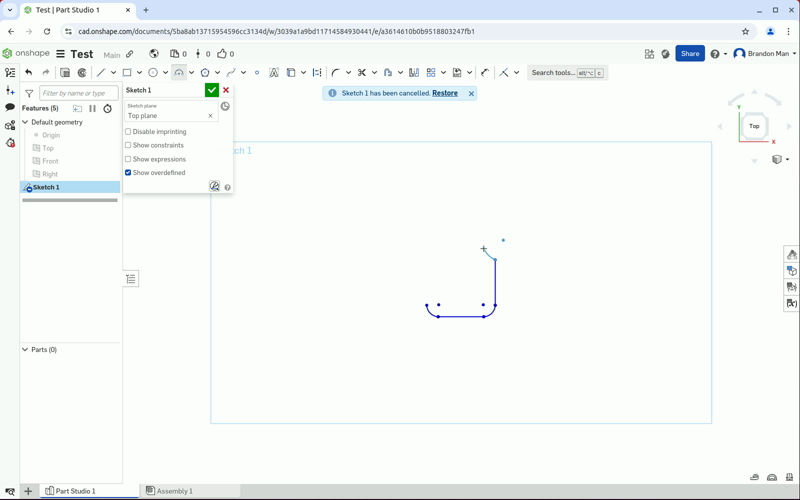
click(483, 248)
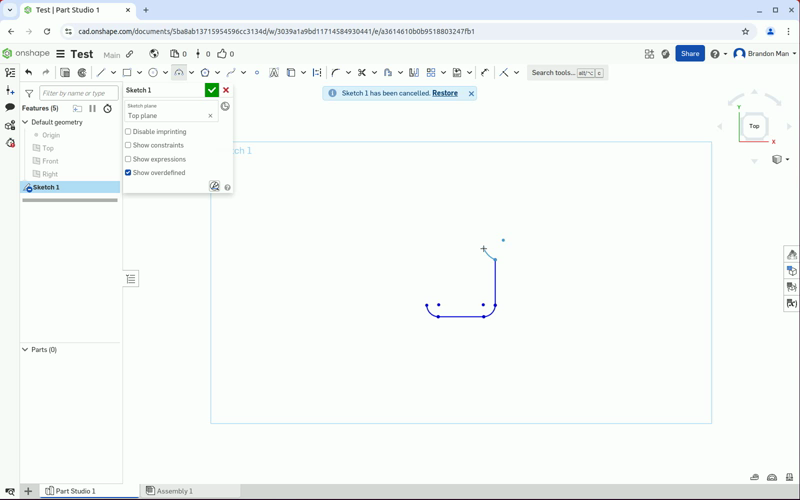
mouse_move(491, 251)
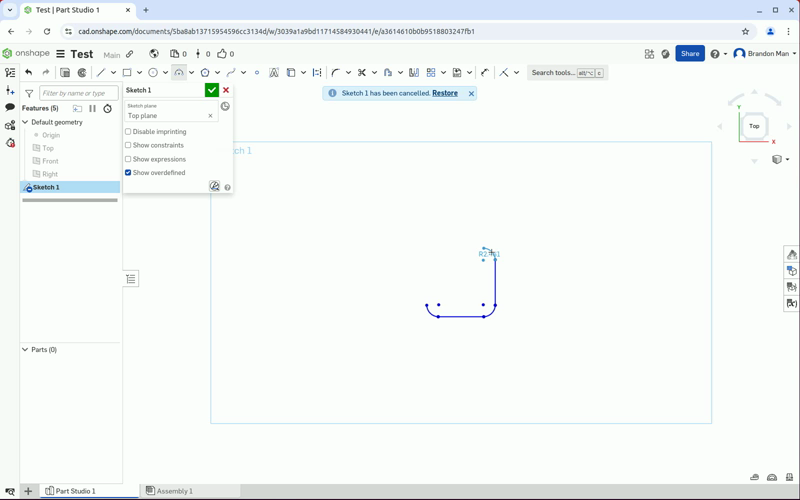
click(491, 251)
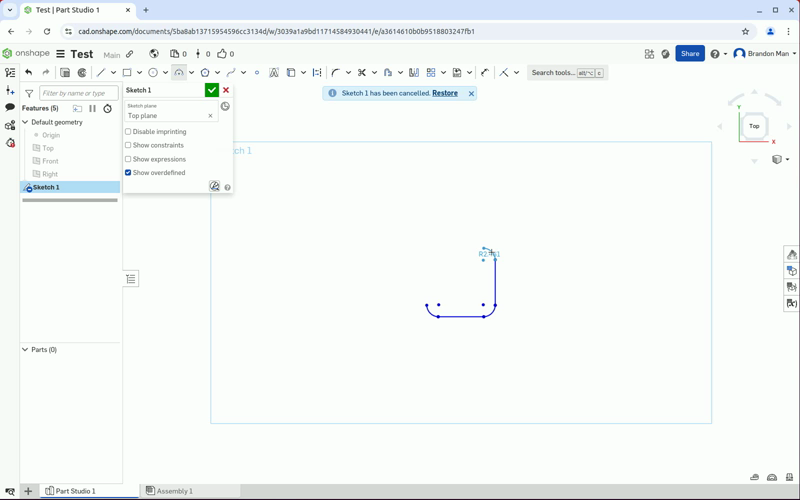
key_up(shift)
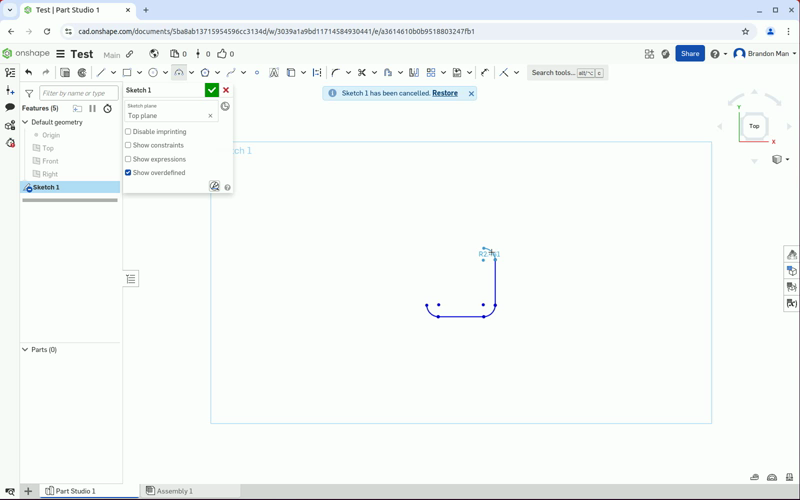
key(esc)
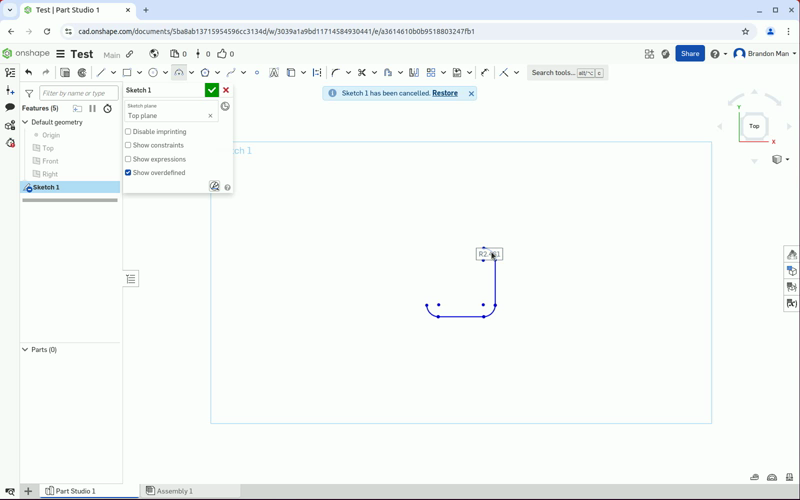
key(l)
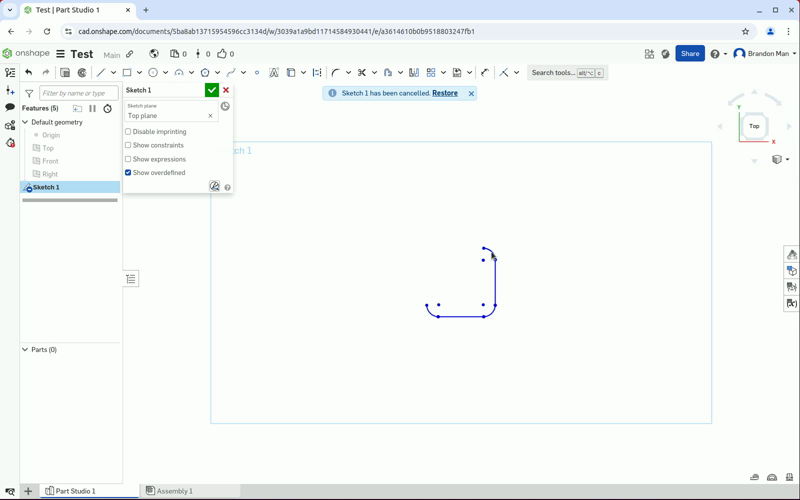
mouse_move(483, 248)
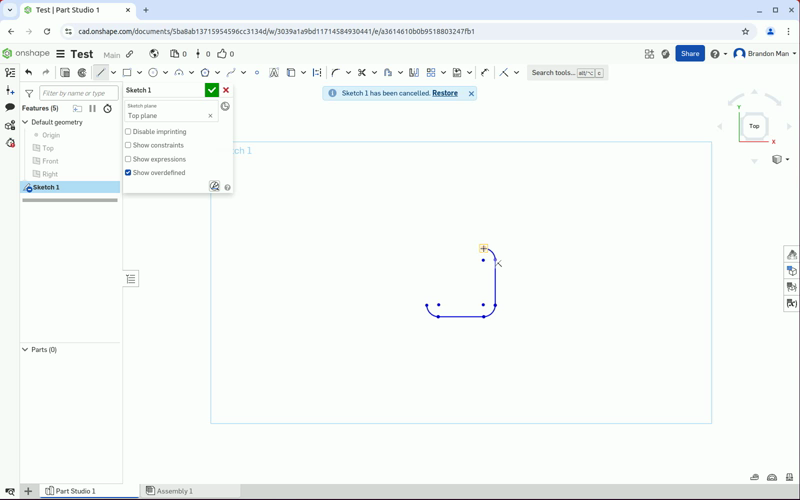
click(483, 248)
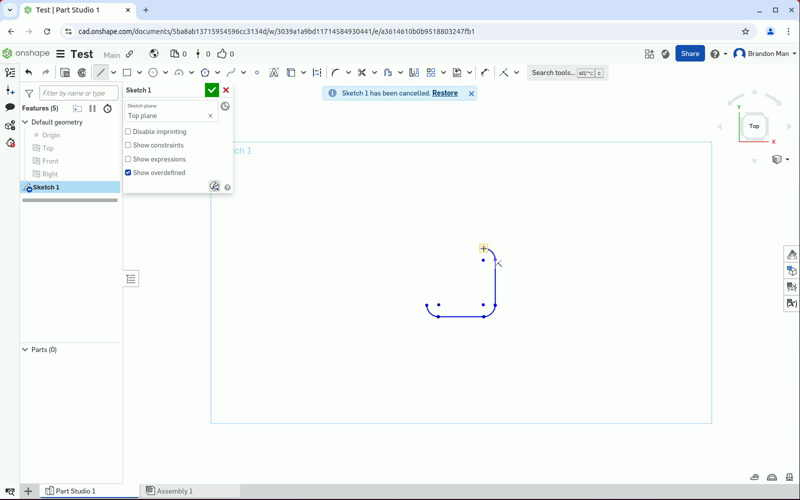
key_down(shift)
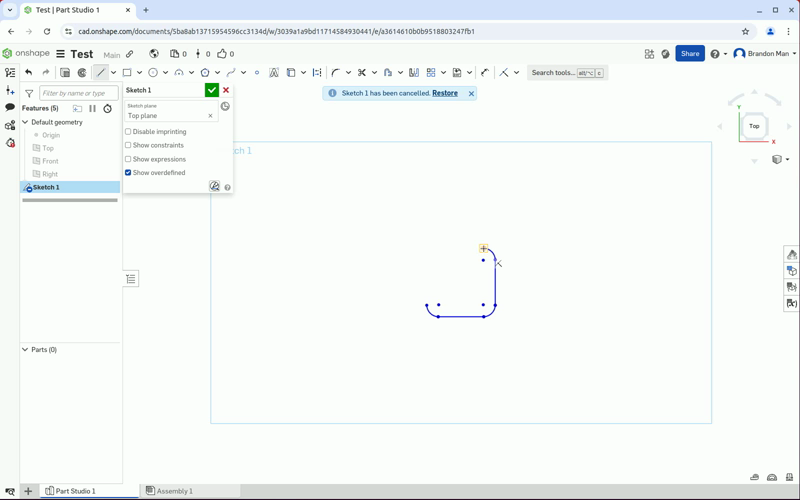
mouse_move(513, 248)
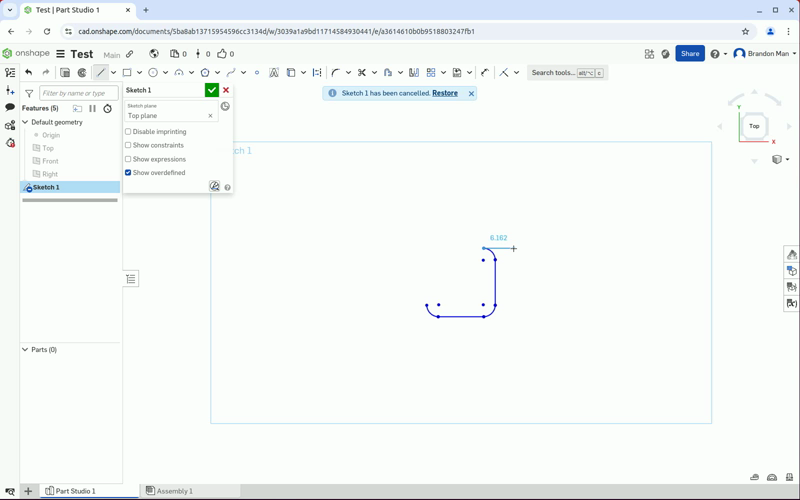
mouse_move(438, 248)
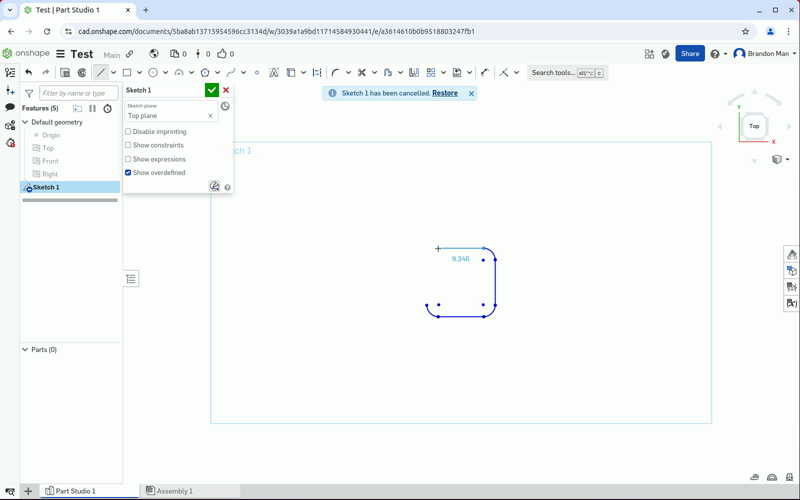
click(438, 248)
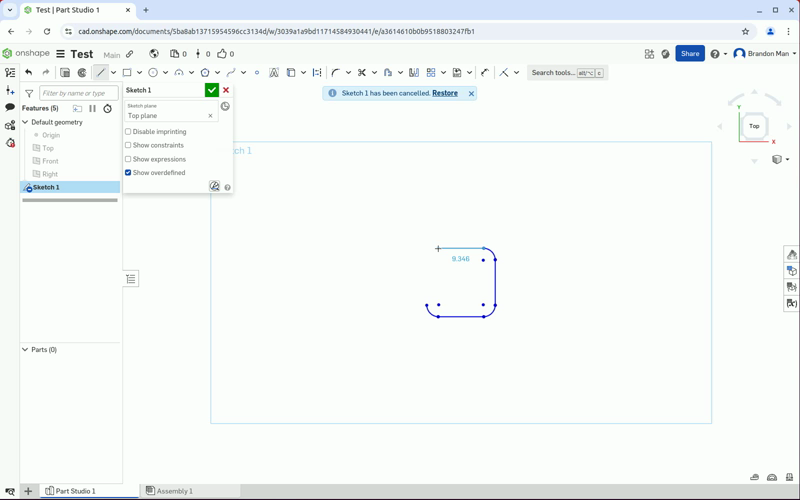
key_up(shift)
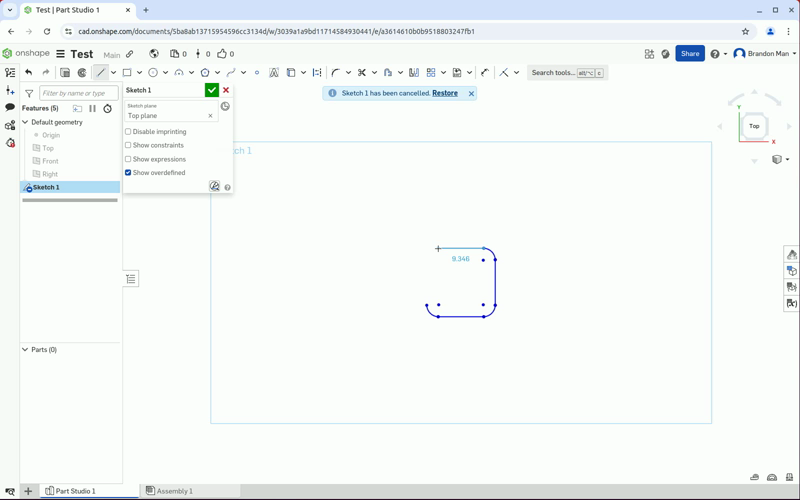
key(esc)
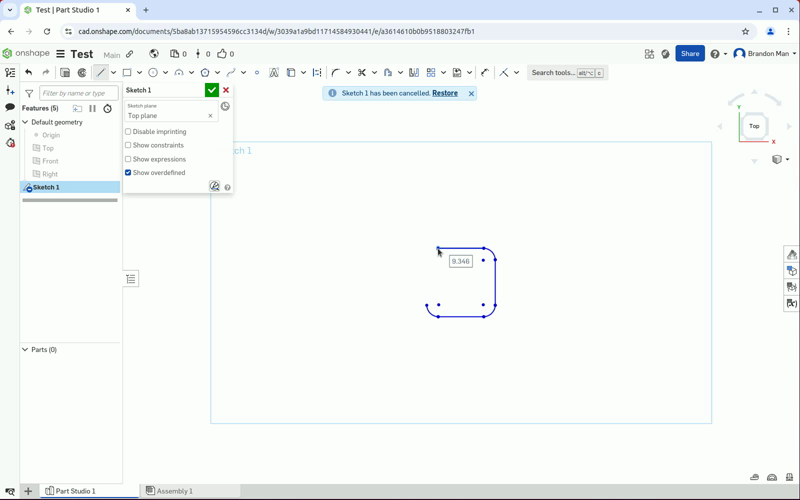
key(a)
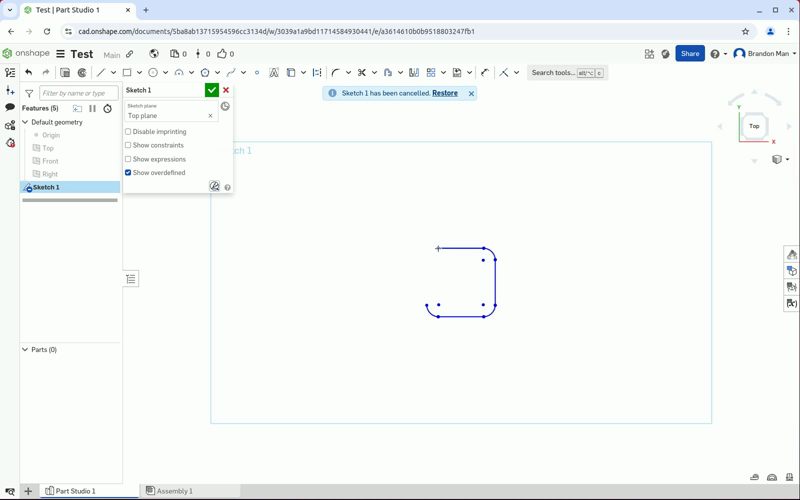
mouse_move(438, 248)
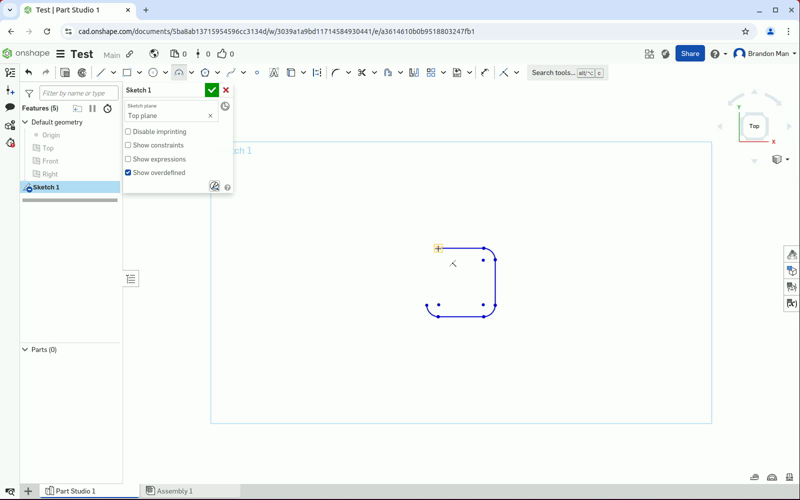
click(438, 248)
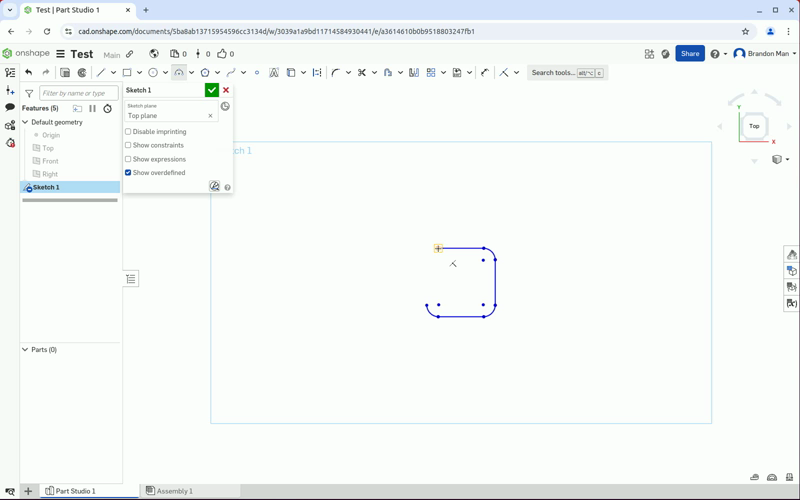
key_down(shift)
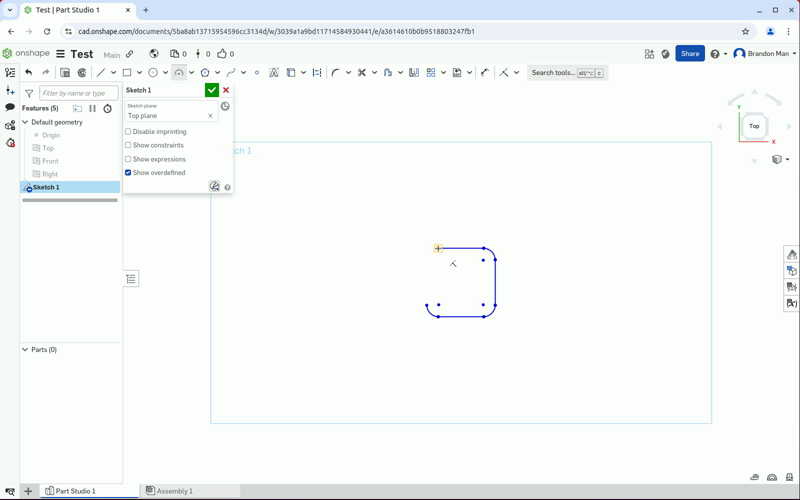
mouse_move(426, 259)
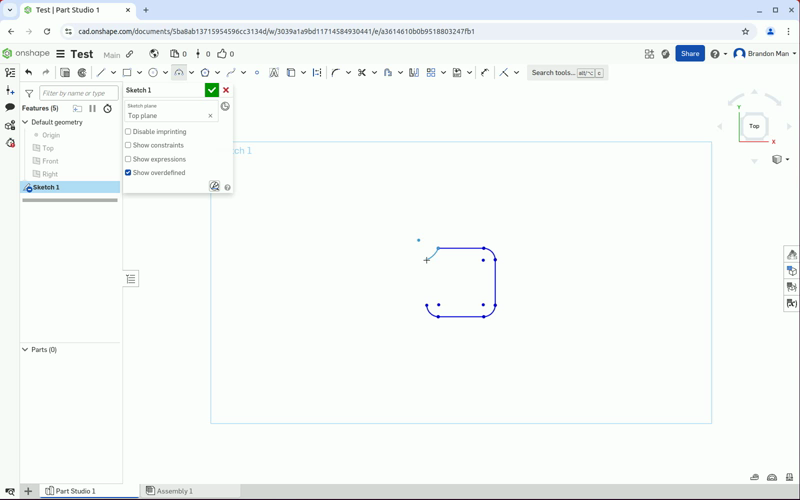
click(426, 259)
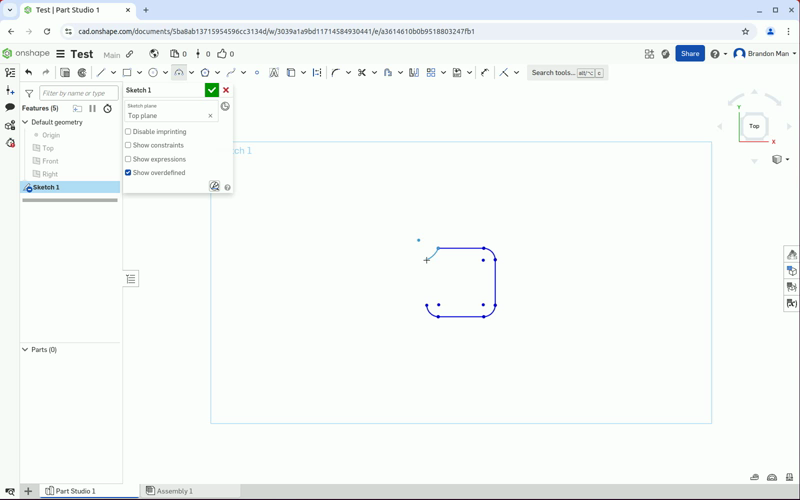
mouse_move(430, 251)
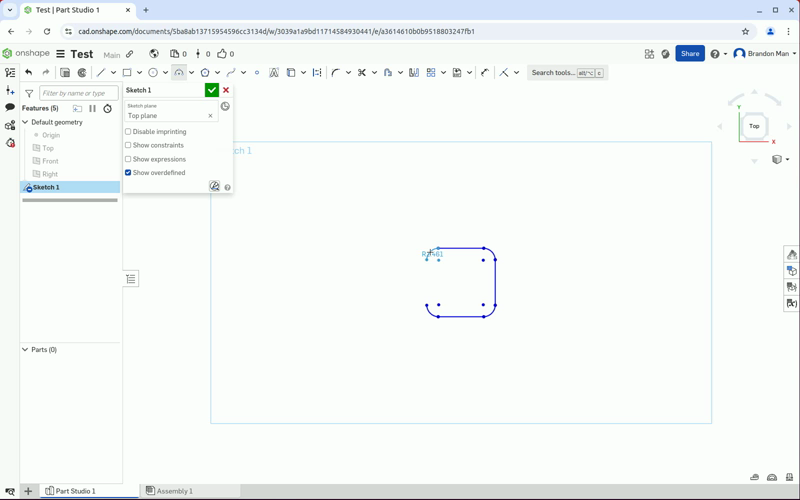
click(430, 251)
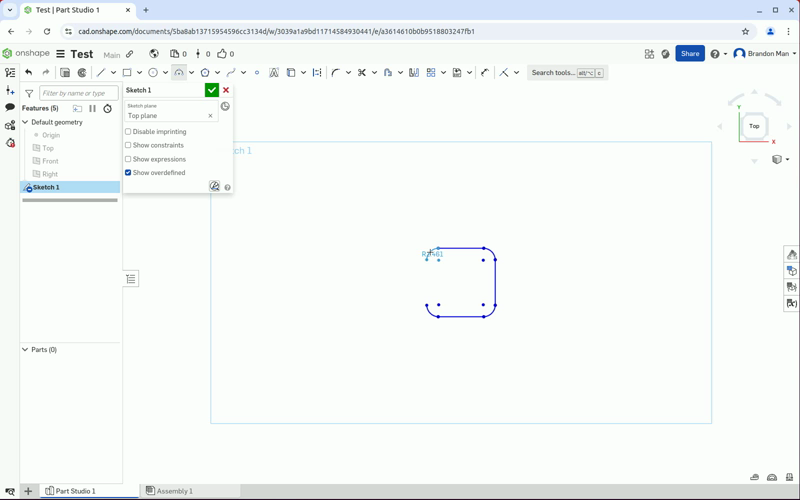
key_up(shift)
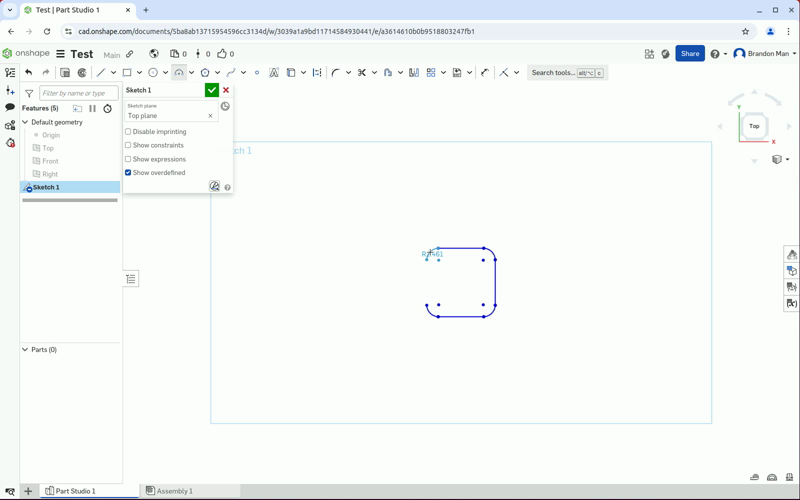
key(esc)
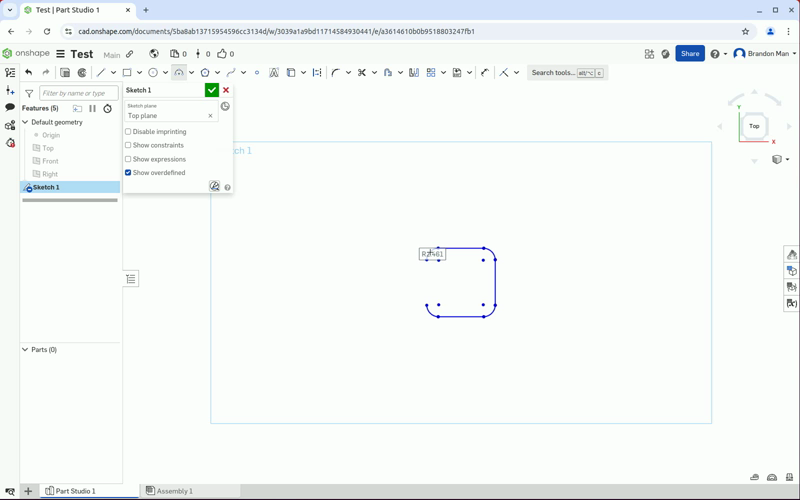
key(l)
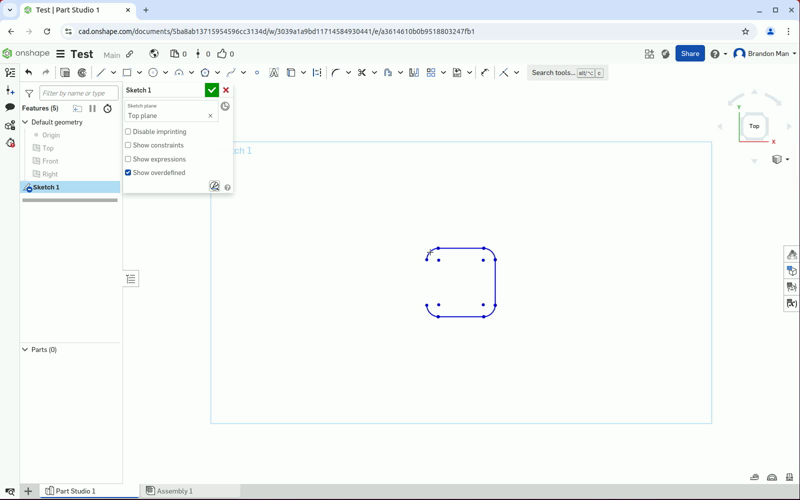
mouse_move(426, 259)
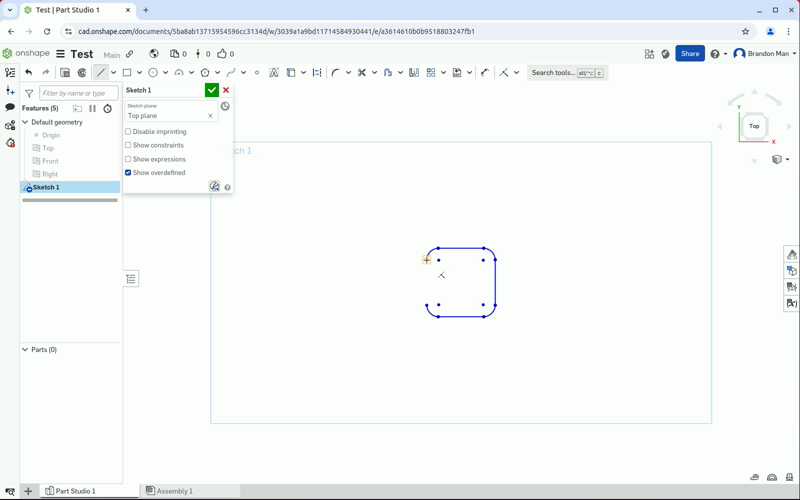
click(426, 259)
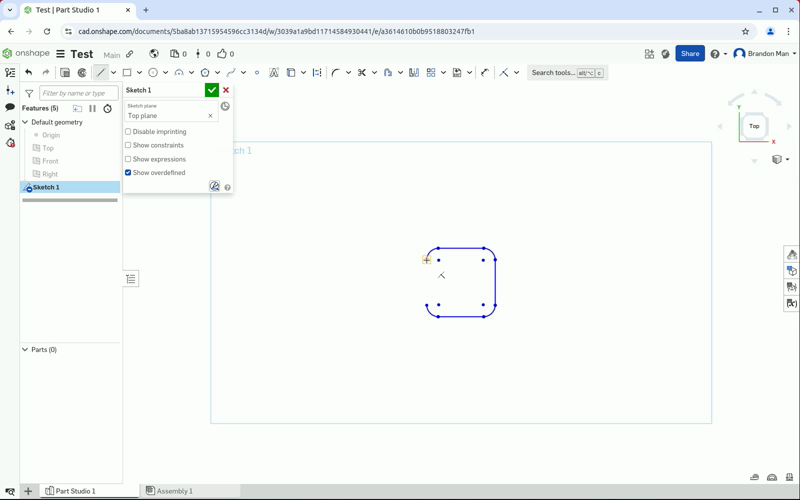
mouse_move(456, 259)
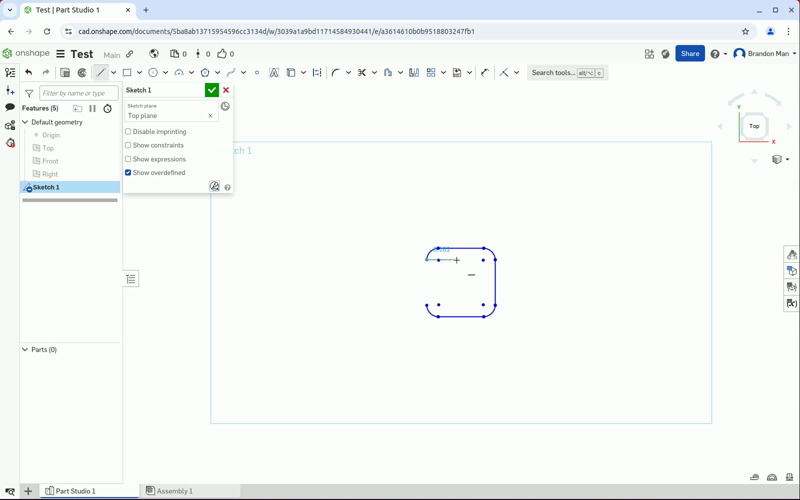
key_down(shift)
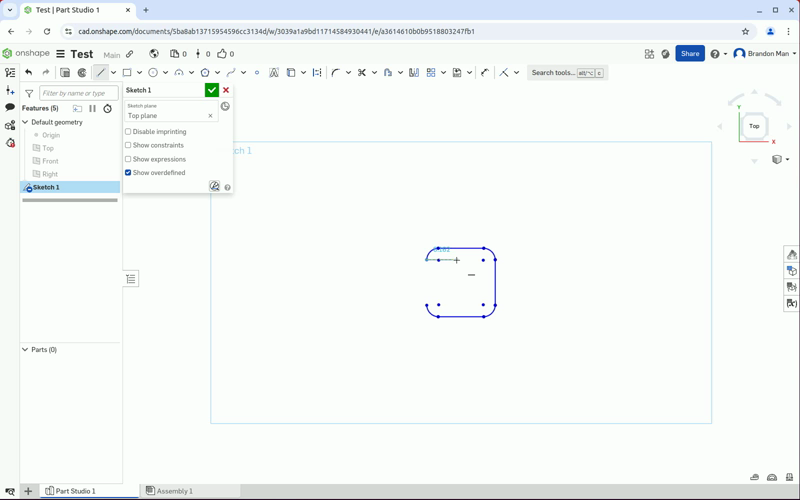
mouse_move(426, 305)
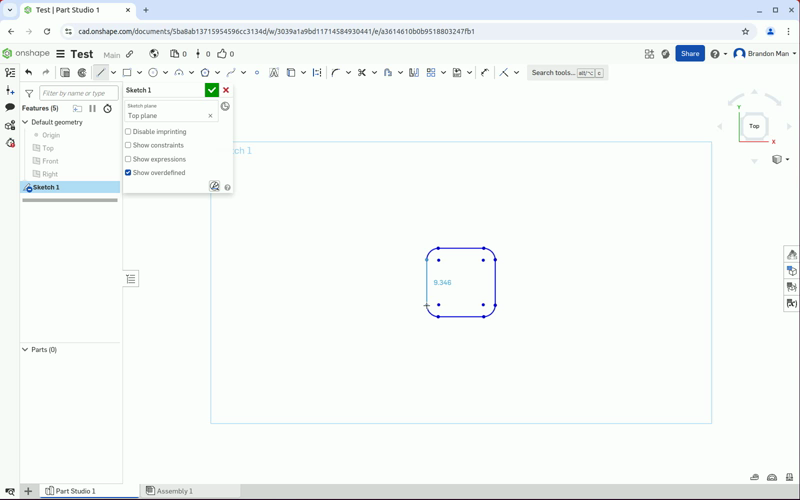
key_up(shift)
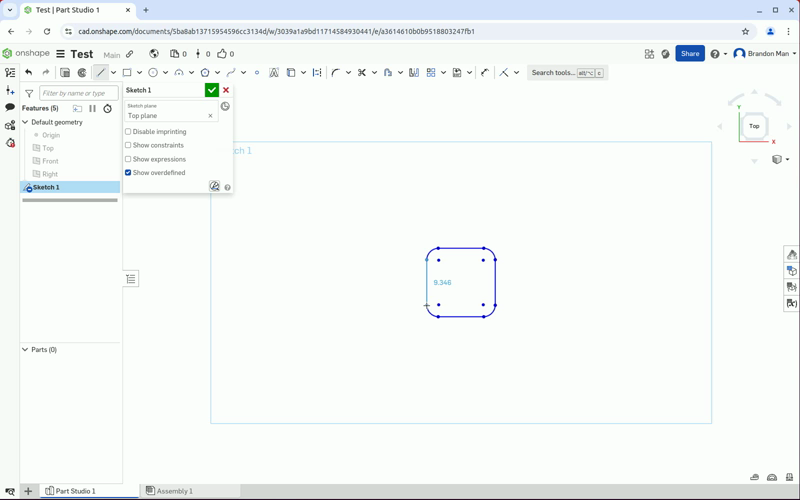
click(426, 305)
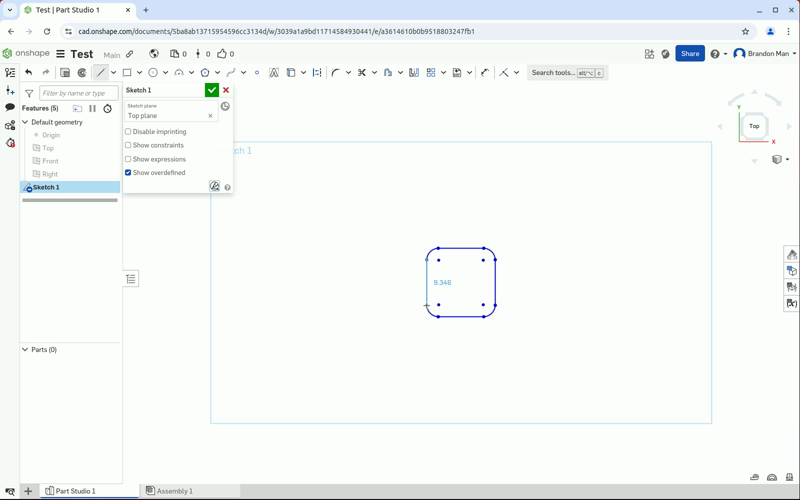
key(esc)
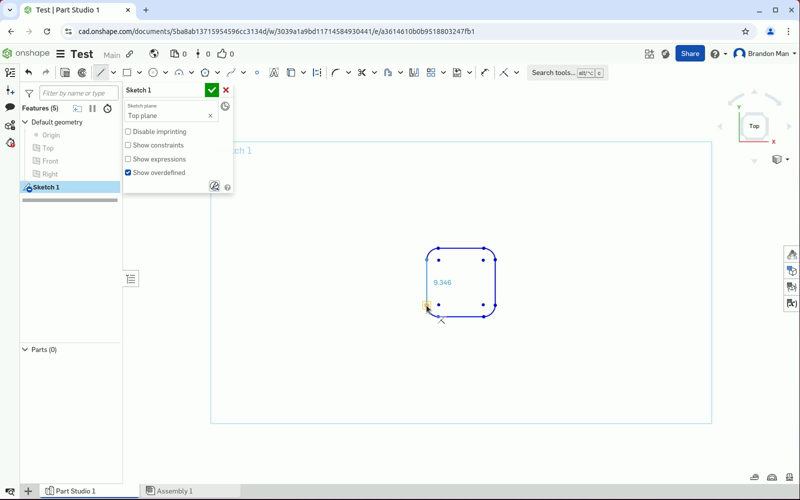
key(a)
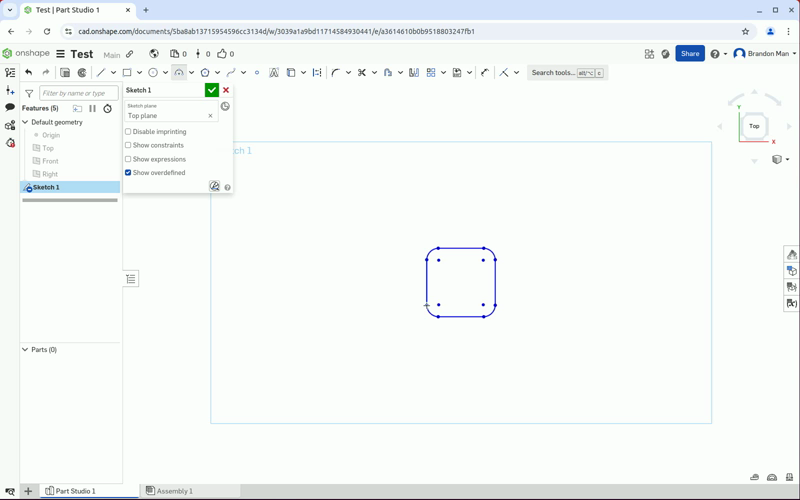
key_down(shift)
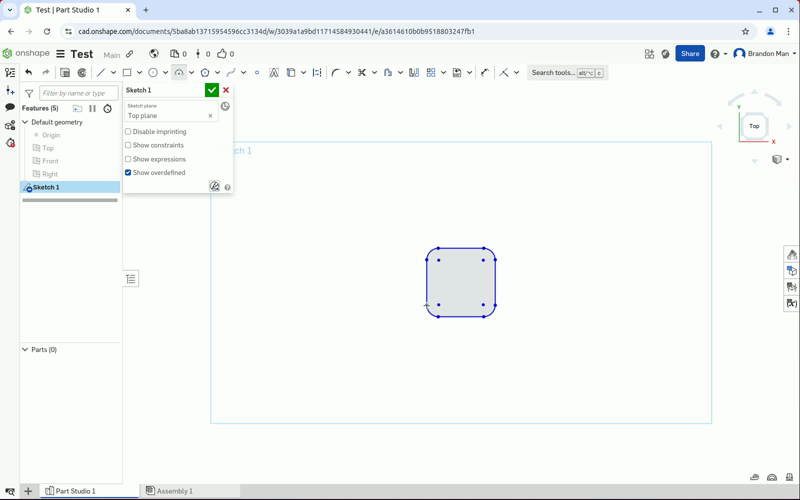
mouse_move(432, 305)
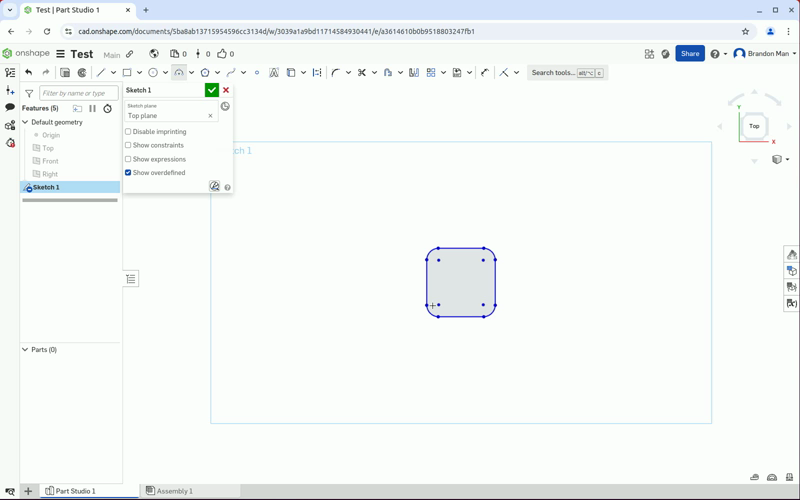
click(432, 305)
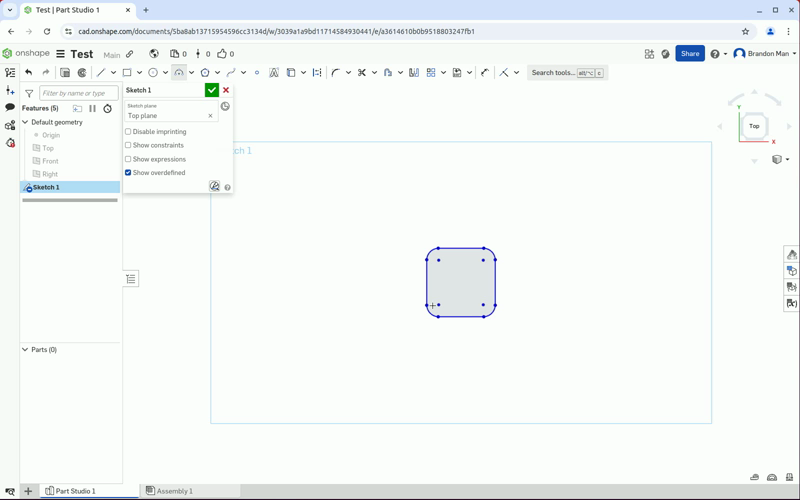
key_up(shift)
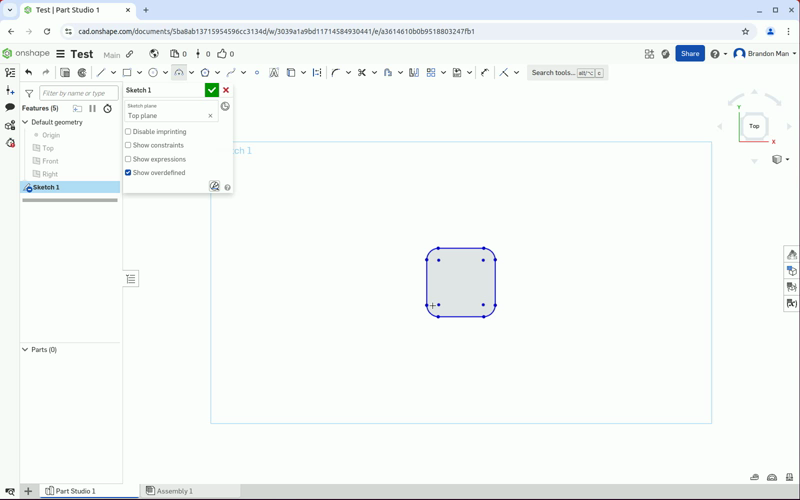
key_down(shift)
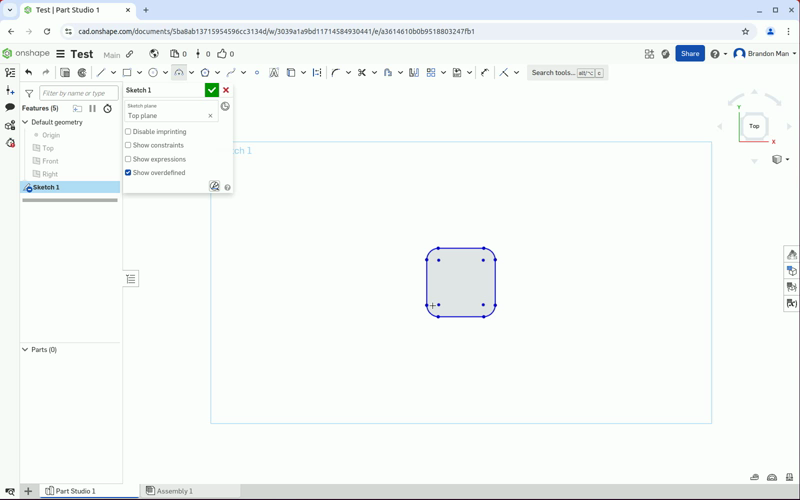
mouse_move(438, 310)
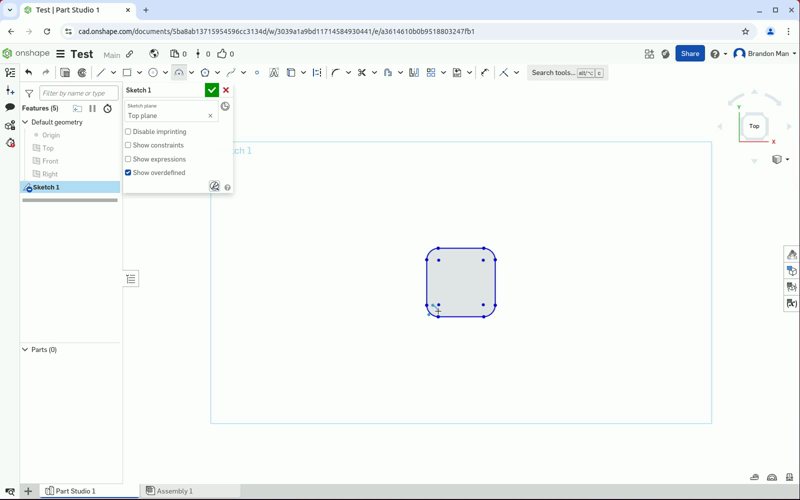
click(438, 310)
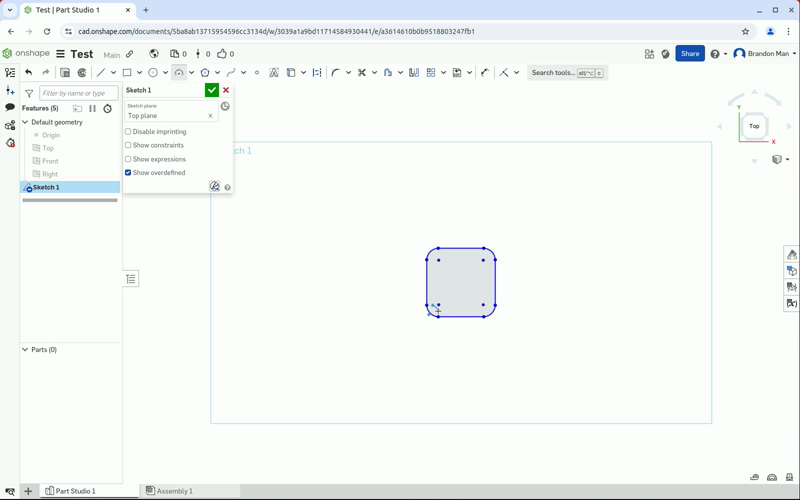
mouse_move(434, 309)
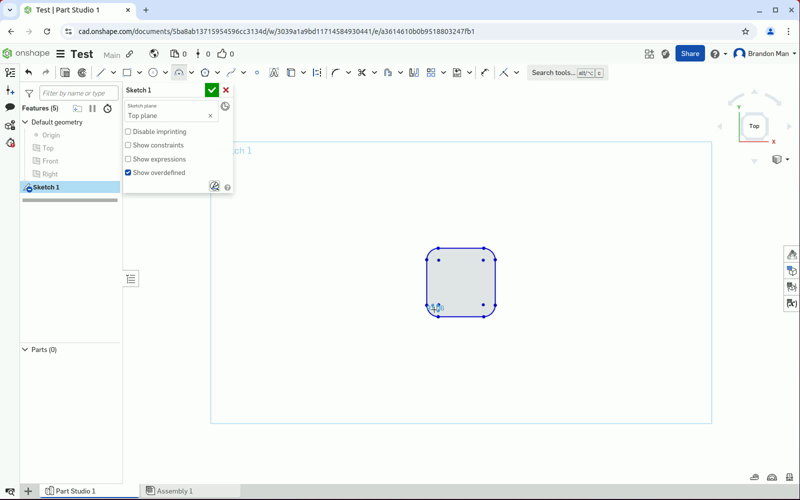
click(434, 309)
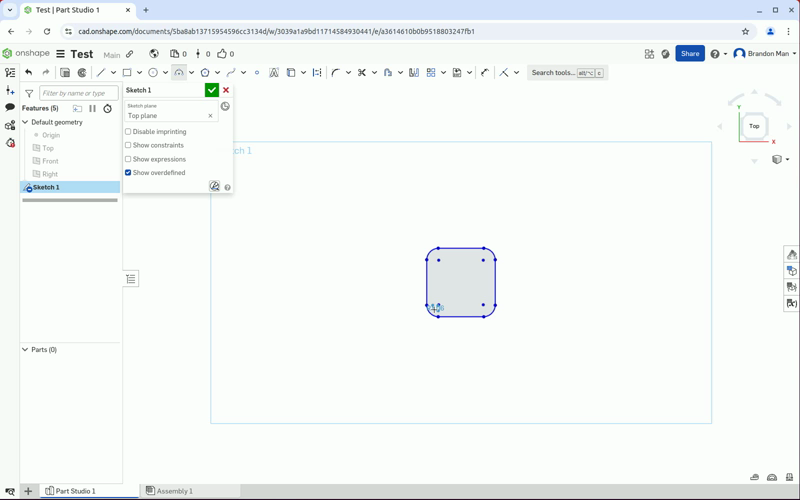
key_up(shift)
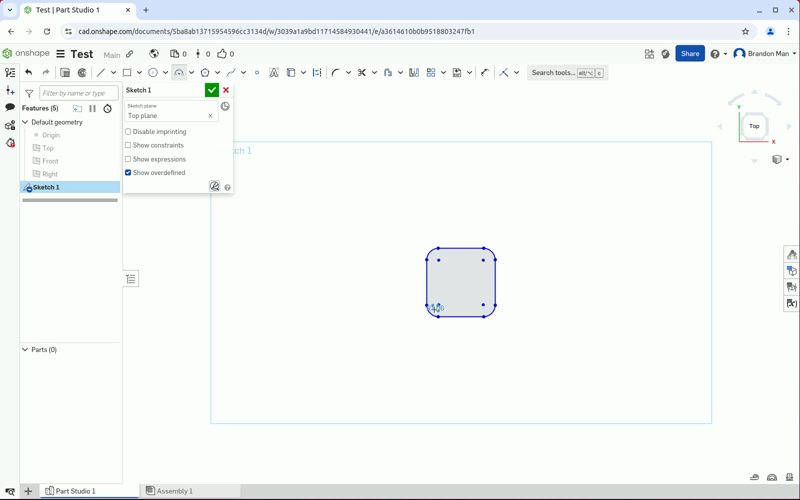
key(esc)
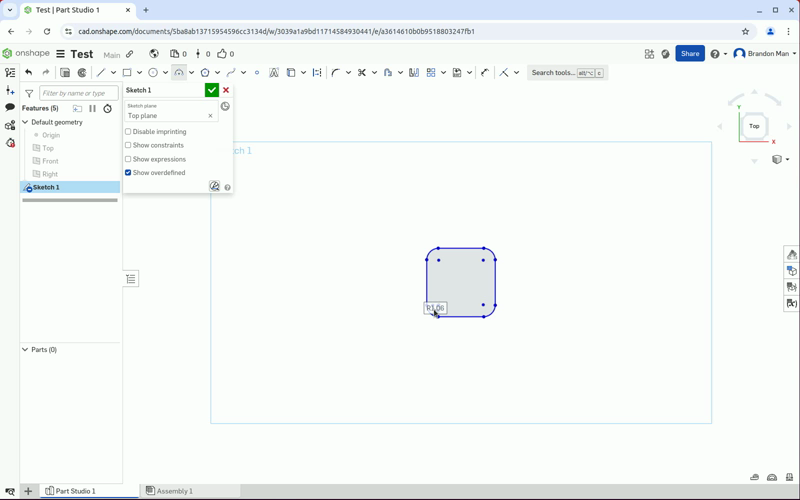
key(l)
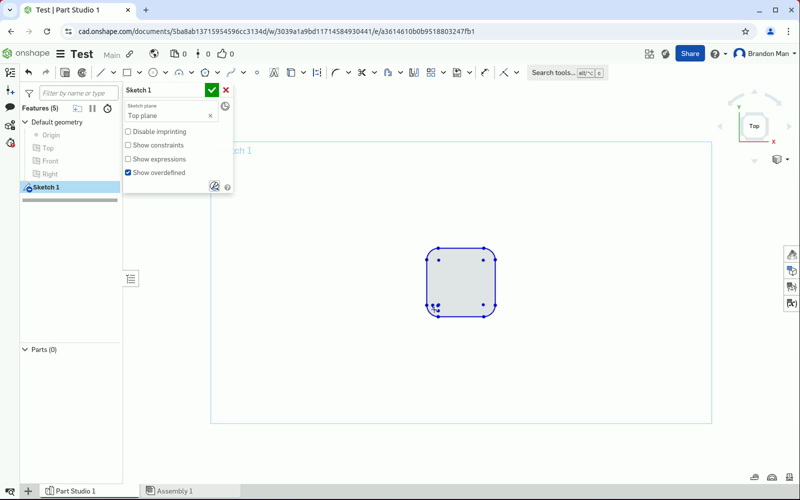
mouse_move(438, 310)
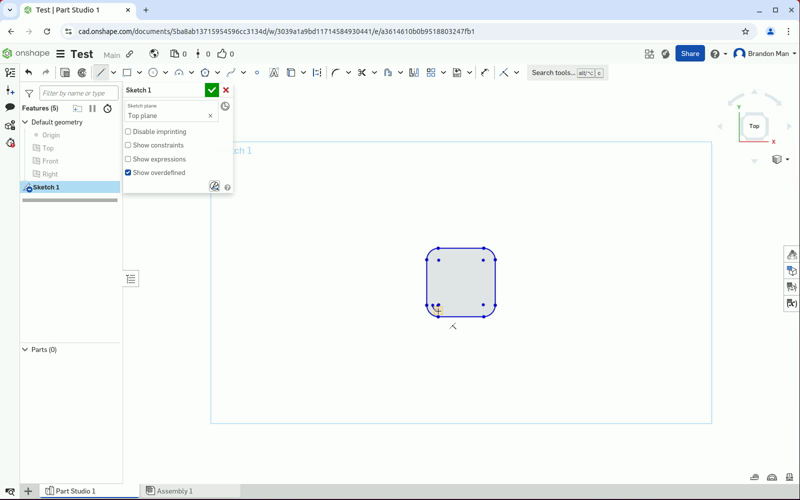
scroll(6)
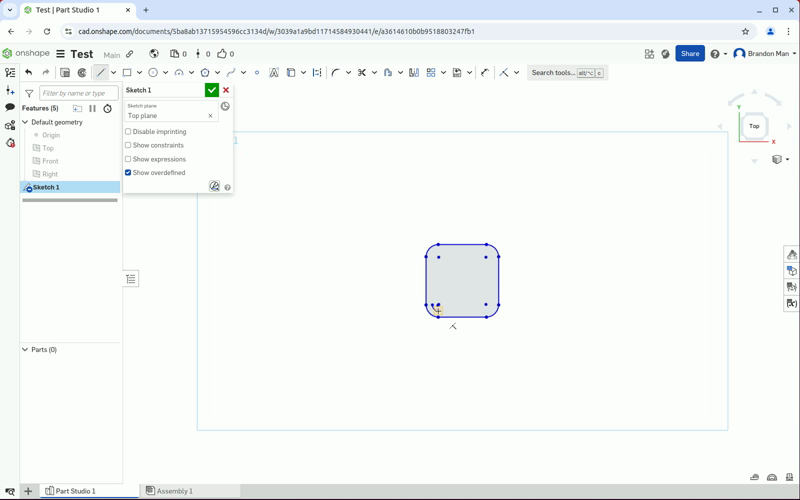
scroll(6)
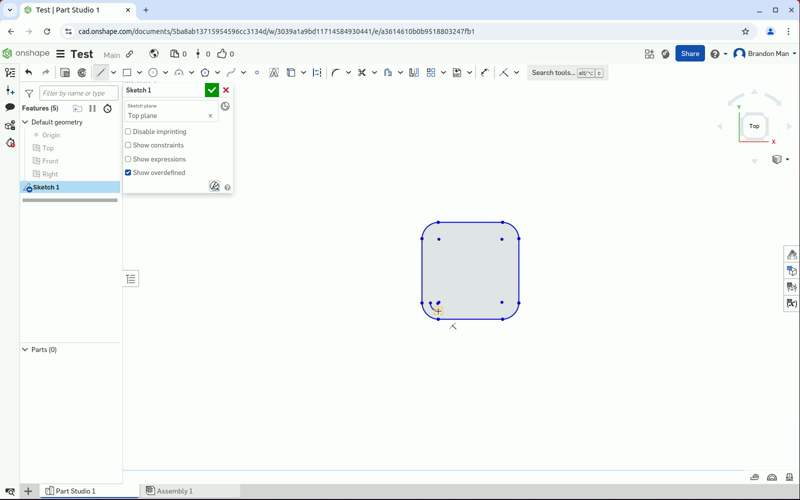
scroll(6)
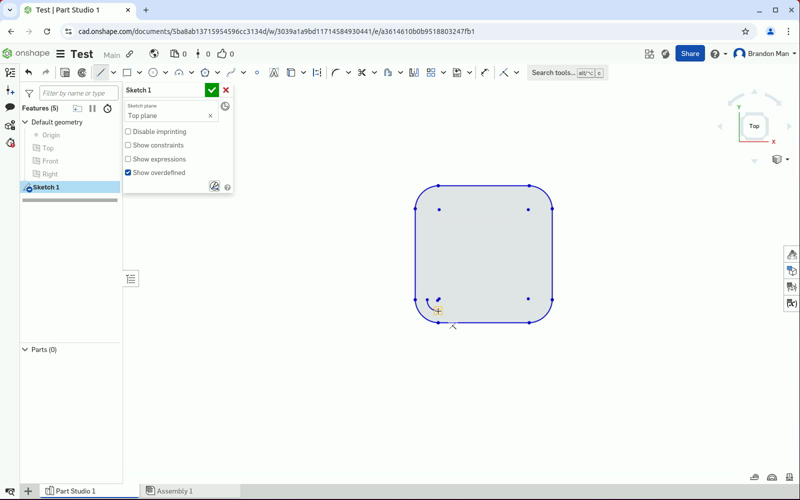
scroll(6)
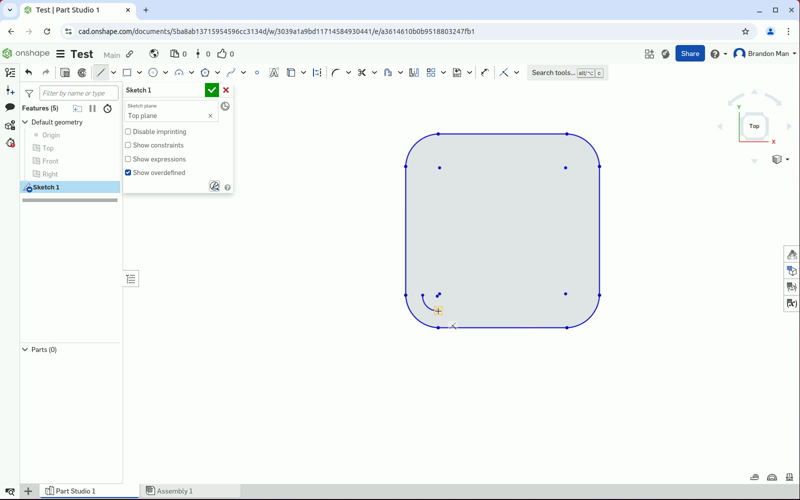
scroll(6)
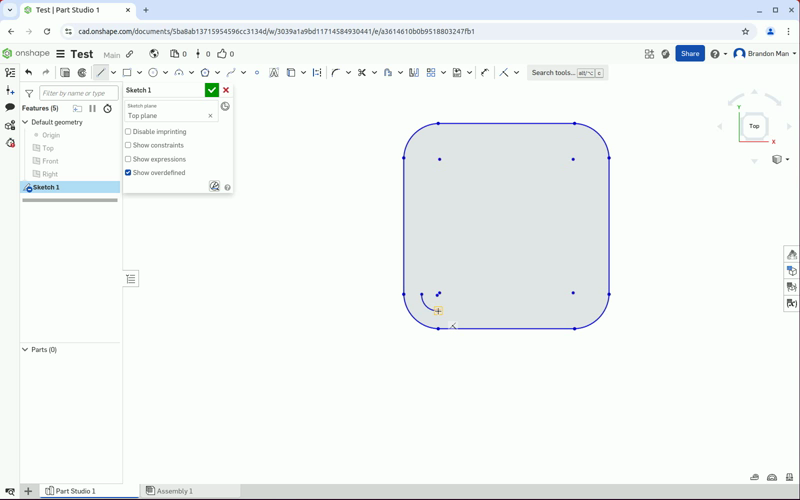
scroll(6)
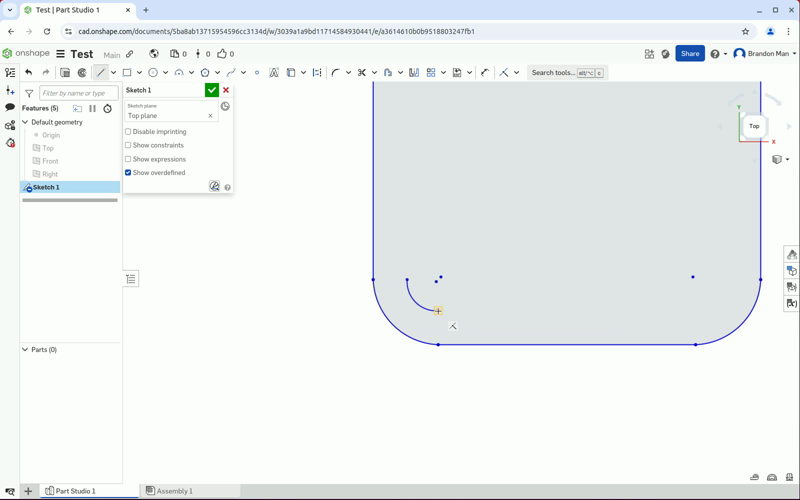
scroll(6)
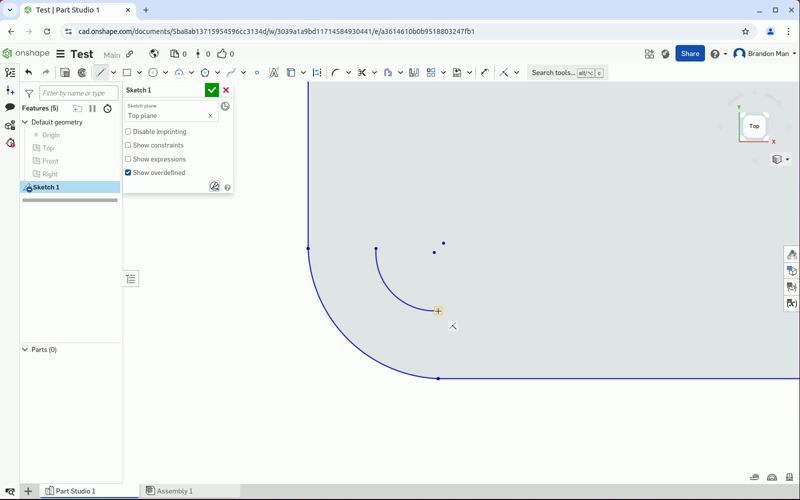
click(438, 310)
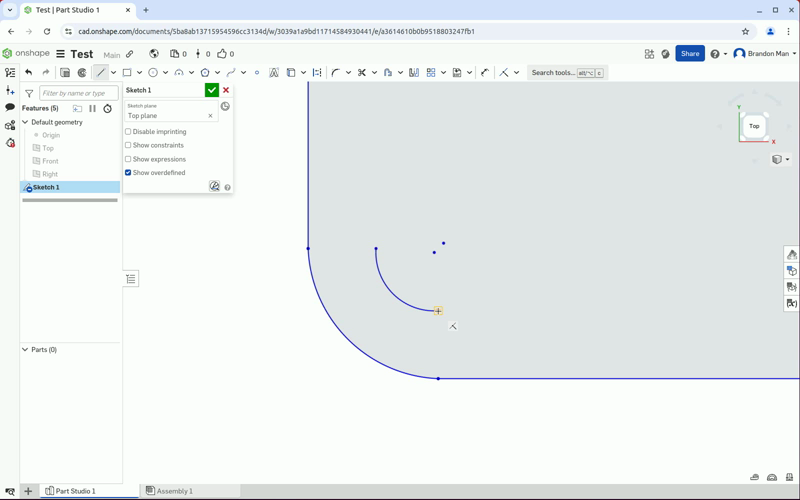
scroll(-6)
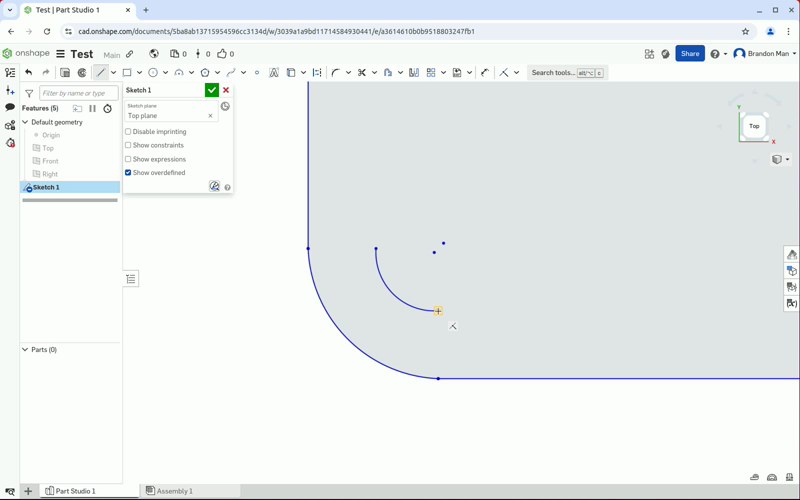
scroll(-6)
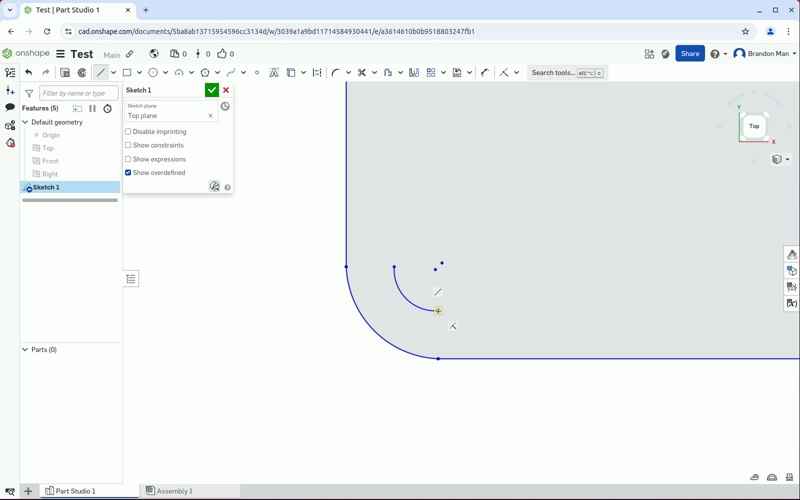
scroll(-6)
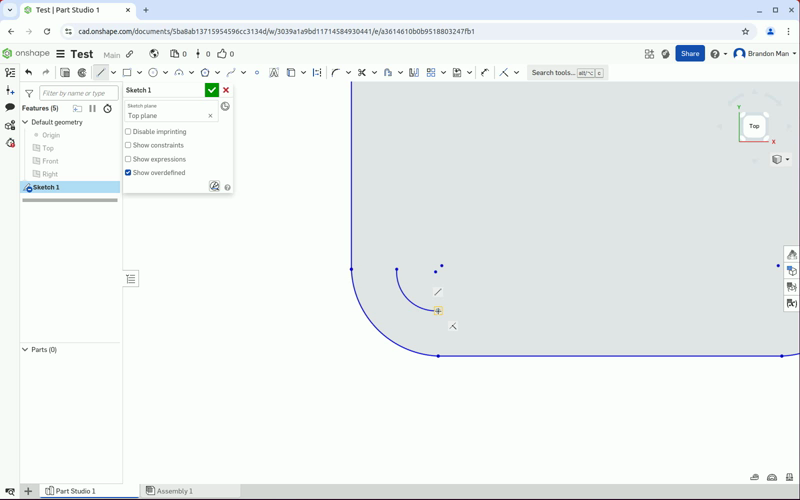
scroll(-6)
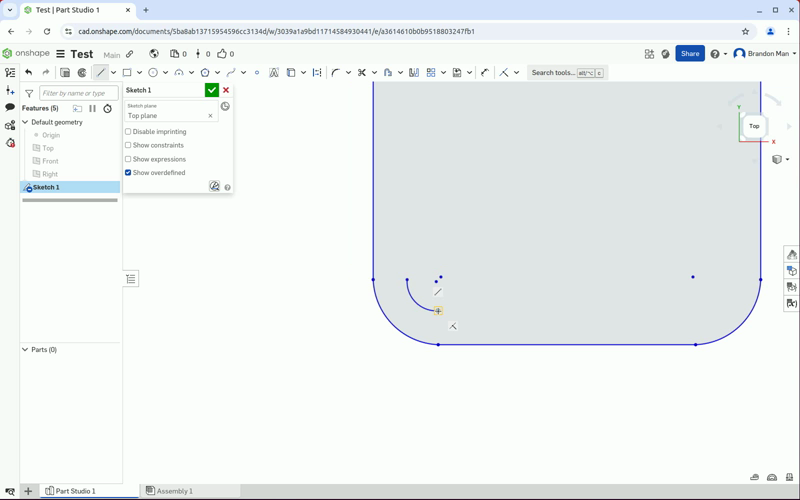
scroll(-6)
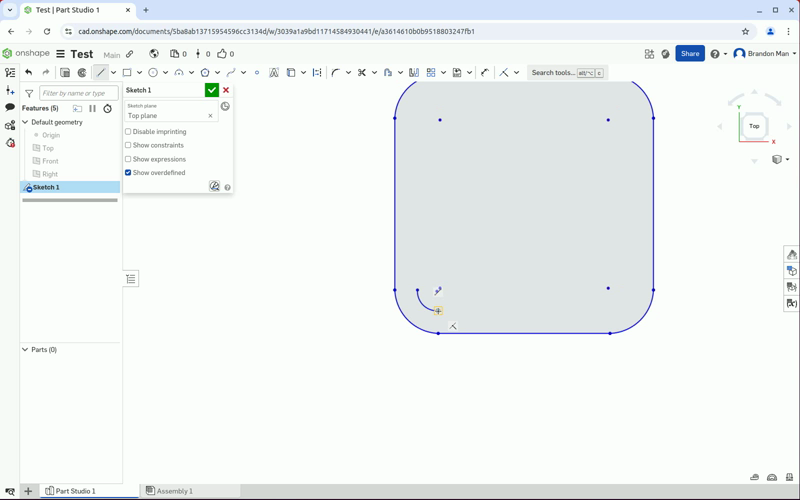
scroll(-6)
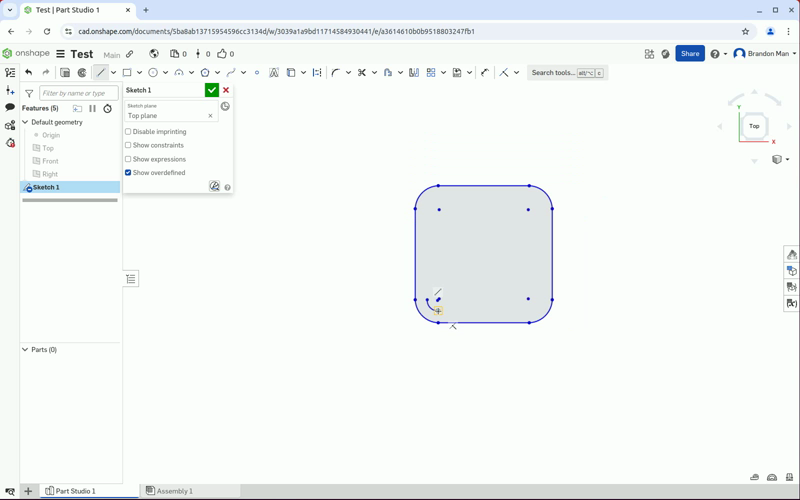
scroll(-6)
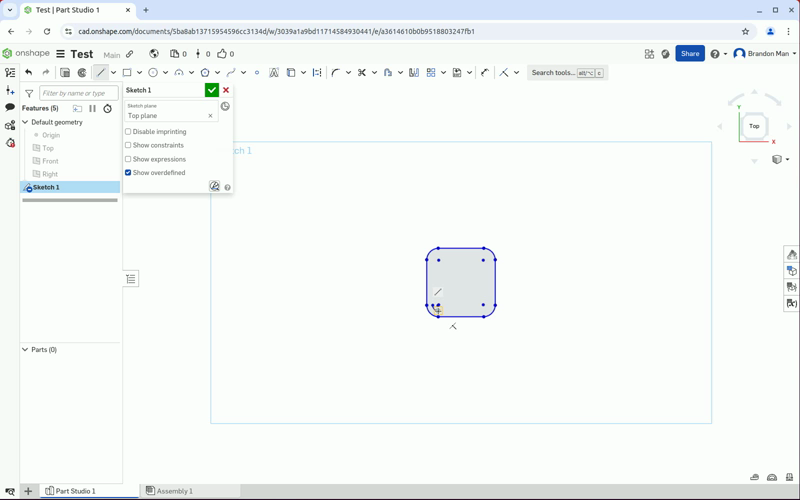
key_down(shift)
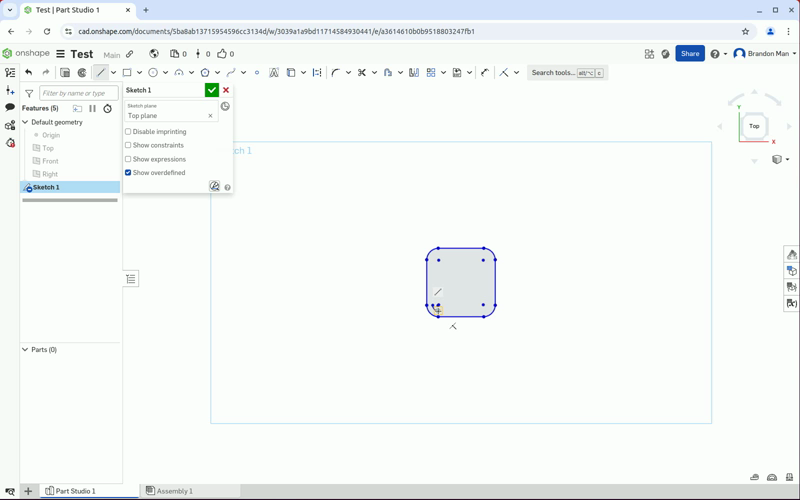
mouse_move(468, 310)
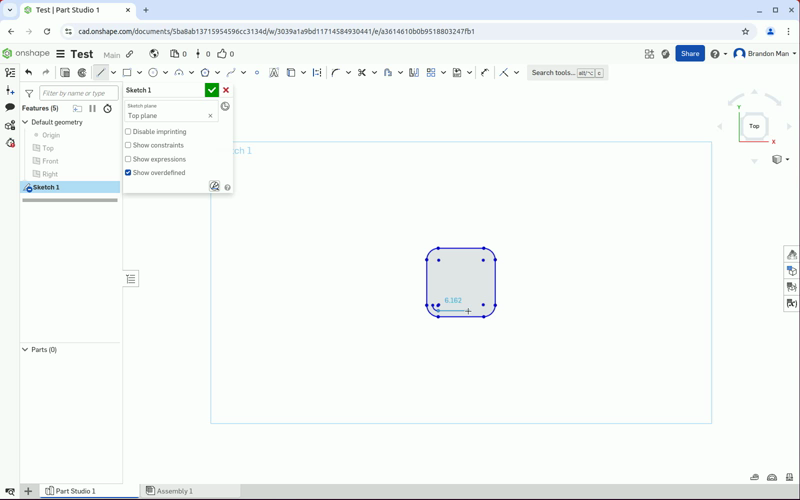
mouse_move(483, 310)
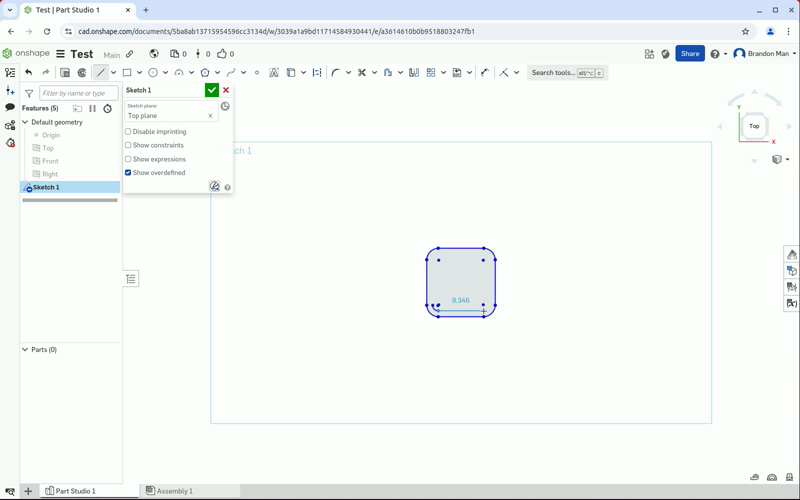
click(483, 310)
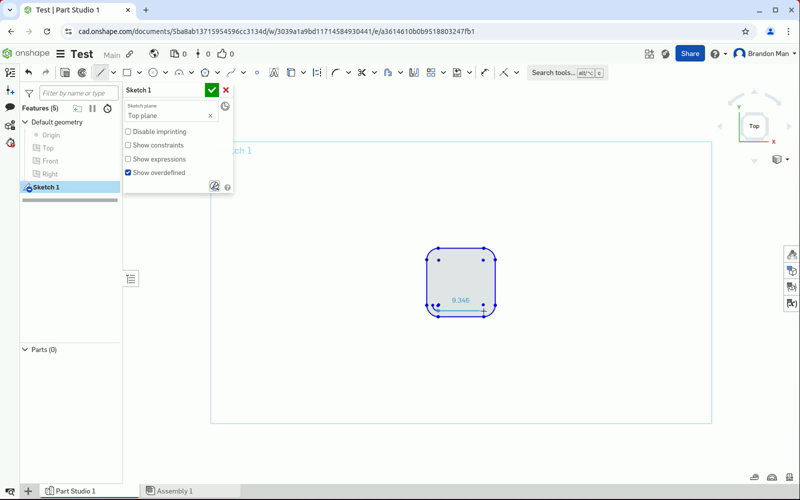
key_up(shift)
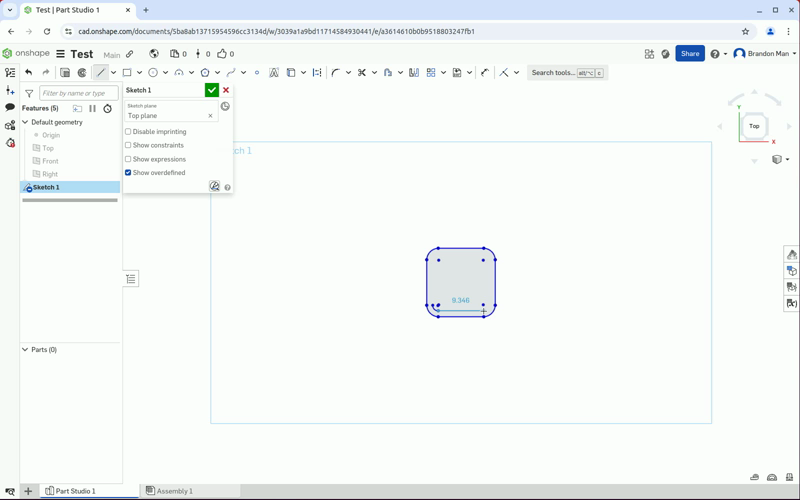
key(esc)
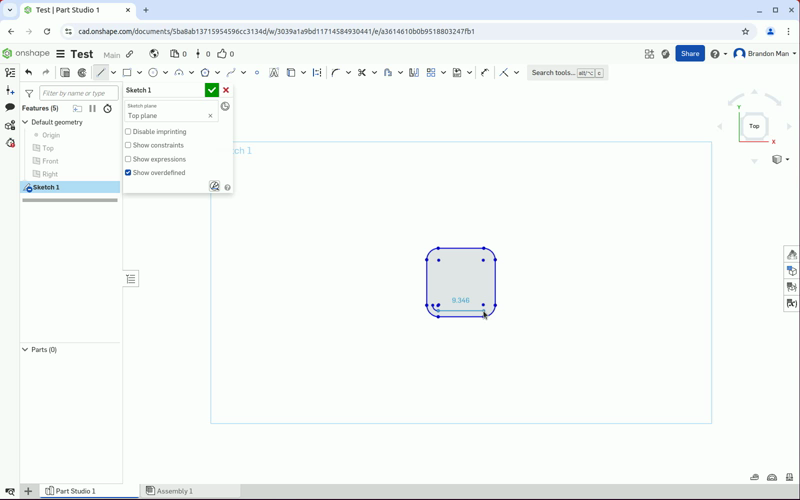
key(a)
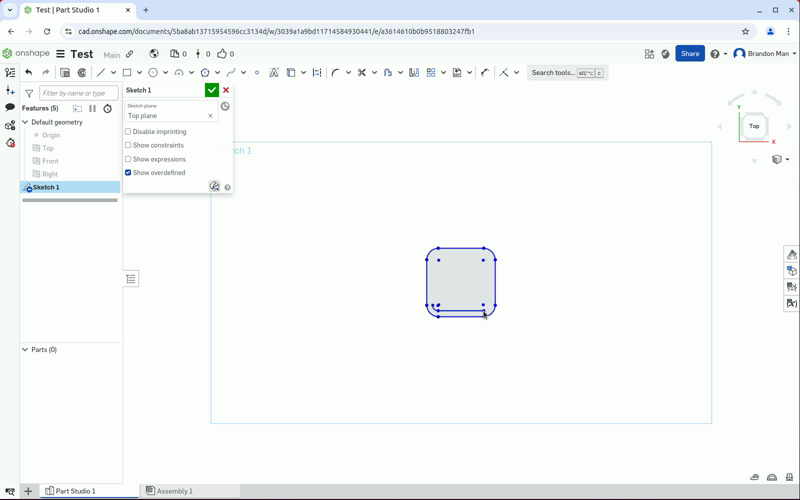
mouse_move(483, 310)
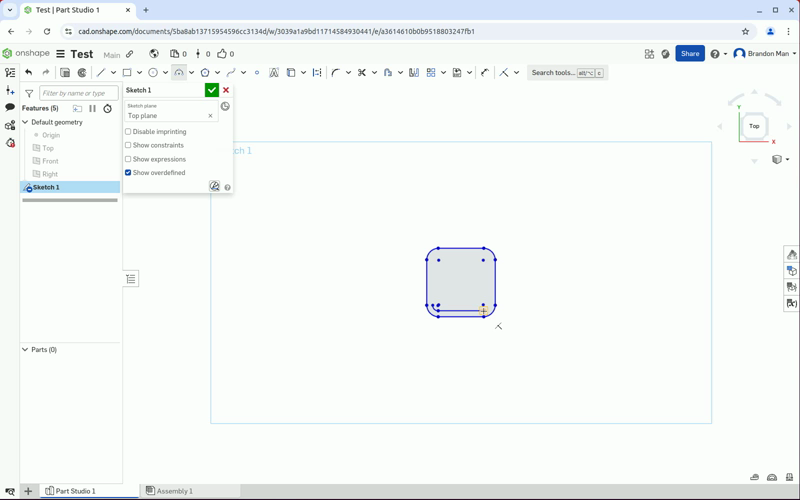
click(483, 310)
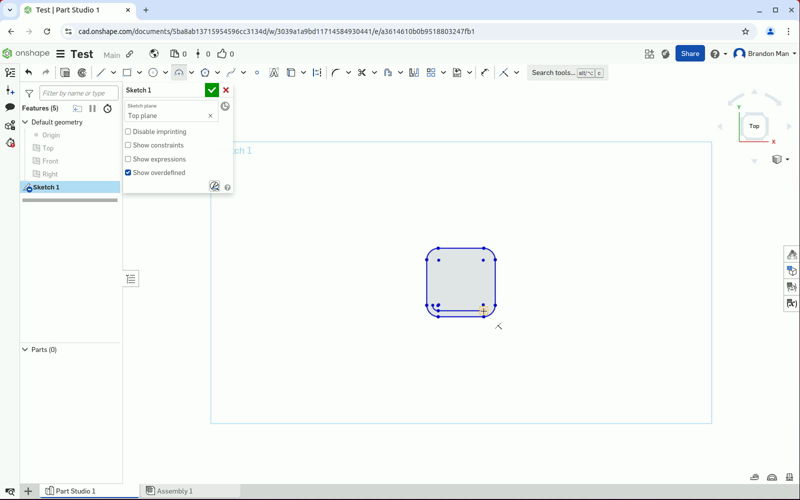
key_down(shift)
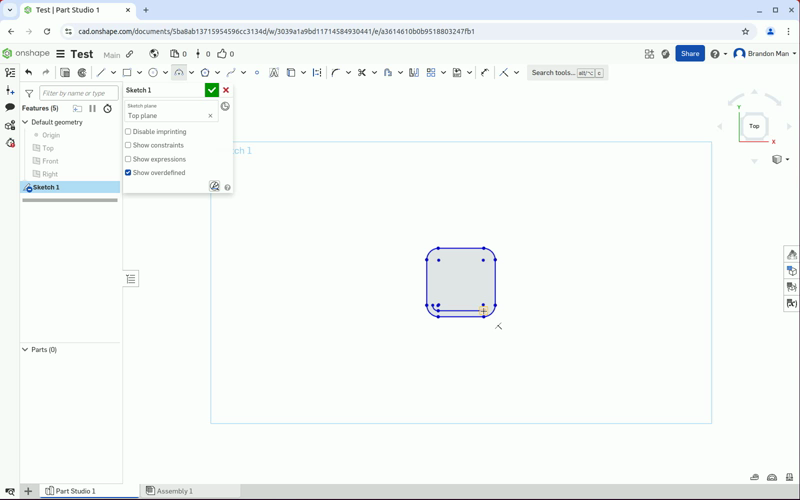
mouse_move(489, 305)
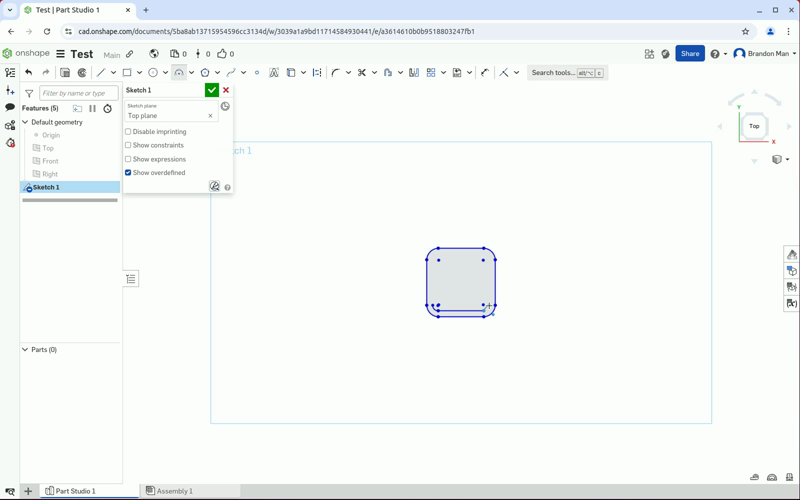
click(489, 305)
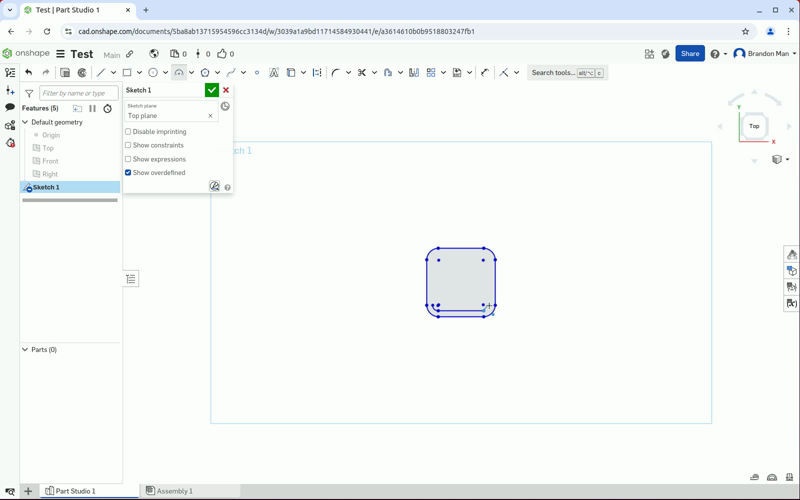
mouse_move(487, 309)
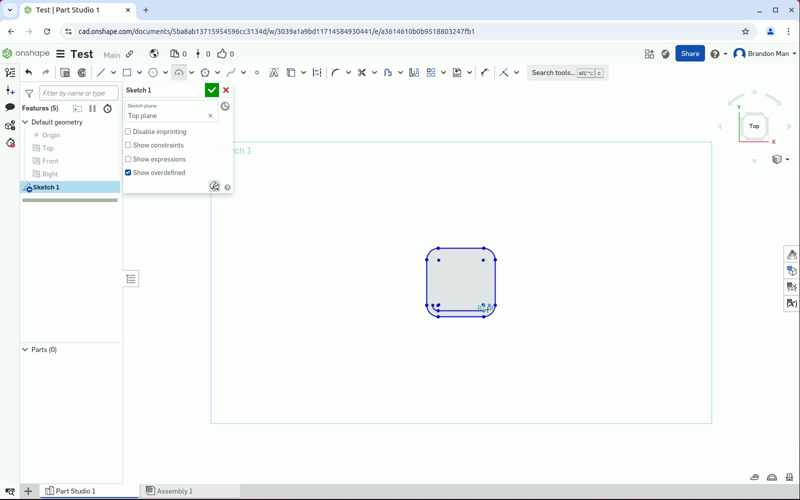
scroll(6)
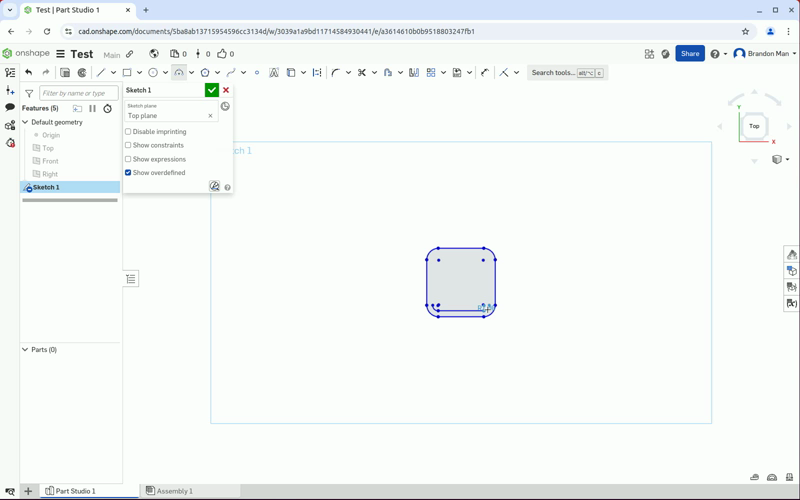
scroll(6)
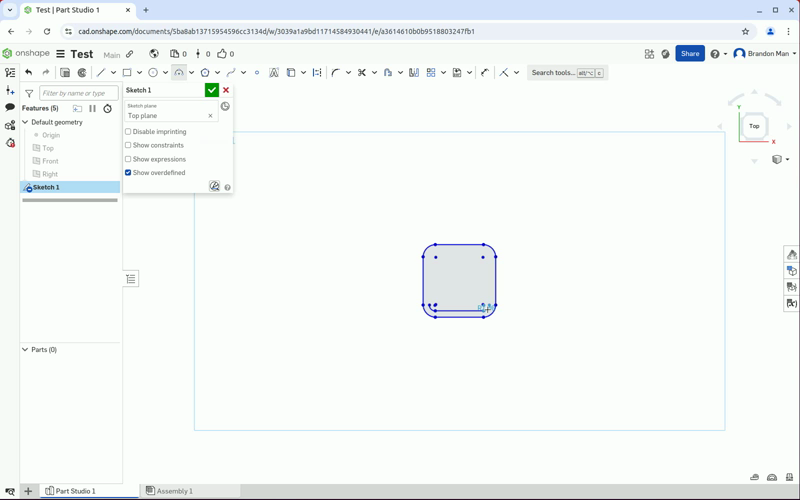
scroll(6)
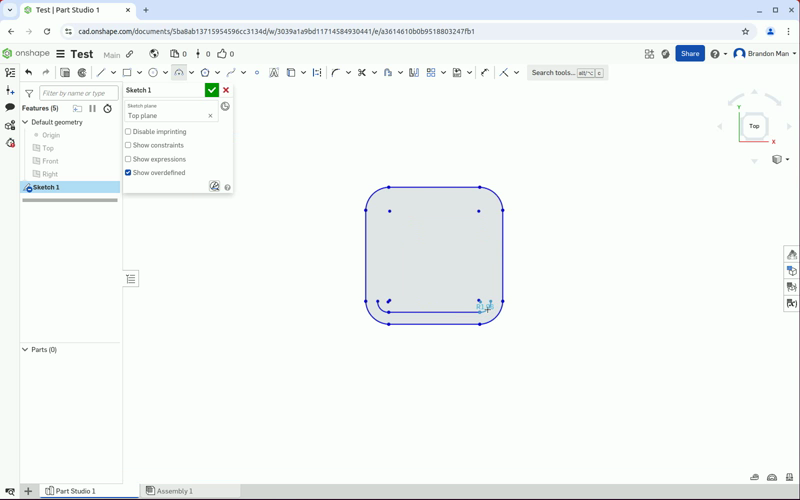
scroll(6)
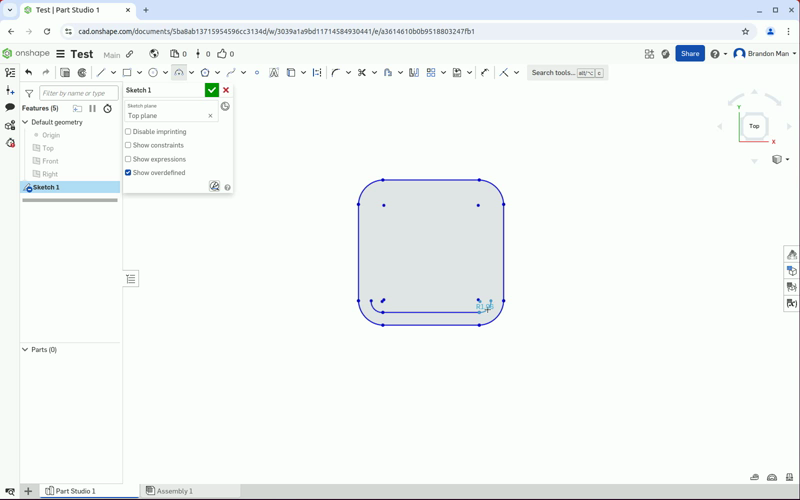
scroll(6)
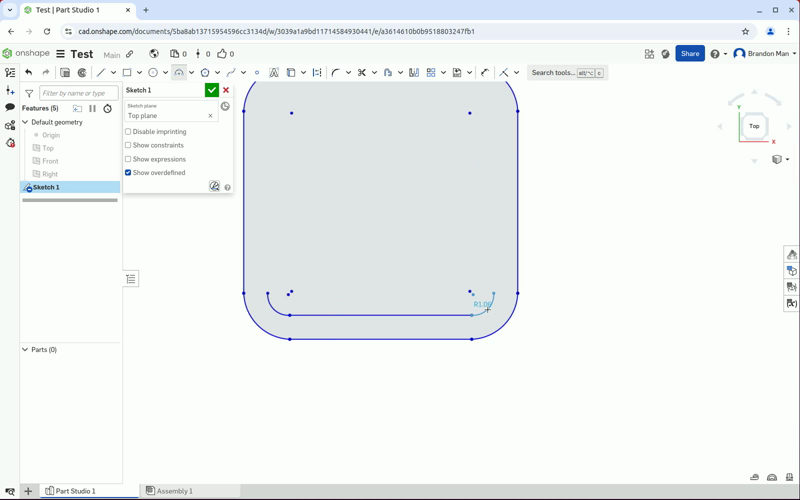
scroll(6)
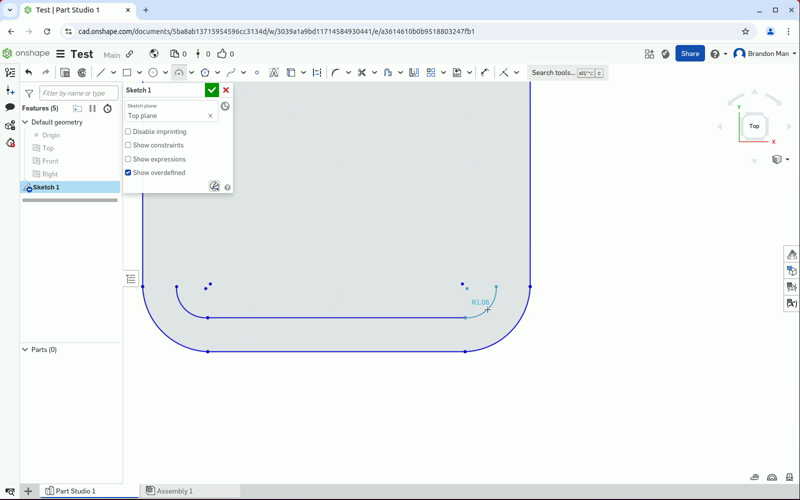
scroll(6)
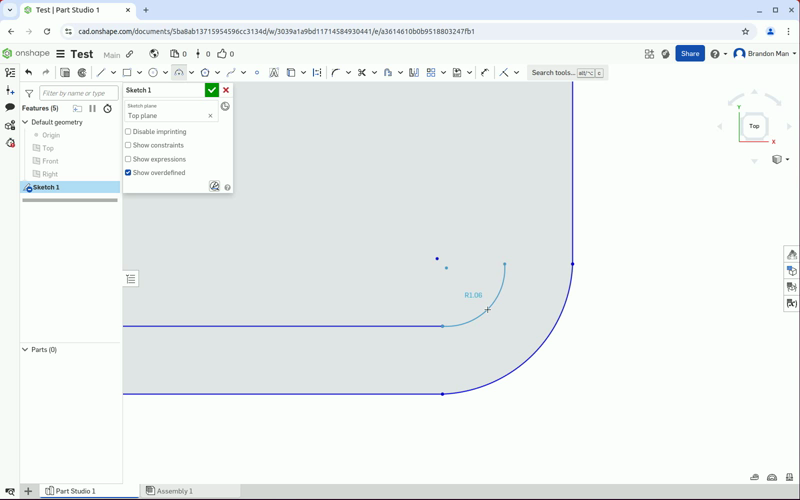
click(487, 309)
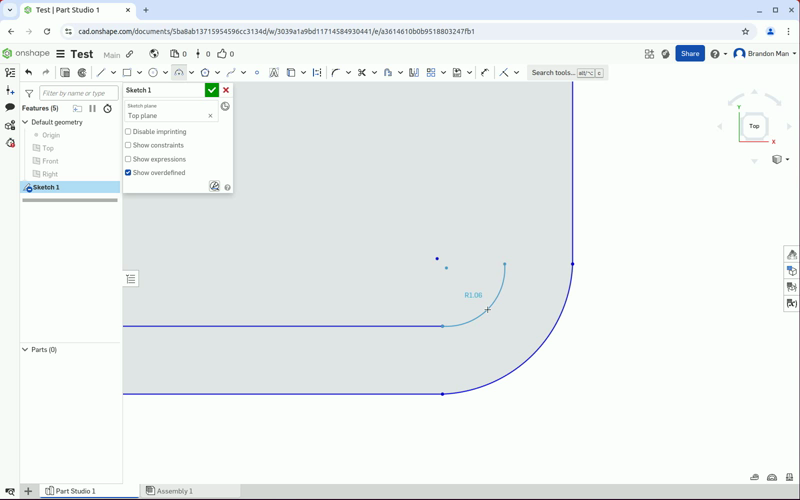
scroll(-6)
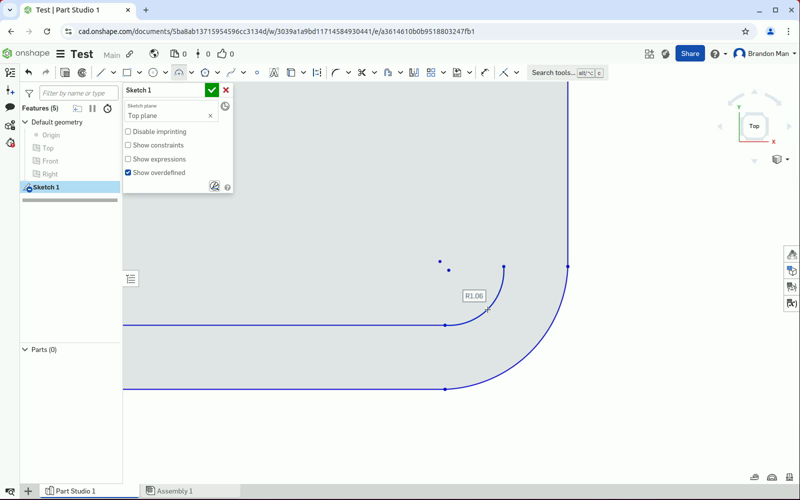
scroll(-6)
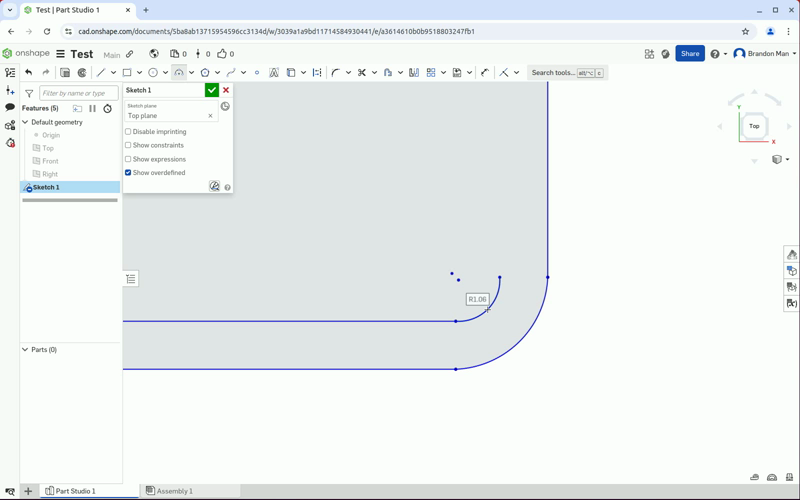
scroll(-6)
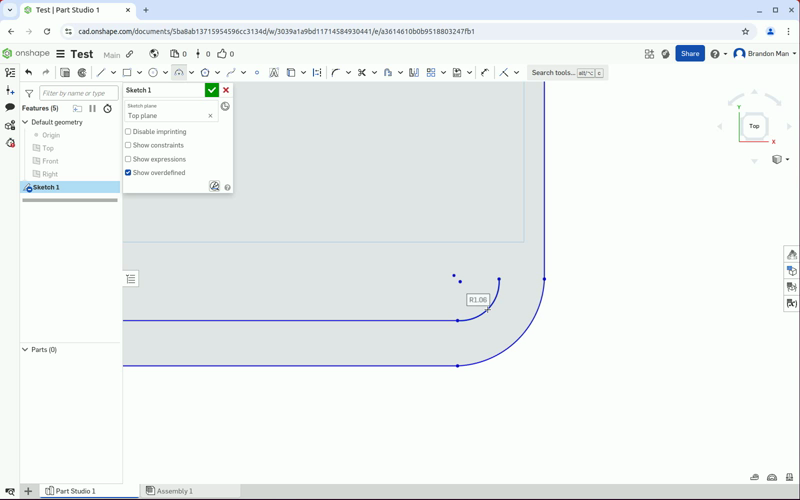
scroll(-6)
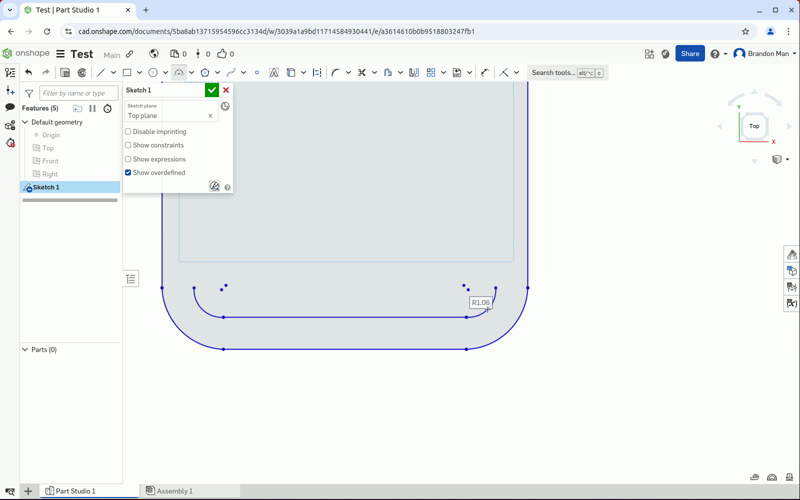
scroll(-6)
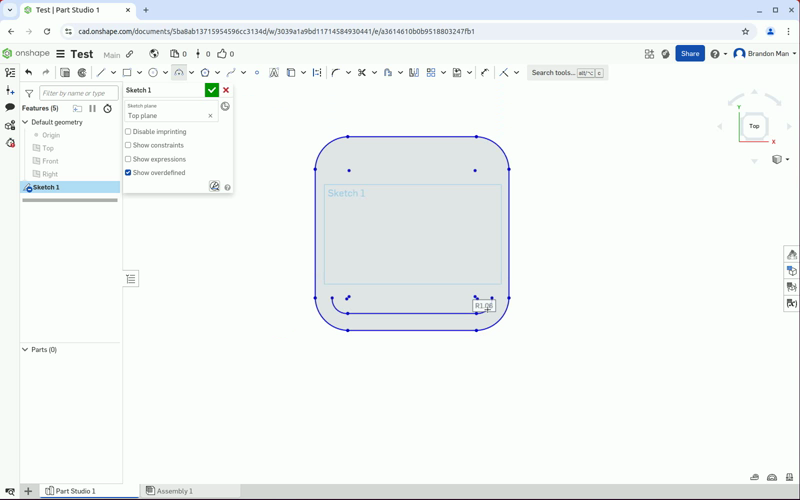
scroll(-6)
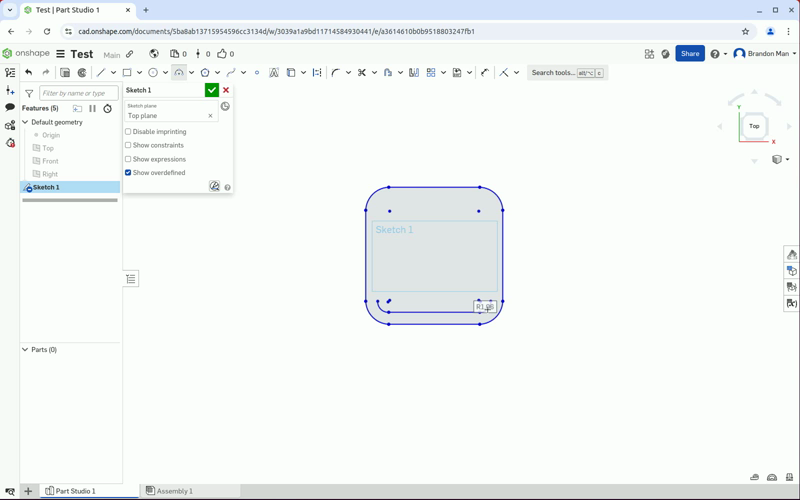
scroll(-6)
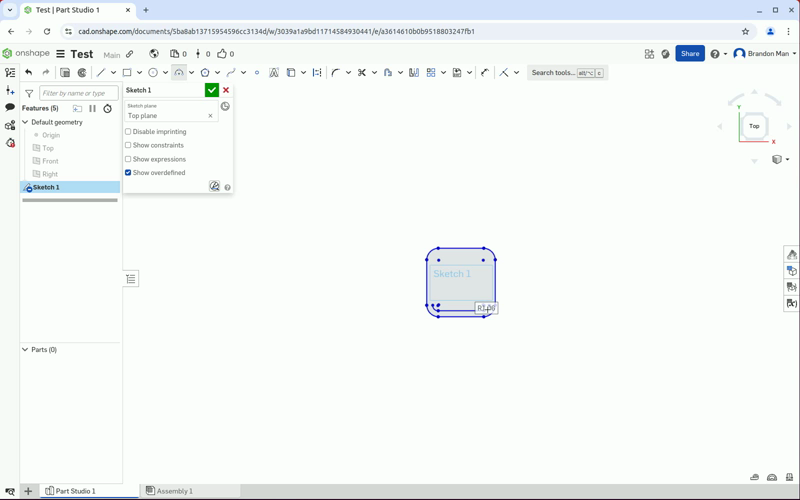
key_up(shift)
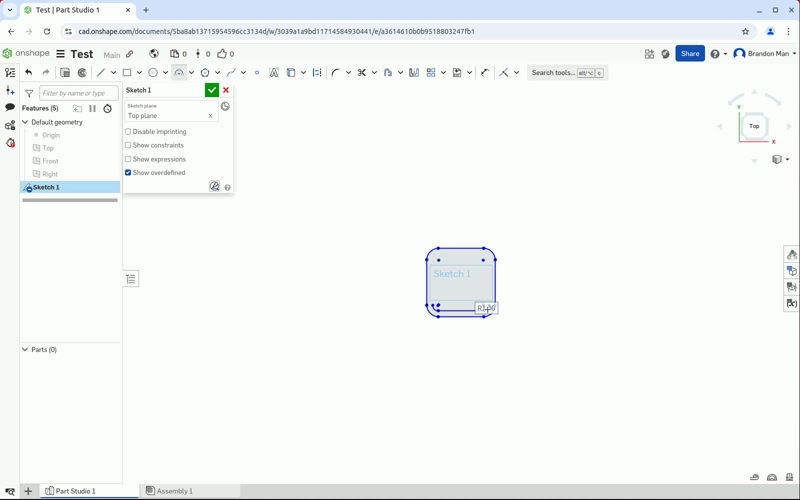
key(esc)
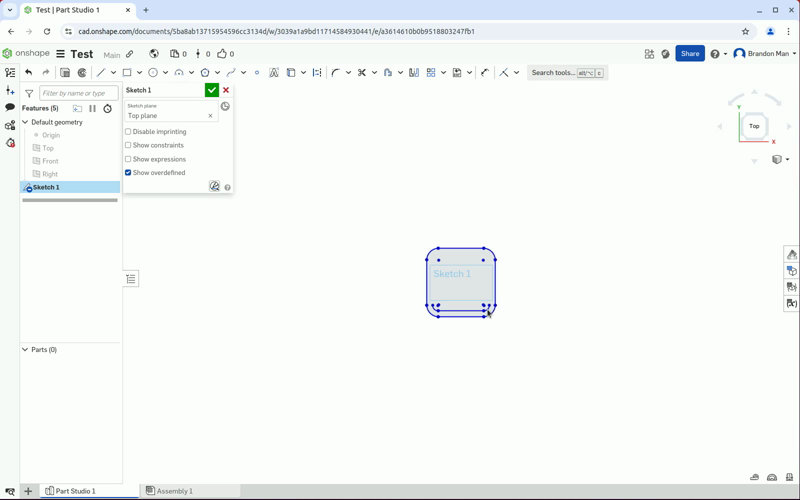
key(l)
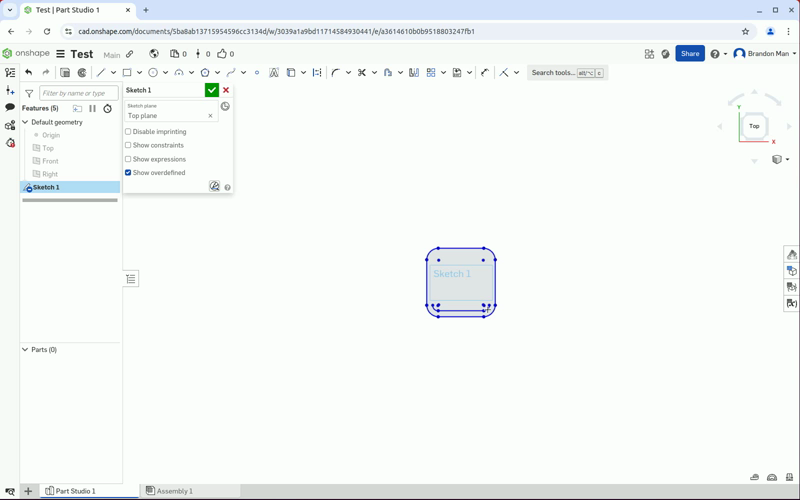
mouse_move(489, 305)
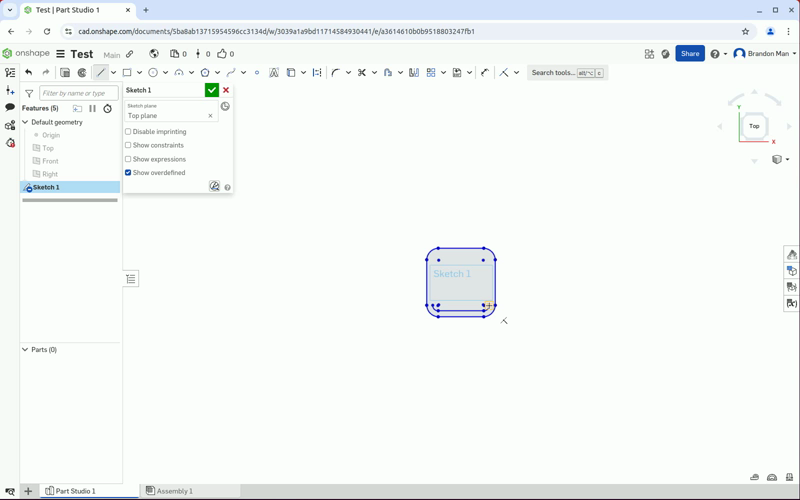
scroll(6)
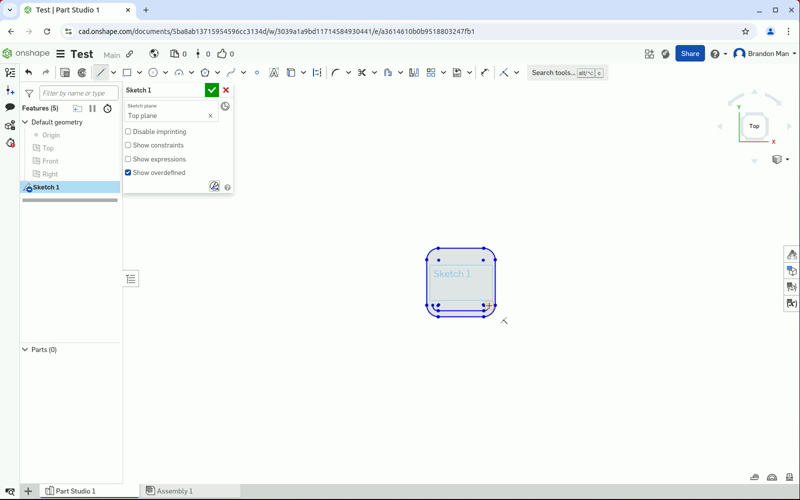
scroll(6)
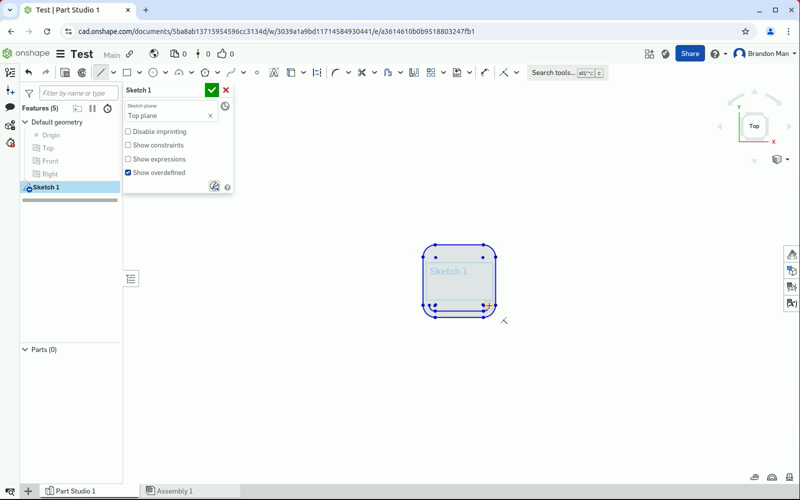
scroll(6)
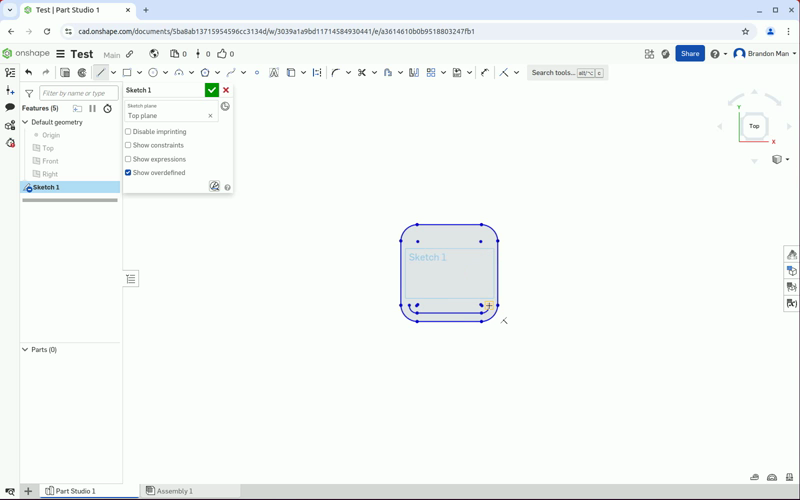
scroll(6)
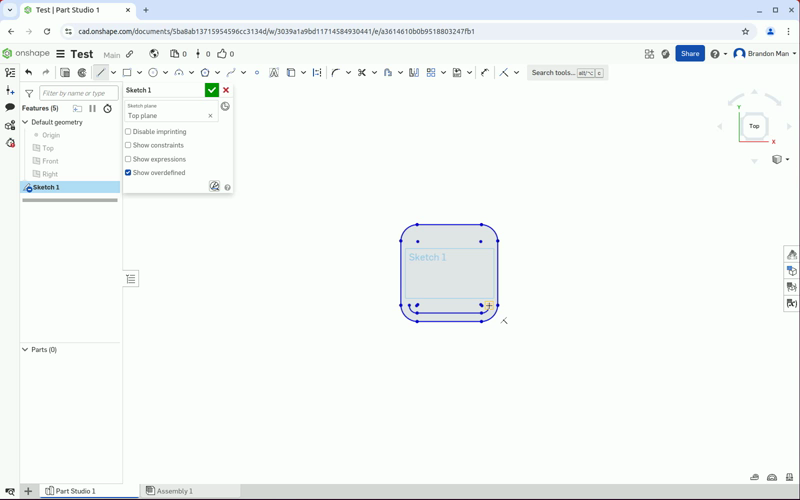
scroll(6)
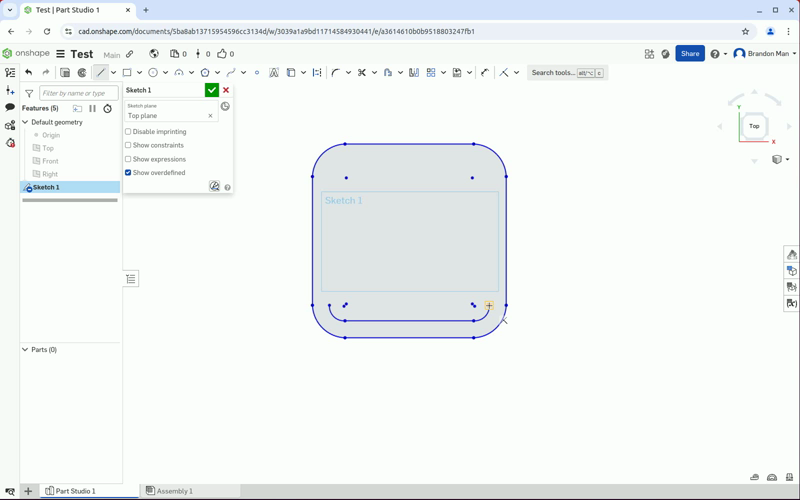
scroll(6)
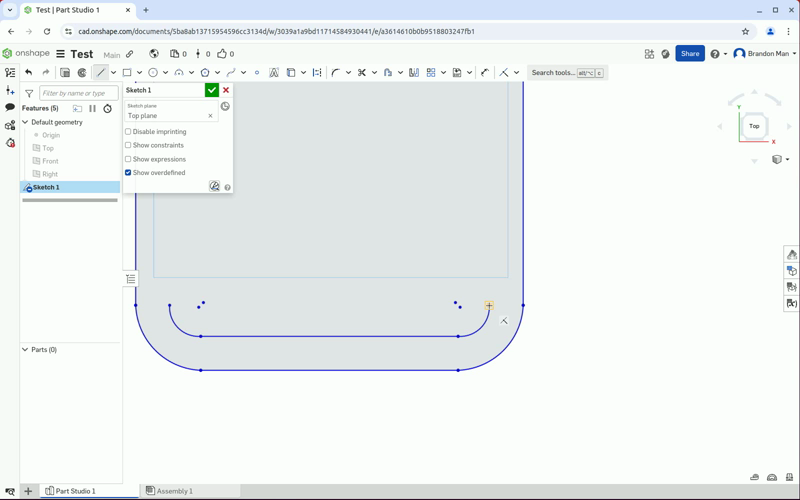
scroll(6)
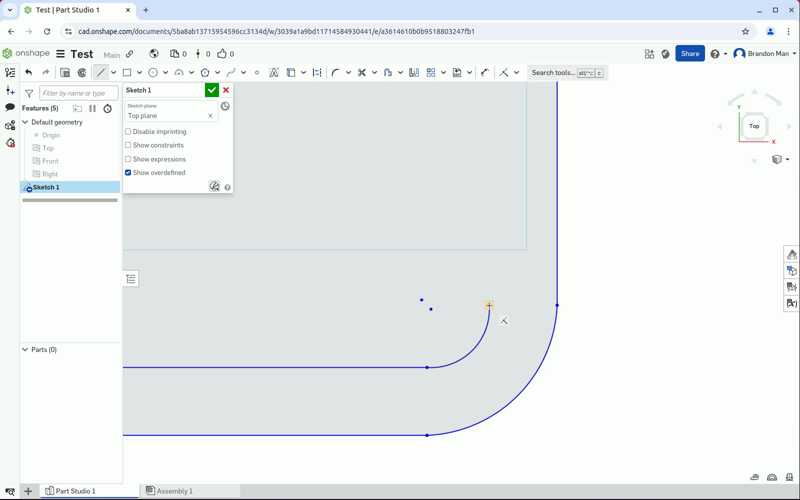
click(489, 305)
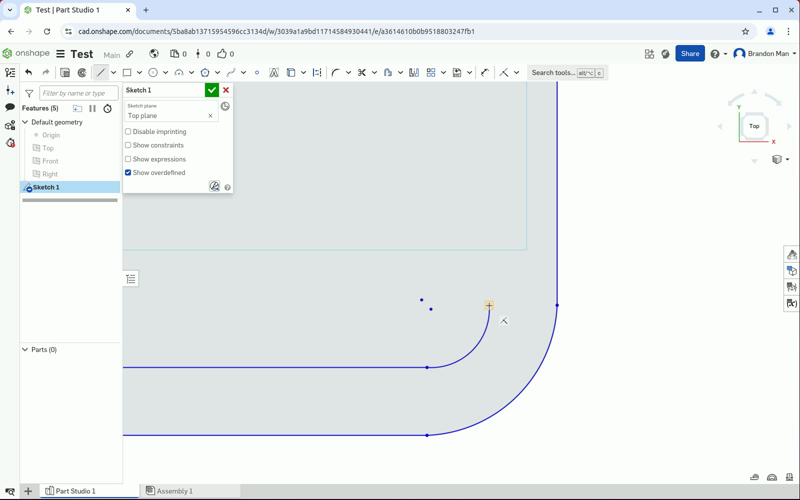
scroll(-6)
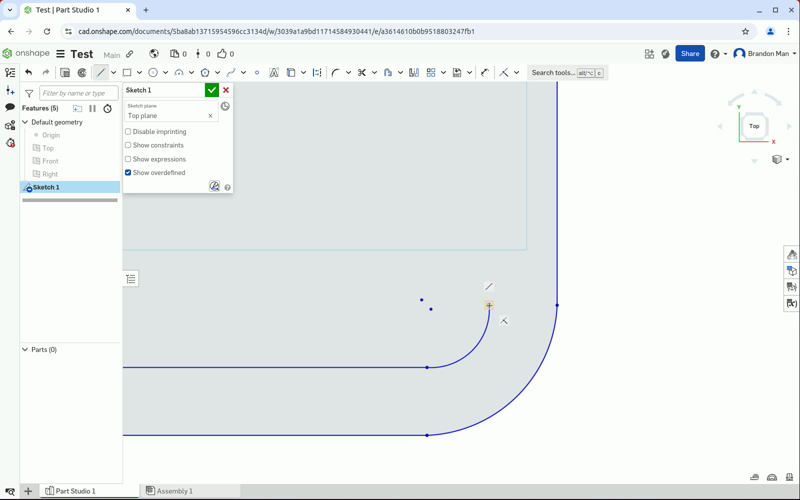
scroll(-6)
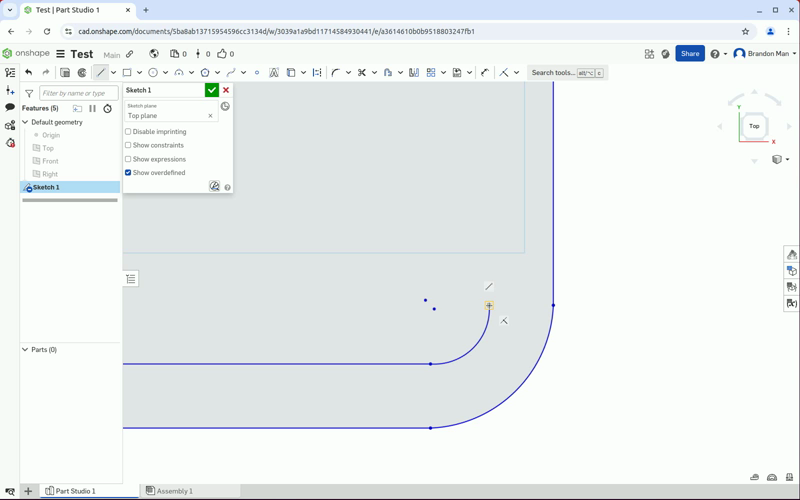
scroll(-6)
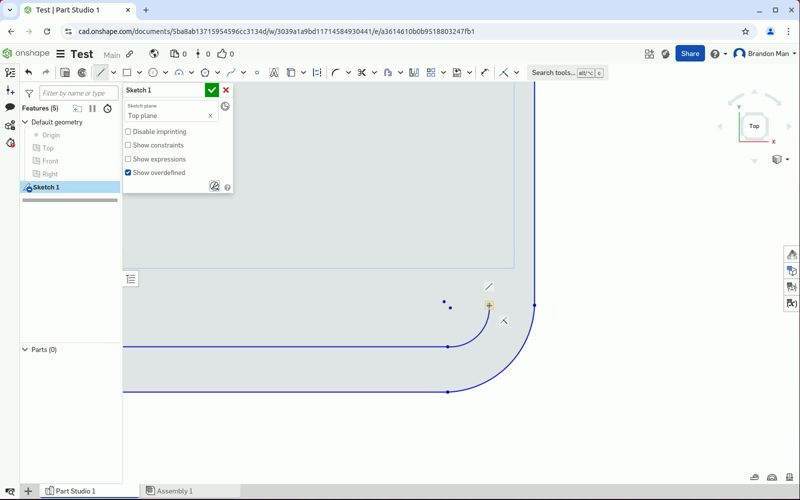
scroll(-6)
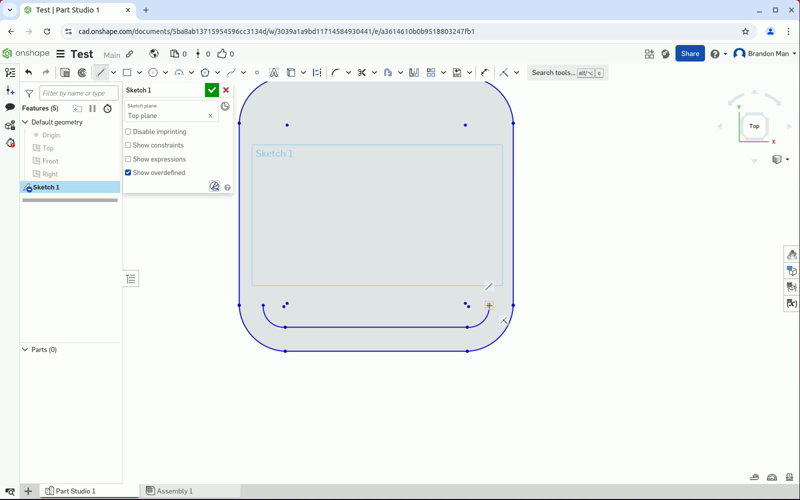
scroll(-6)
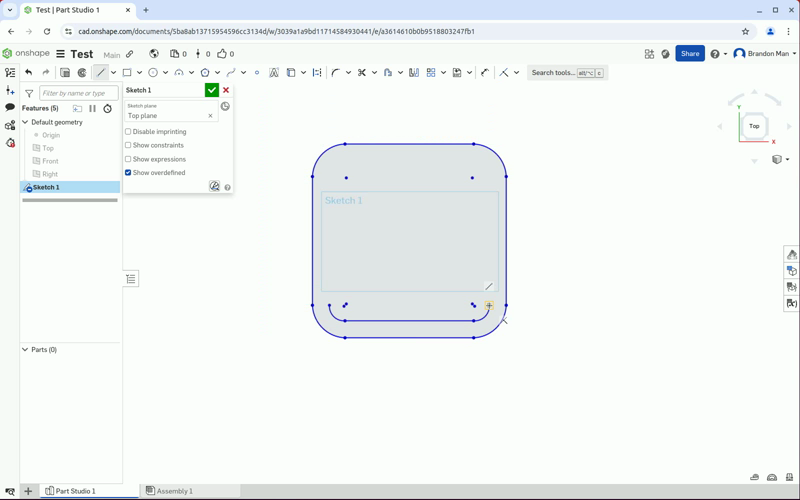
scroll(-6)
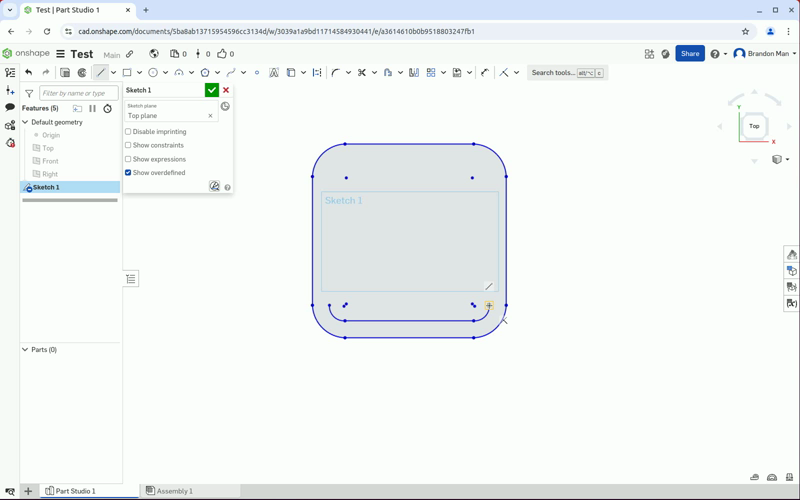
scroll(-6)
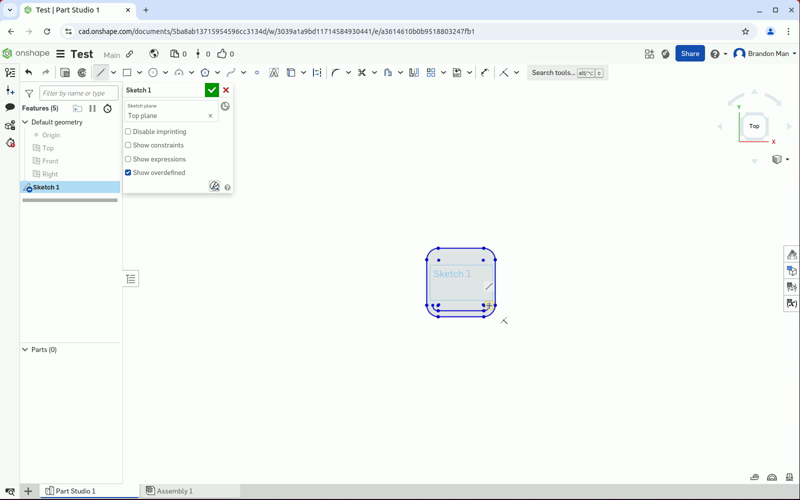
key_down(shift)
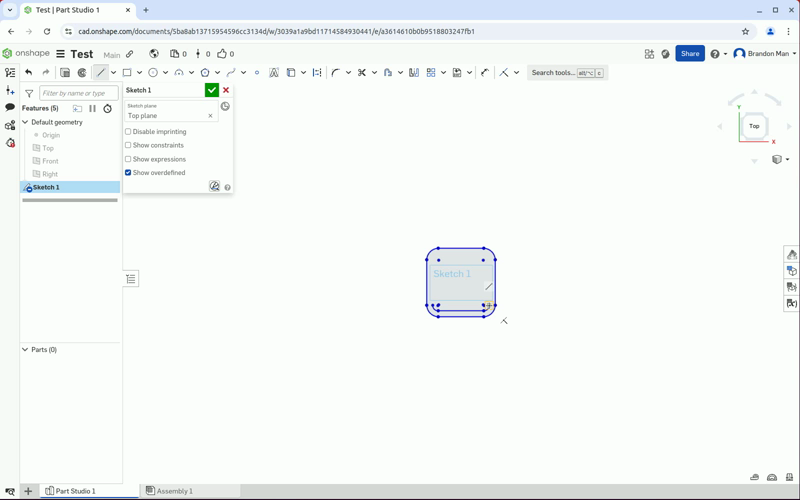
mouse_move(519, 305)
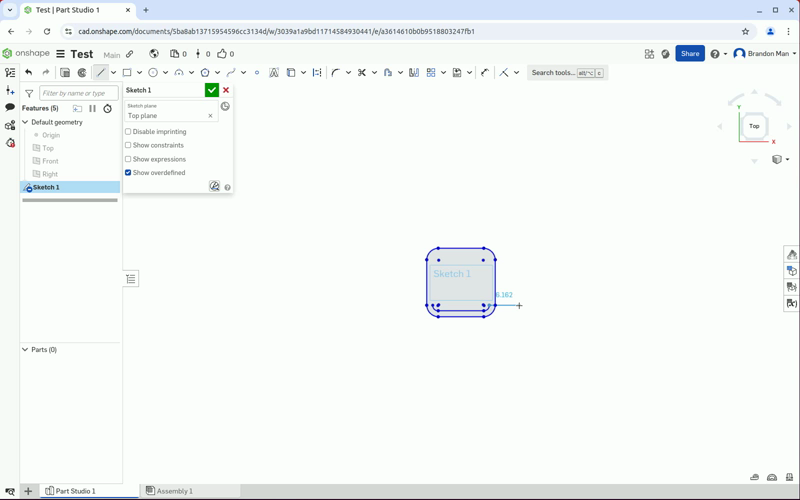
mouse_move(489, 259)
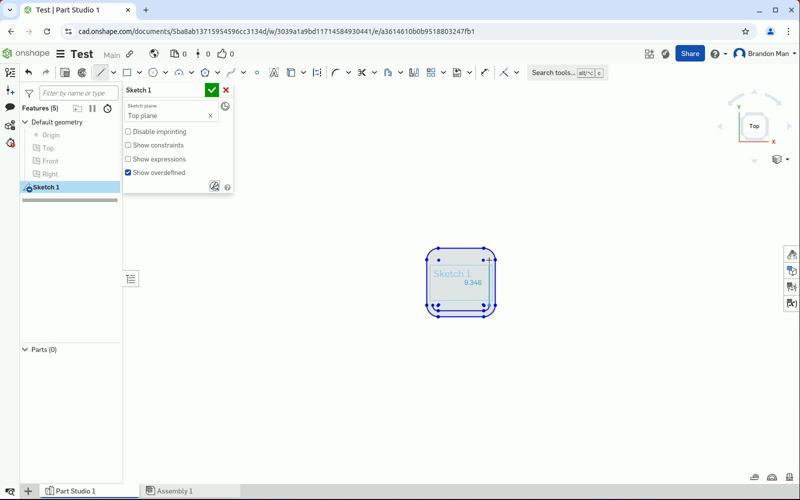
click(489, 259)
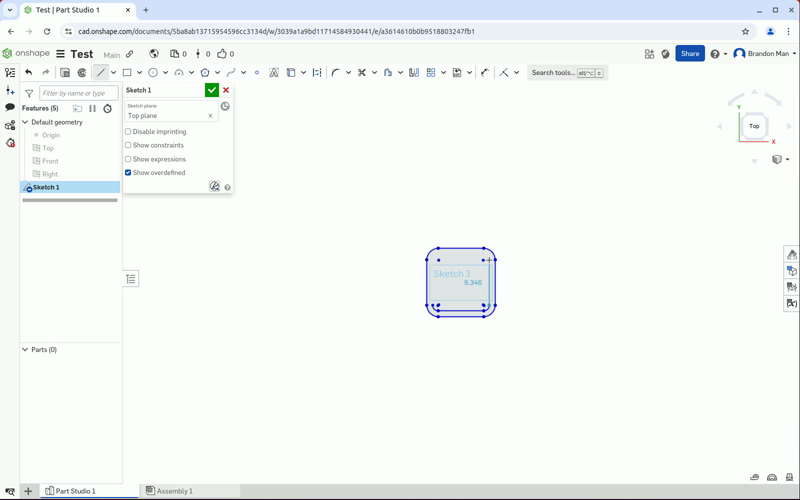
key_up(shift)
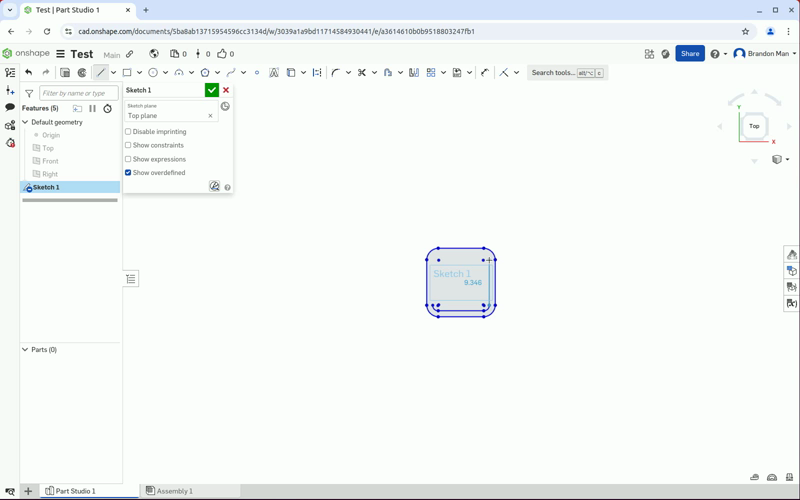
key(esc)
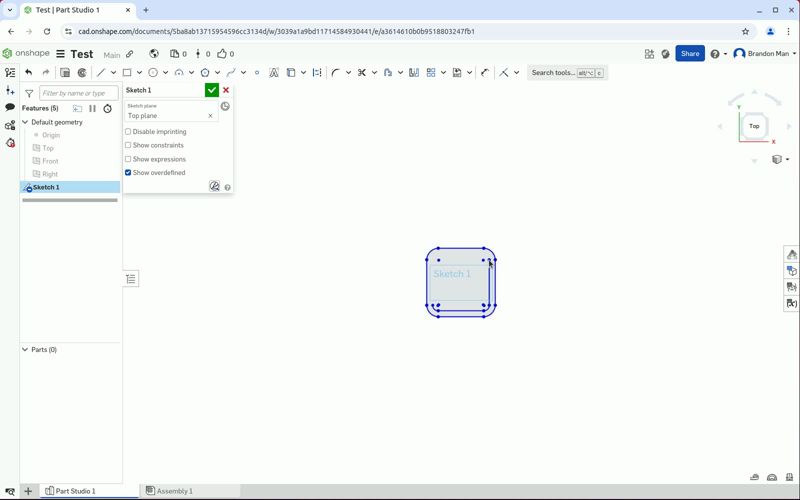
key(a)
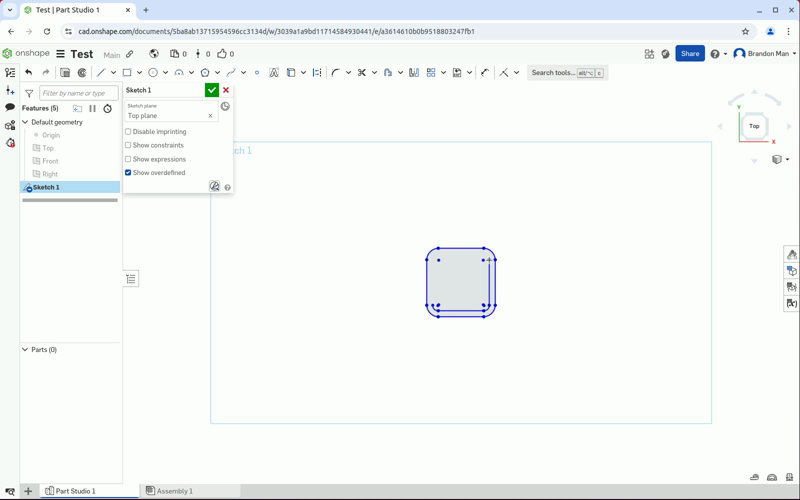
mouse_move(489, 259)
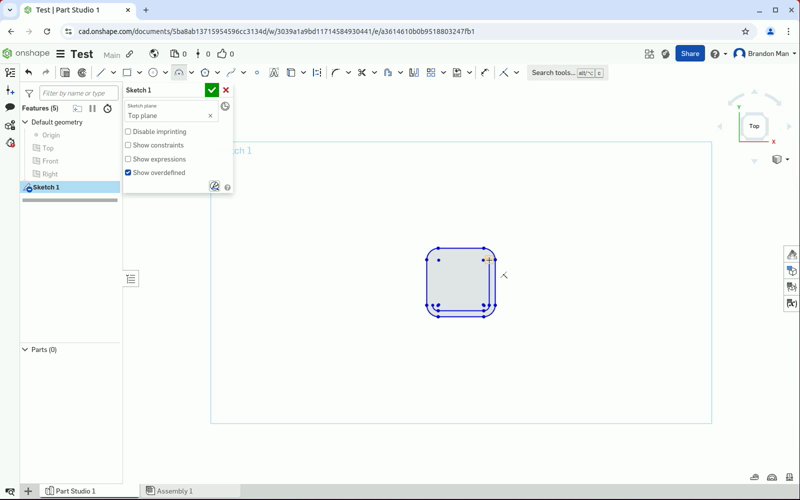
click(489, 259)
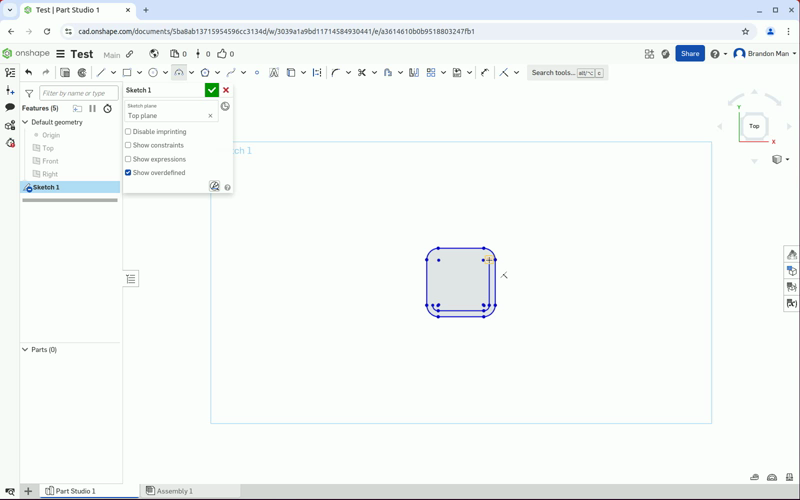
key_down(shift)
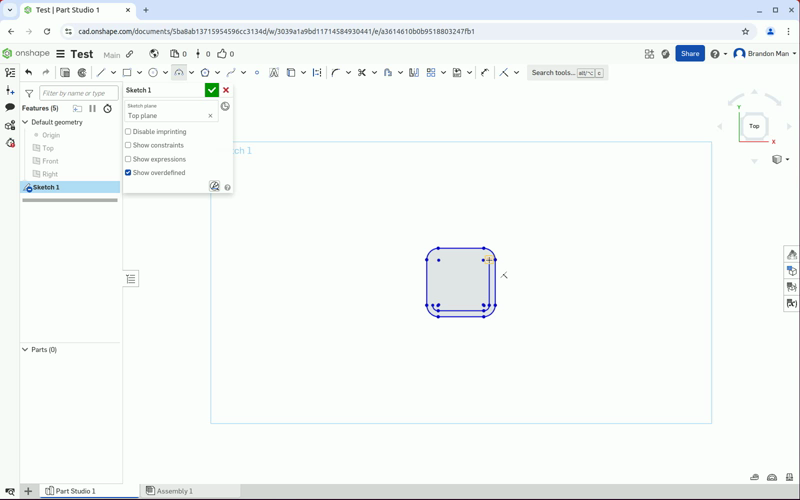
mouse_move(483, 254)
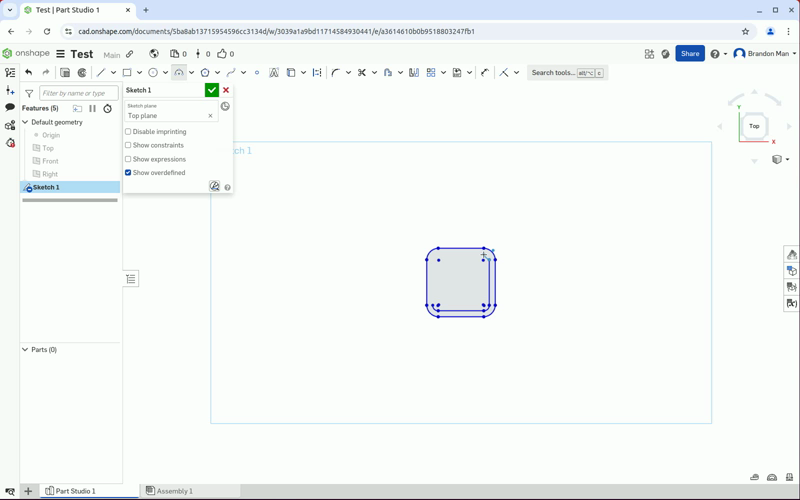
click(483, 254)
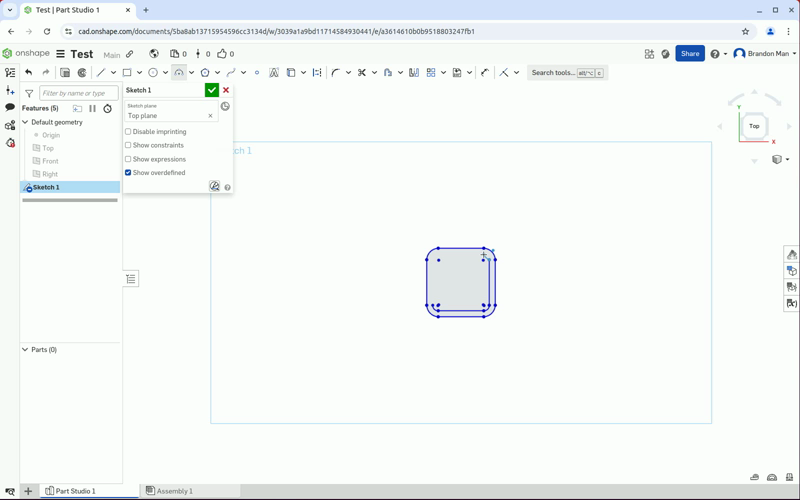
mouse_move(487, 255)
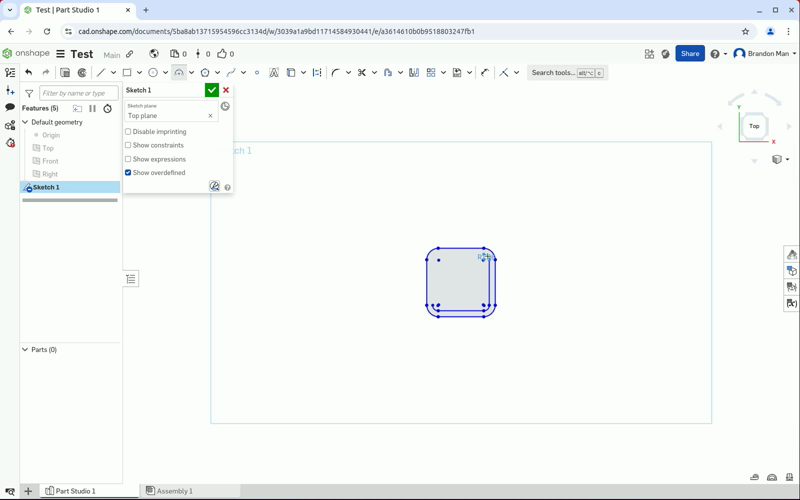
scroll(6)
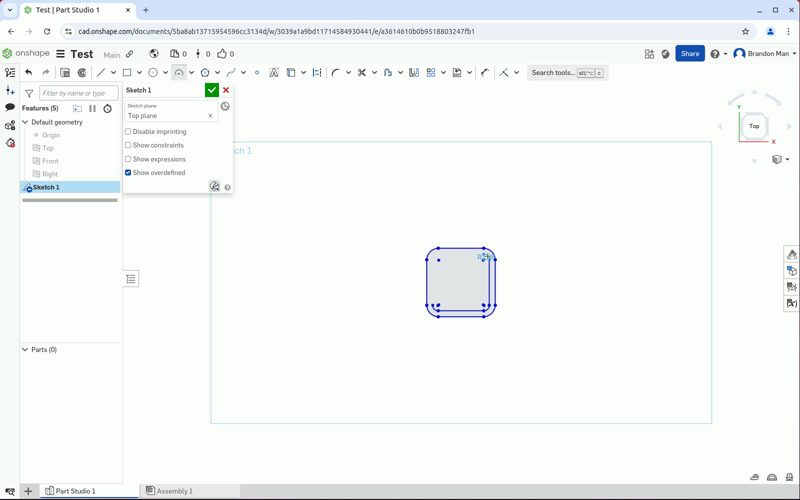
scroll(6)
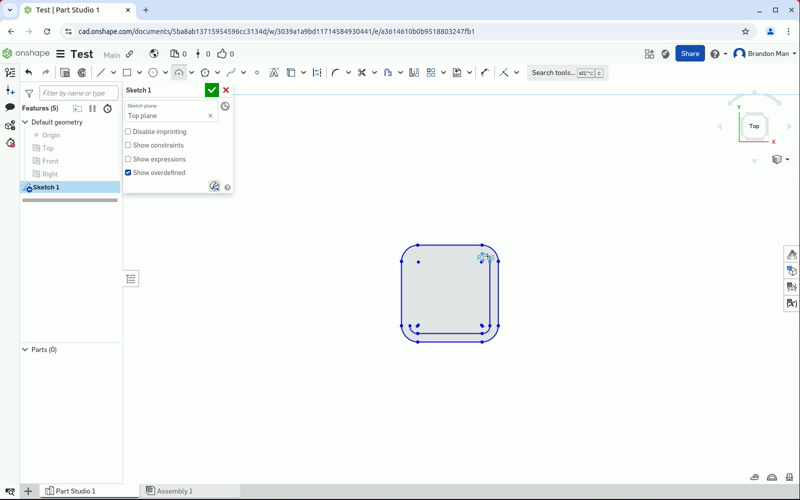
scroll(6)
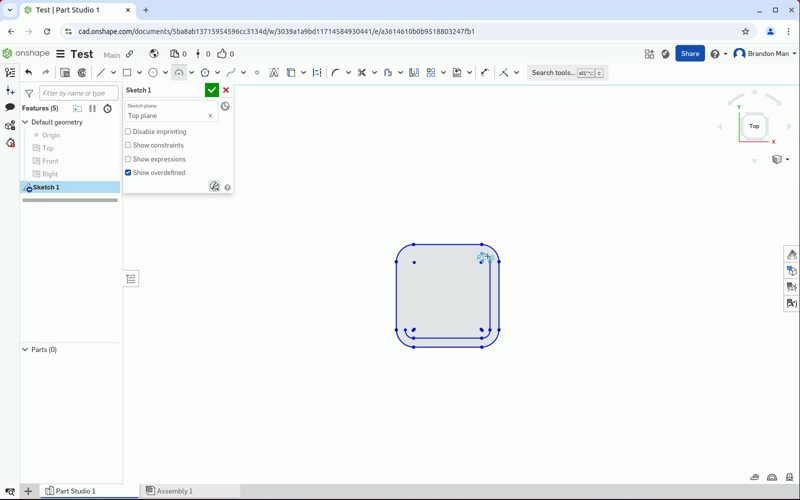
scroll(6)
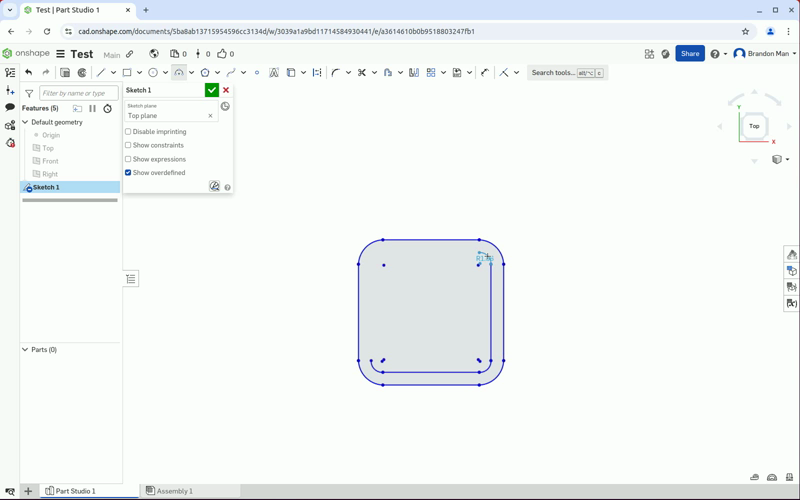
scroll(6)
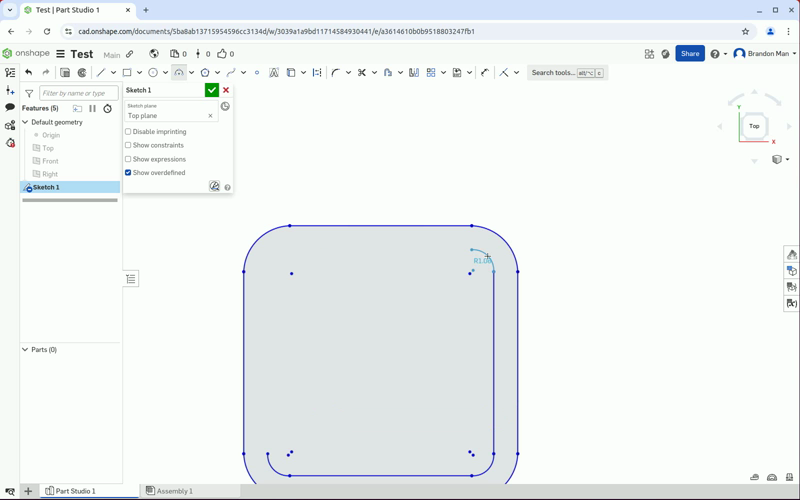
scroll(6)
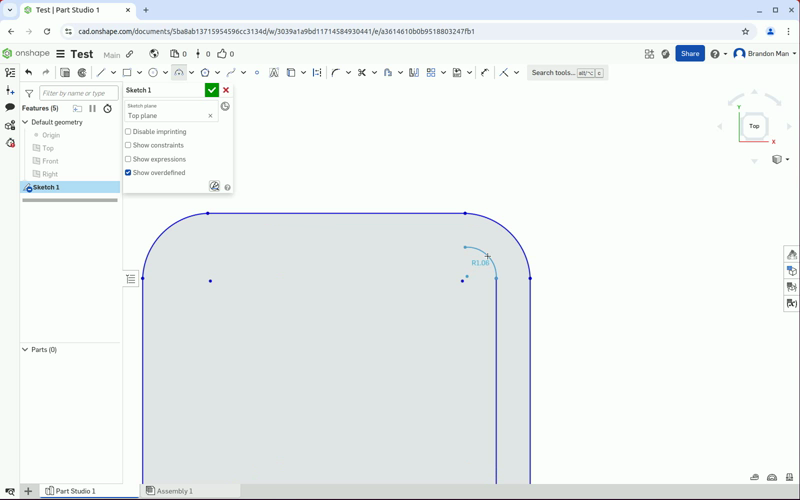
scroll(6)
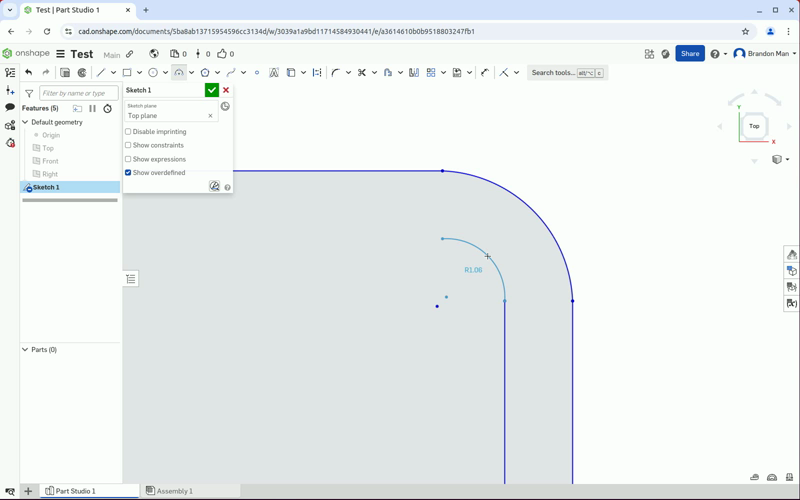
click(487, 255)
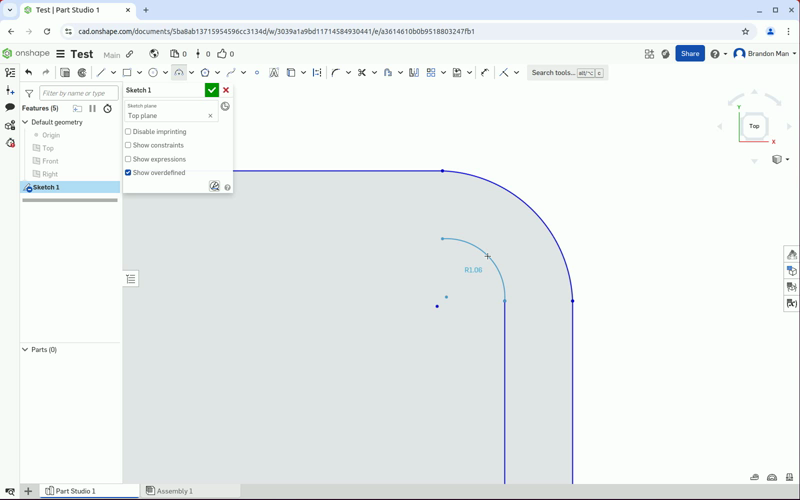
scroll(-6)
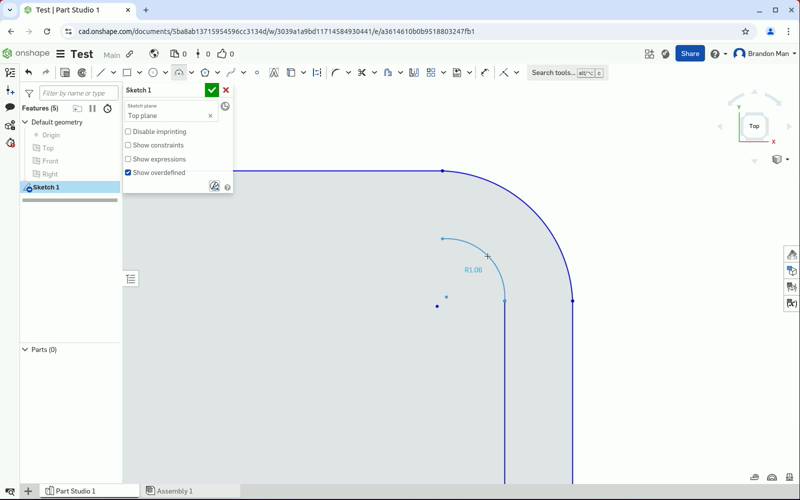
scroll(-6)
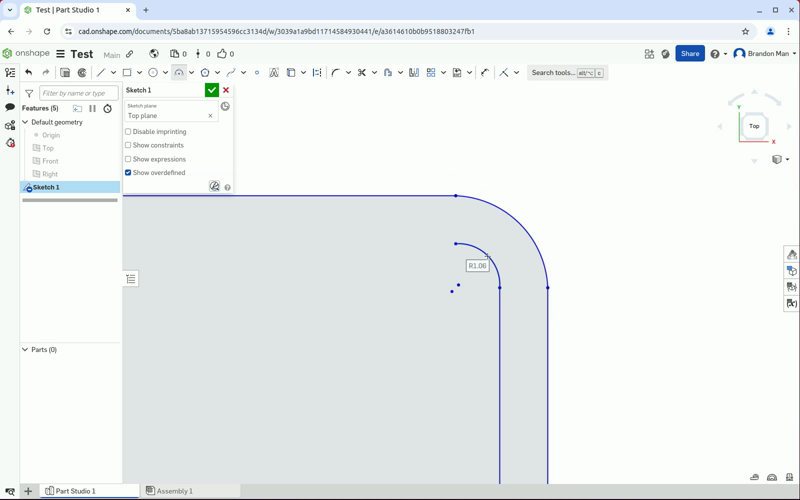
scroll(-6)
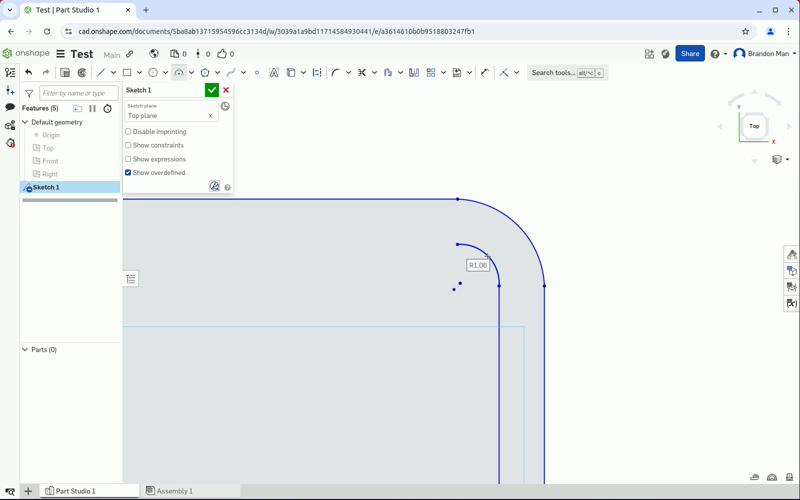
scroll(-6)
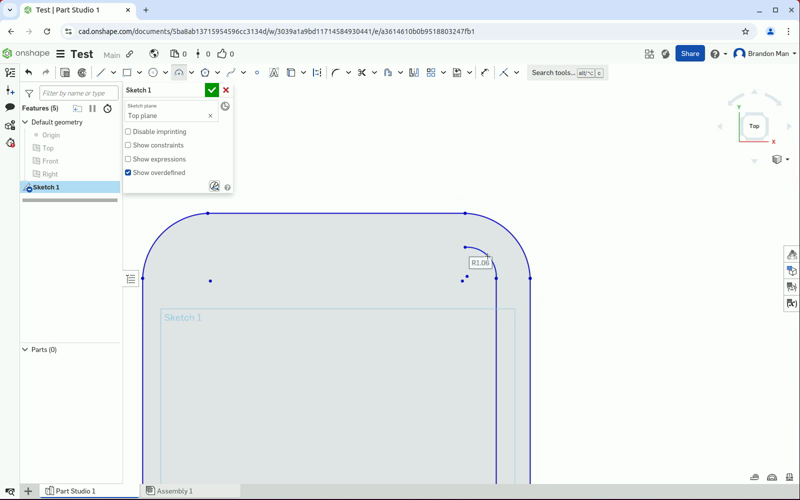
scroll(-6)
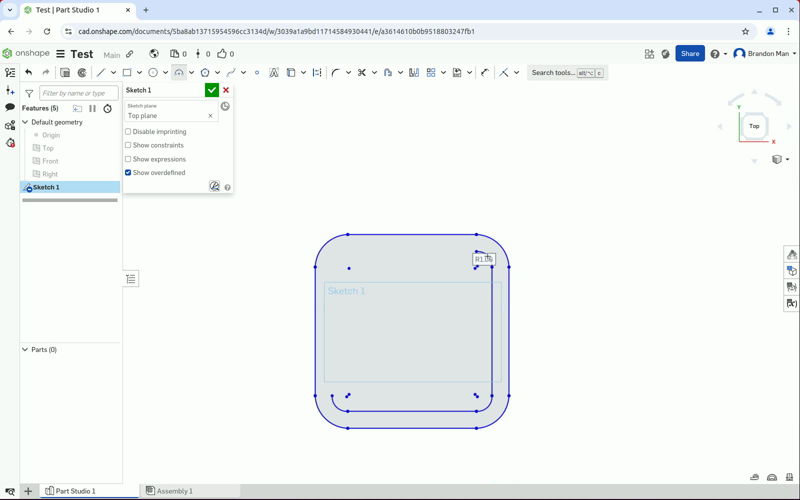
scroll(-6)
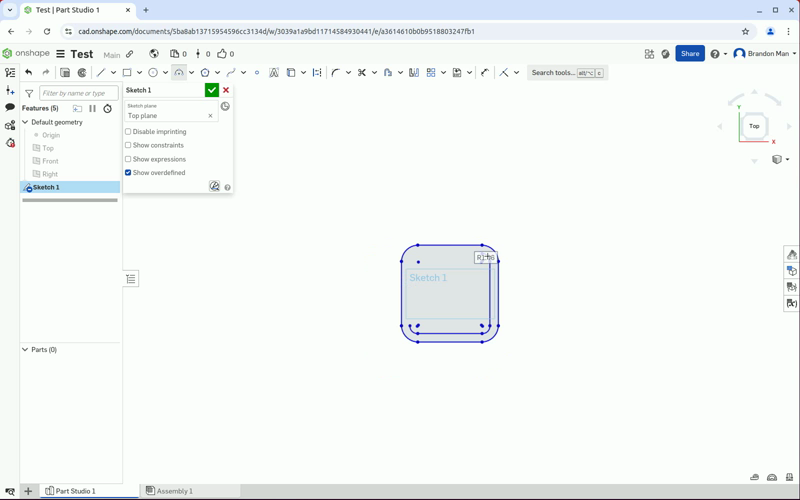
scroll(-6)
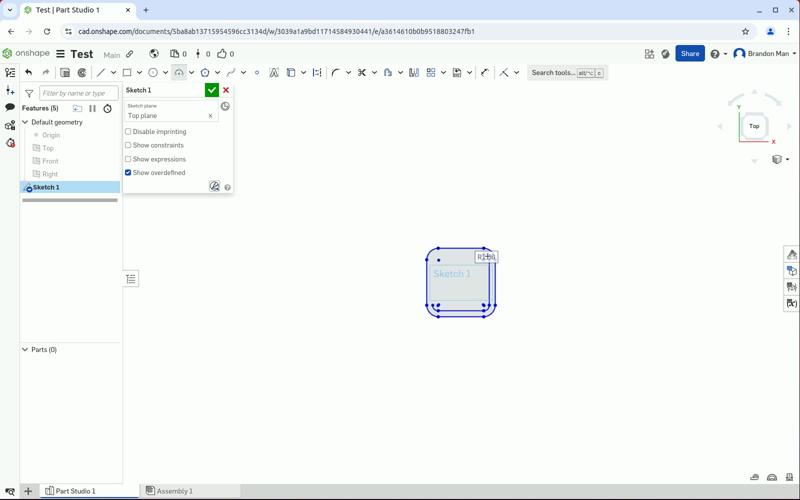
key_up(shift)
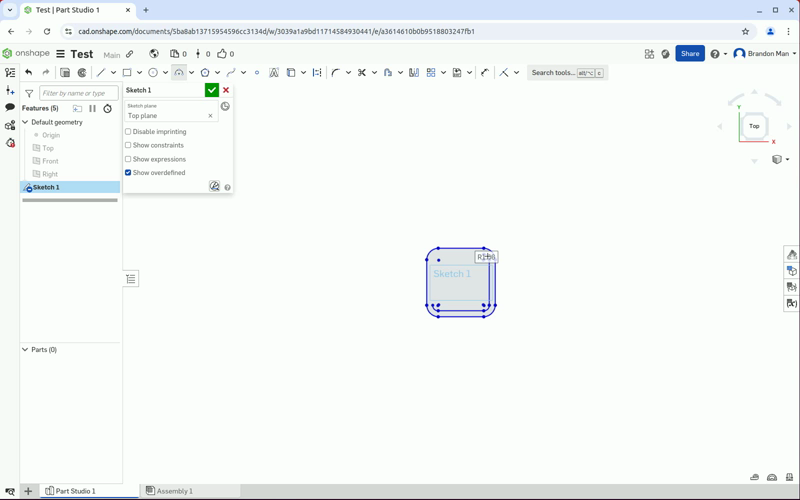
key(esc)
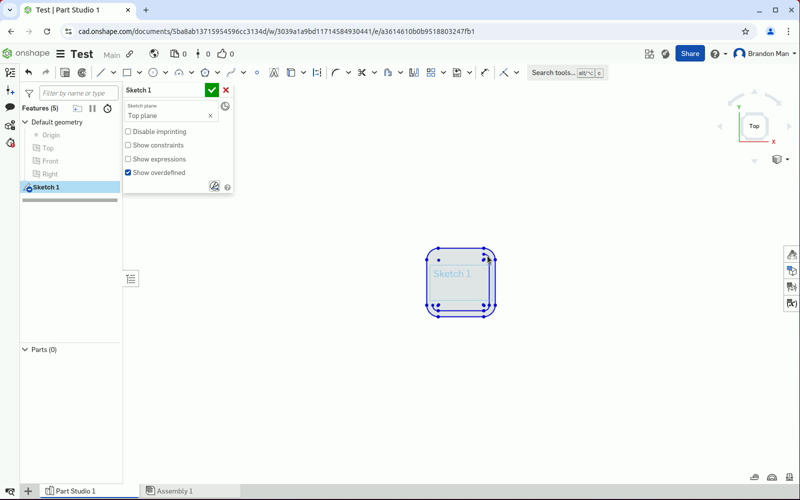
key(l)
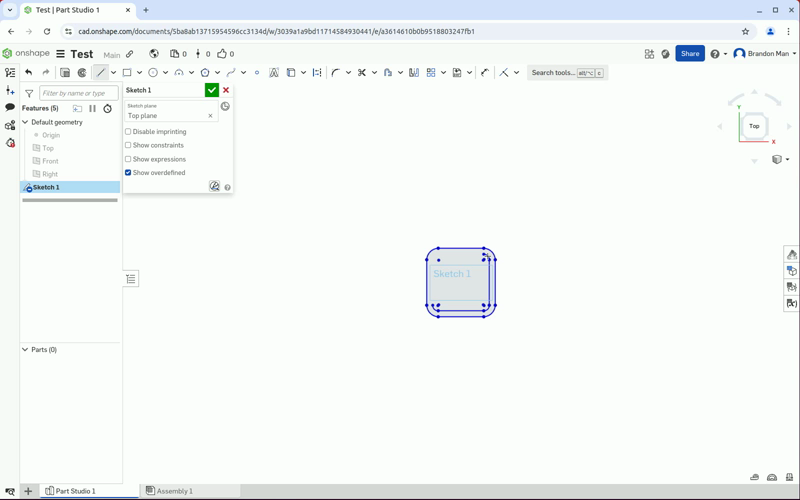
mouse_move(483, 254)
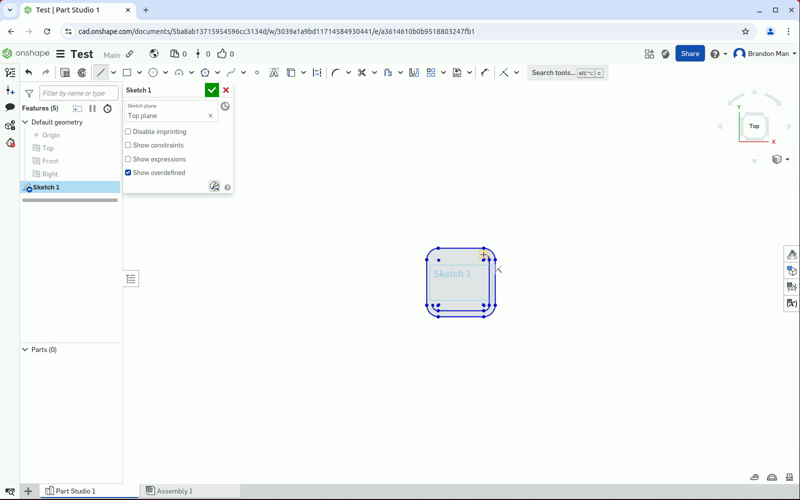
scroll(6)
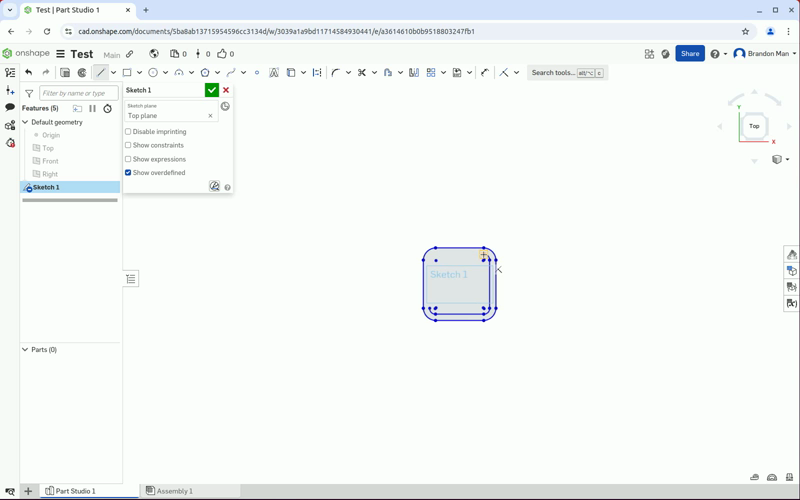
scroll(6)
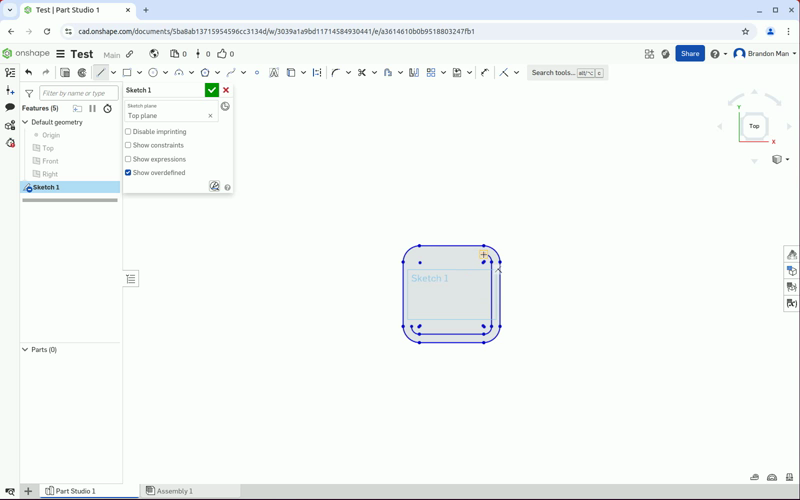
scroll(6)
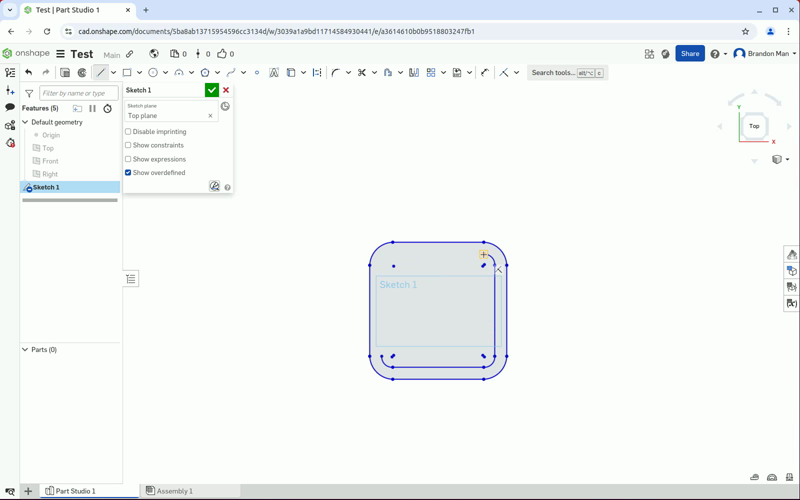
scroll(6)
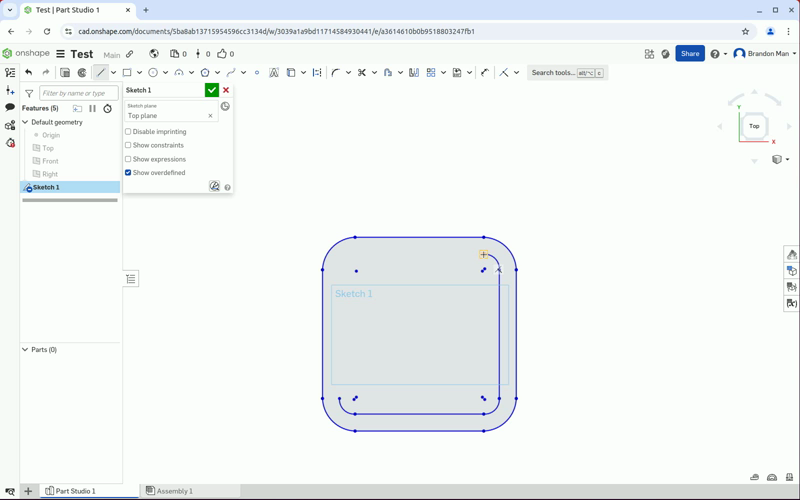
scroll(6)
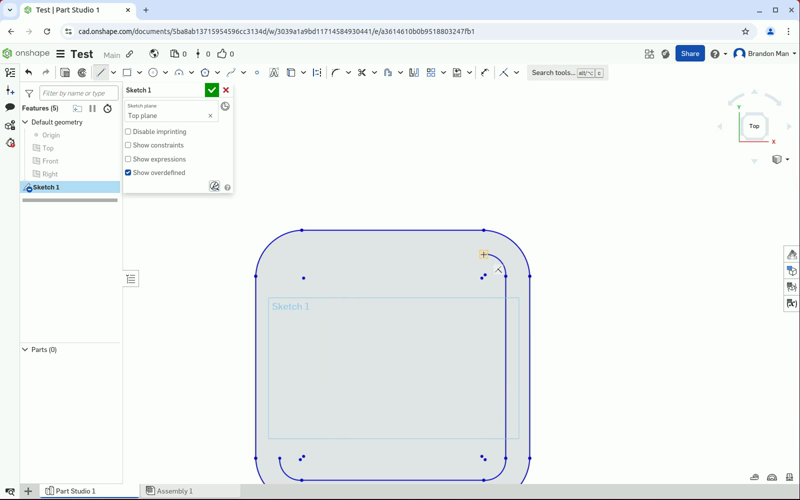
scroll(6)
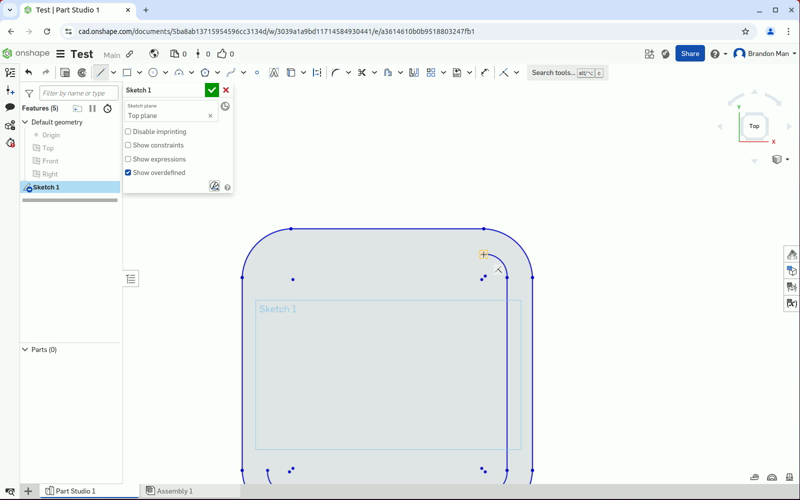
scroll(6)
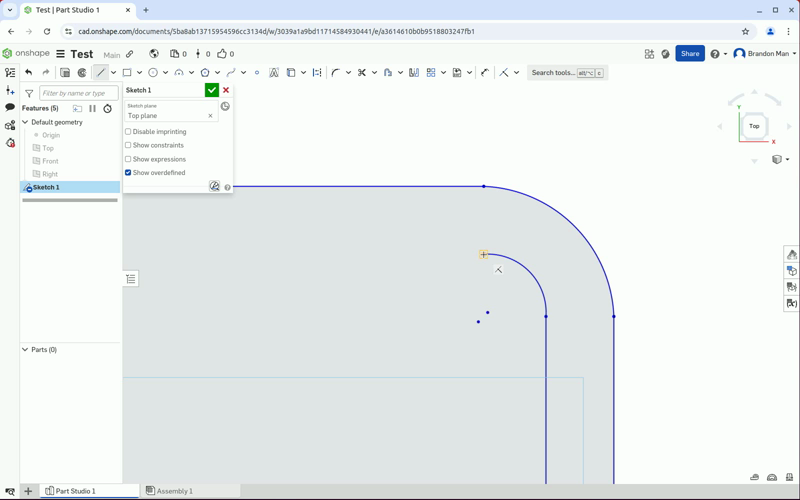
click(483, 254)
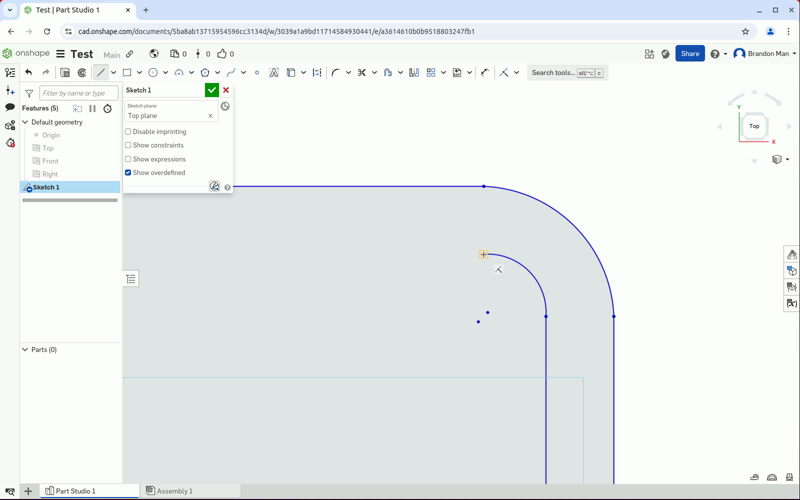
scroll(-6)
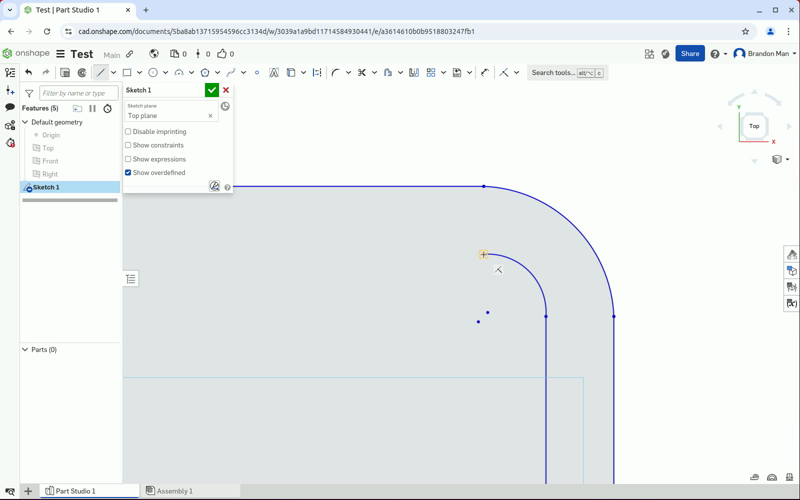
scroll(-6)
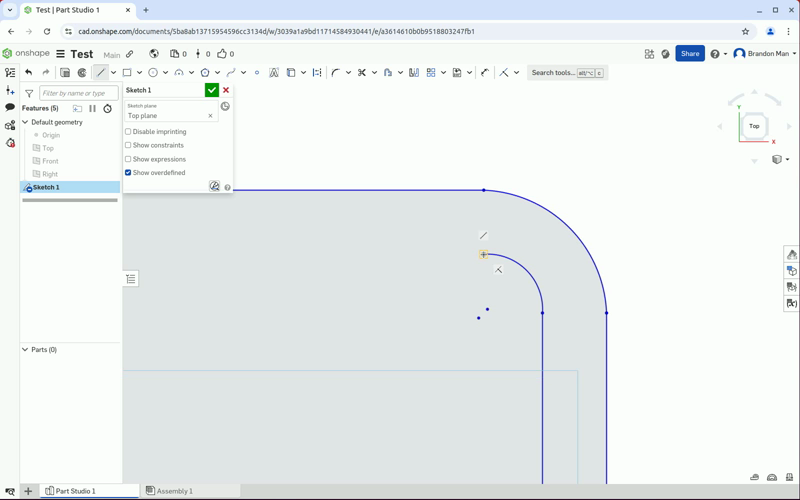
scroll(-6)
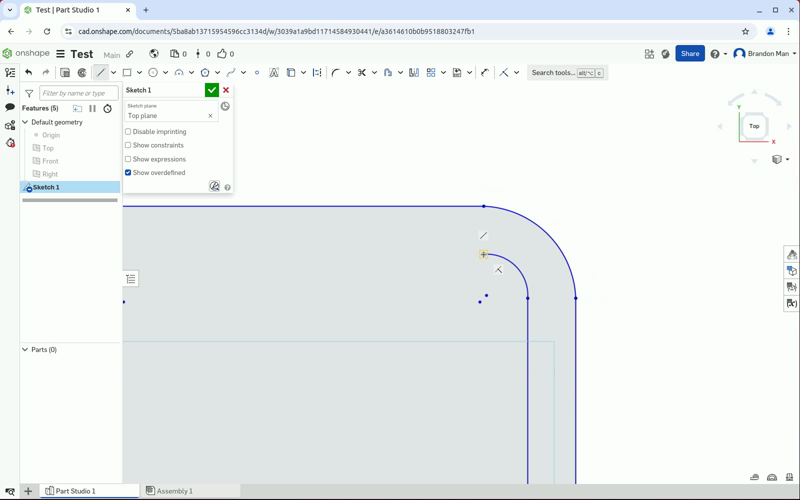
scroll(-6)
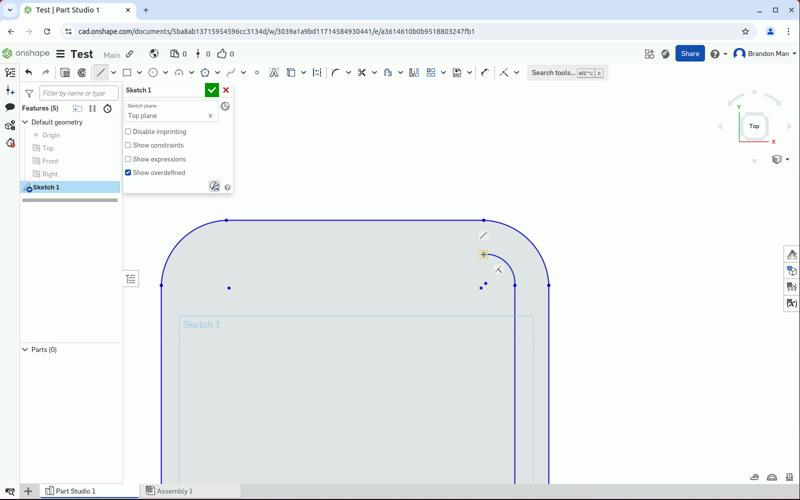
scroll(-6)
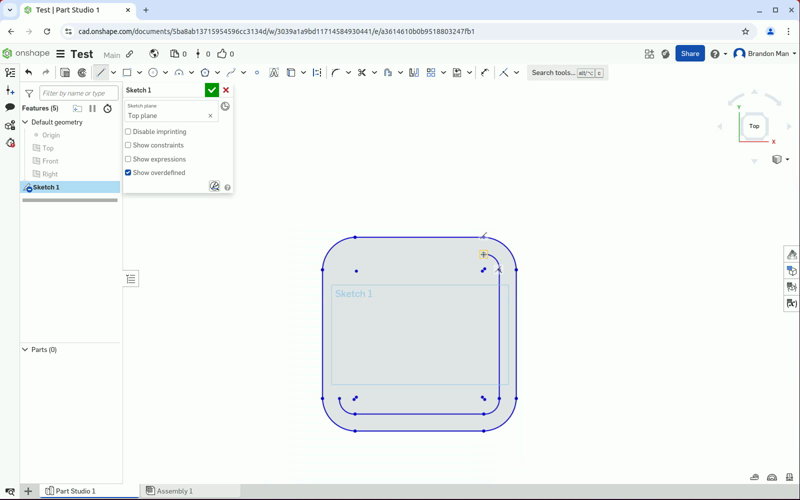
scroll(-6)
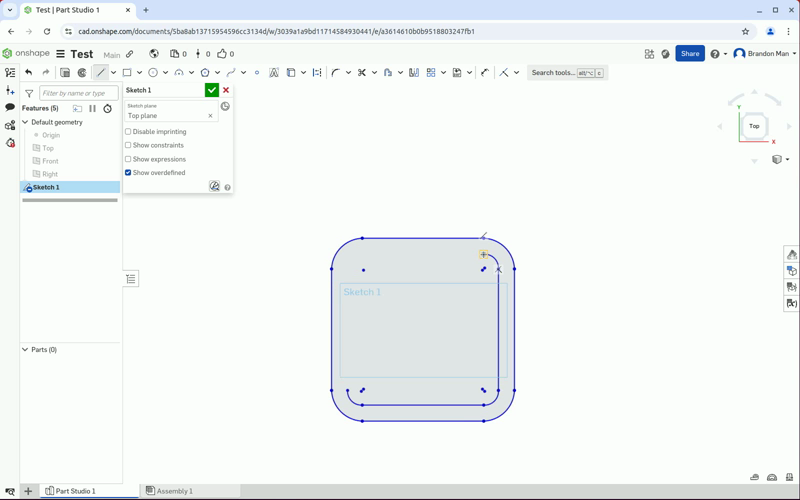
scroll(-6)
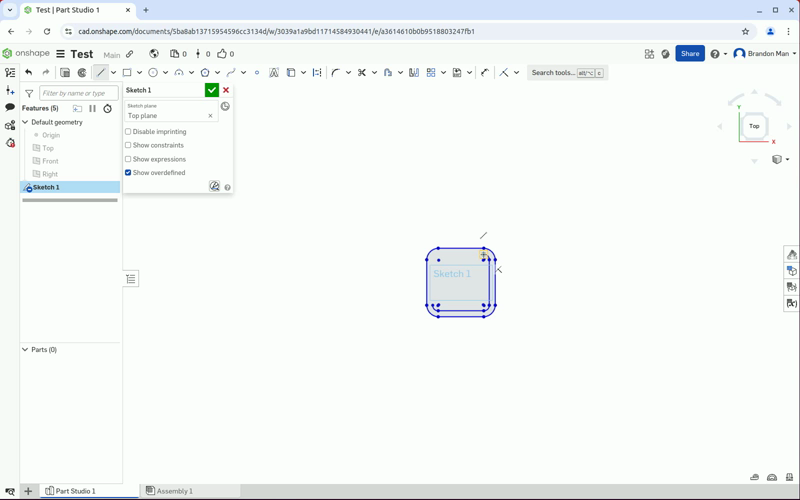
key_down(shift)
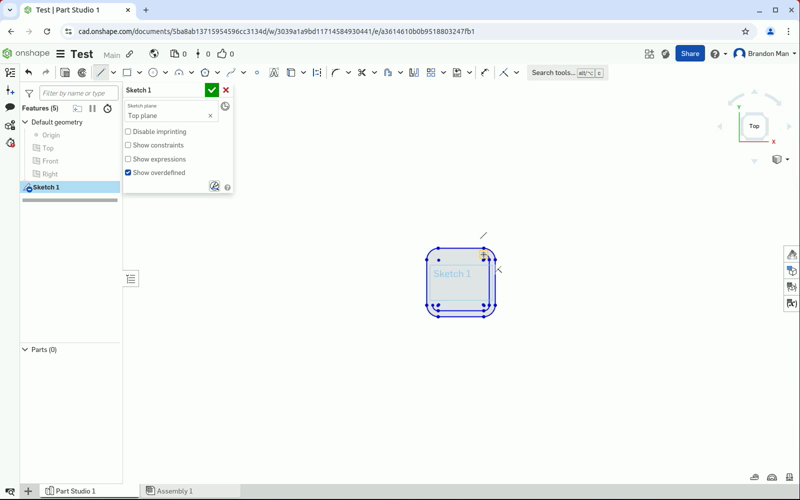
mouse_move(513, 254)
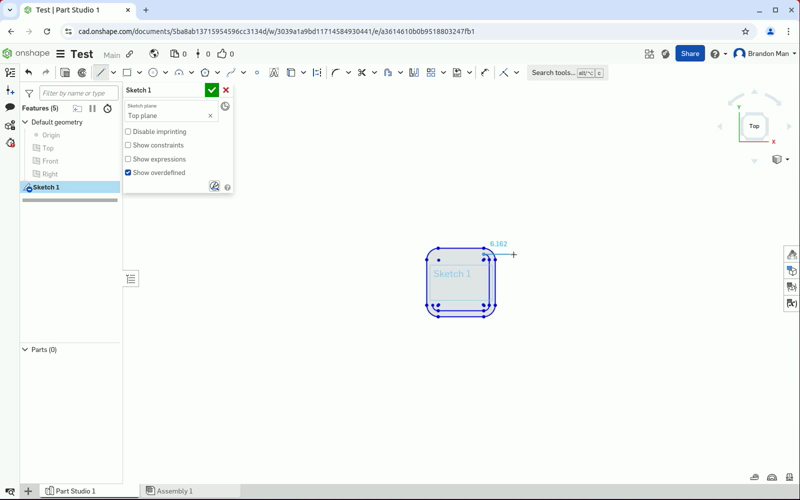
mouse_move(438, 254)
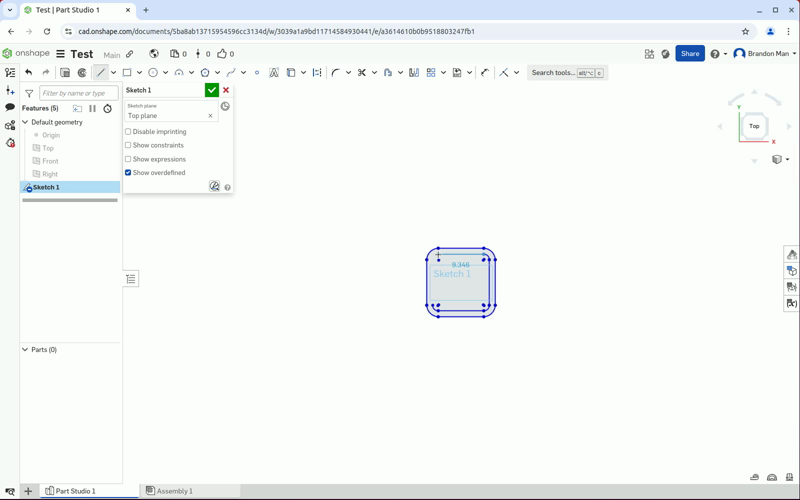
click(438, 254)
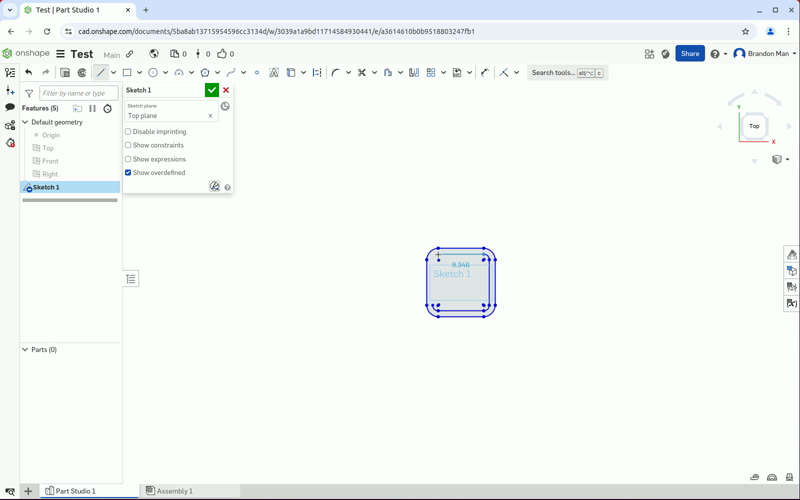
key_up(shift)
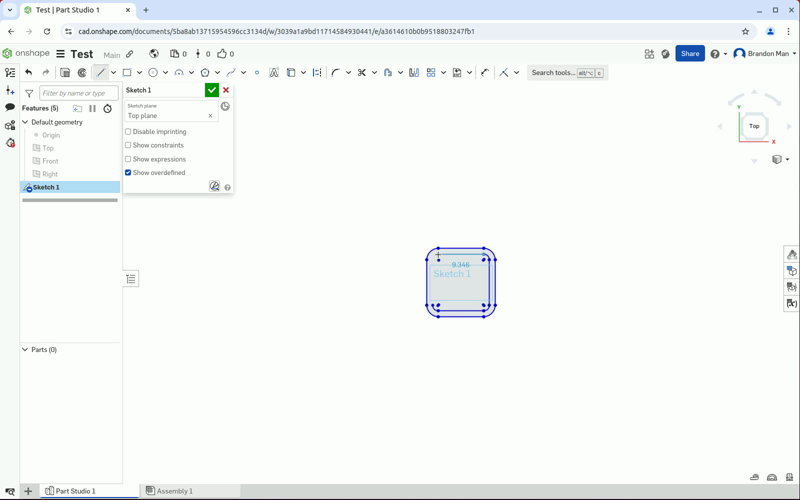
key(esc)
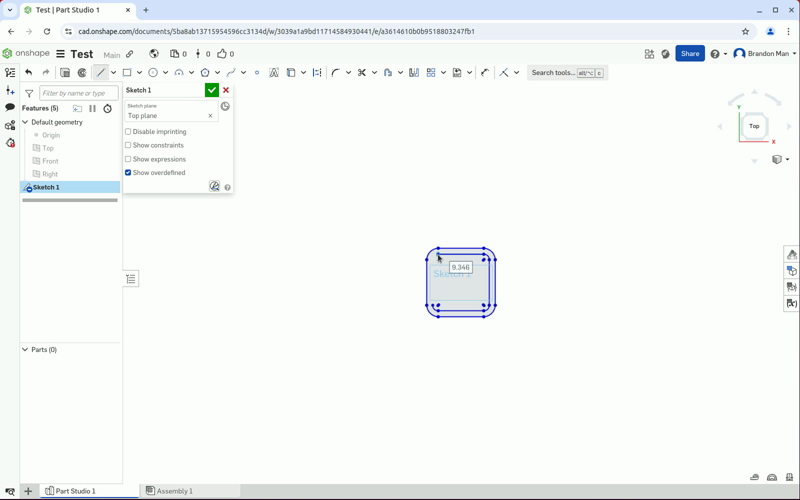
key(a)
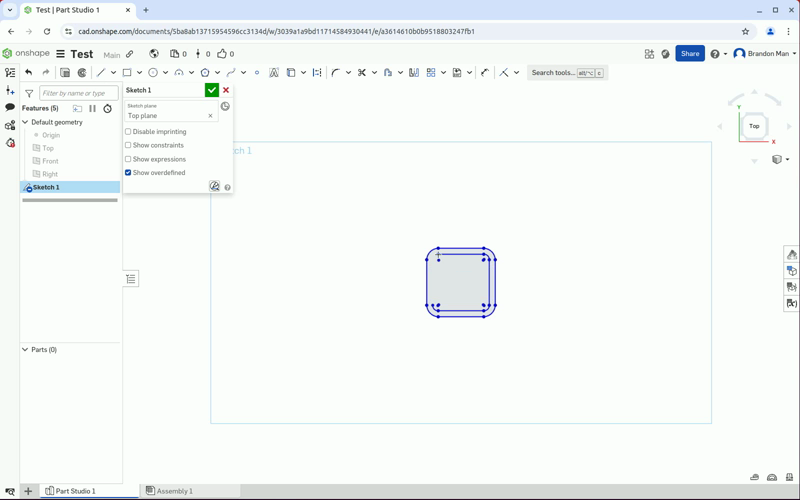
mouse_move(438, 254)
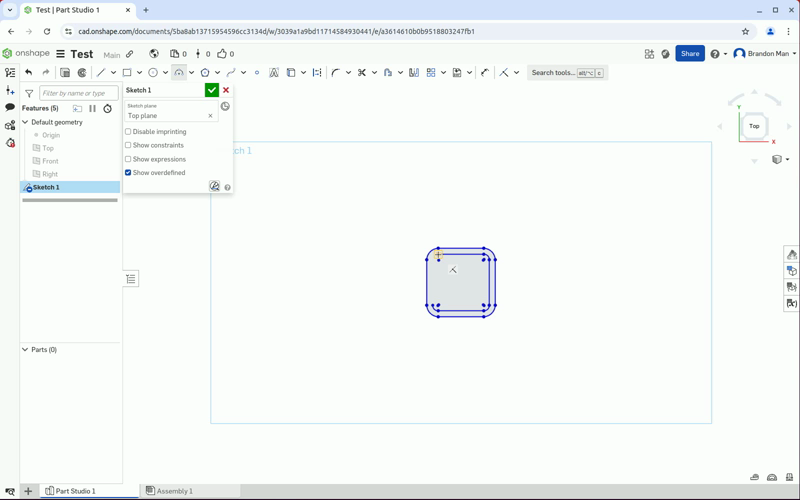
click(438, 254)
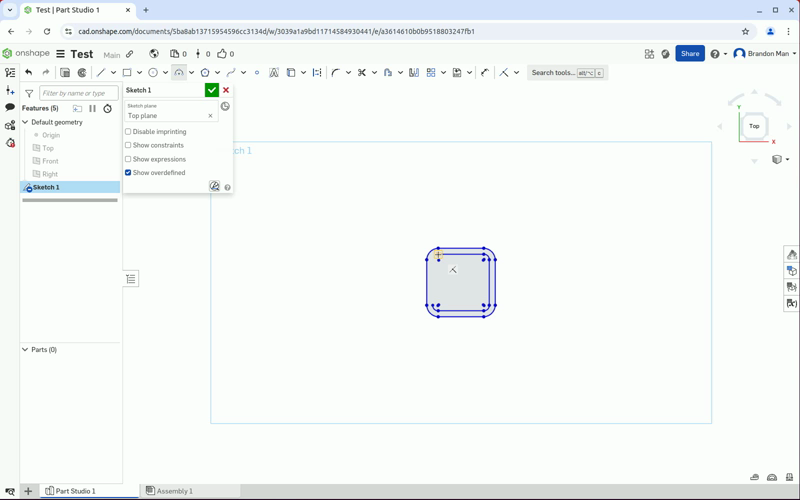
key_down(shift)
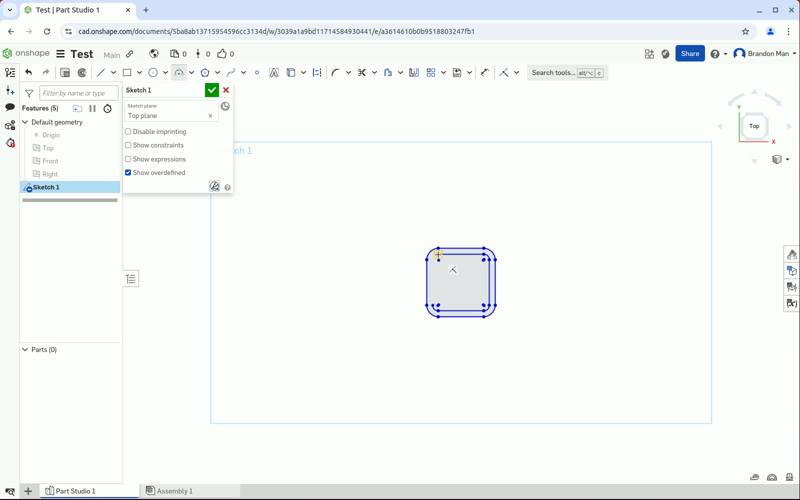
mouse_move(432, 259)
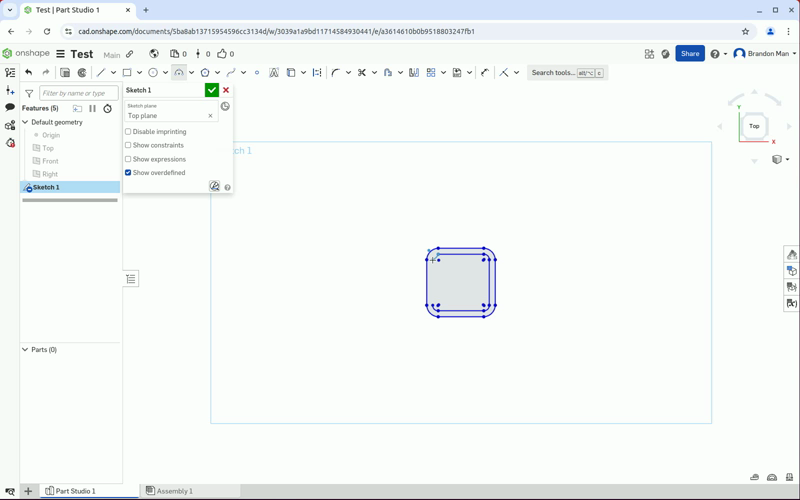
click(432, 259)
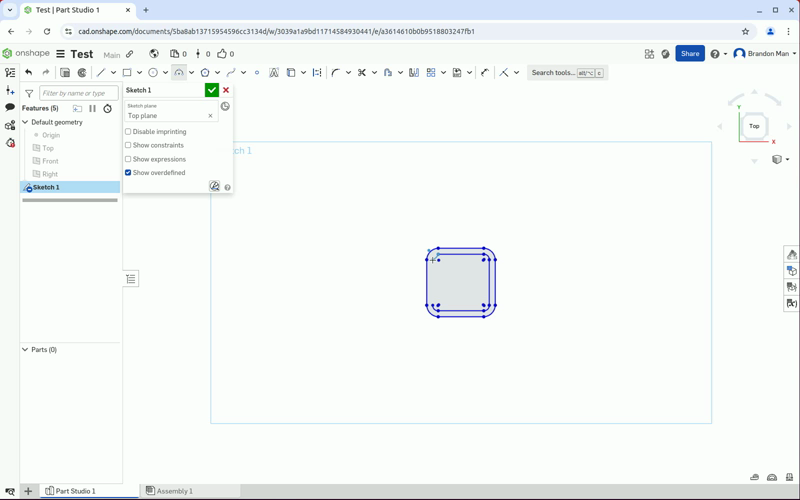
mouse_move(434, 255)
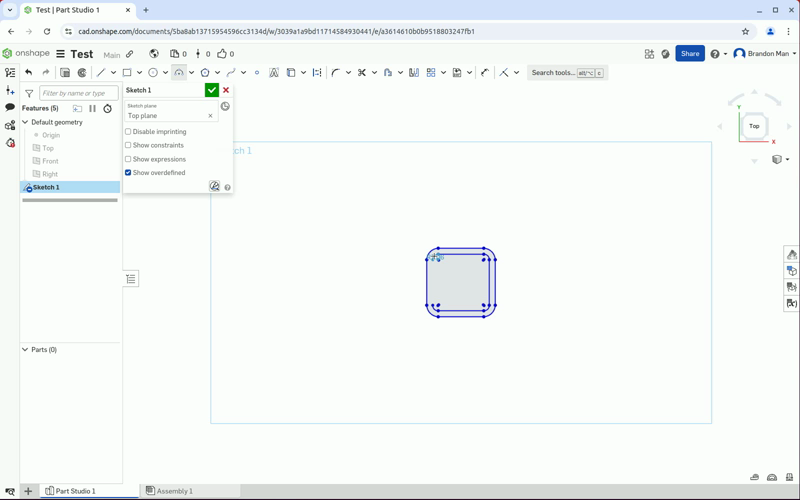
scroll(6)
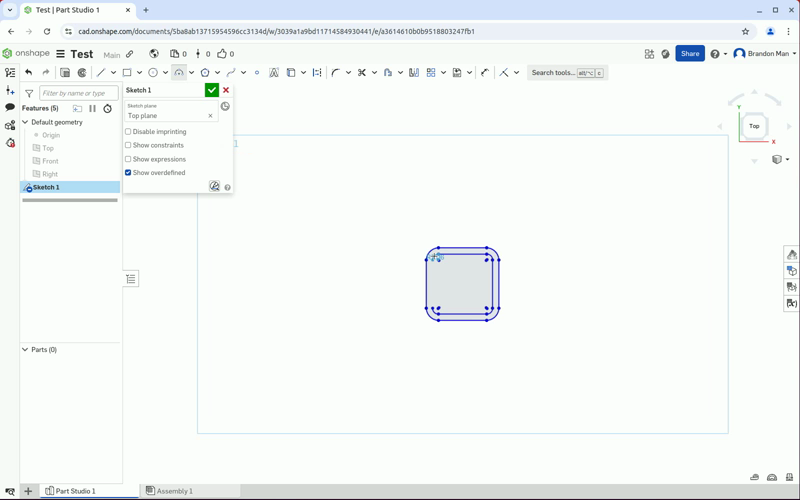
scroll(6)
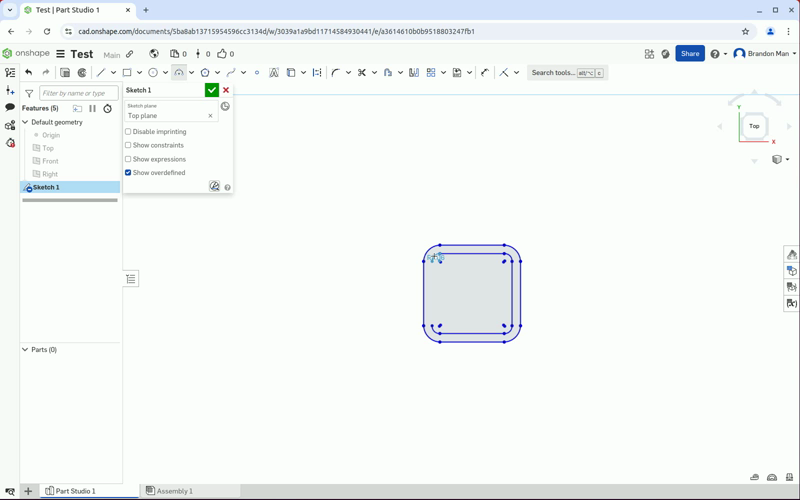
scroll(6)
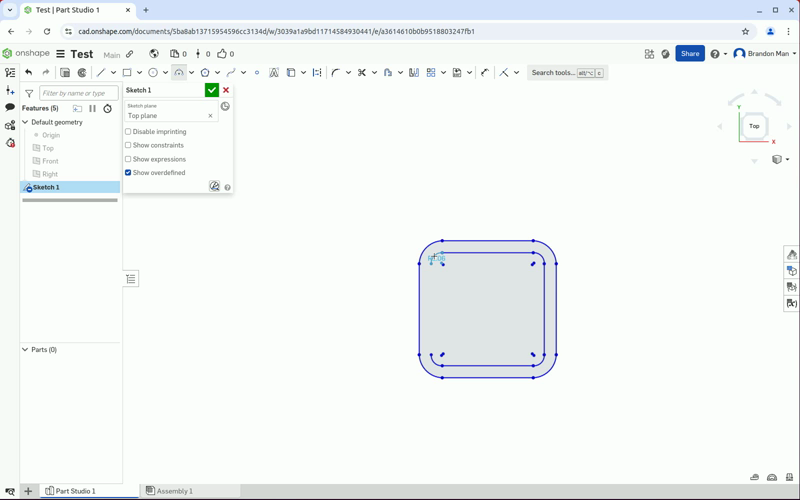
scroll(6)
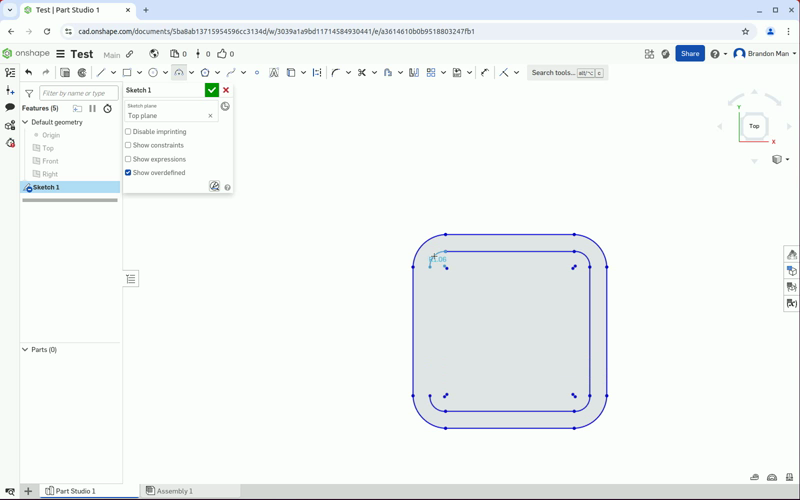
scroll(6)
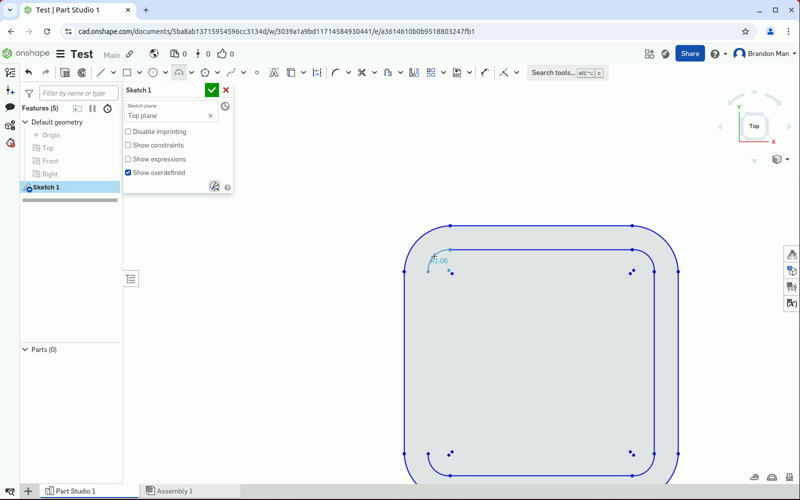
scroll(6)
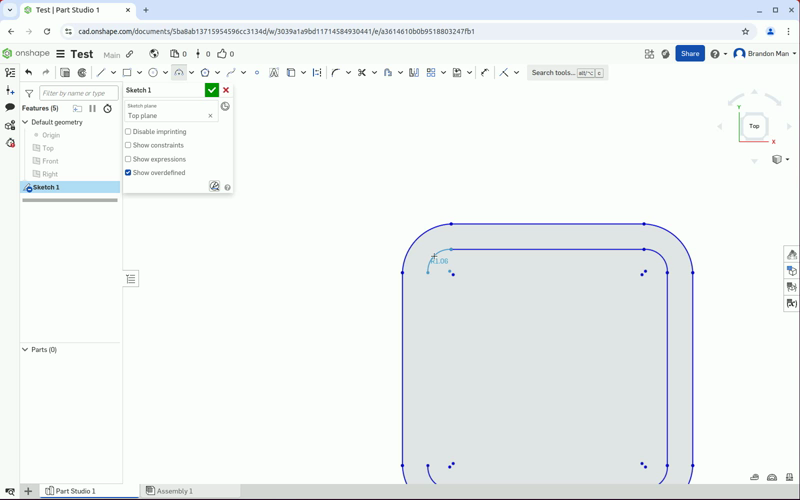
scroll(6)
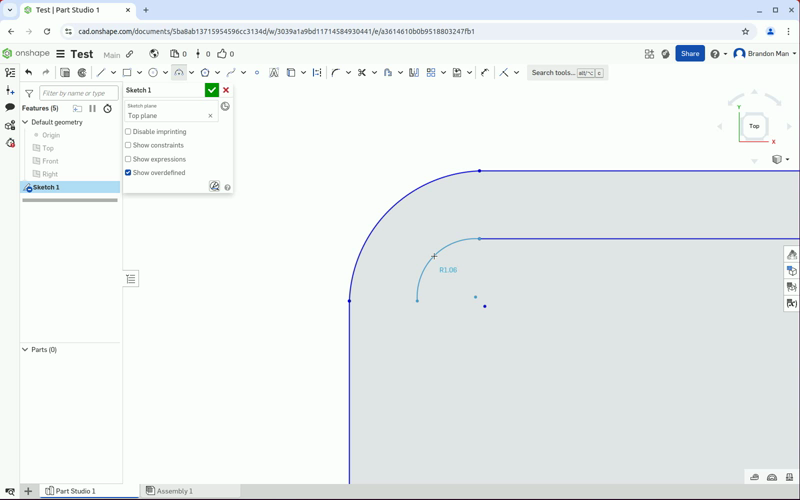
click(434, 255)
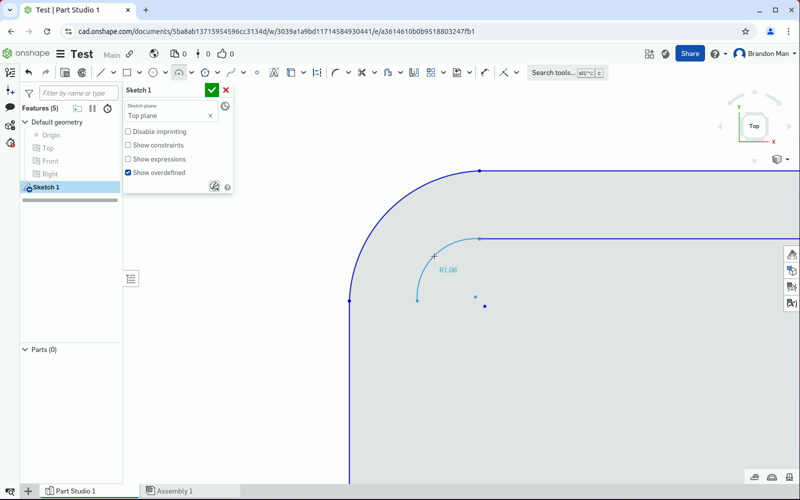
scroll(-6)
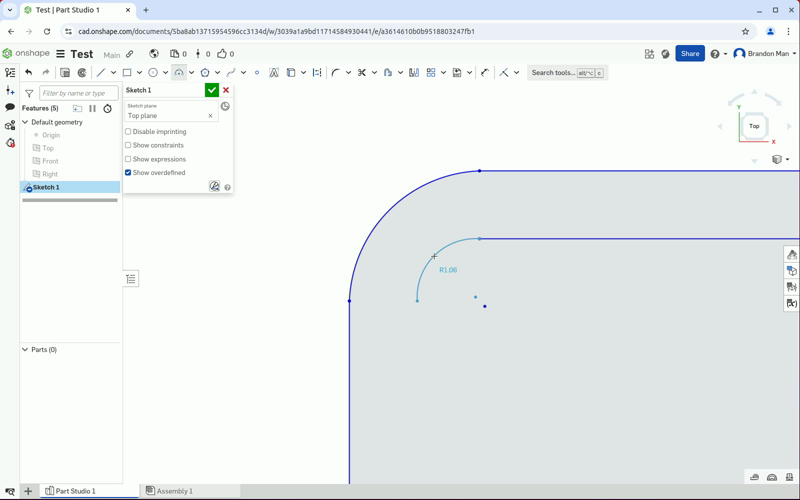
scroll(-6)
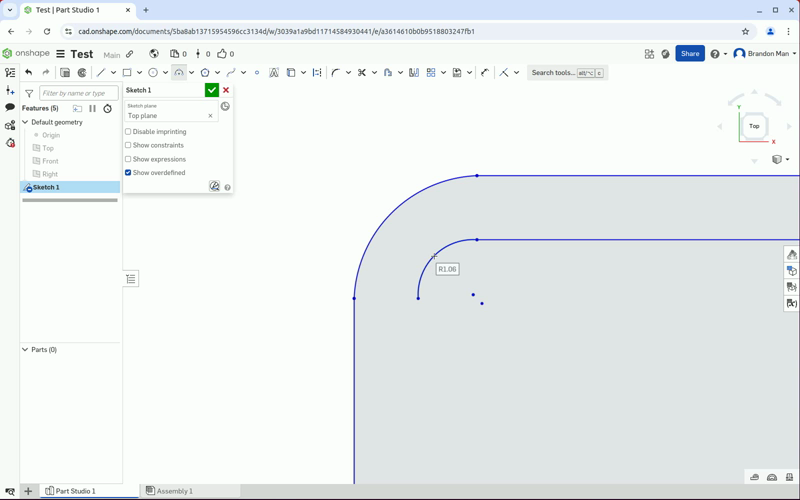
scroll(-6)
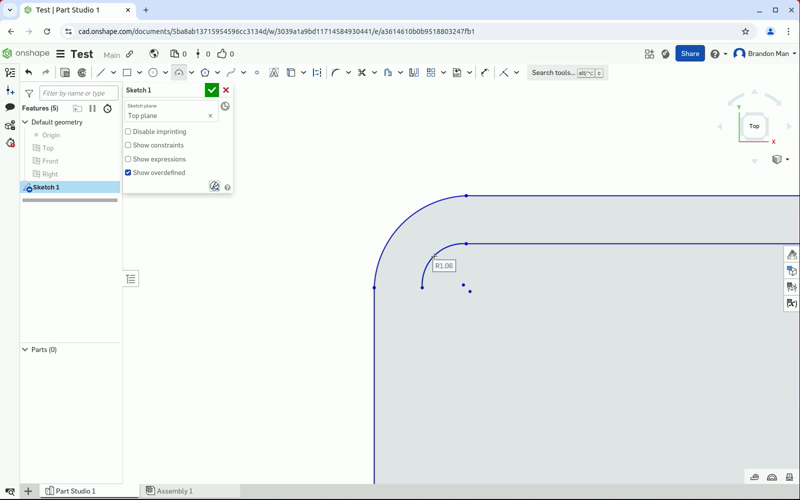
scroll(-6)
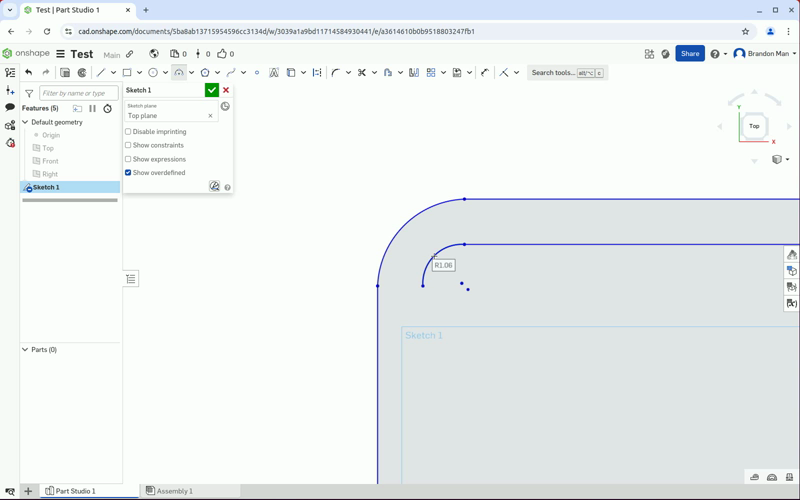
scroll(-6)
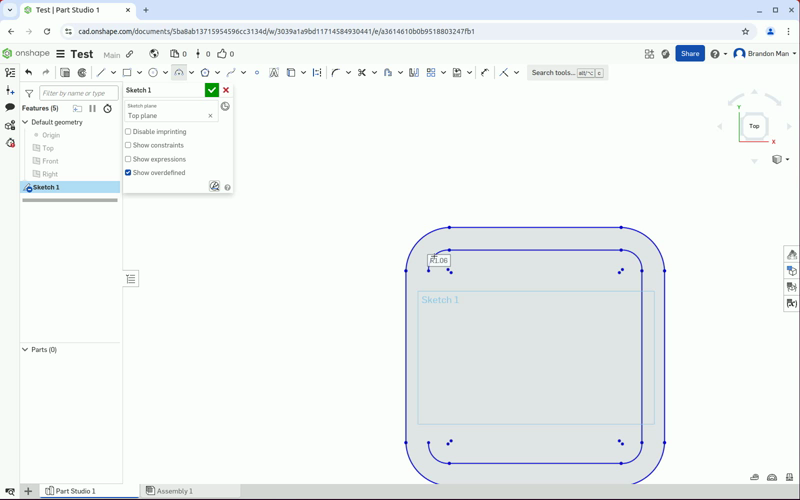
scroll(-6)
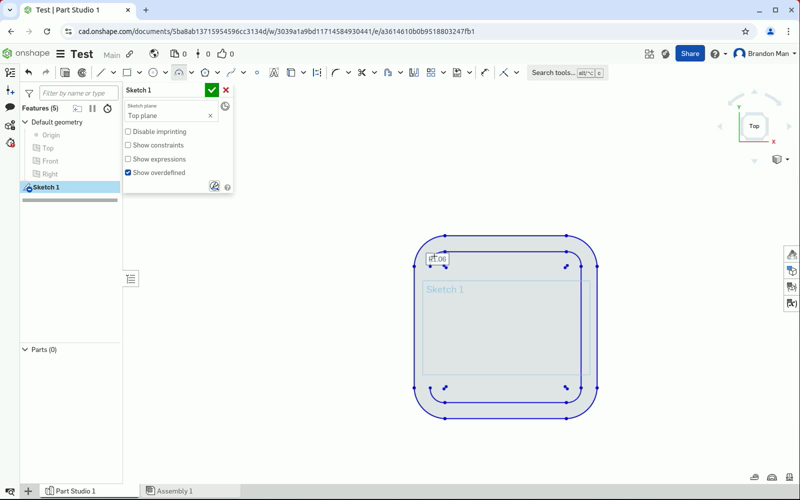
scroll(-6)
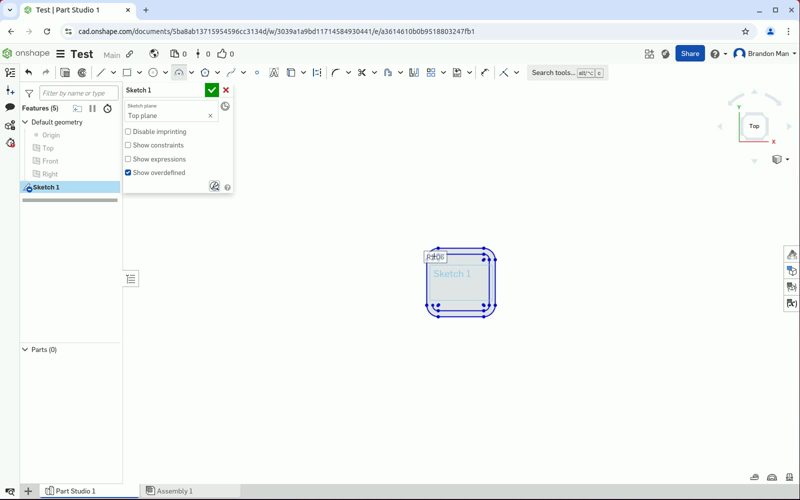
key_up(shift)
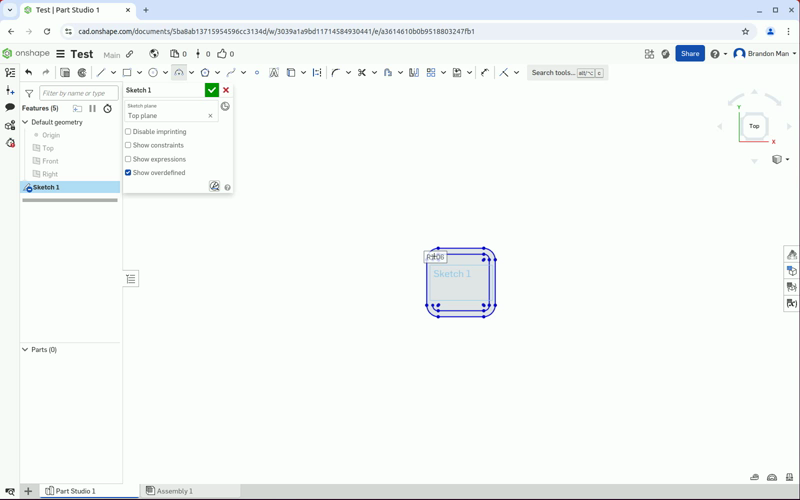
key(esc)
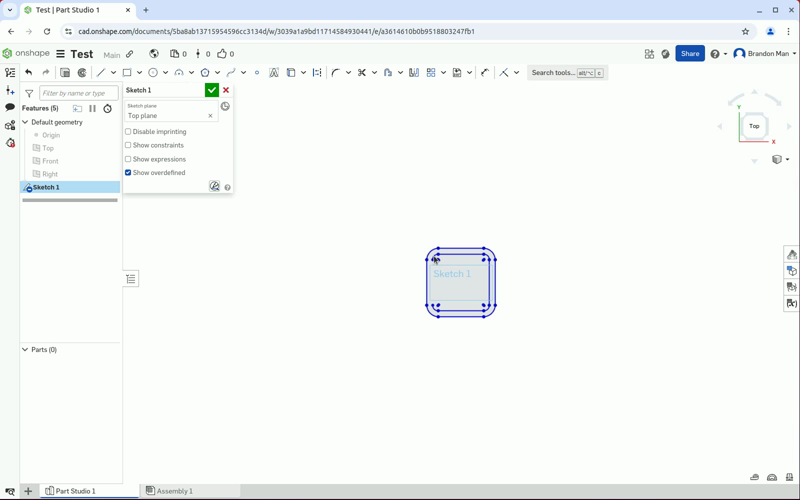
key(l)
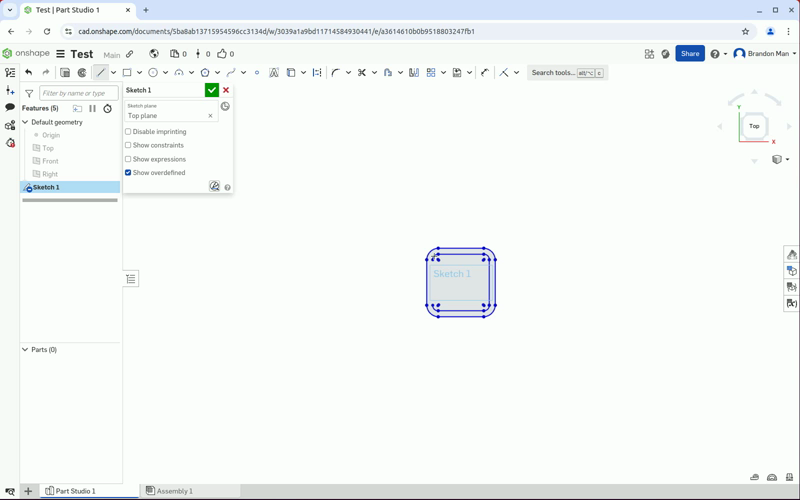
mouse_move(432, 259)
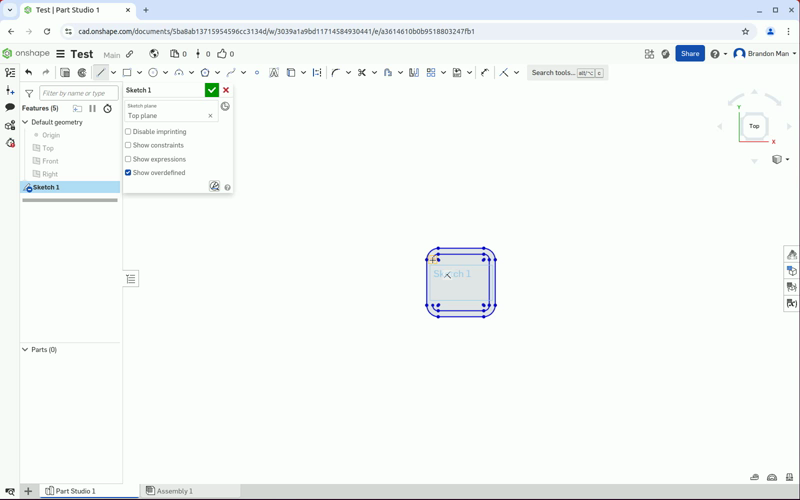
scroll(6)
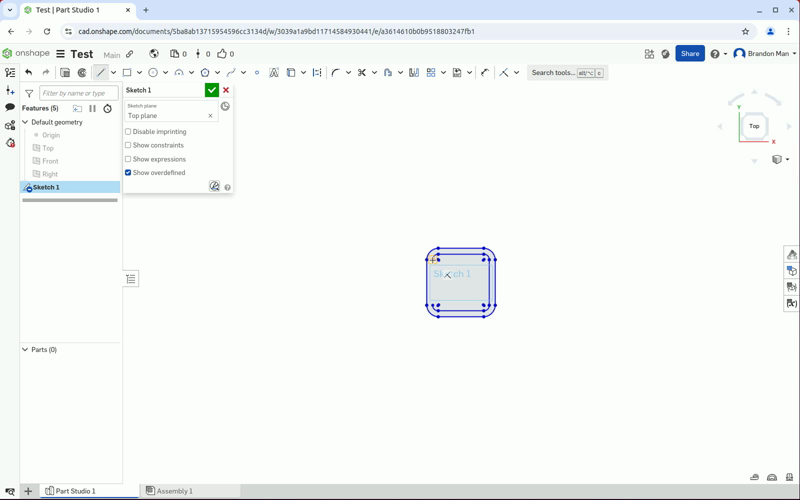
scroll(6)
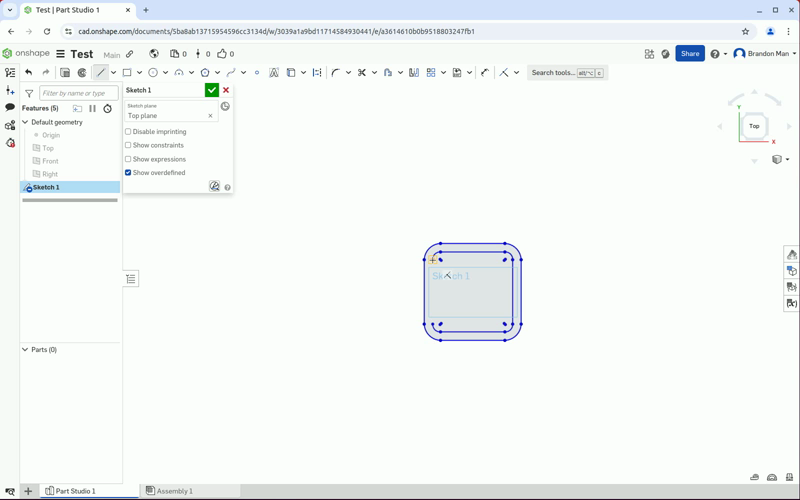
scroll(6)
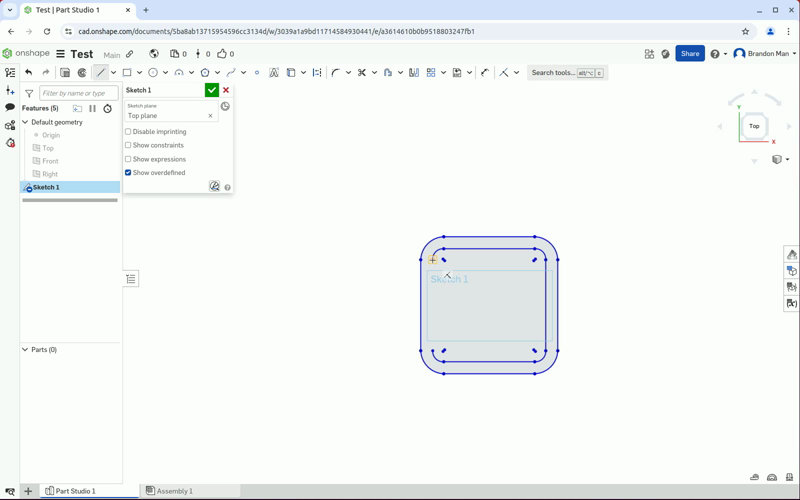
scroll(6)
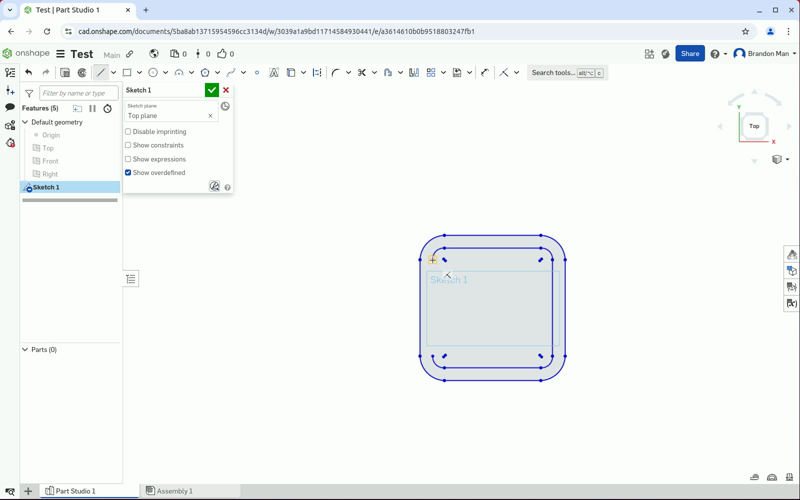
scroll(6)
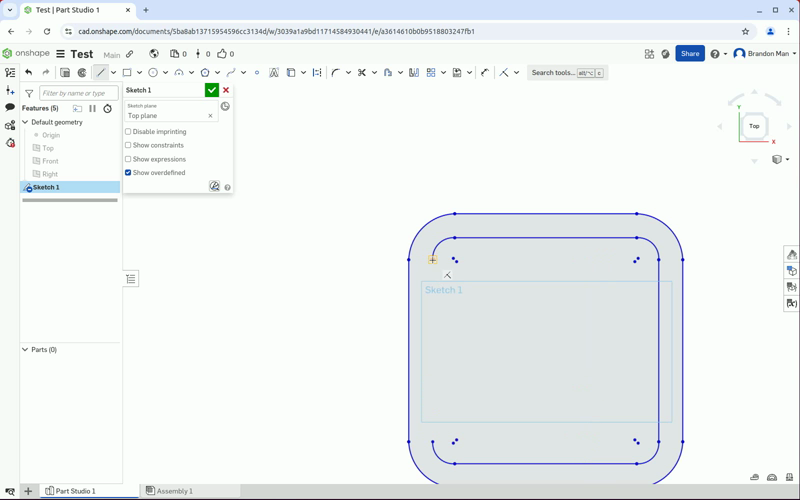
scroll(6)
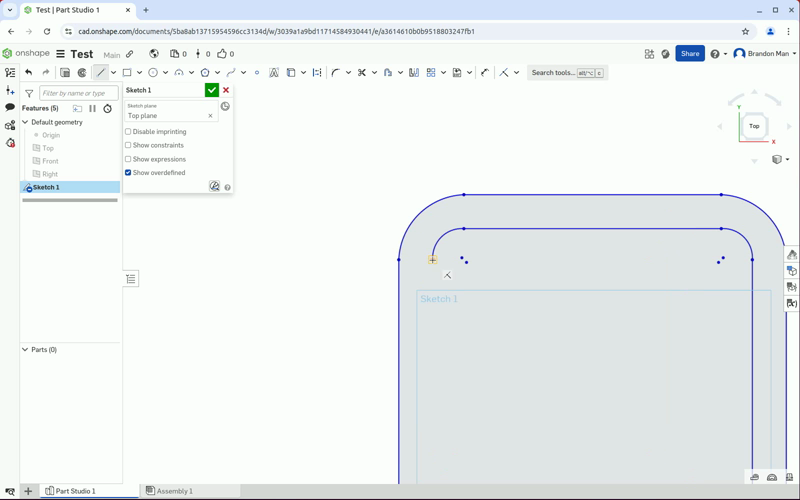
scroll(6)
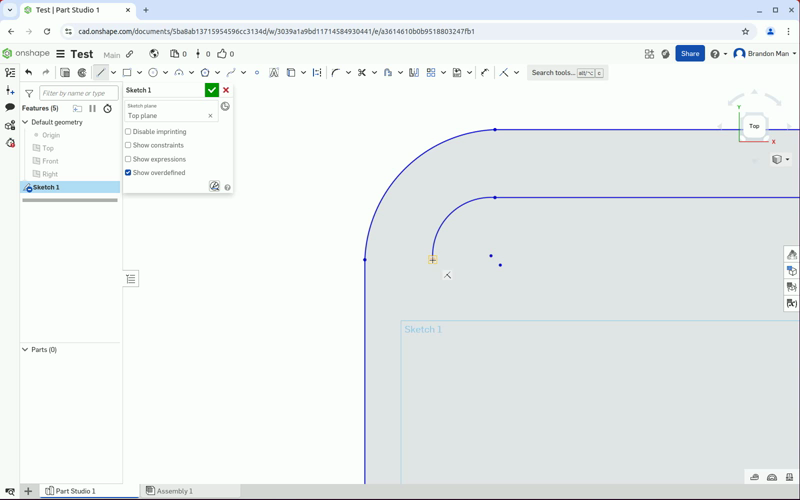
click(432, 259)
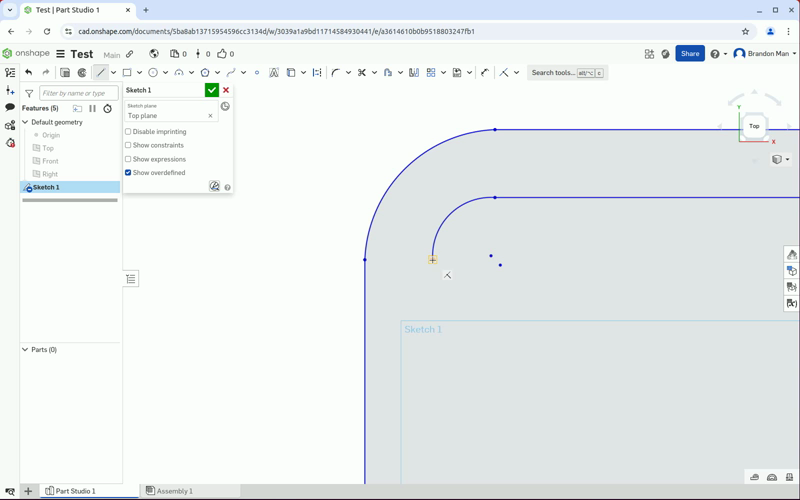
scroll(-6)
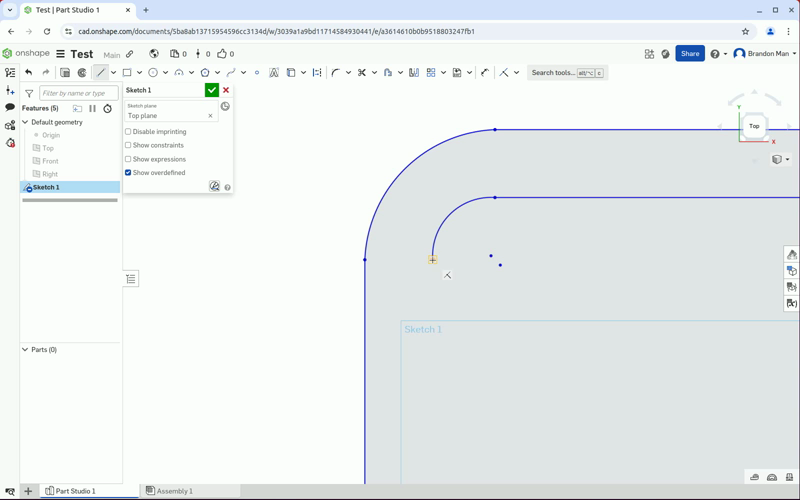
scroll(-6)
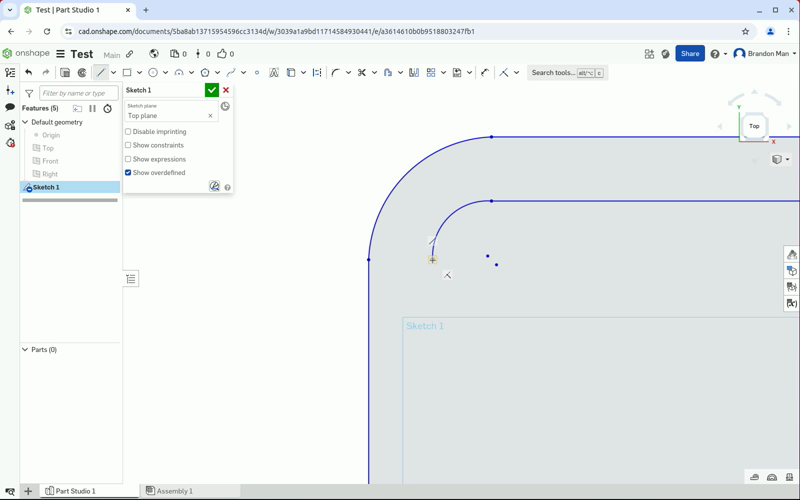
scroll(-6)
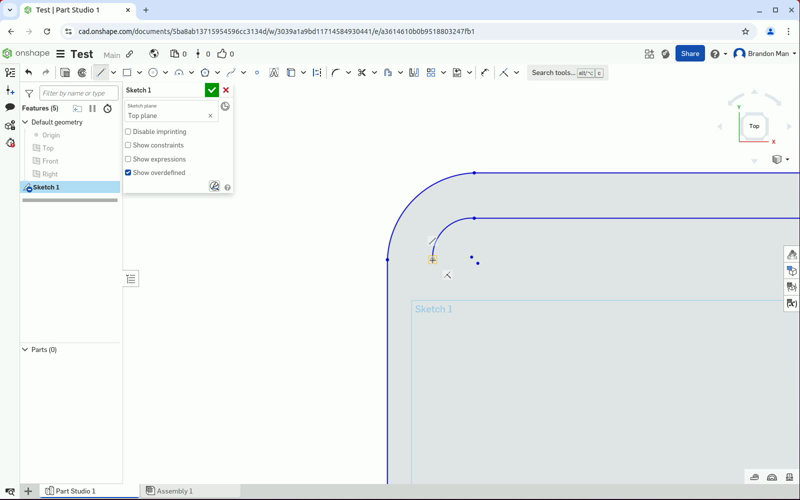
scroll(-6)
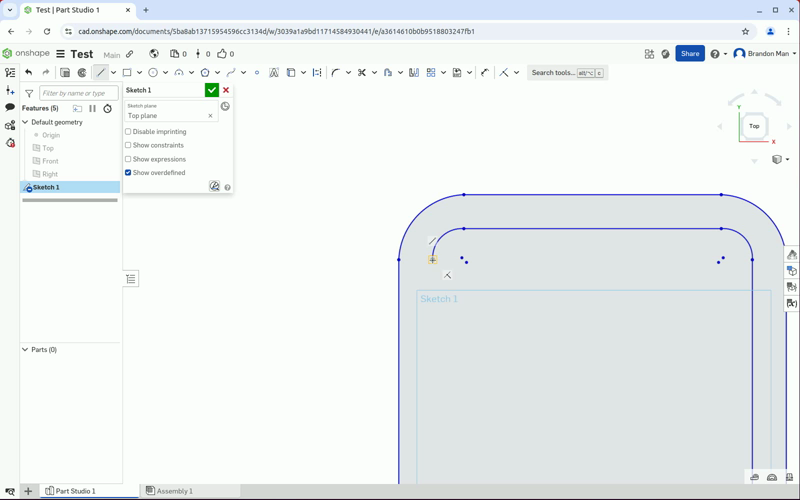
scroll(-6)
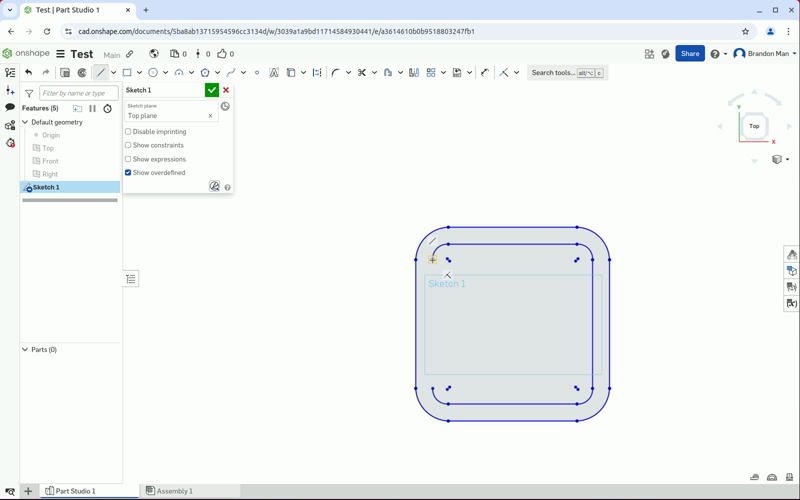
scroll(-6)
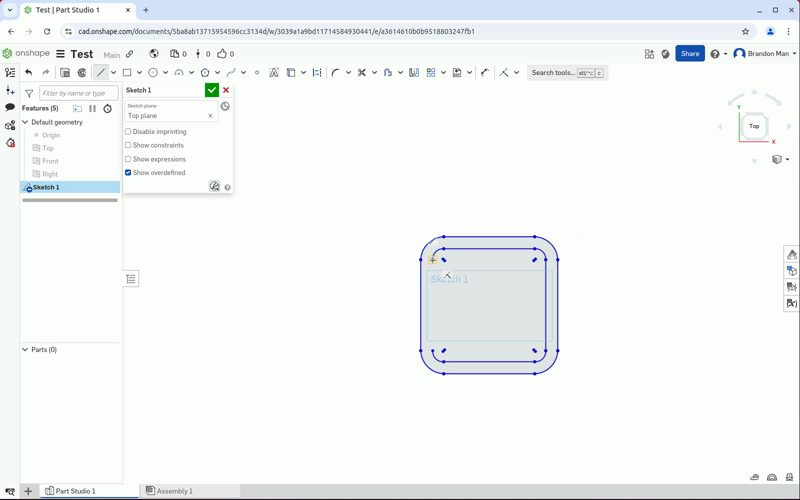
scroll(-6)
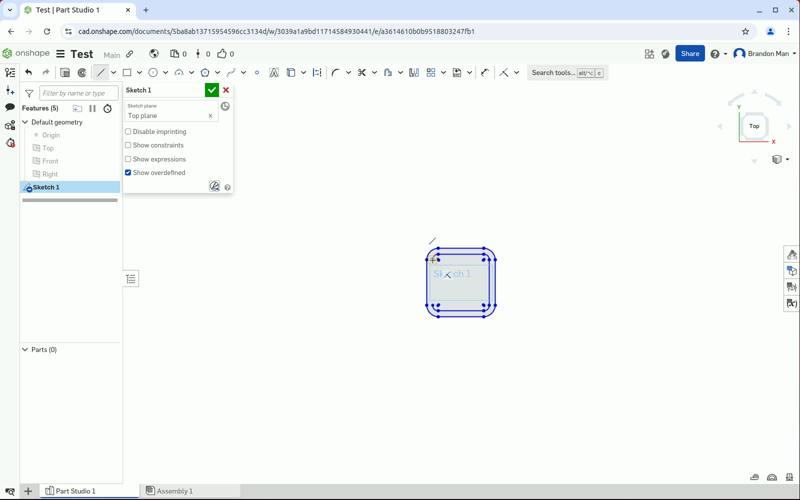
mouse_move(462, 259)
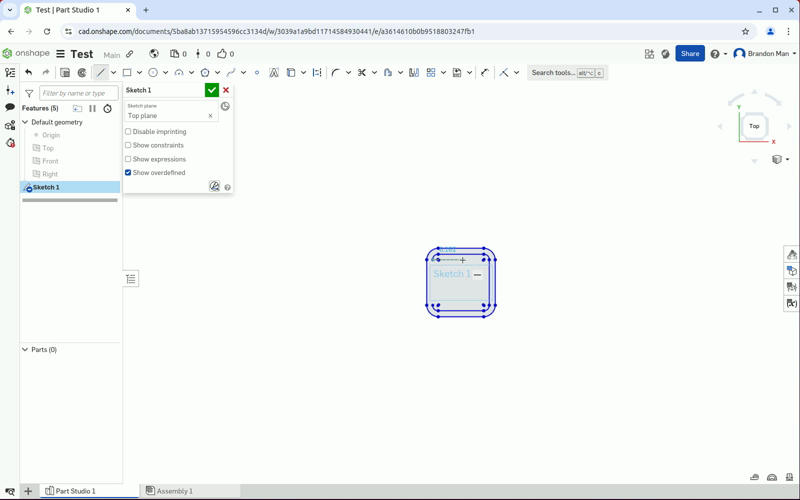
key_down(shift)
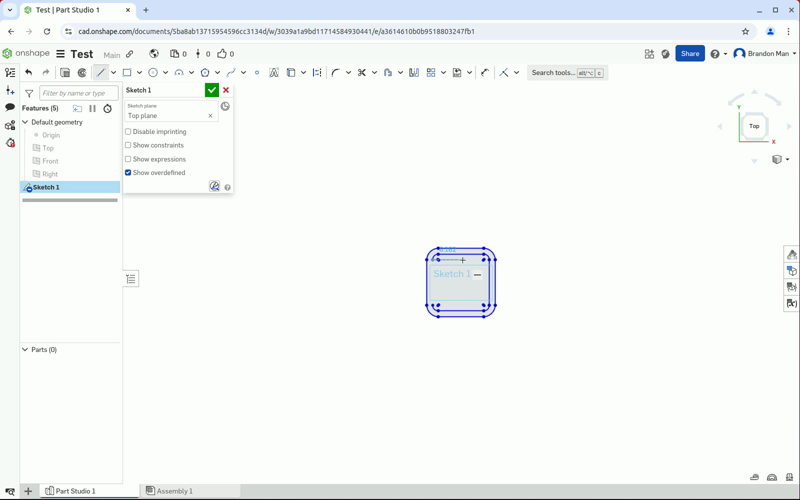
mouse_move(432, 305)
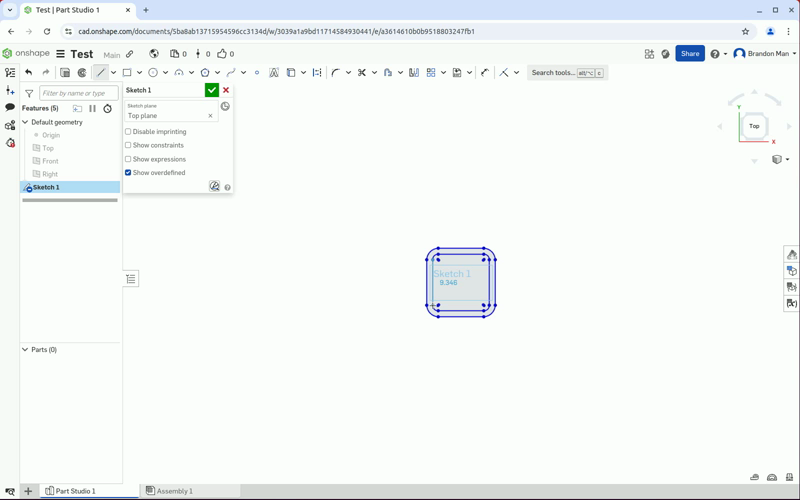
scroll(6)
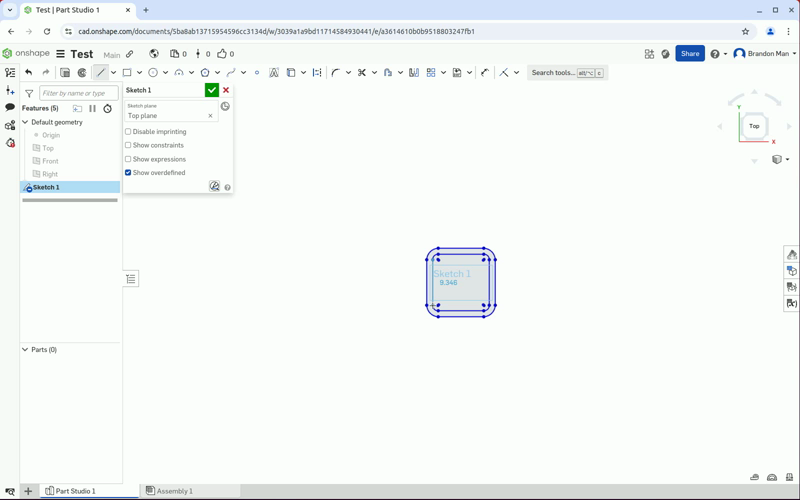
scroll(6)
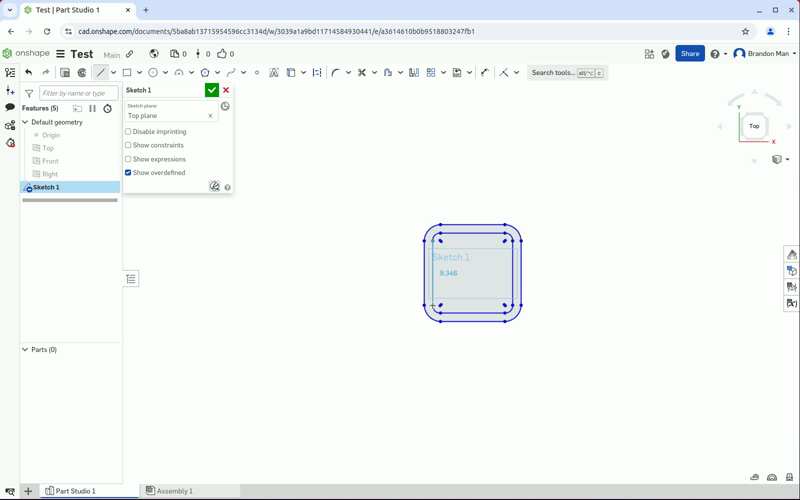
scroll(6)
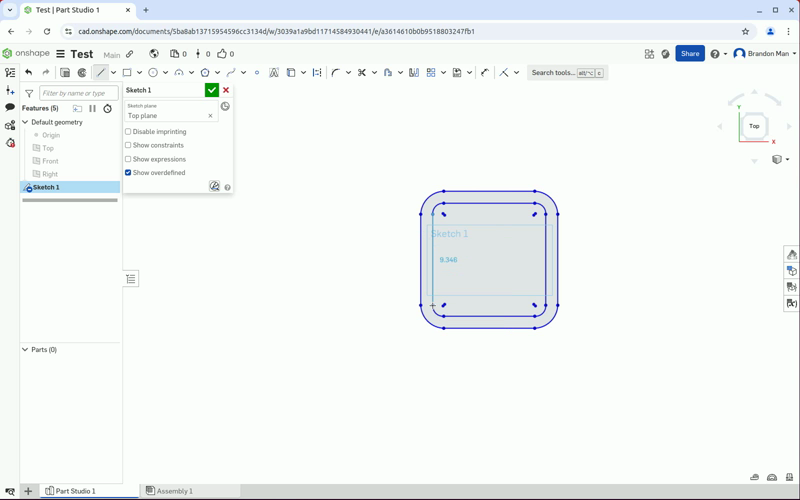
scroll(6)
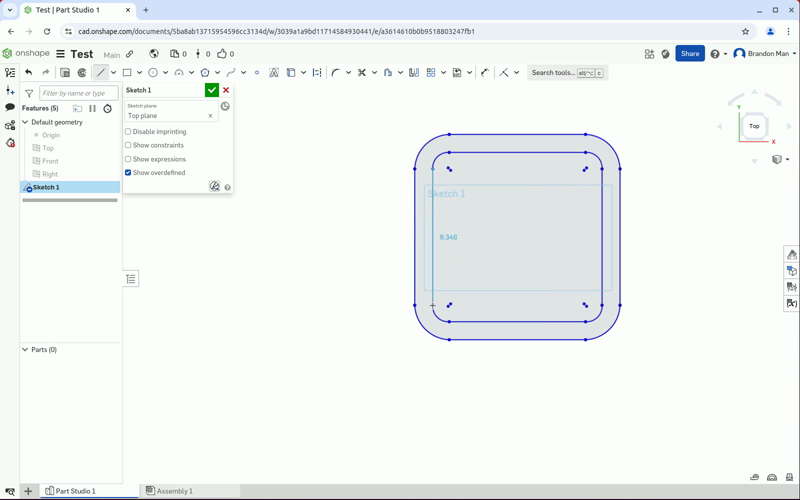
scroll(6)
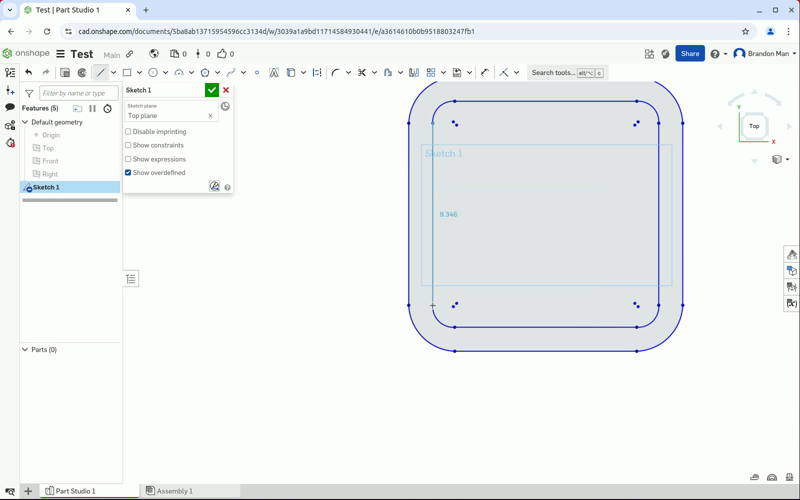
scroll(6)
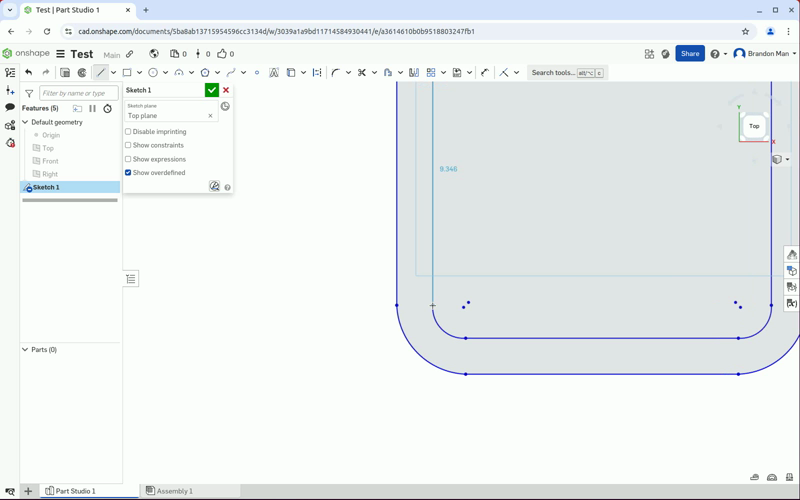
scroll(6)
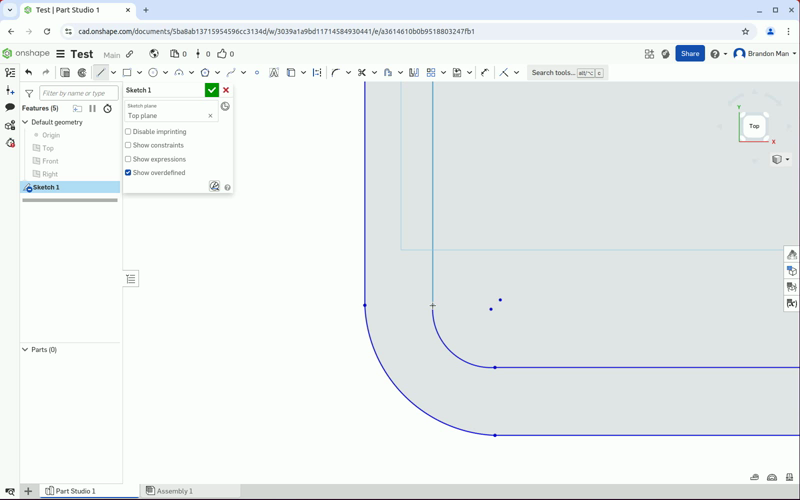
key_up(shift)
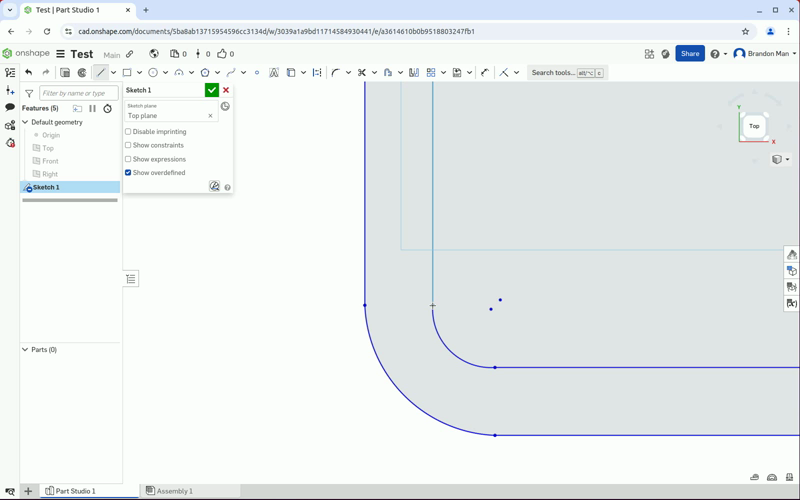
click(432, 305)
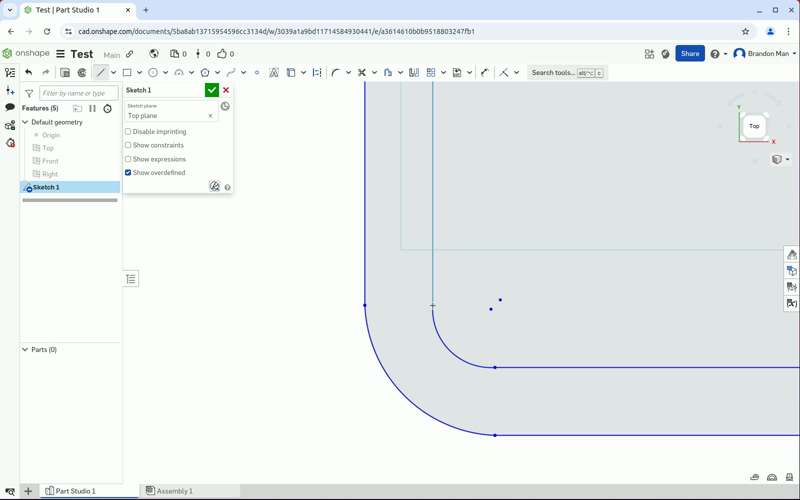
scroll(-6)
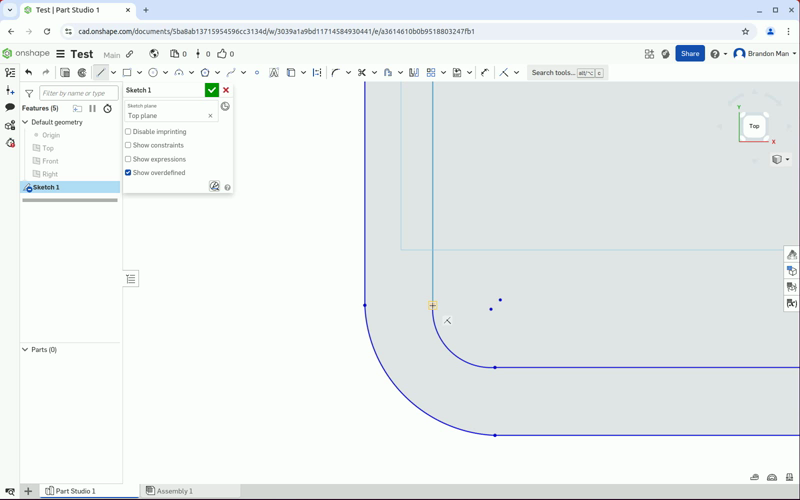
scroll(-6)
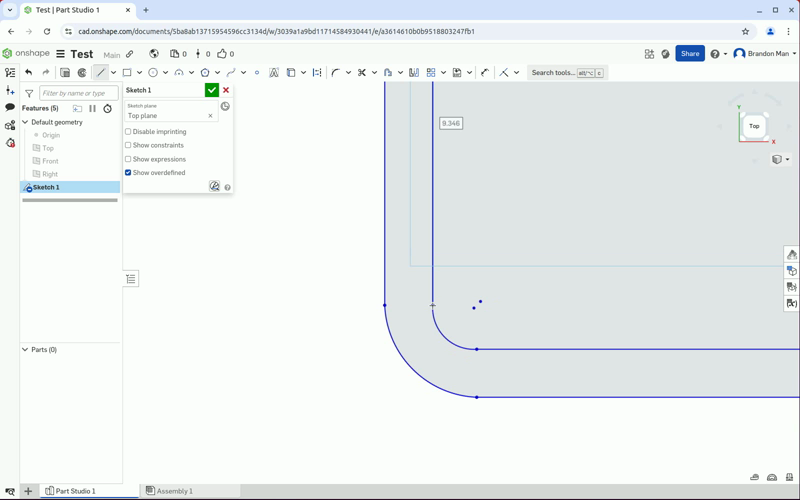
scroll(-6)
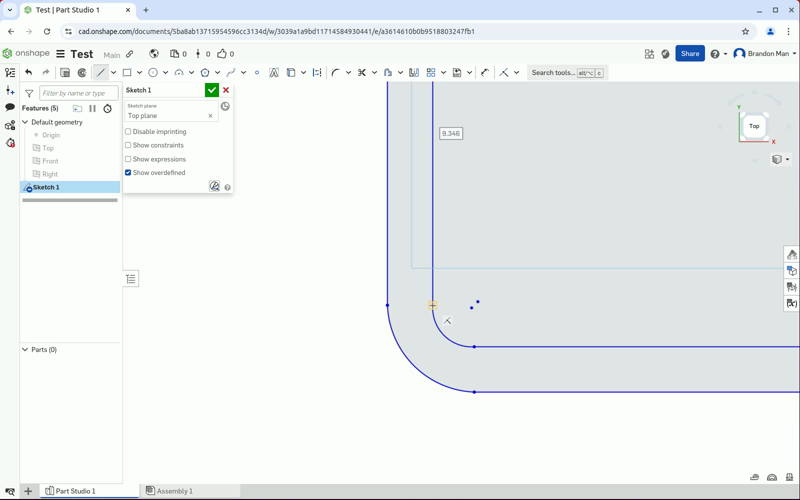
scroll(-6)
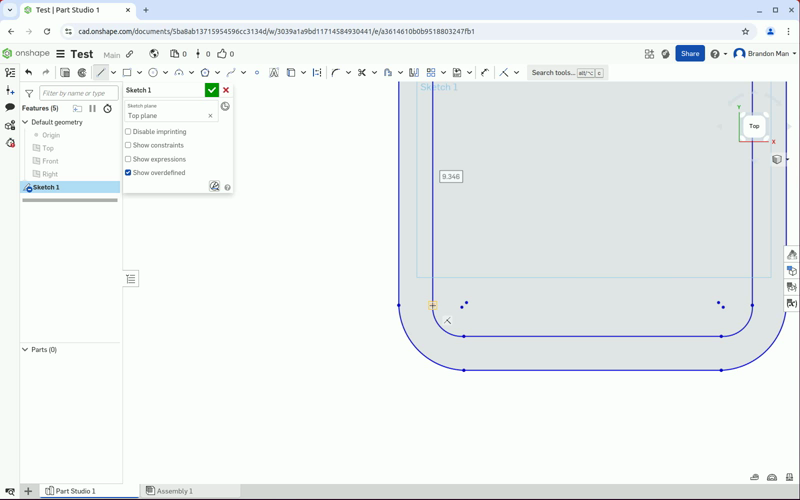
scroll(-6)
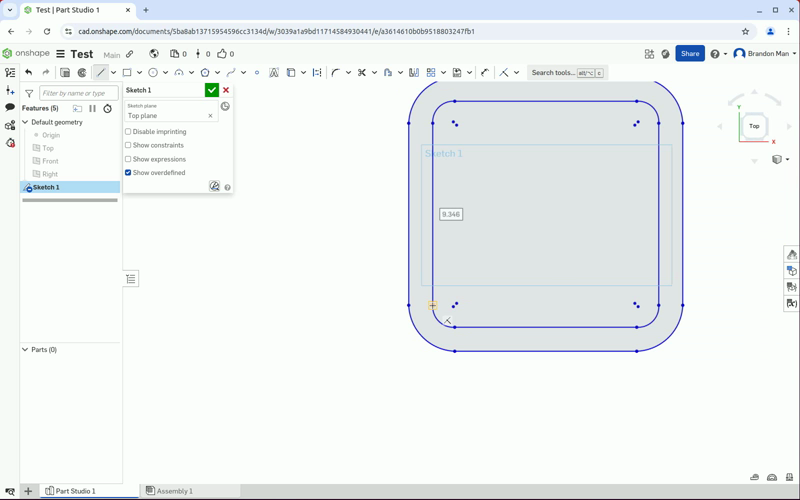
scroll(-6)
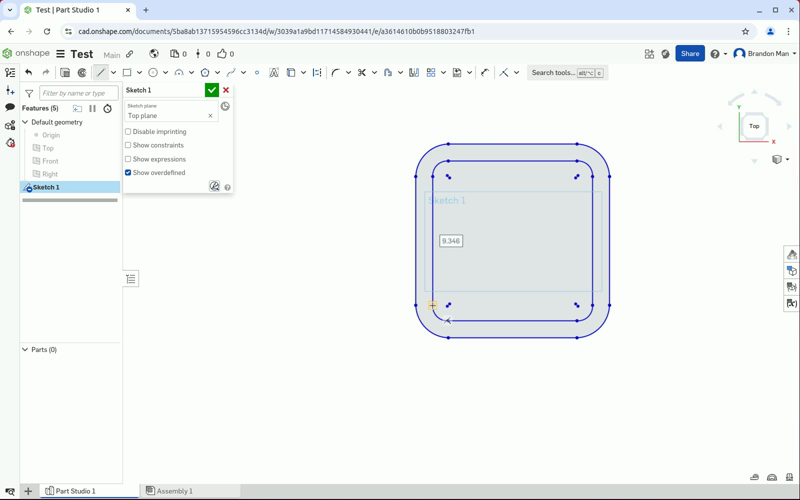
scroll(-6)
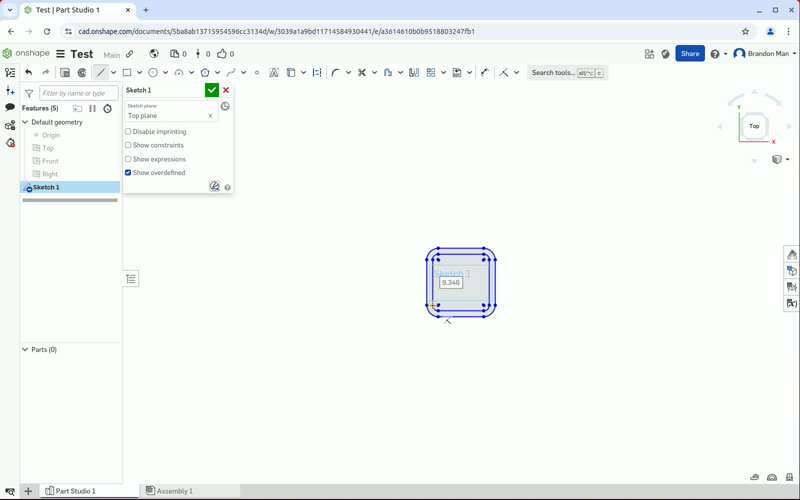
key(esc)
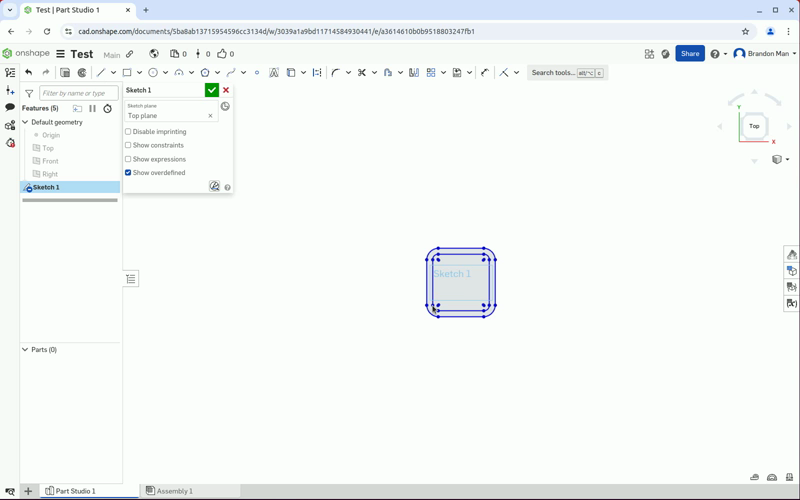
mouse_move(441, 314)
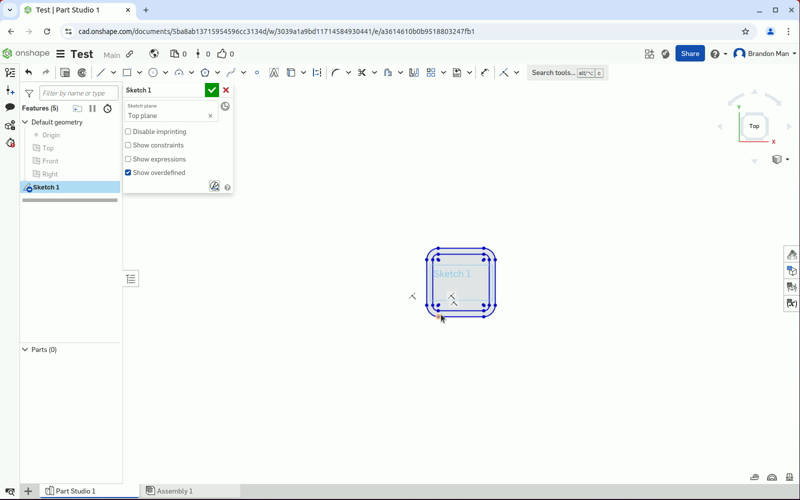
scroll(6)
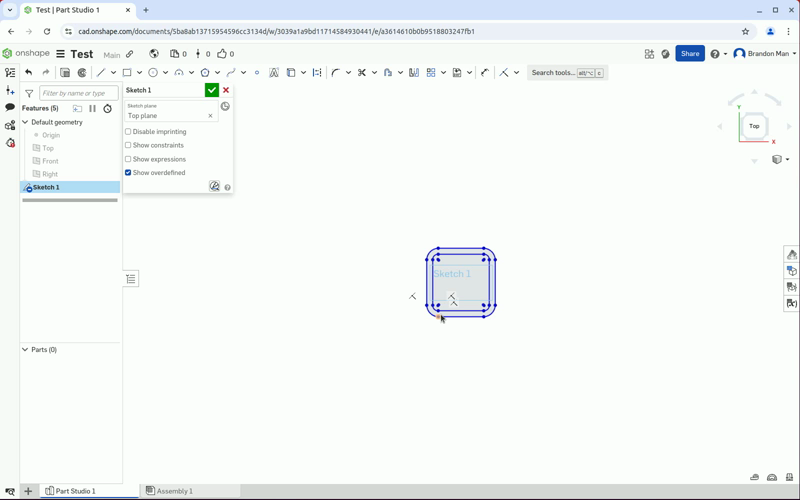
scroll(6)
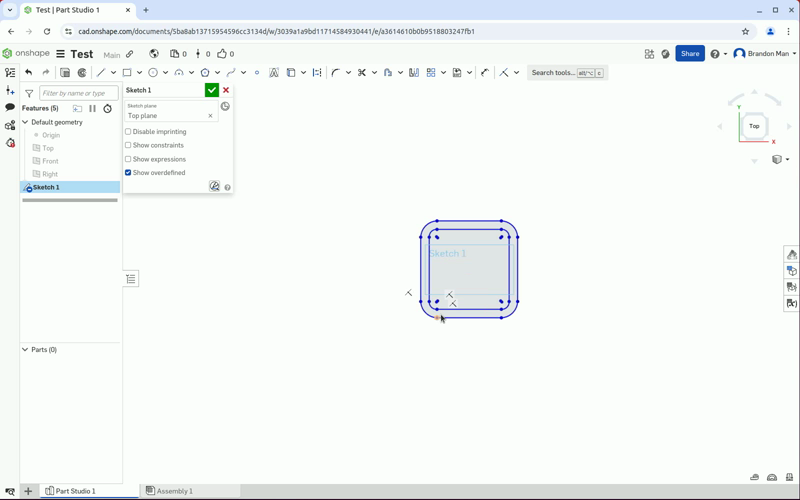
scroll(6)
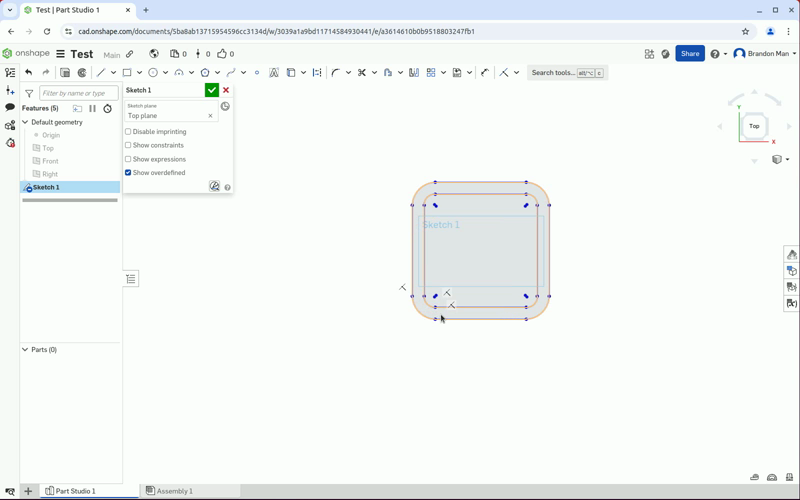
scroll(6)
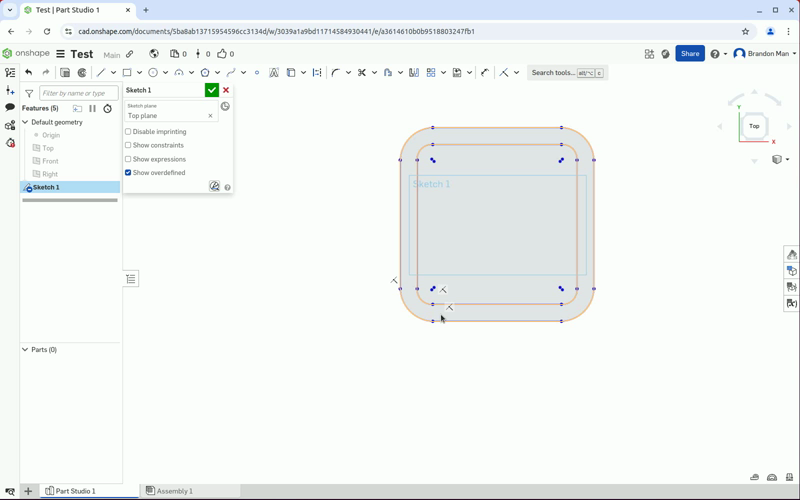
scroll(6)
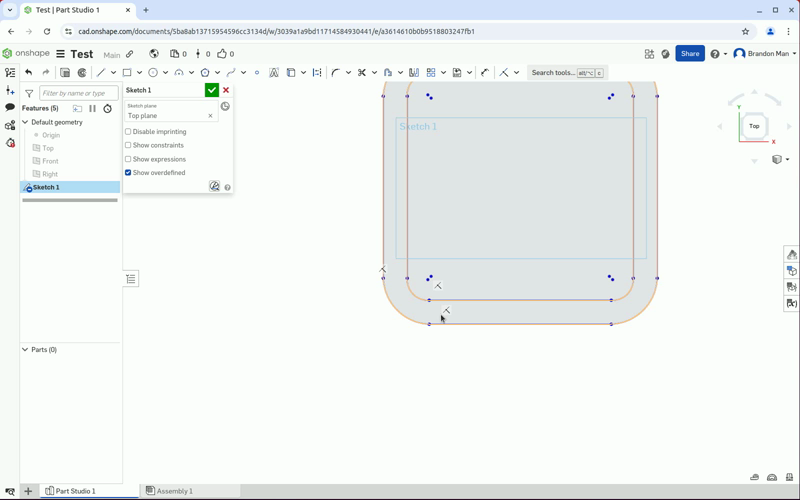
scroll(6)
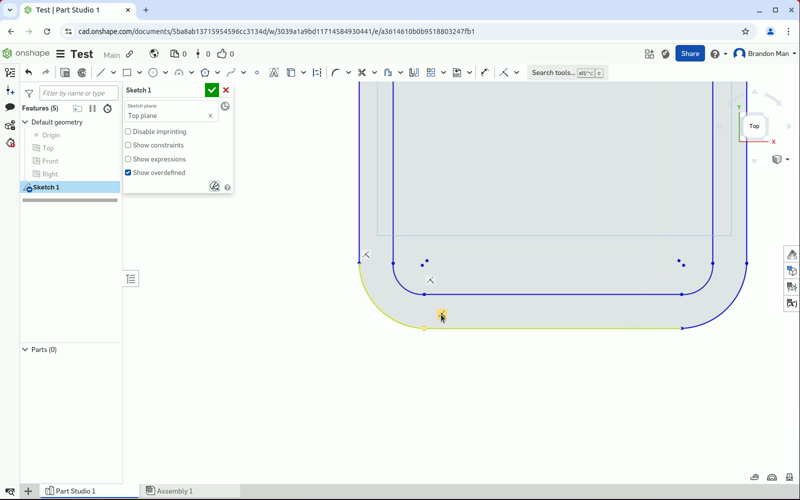
scroll(6)
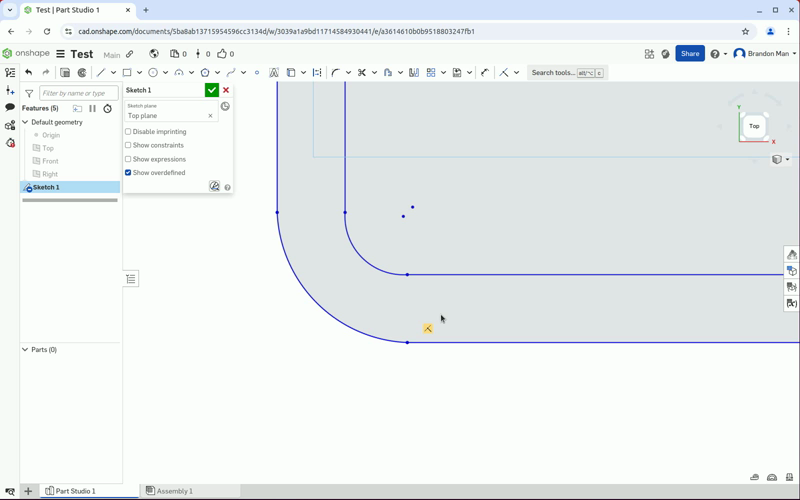
click(441, 314)
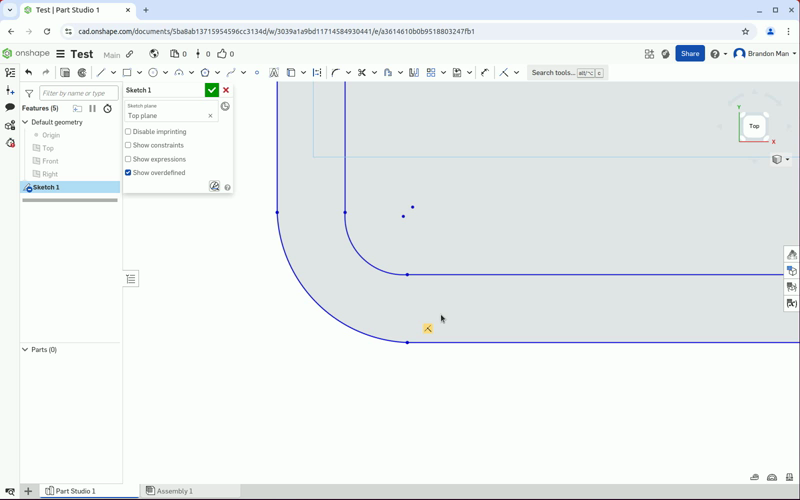
scroll(-6)
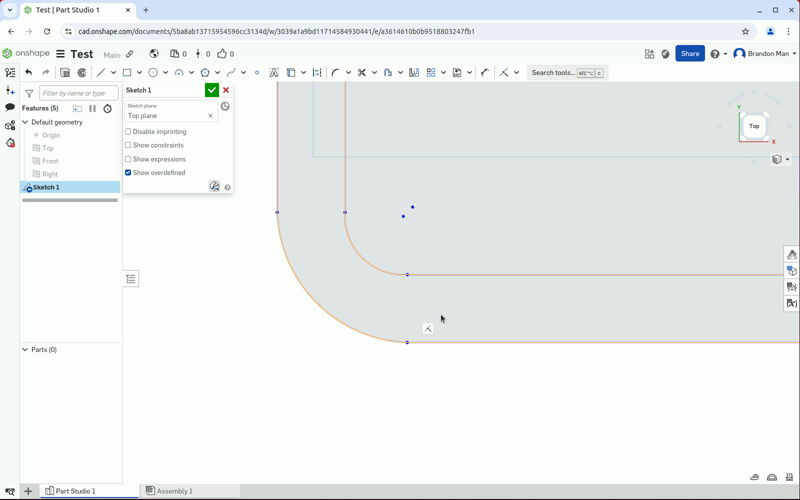
scroll(-6)
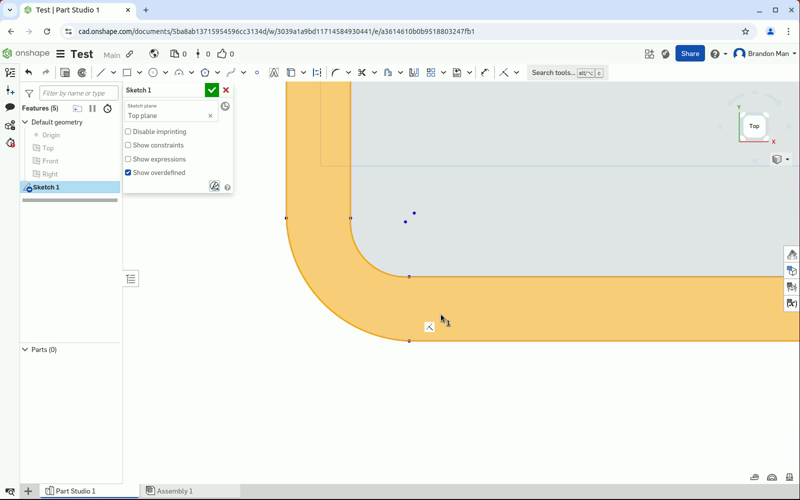
scroll(-6)
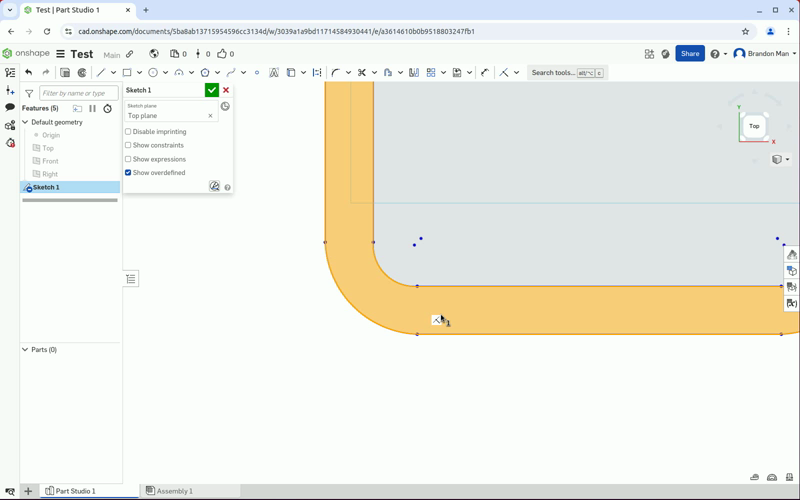
scroll(-6)
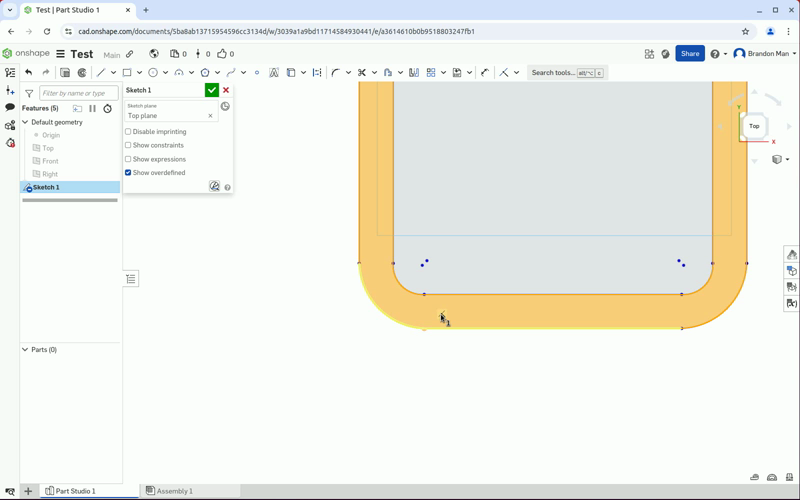
scroll(-6)
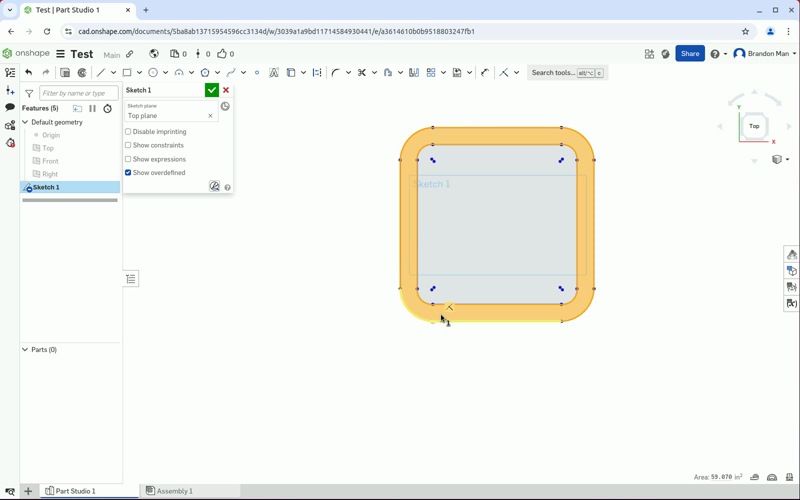
scroll(-6)
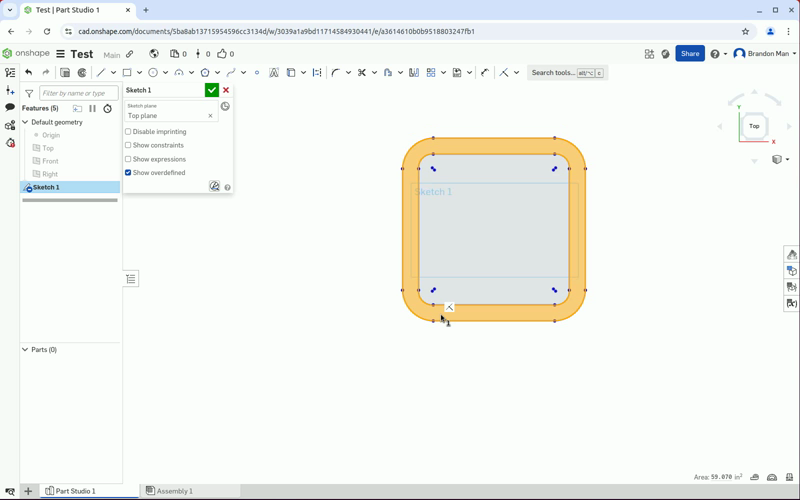
scroll(-6)
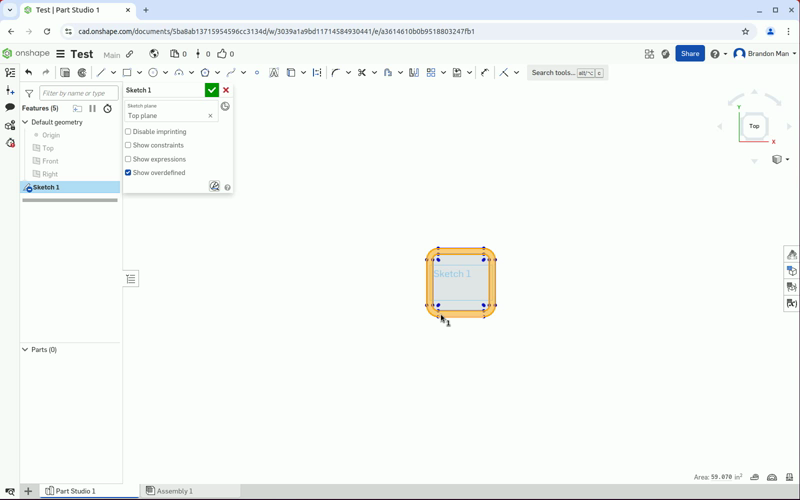
mouse_move(73, 352)
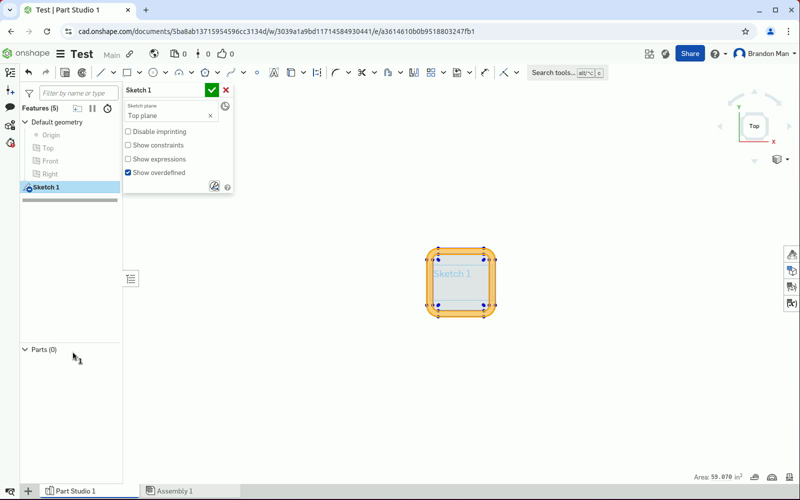
key(shift+y)
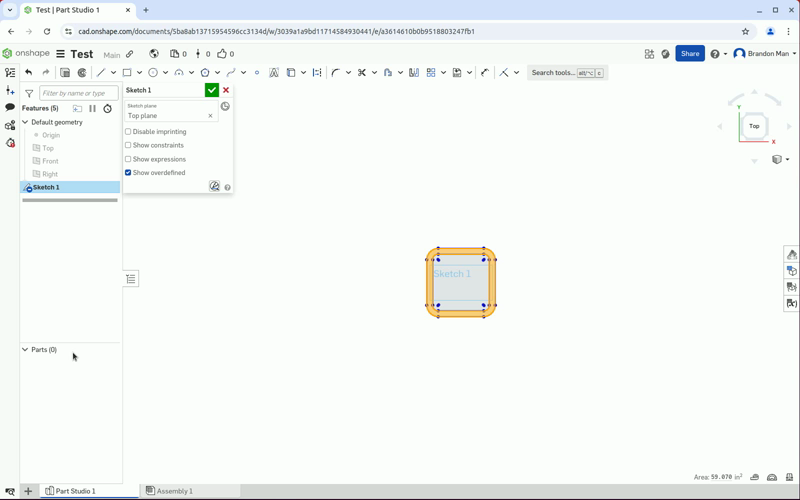
key(shift+e)
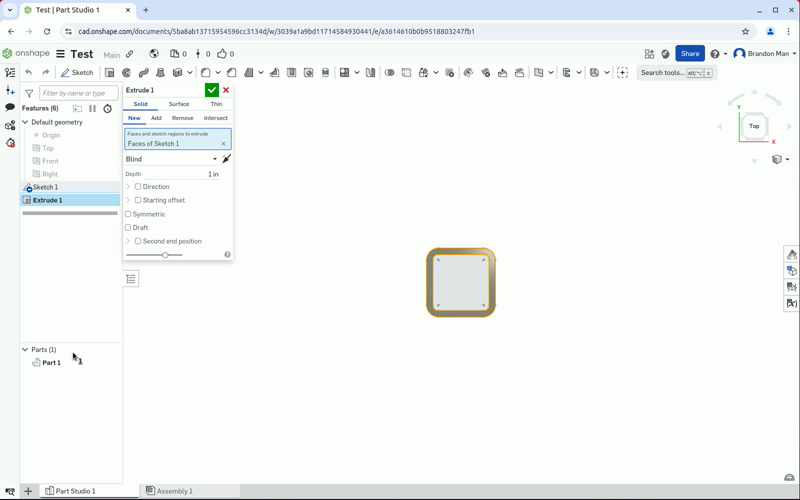
mouse_move(143, 106)
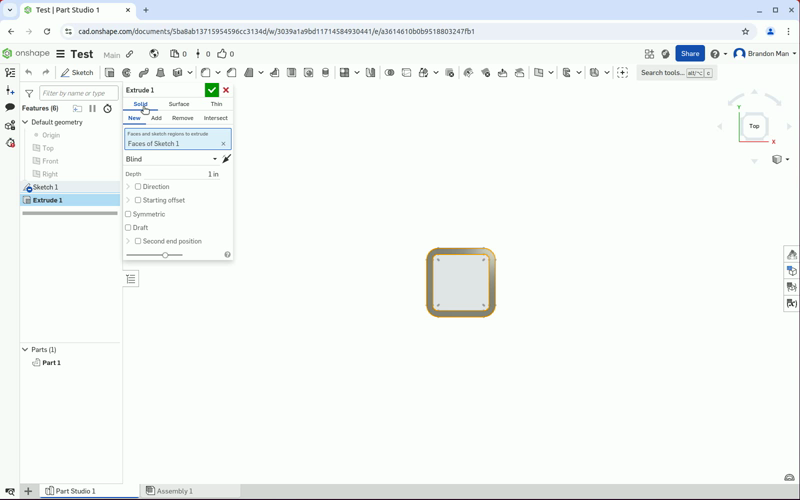
click(143, 106)
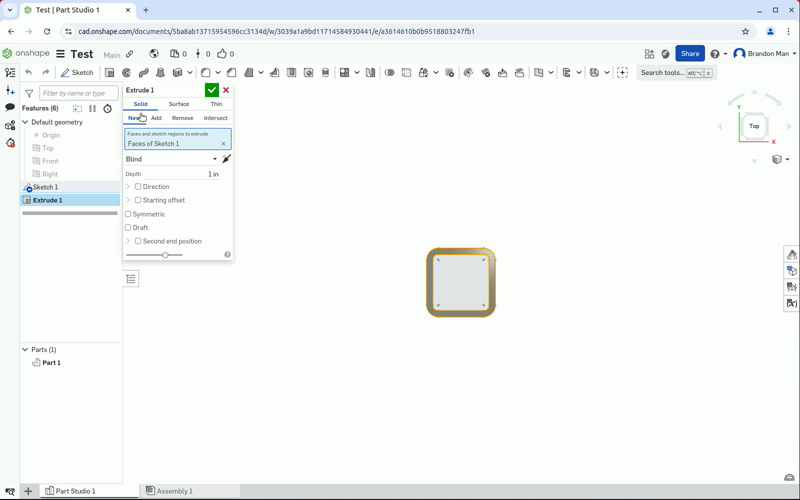
mouse_move(137, 120)
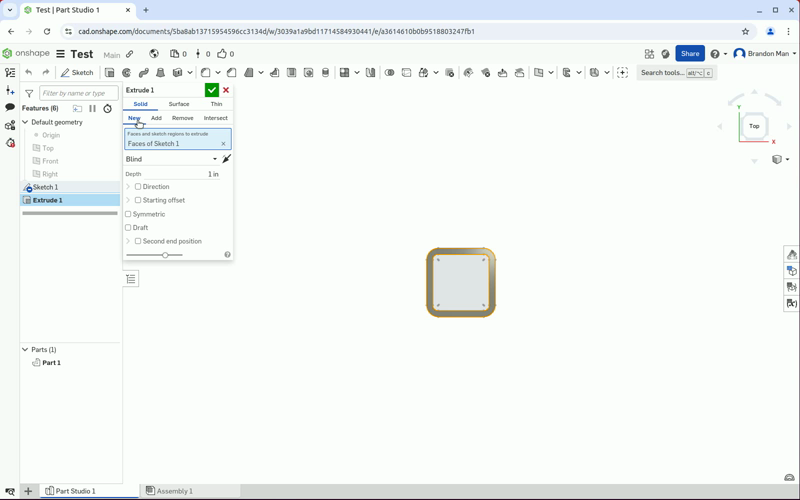
click(137, 120)
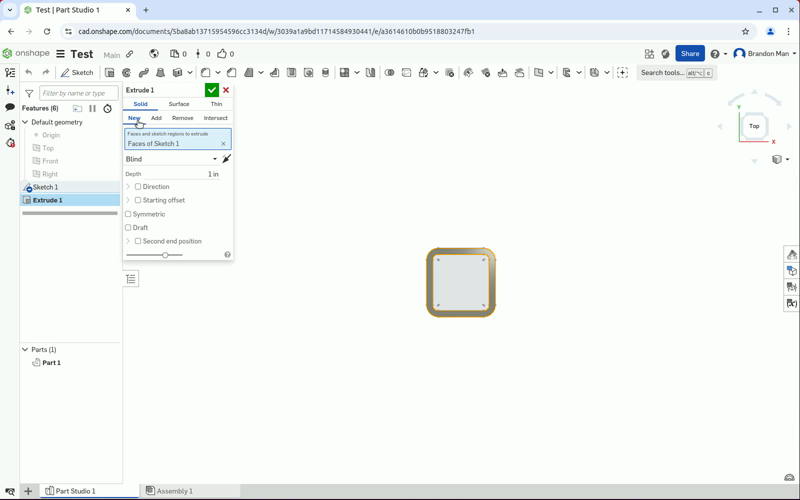
key(tab, 4)
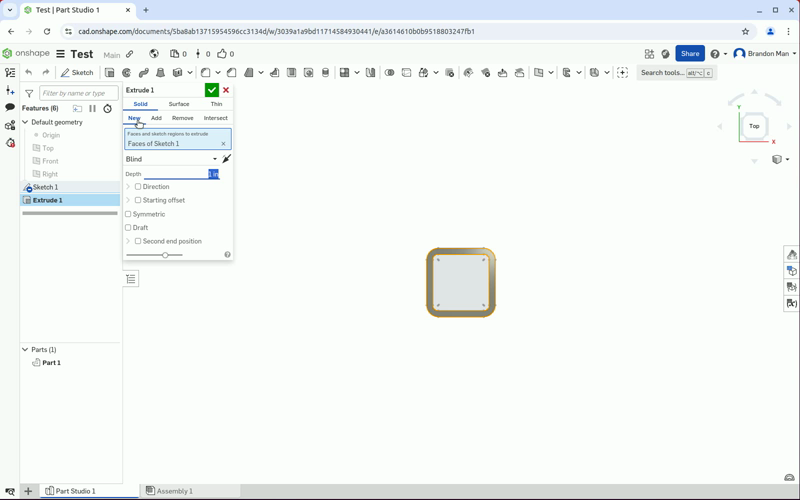
text(40.44)
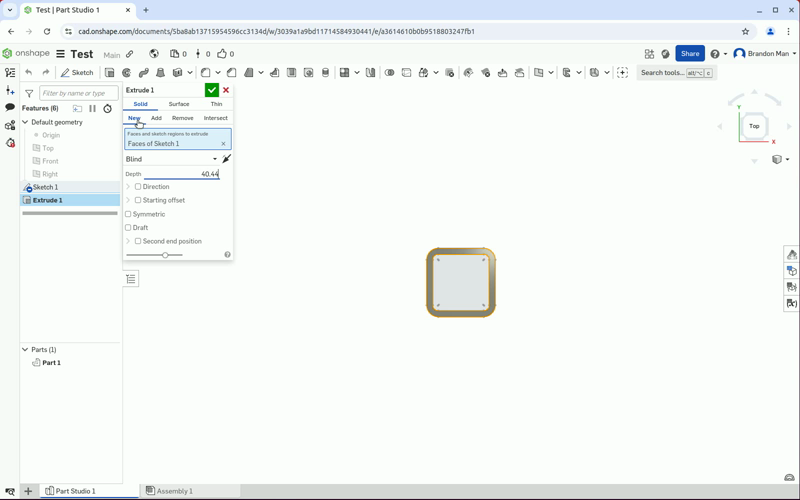
key(tab, 3)
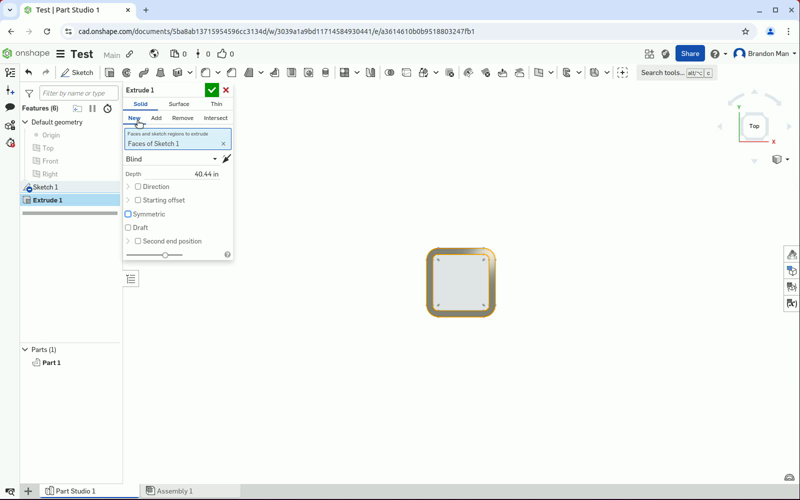
key(space)
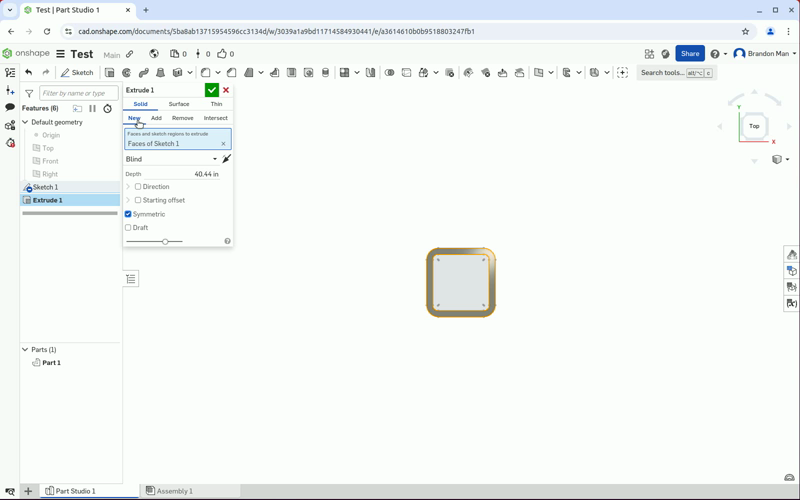
key(enter)
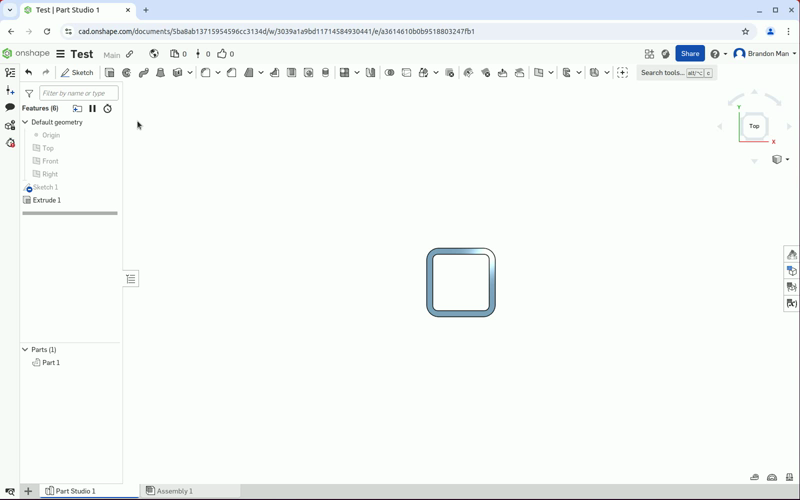
key(shift+h)
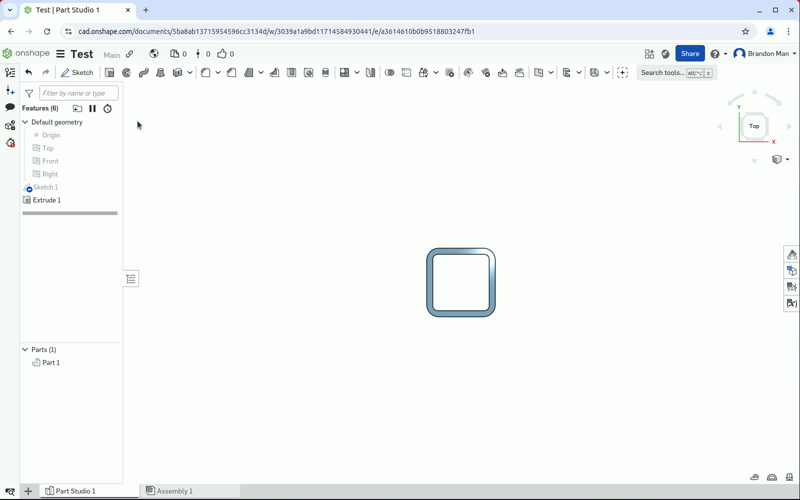
key(shift+h)
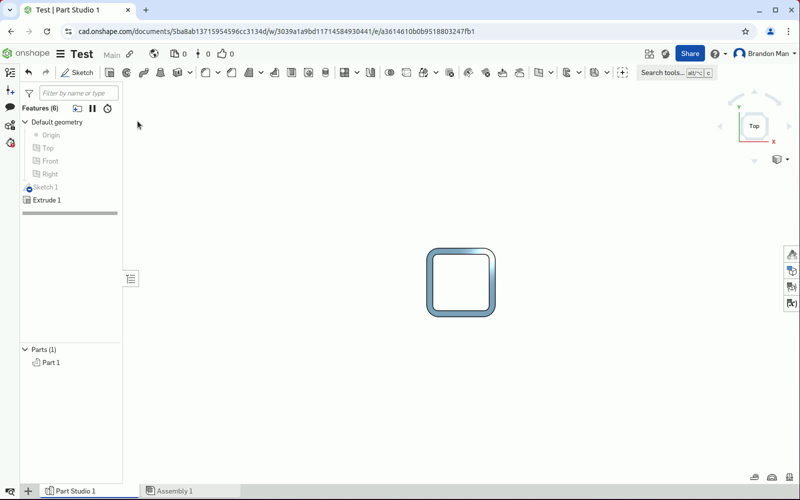
mouse_move(73, 189)
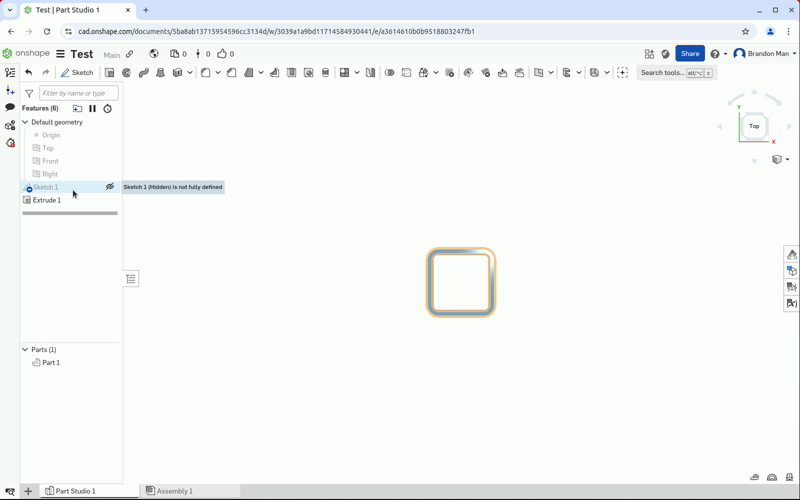
click(73, 189)
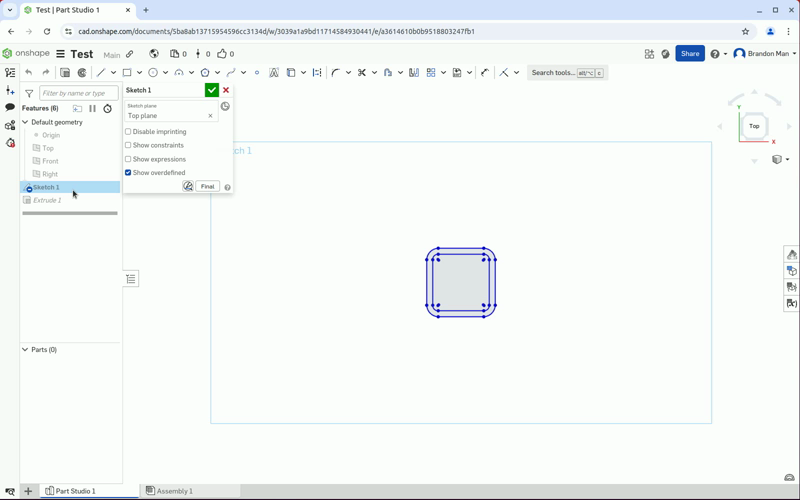
mouse_move(229, 92)
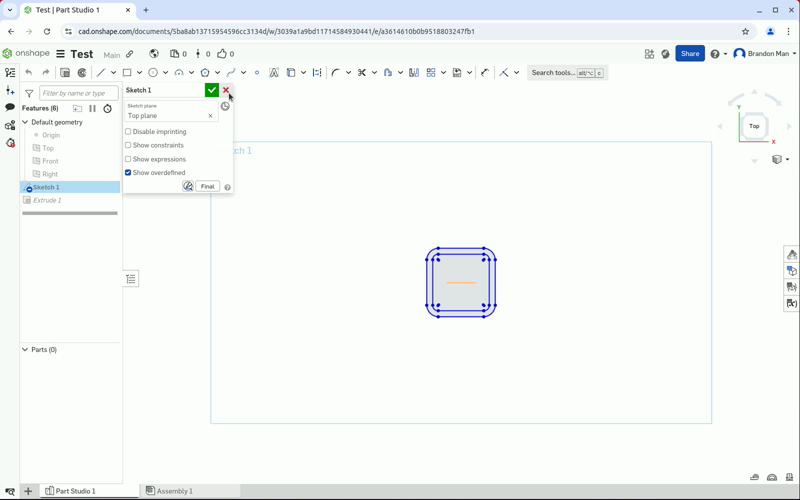
click(229, 92)
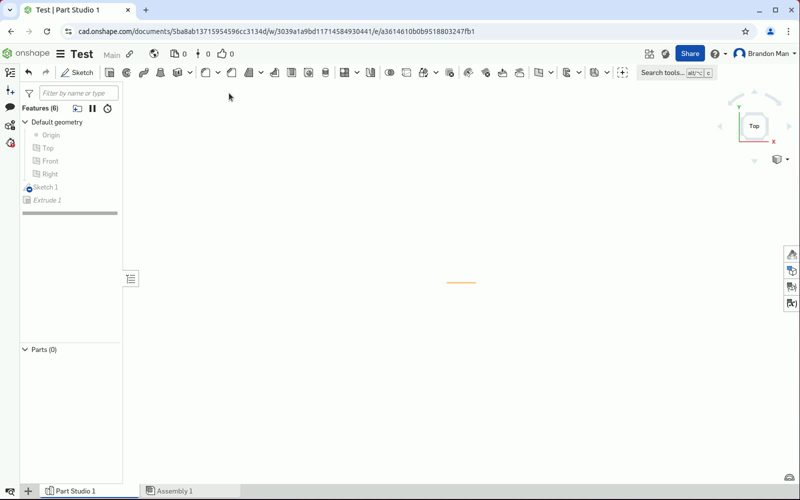
mouse_move(73, 352)
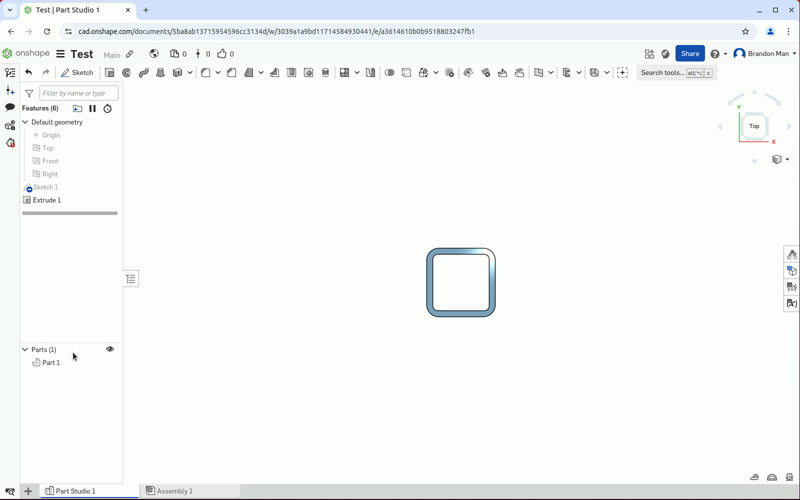
key(y)
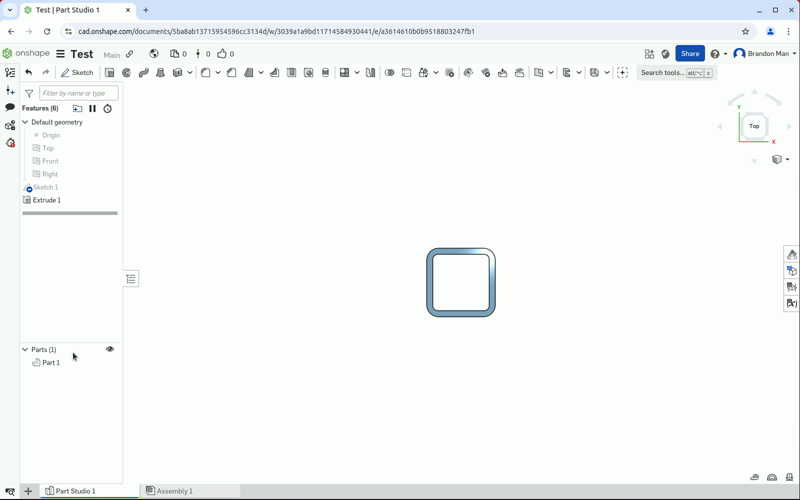
key(shift+p)
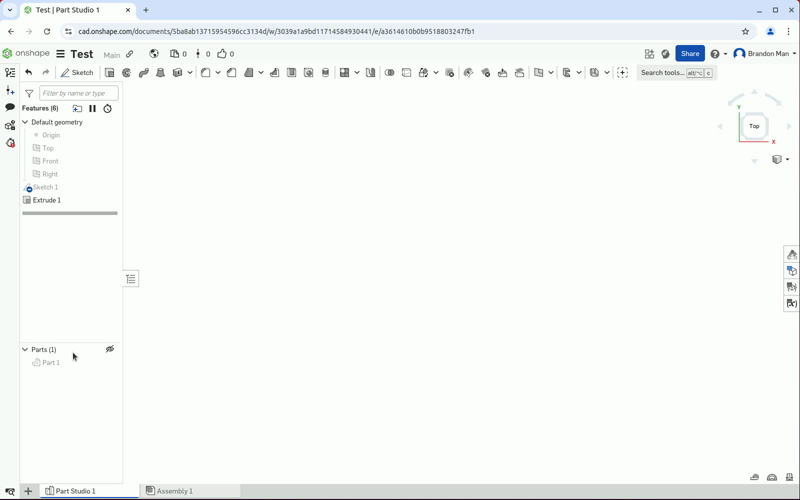
key(space)
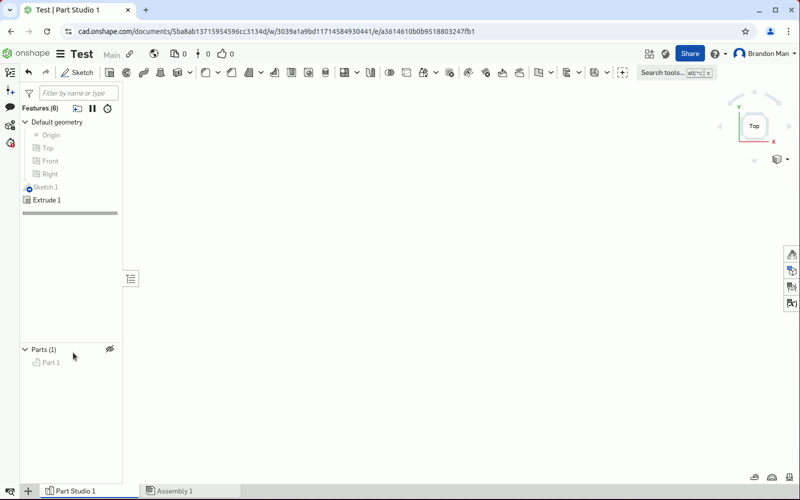
key_down(shift)
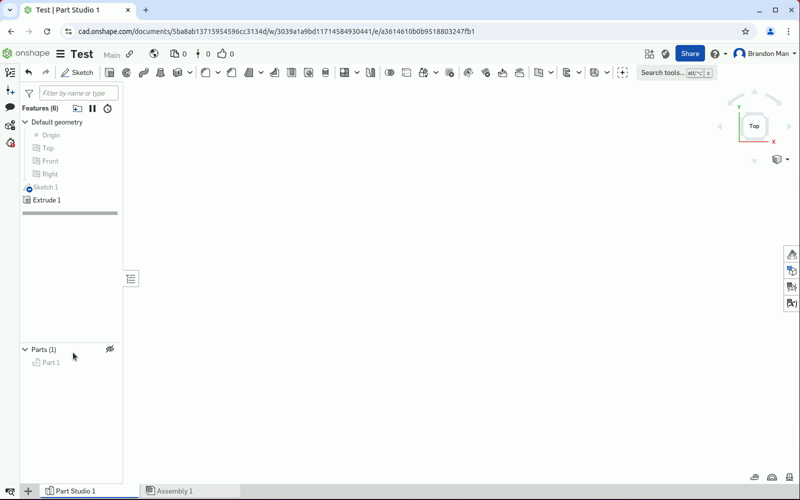
key(up)
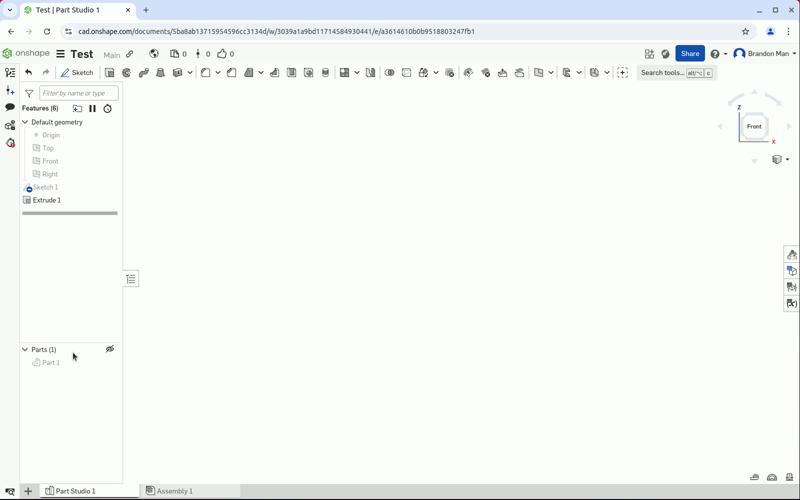
key_up(shift)
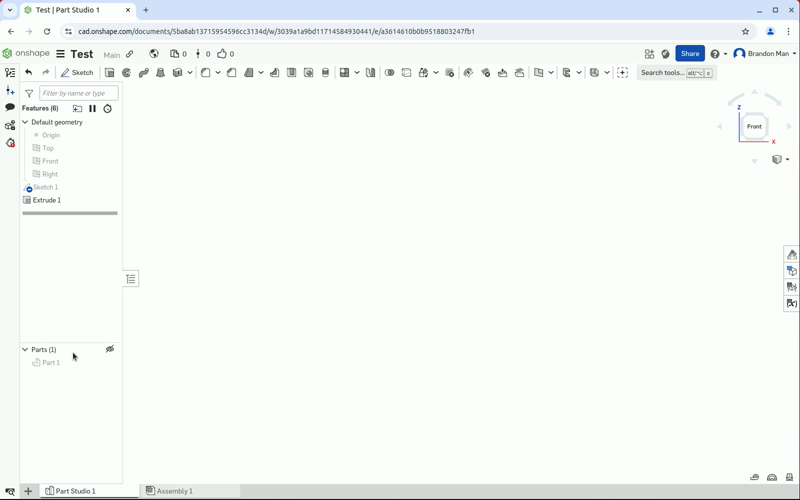
mouse_move(73, 352)
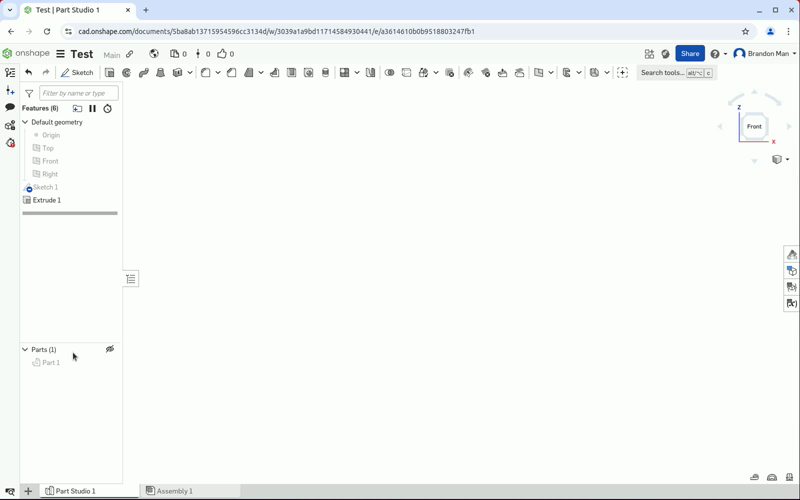
key(shift+y)
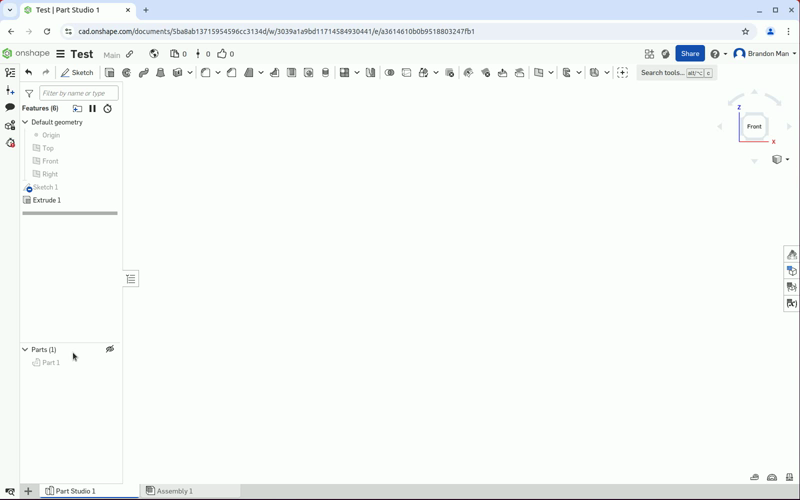
key(shift+s)
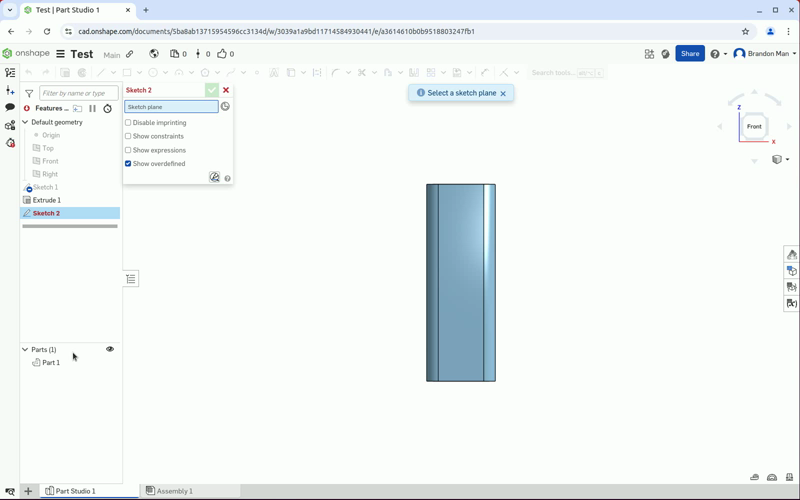
mouse_move(73, 163)
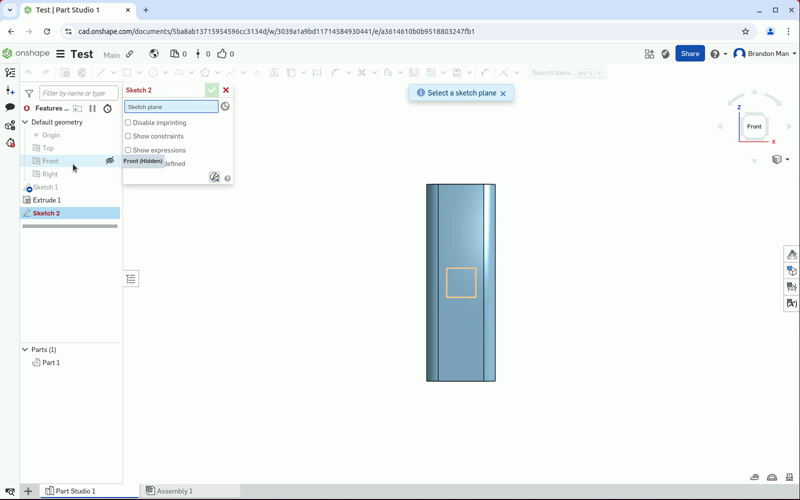
click(73, 163)
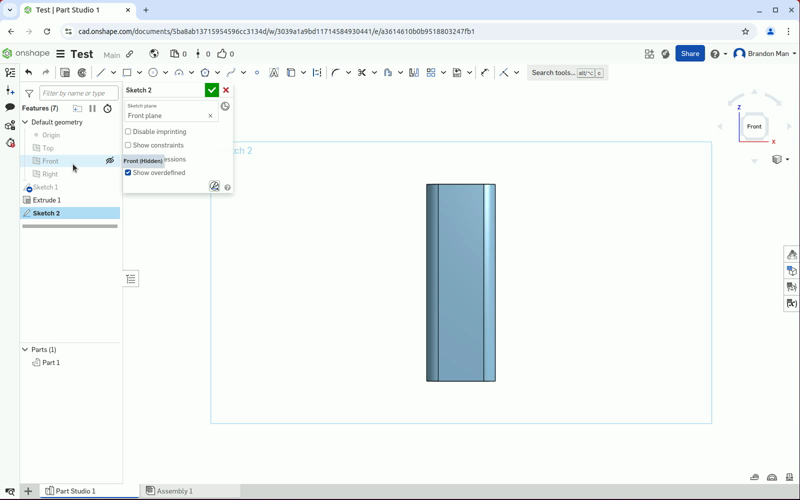
mouse_move(73, 352)
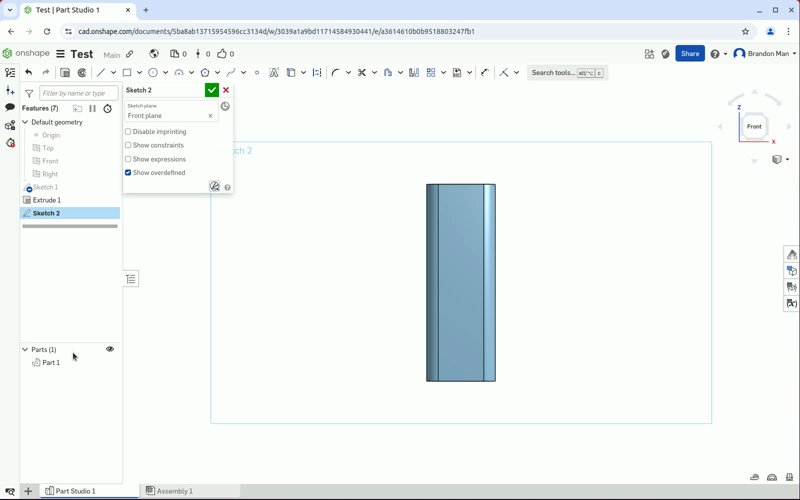
key(y)
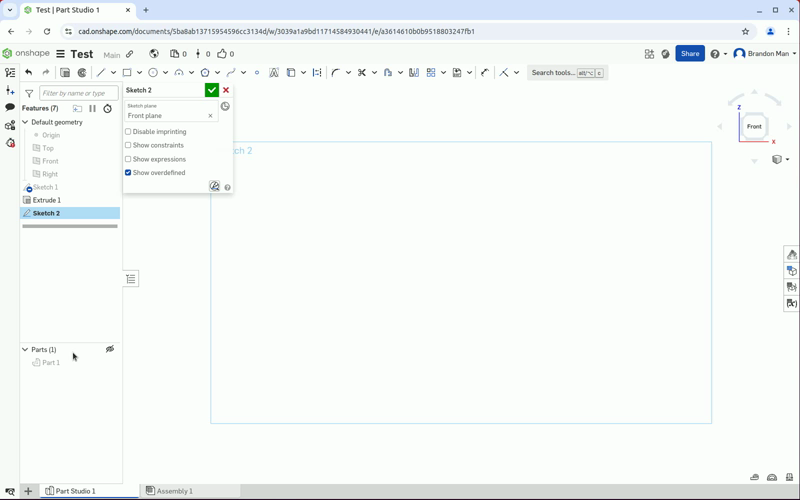
key(a)
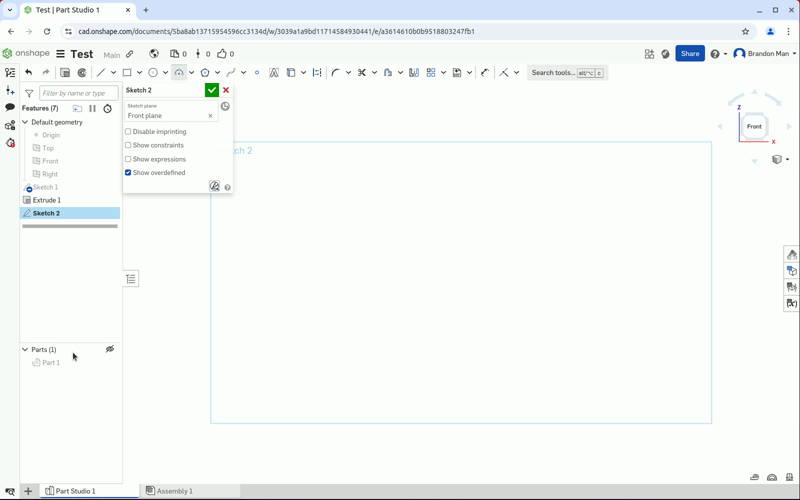
key_down(shift)
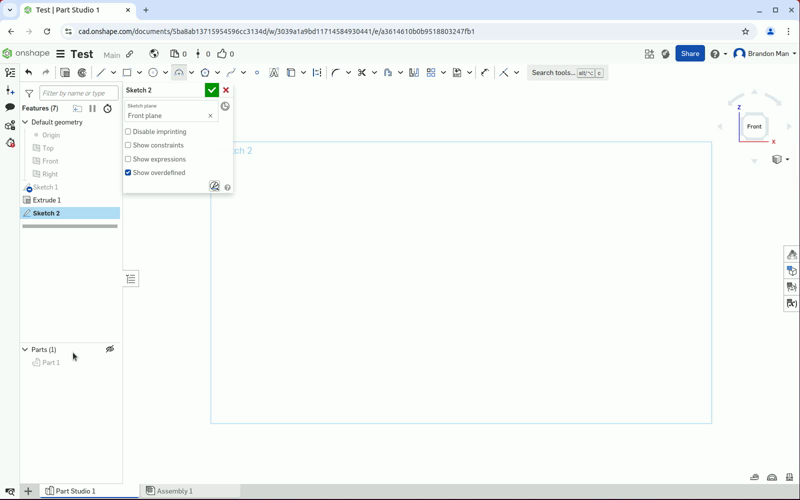
mouse_move(359, 369)
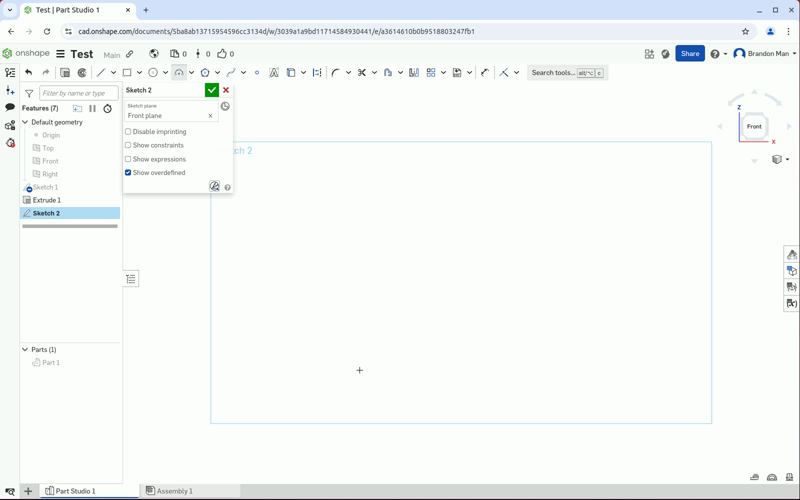
click(359, 369)
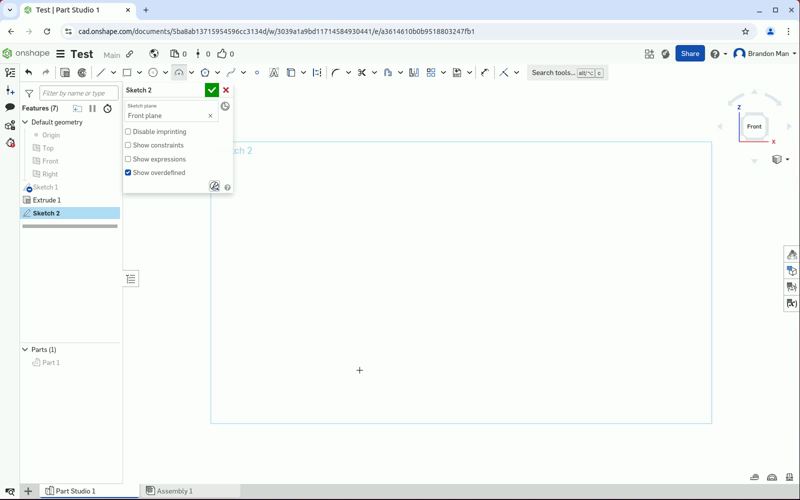
key_up(shift)
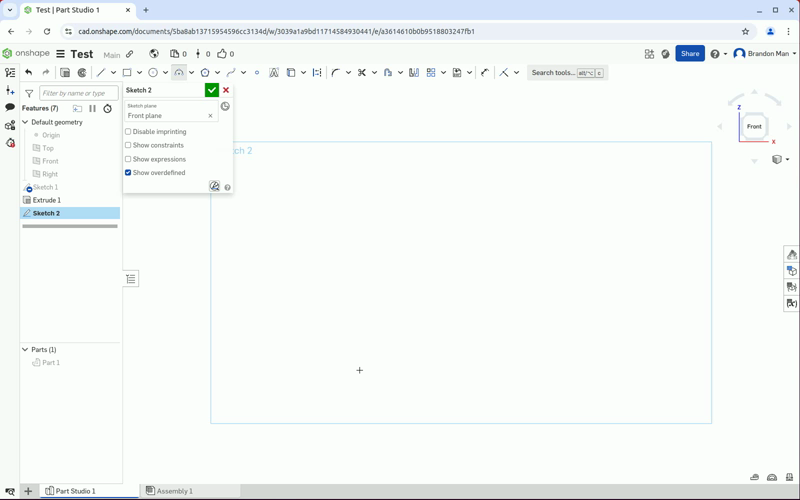
key_down(shift)
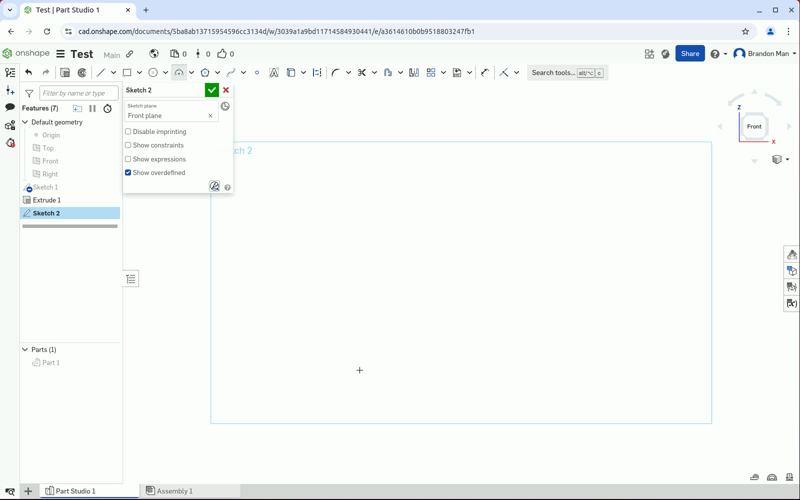
mouse_move(371, 381)
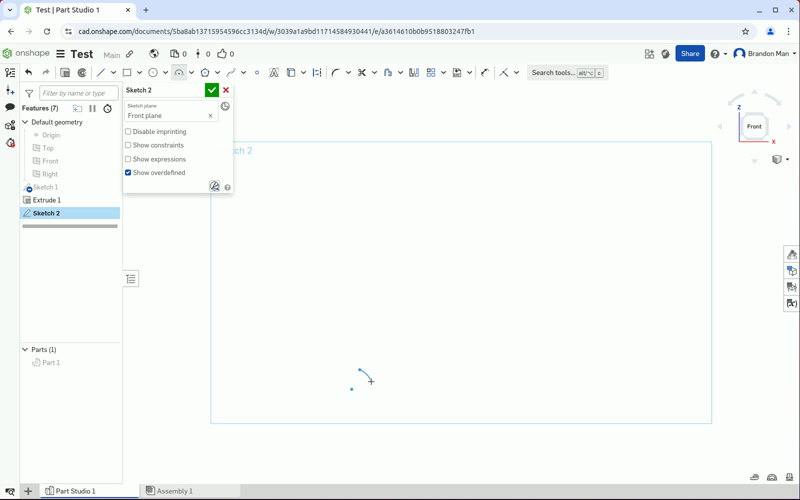
click(371, 381)
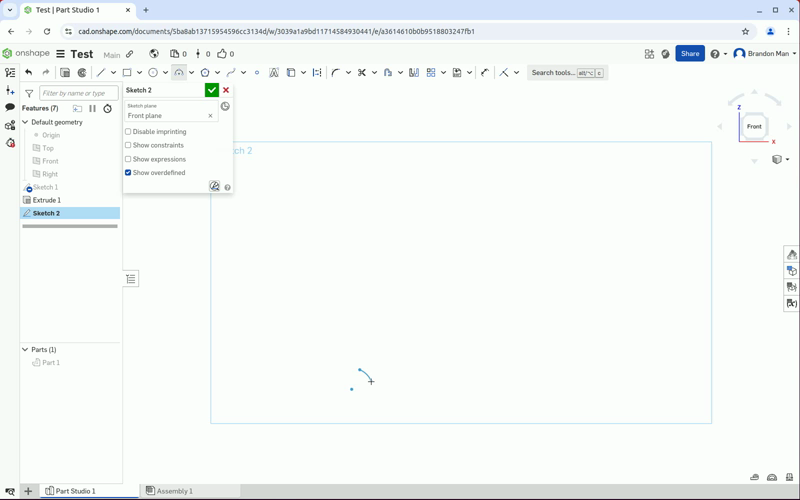
mouse_move(363, 377)
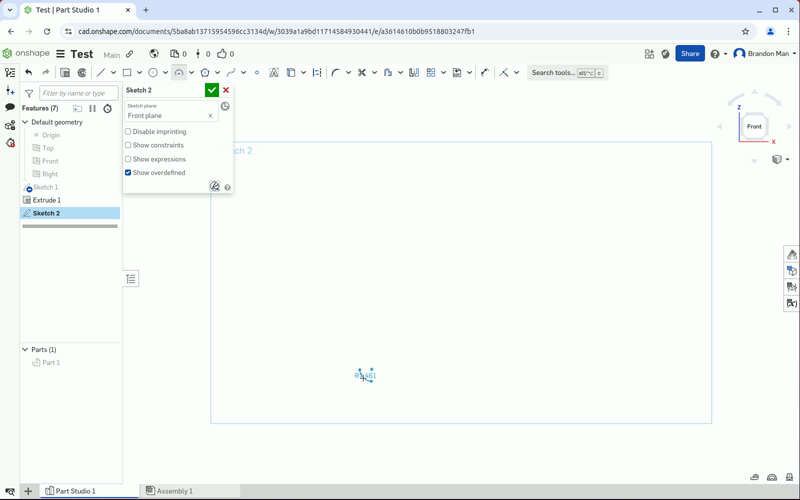
click(363, 377)
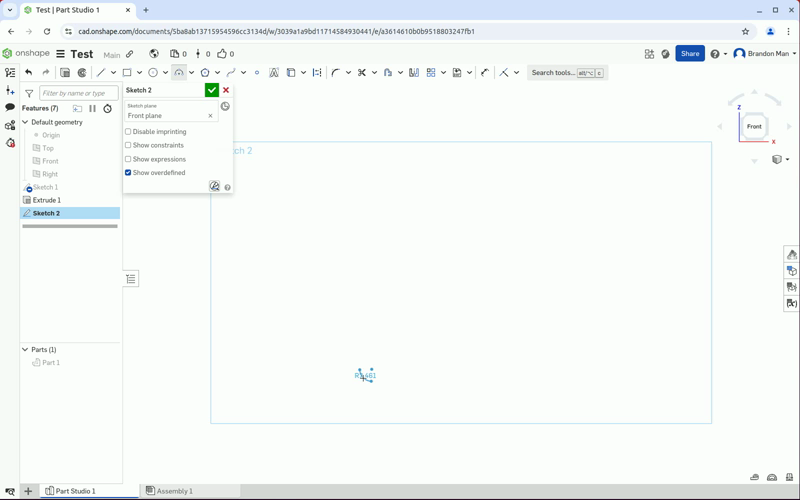
key_up(shift)
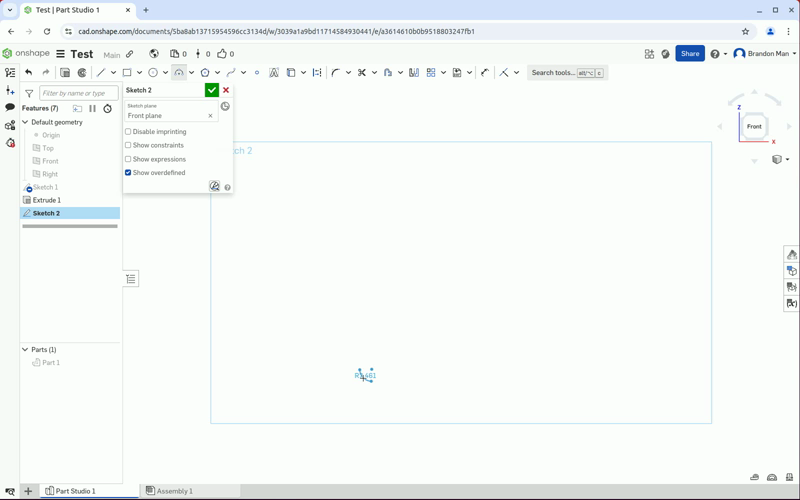
key(esc)
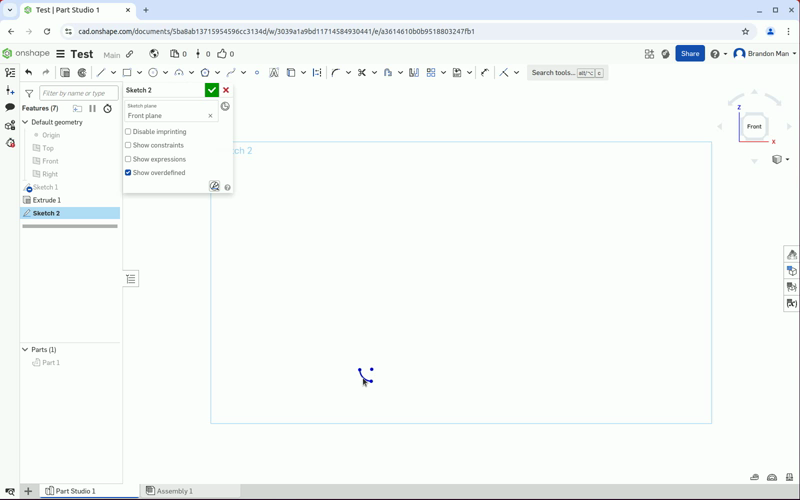
key(l)
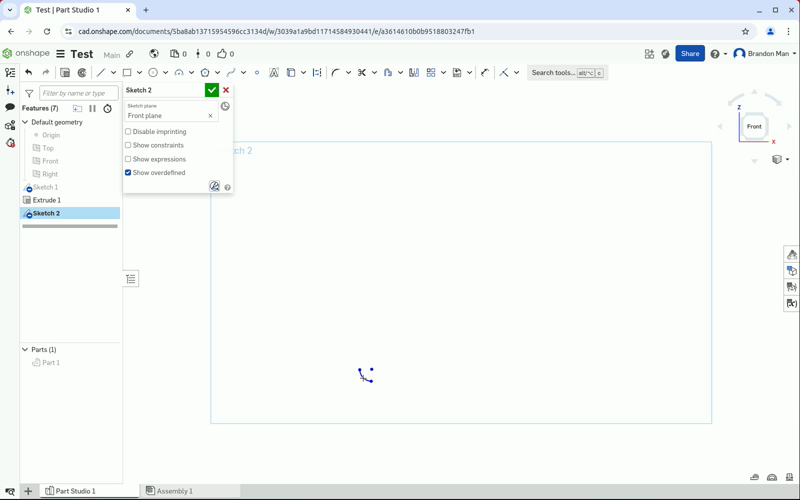
mouse_move(371, 381)
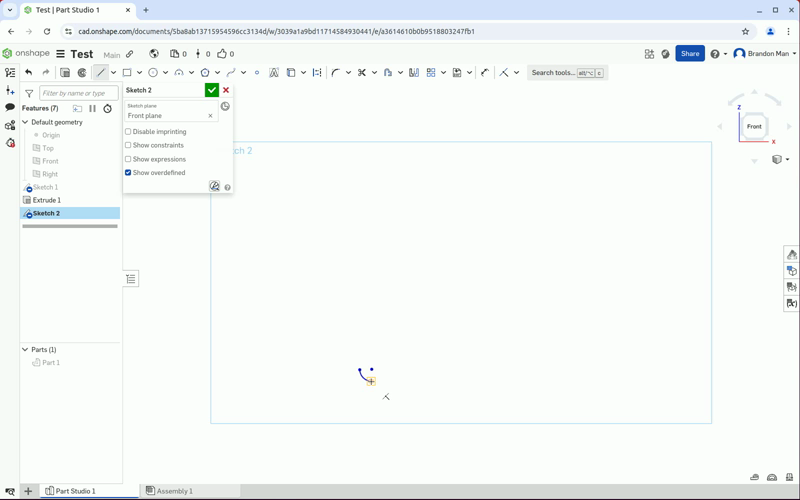
click(371, 381)
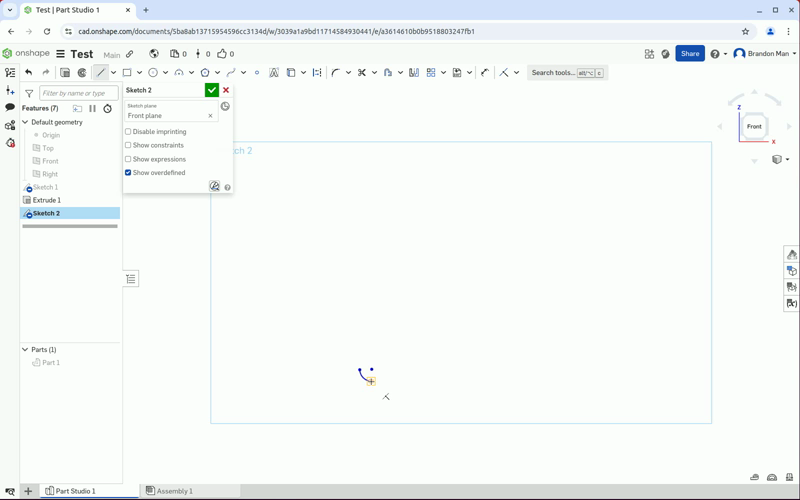
key_down(shift)
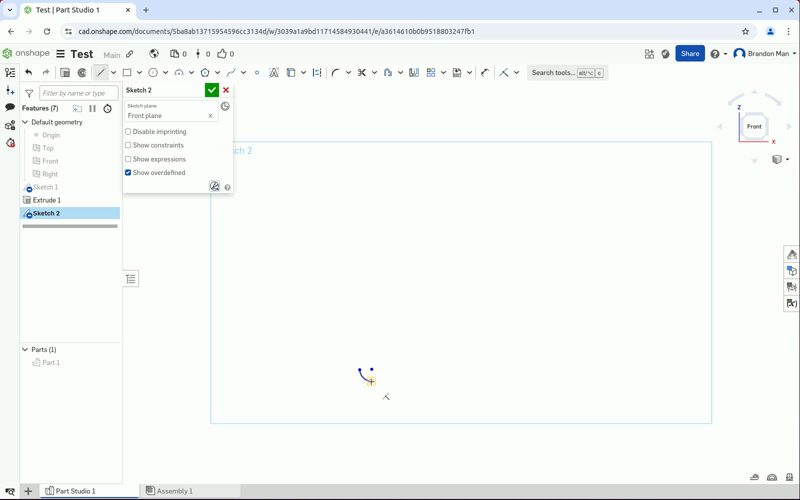
mouse_move(401, 381)
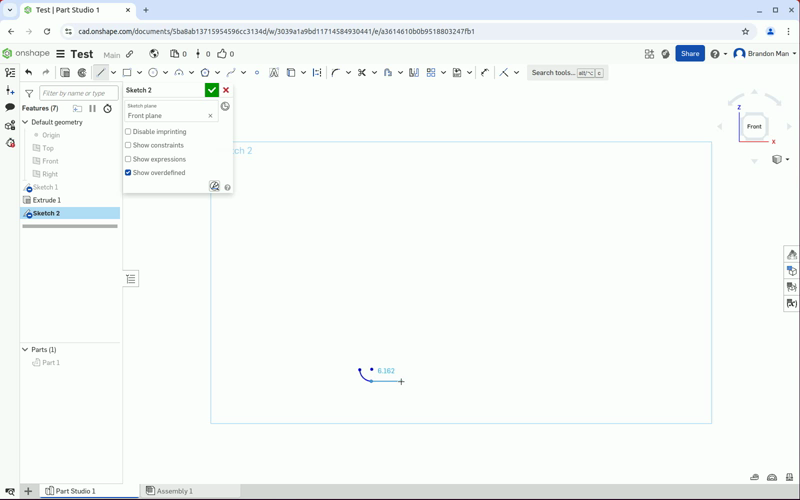
mouse_move(416, 381)
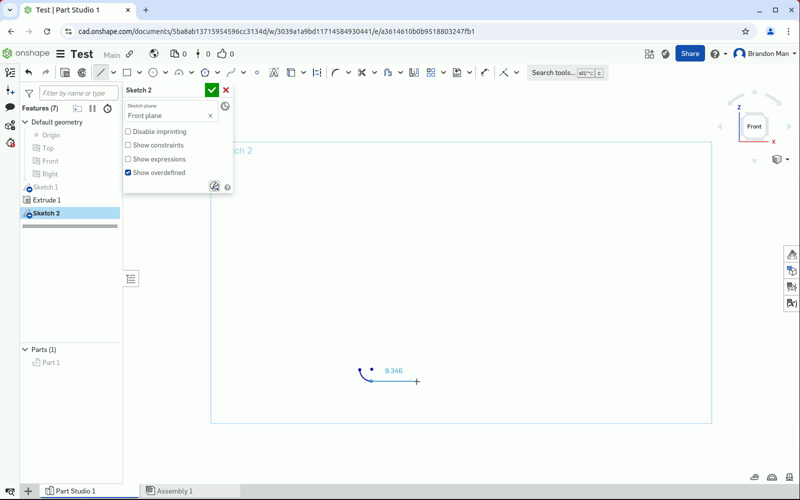
click(416, 381)
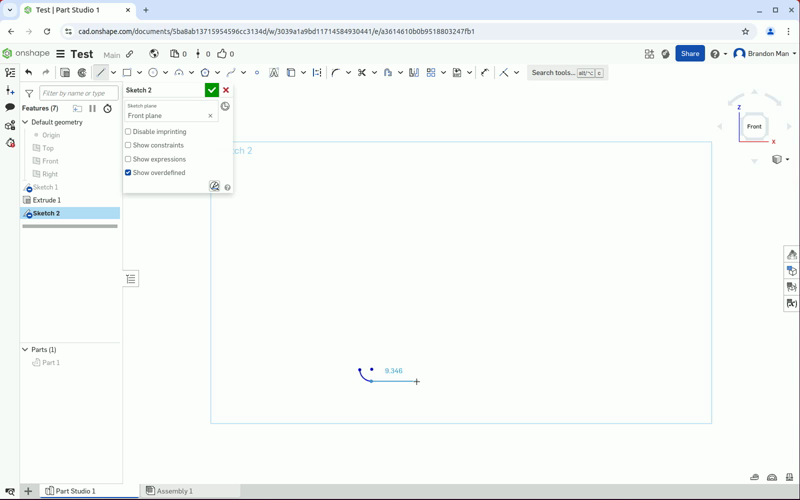
key_up(shift)
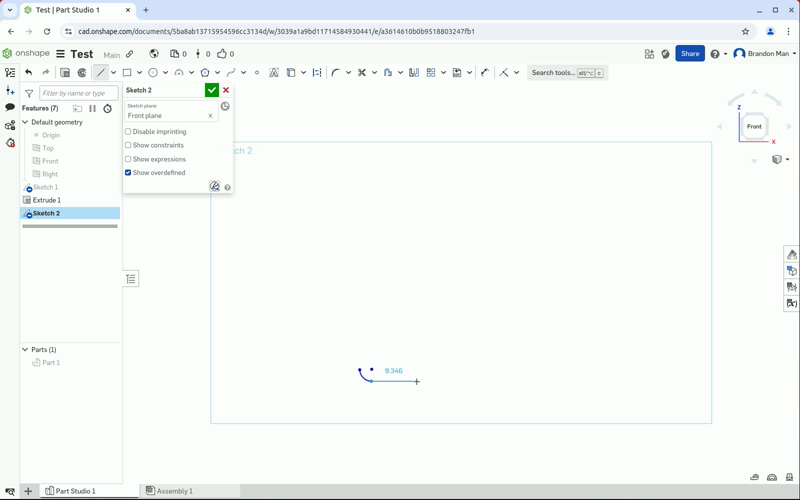
key(esc)
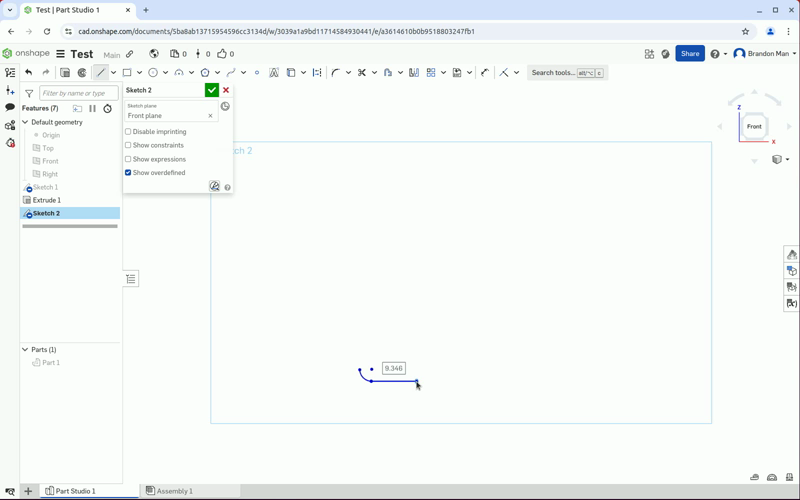
key(a)
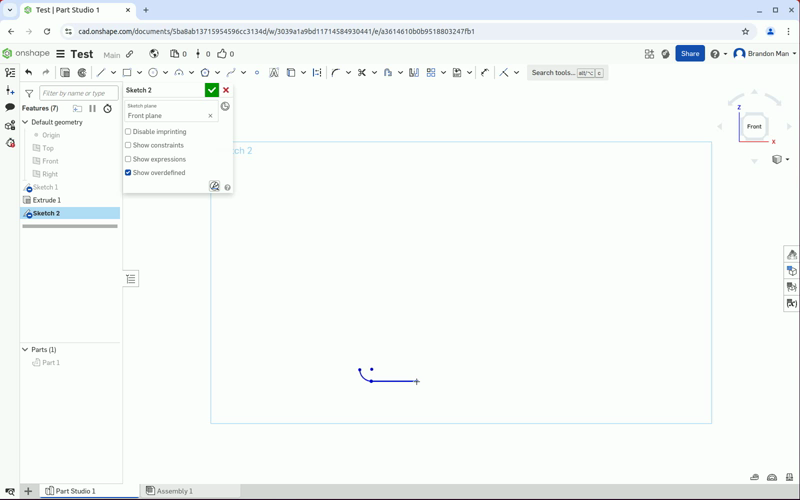
mouse_move(416, 381)
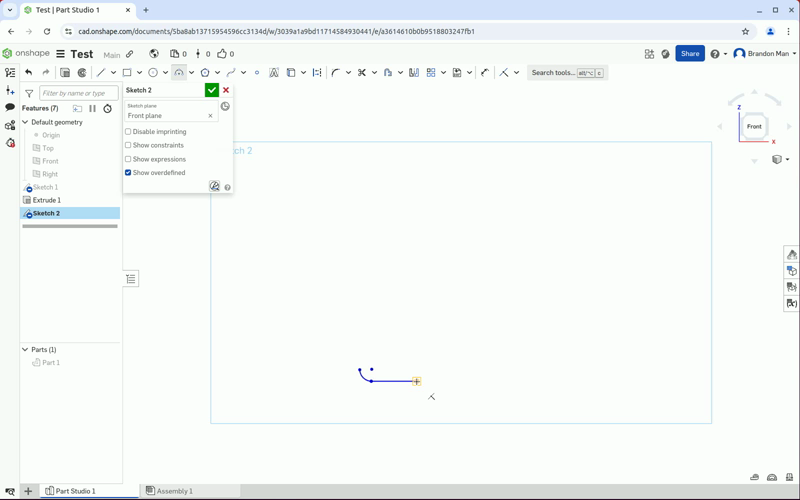
click(416, 381)
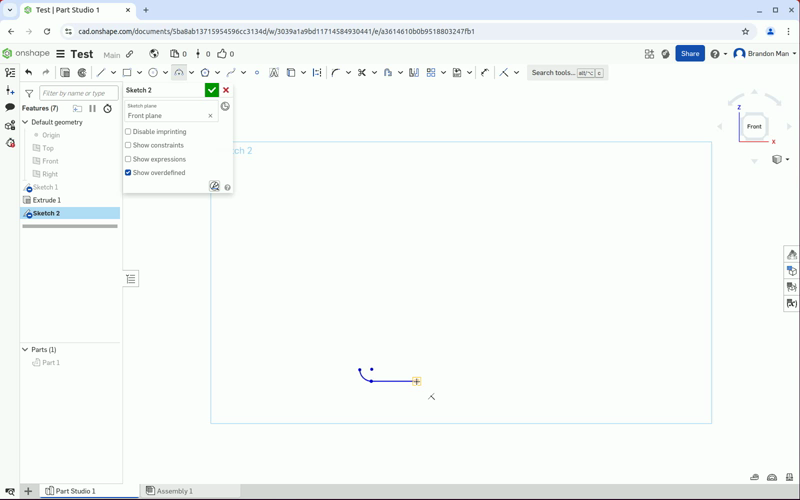
key_down(shift)
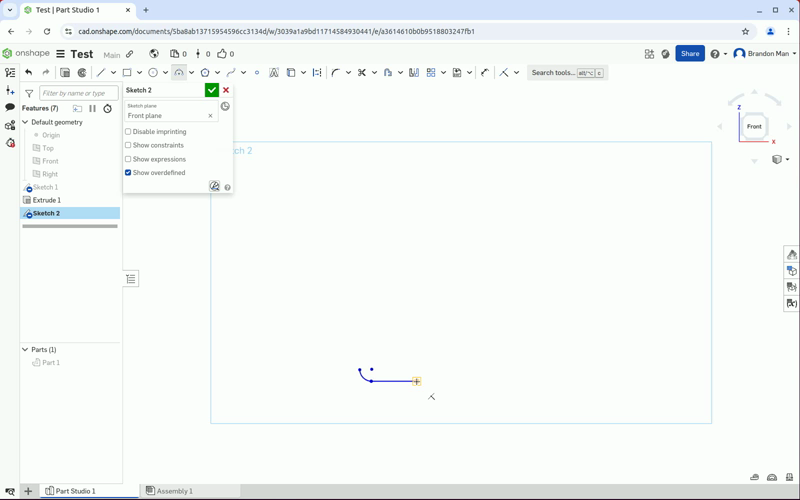
mouse_move(428, 369)
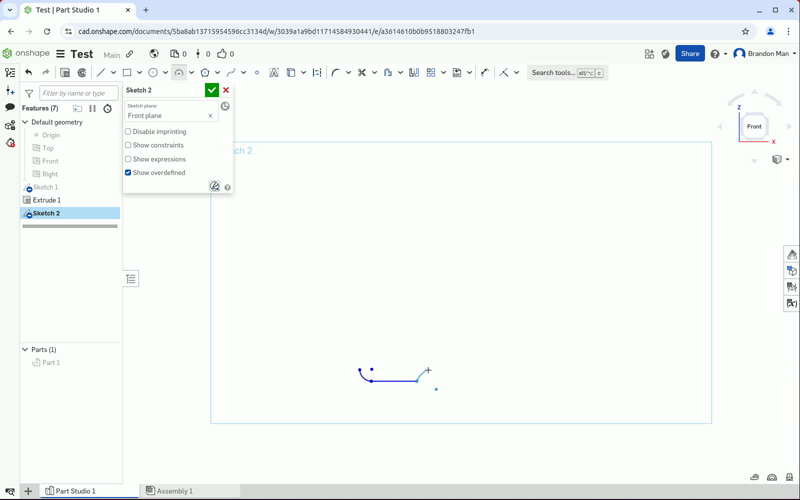
click(428, 369)
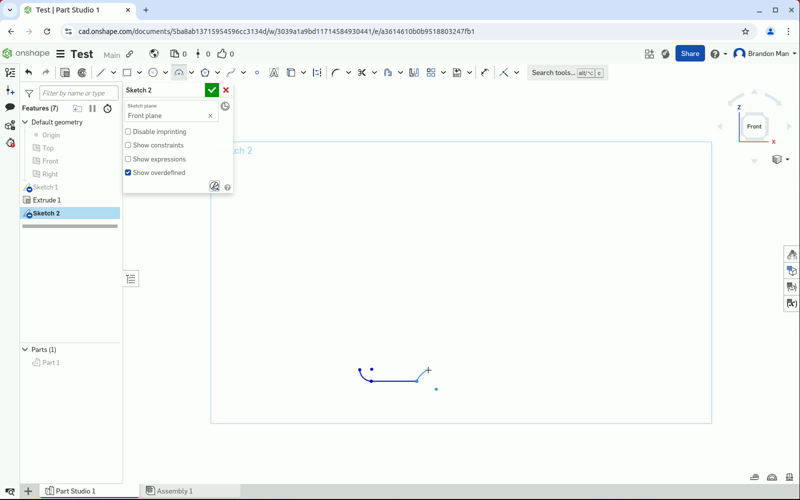
mouse_move(425, 377)
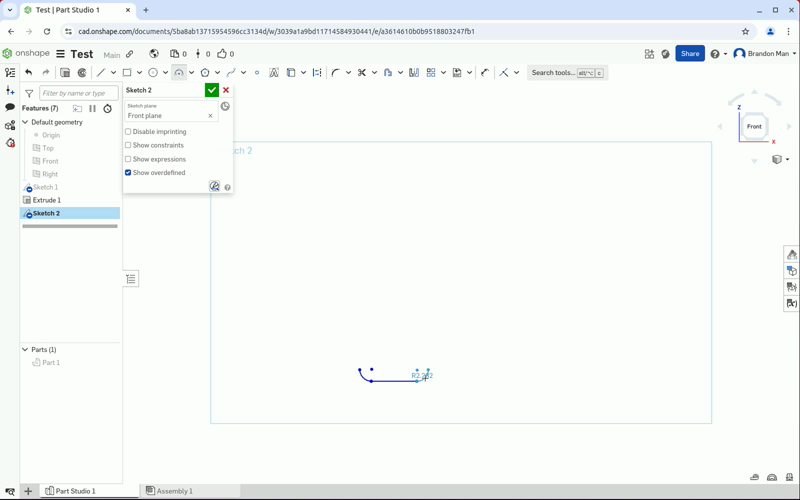
click(425, 377)
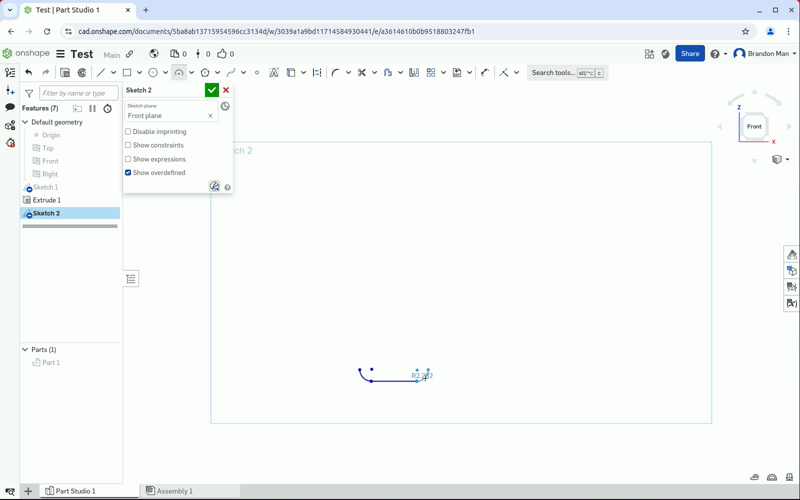
key_up(shift)
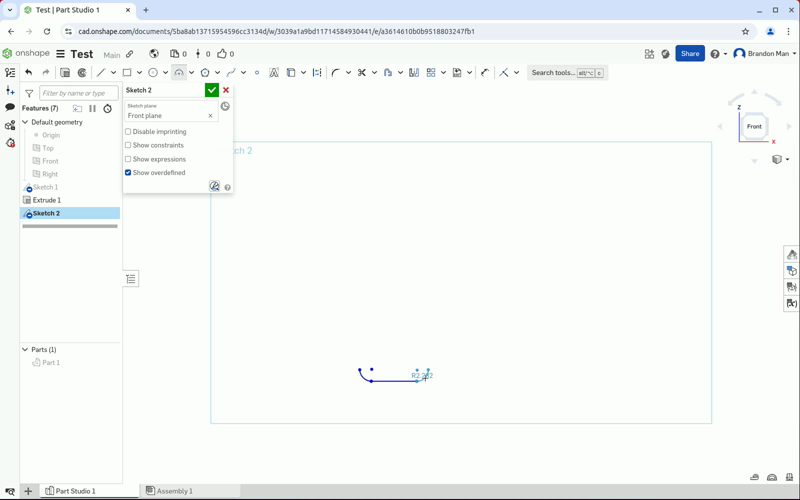
key(esc)
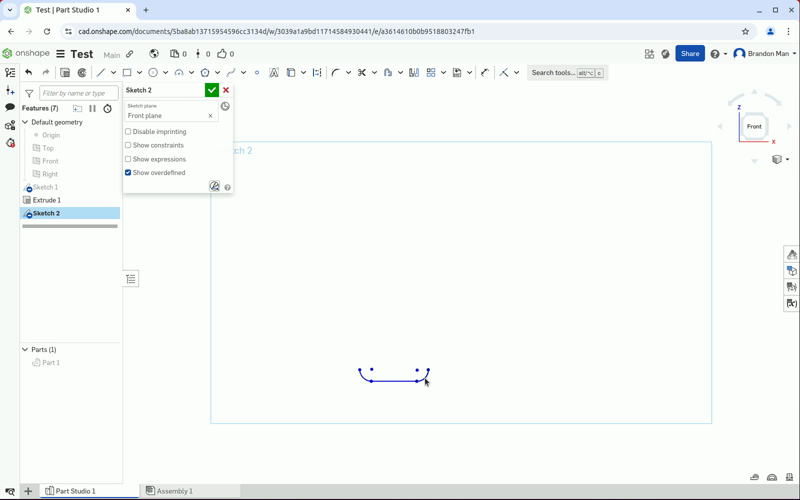
key(l)
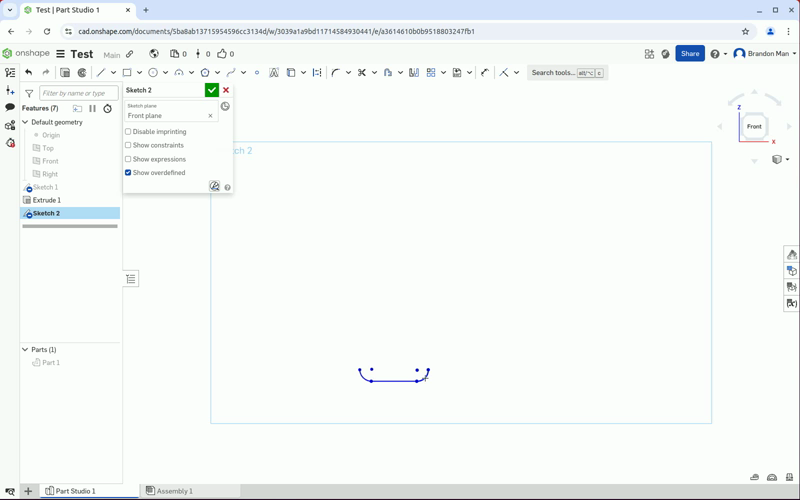
mouse_move(428, 369)
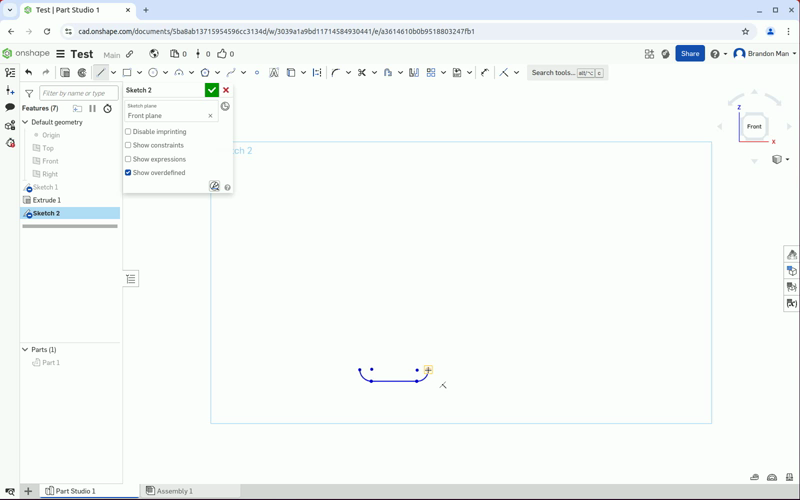
click(428, 369)
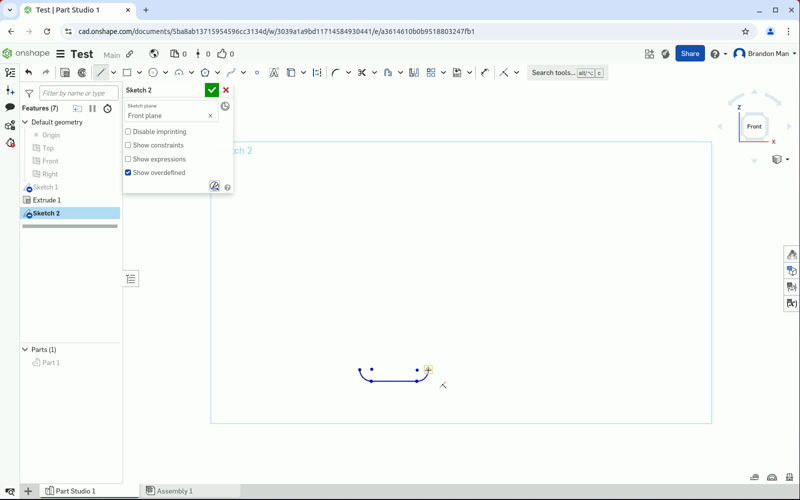
key_down(shift)
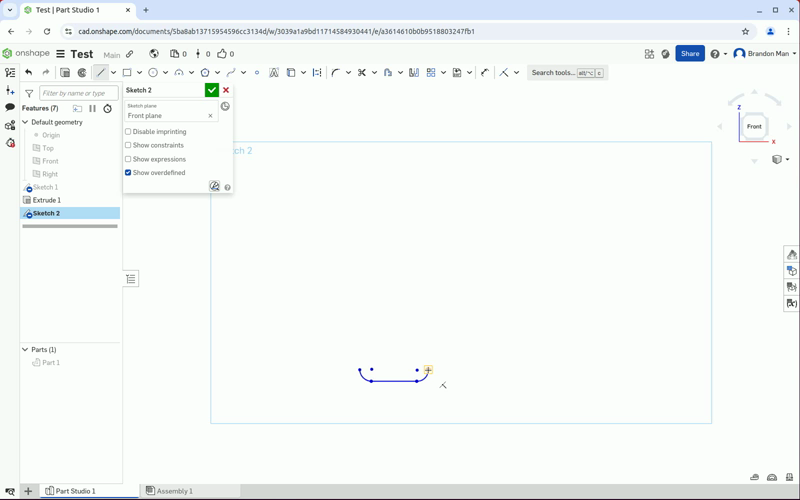
mouse_move(458, 369)
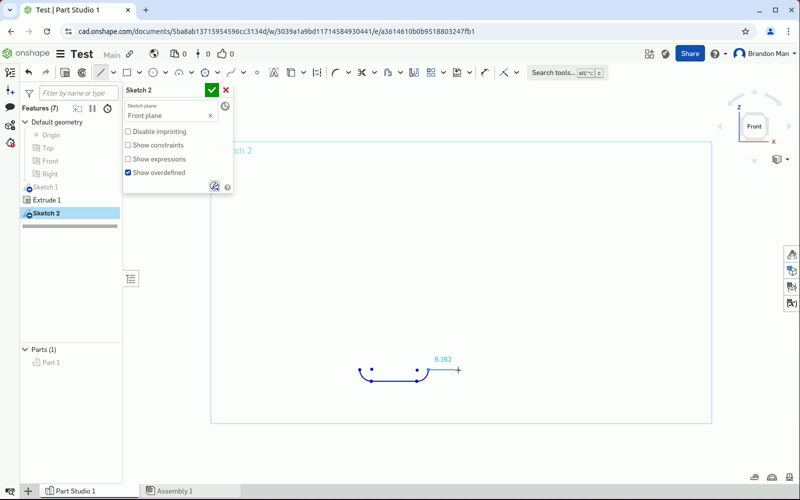
mouse_move(428, 324)
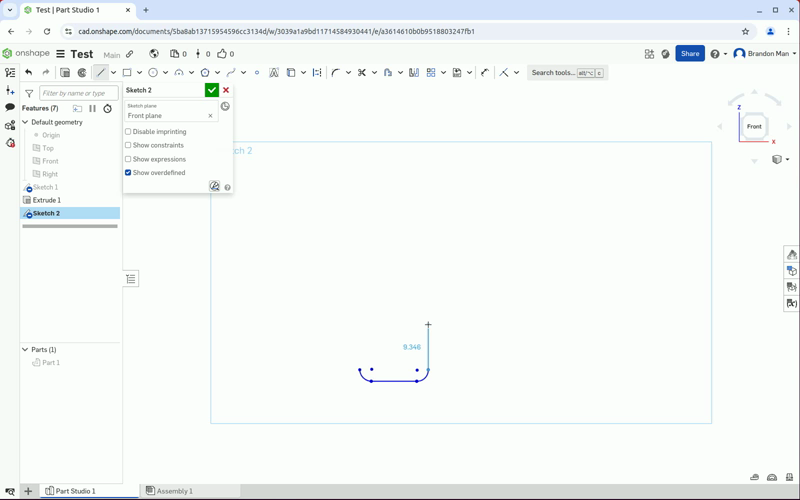
click(428, 324)
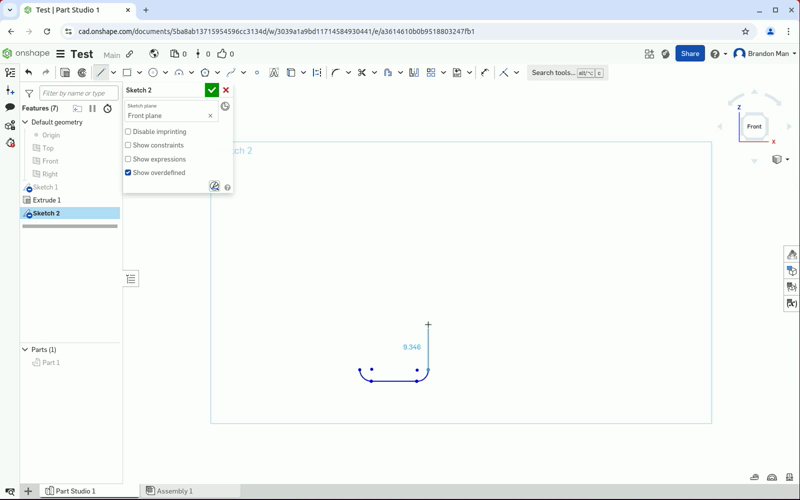
key_up(shift)
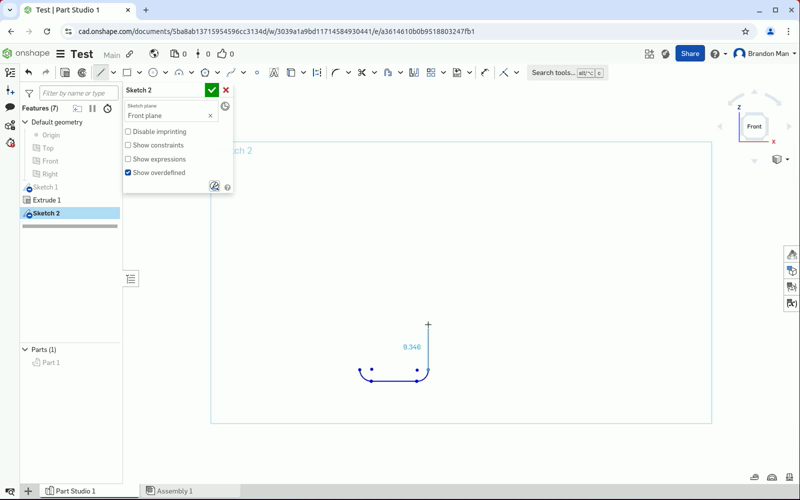
key(esc)
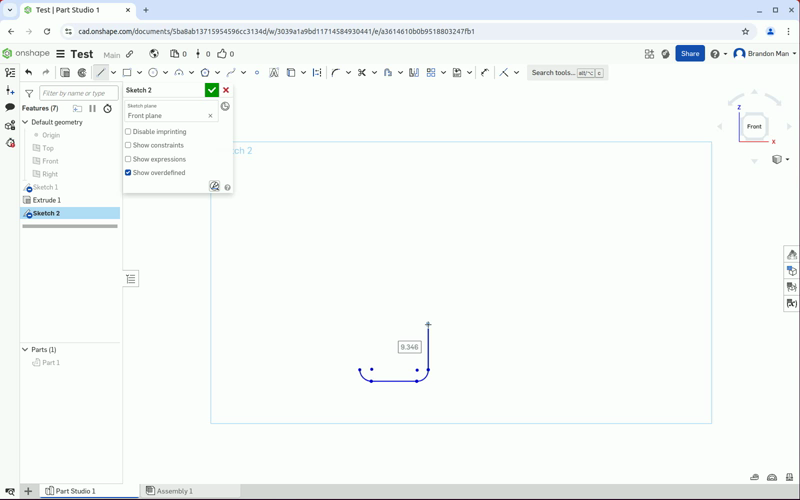
key(a)
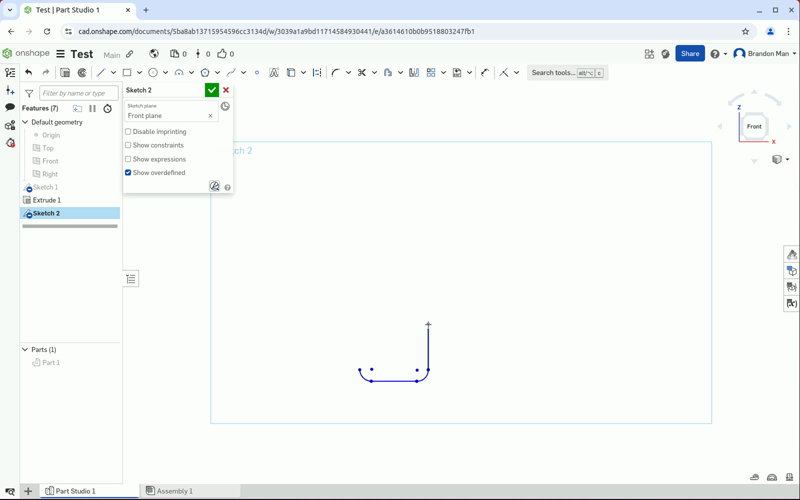
mouse_move(428, 324)
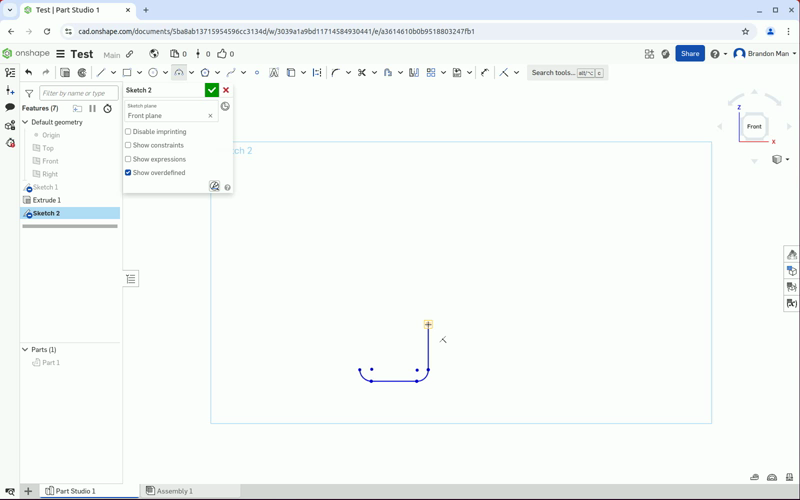
click(428, 324)
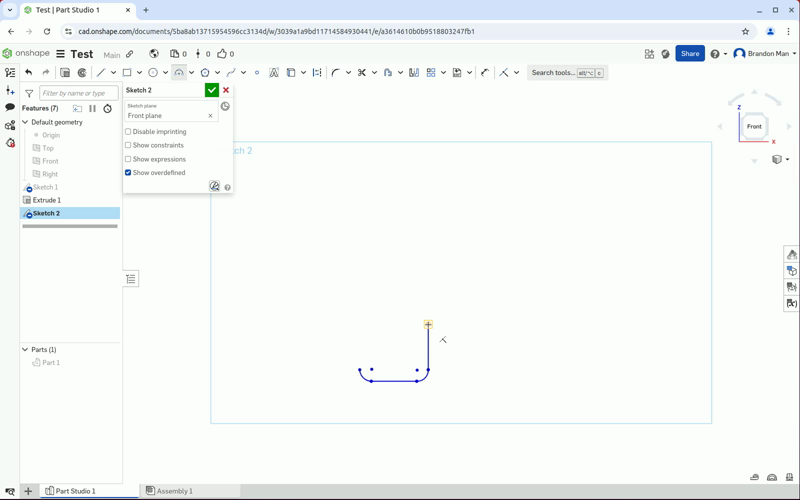
key_down(shift)
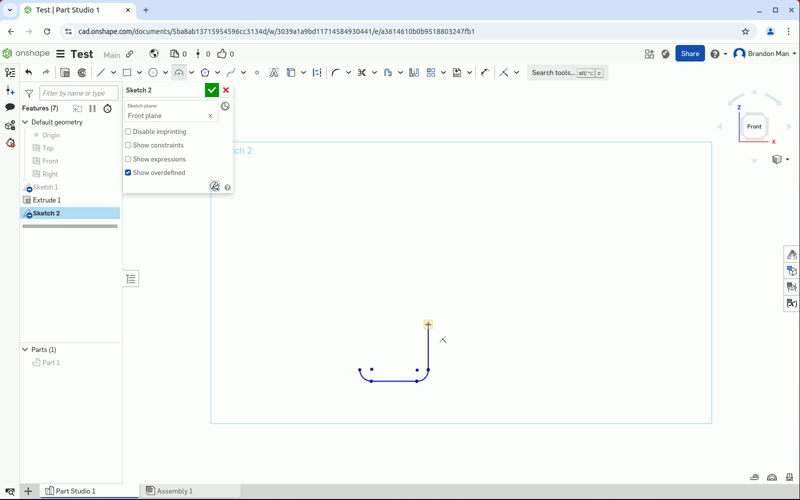
mouse_move(416, 312)
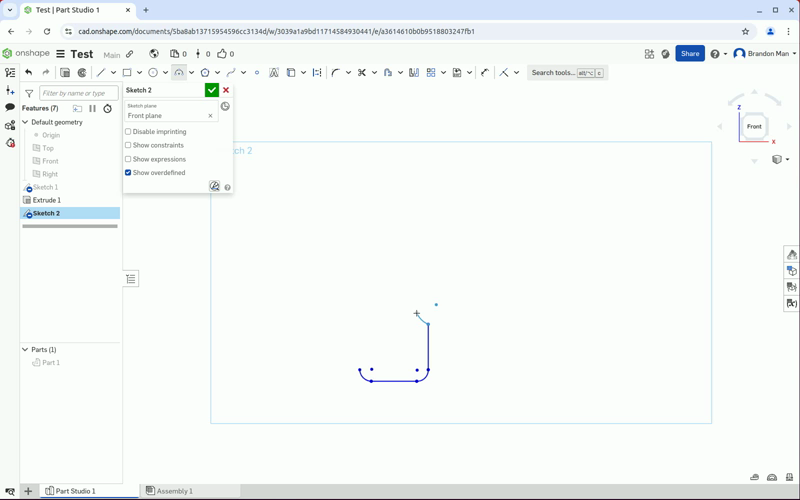
click(416, 312)
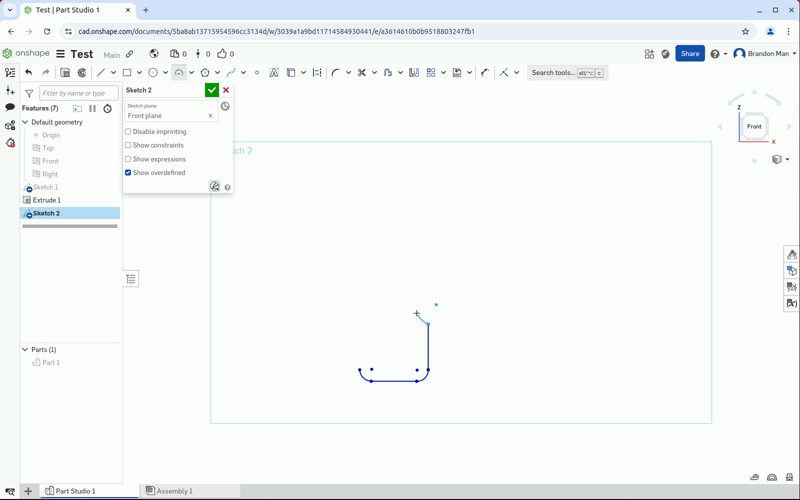
mouse_move(425, 316)
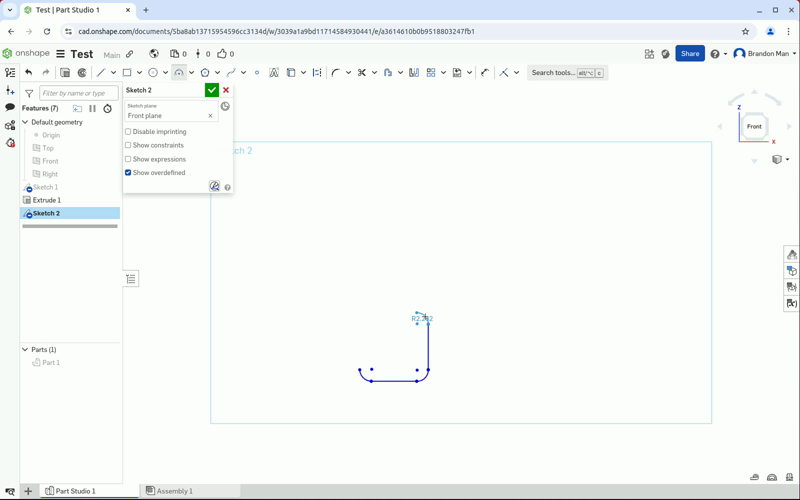
click(425, 316)
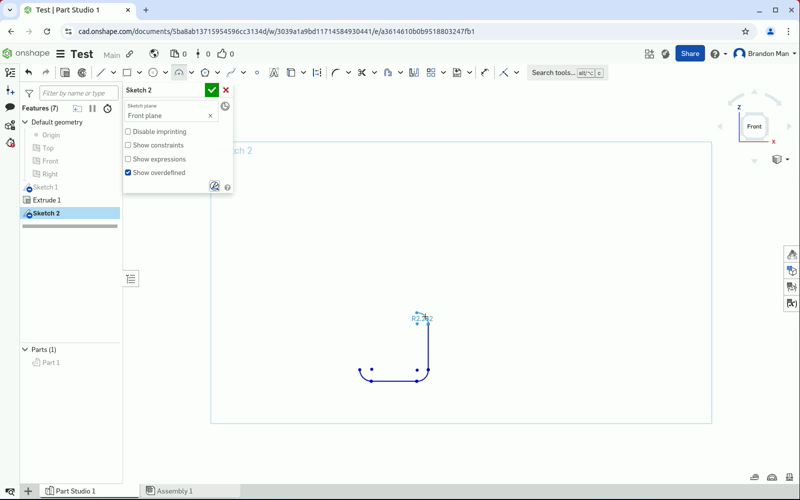
key_up(shift)
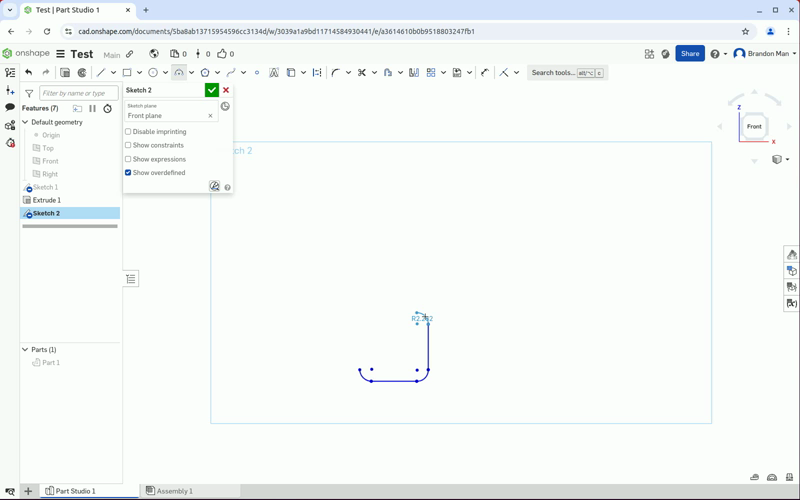
key(esc)
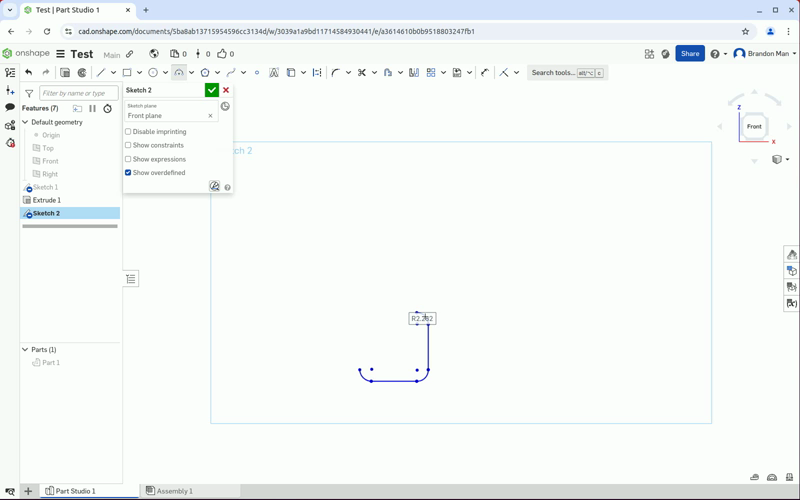
key(l)
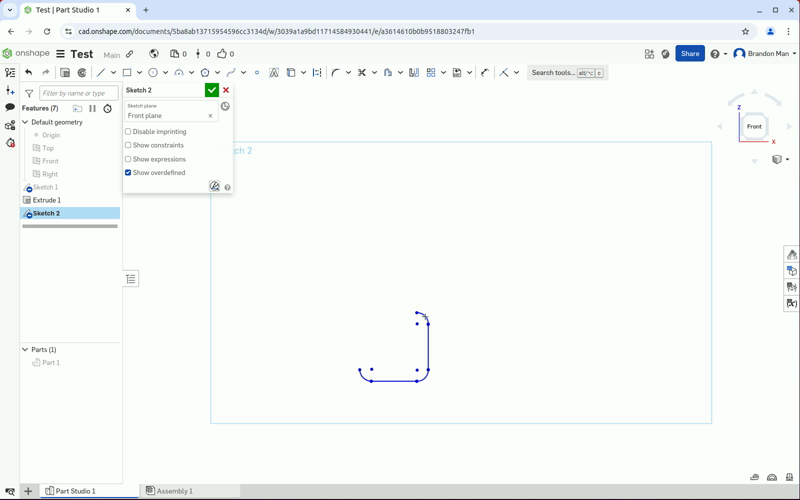
mouse_move(416, 312)
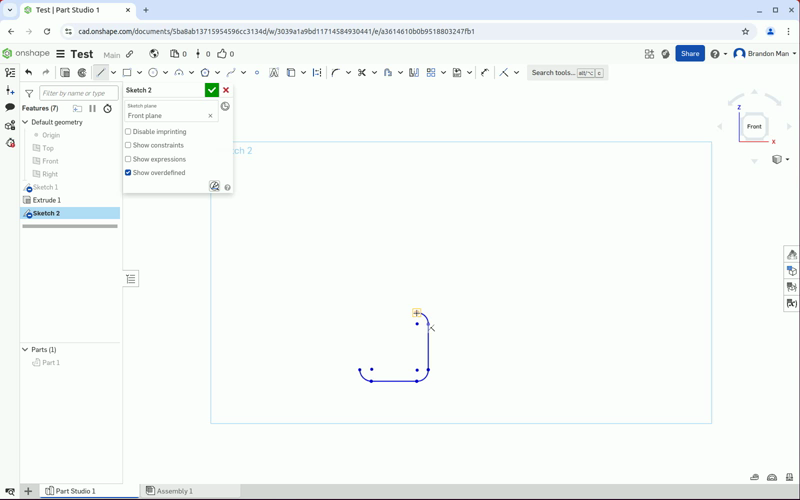
click(416, 312)
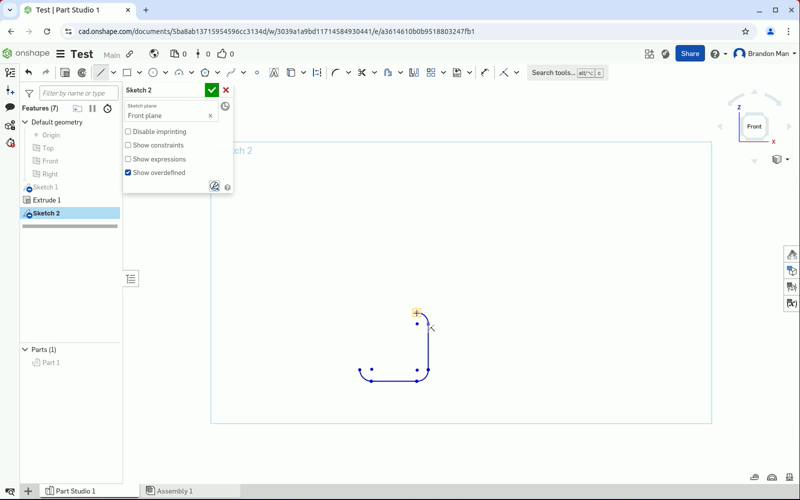
key_down(shift)
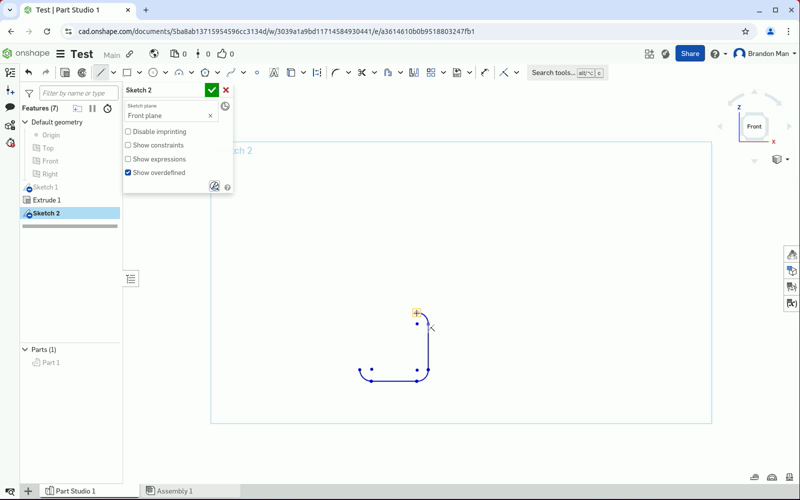
mouse_move(447, 312)
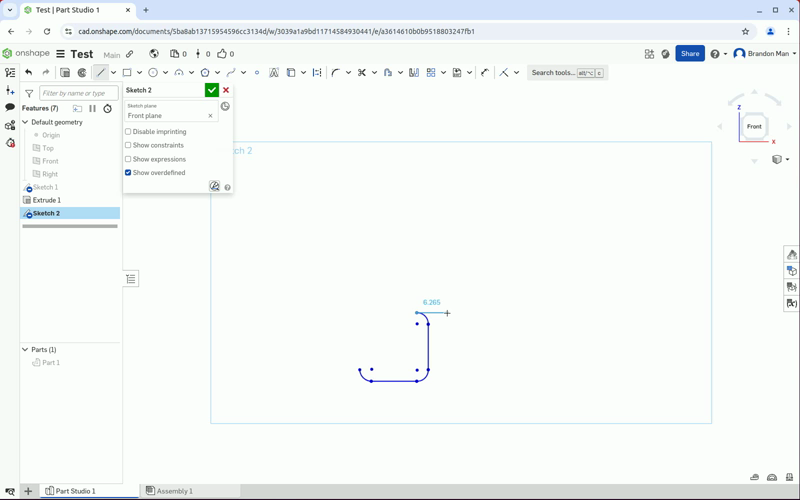
mouse_move(371, 312)
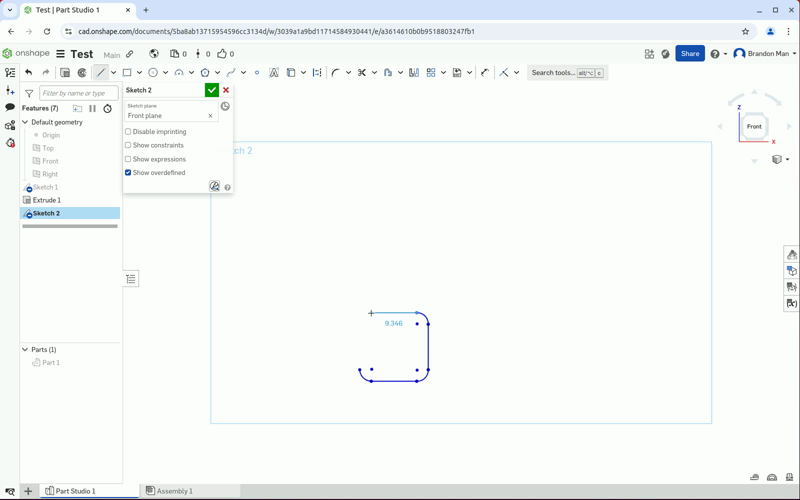
click(371, 312)
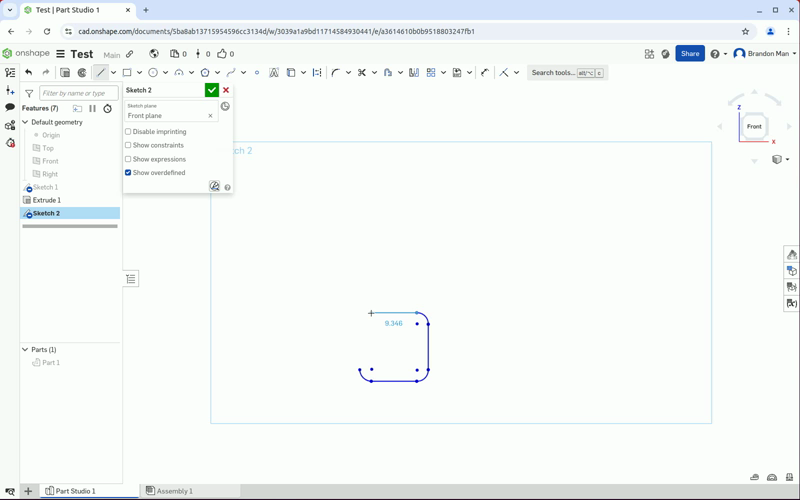
key_up(shift)
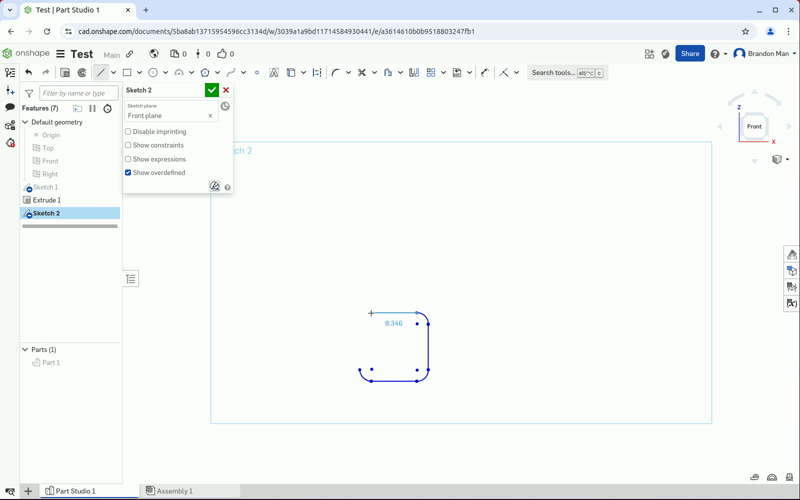
key(esc)
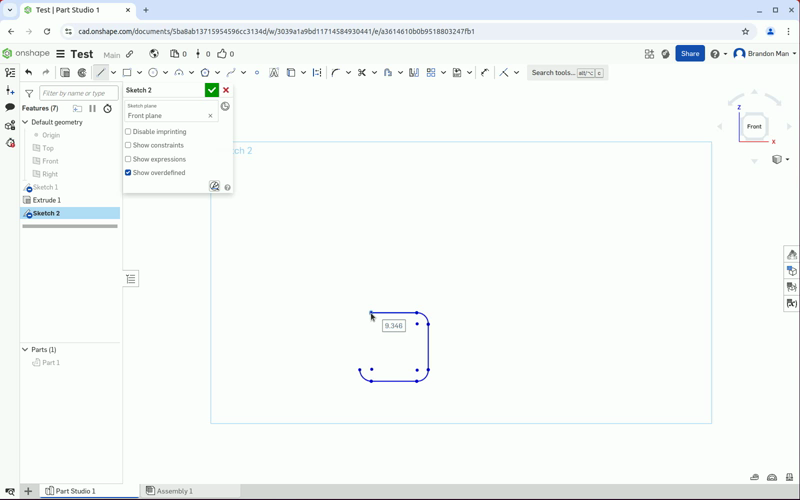
key(a)
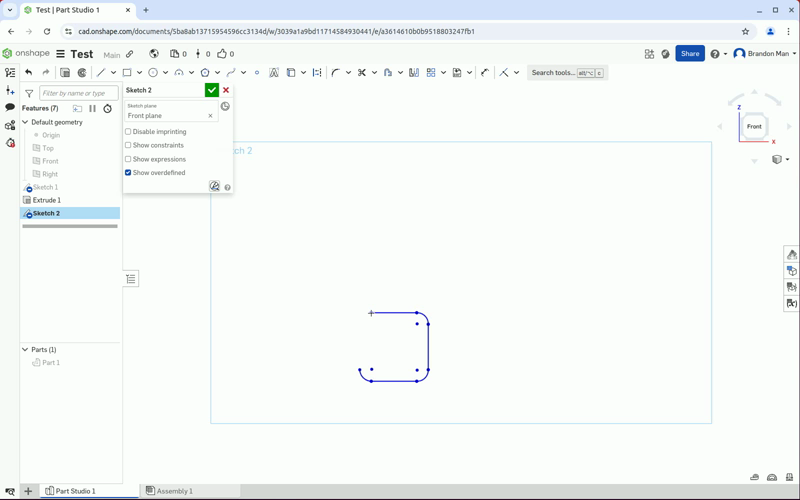
mouse_move(371, 312)
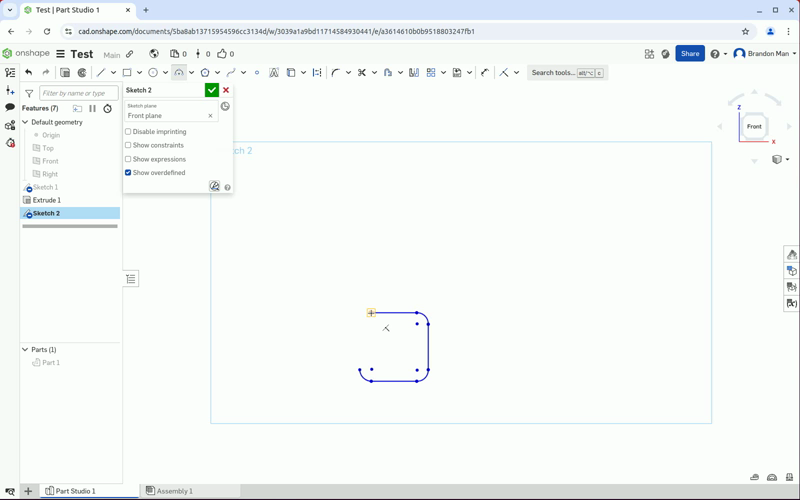
click(371, 312)
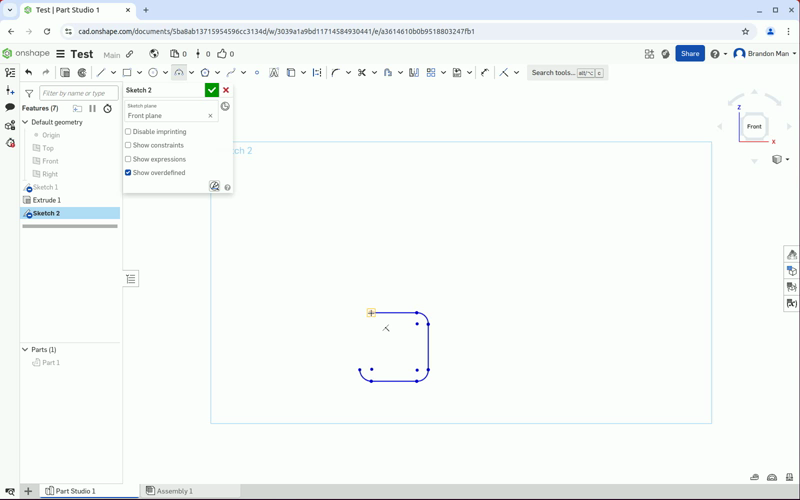
key_down(shift)
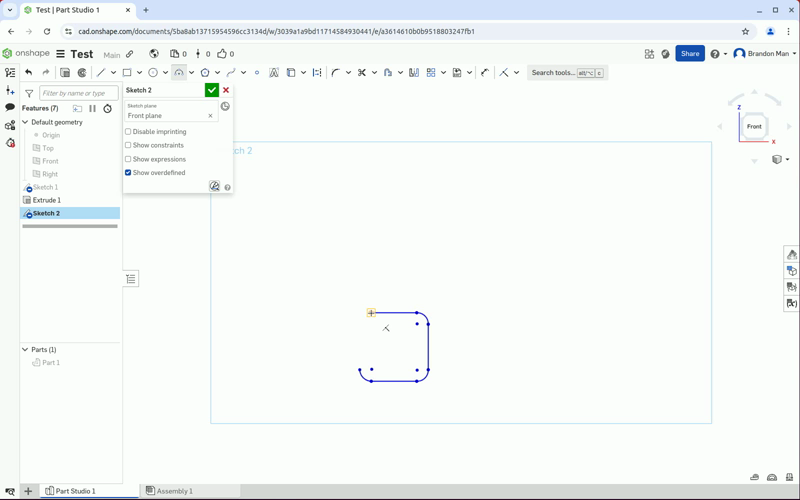
mouse_move(359, 324)
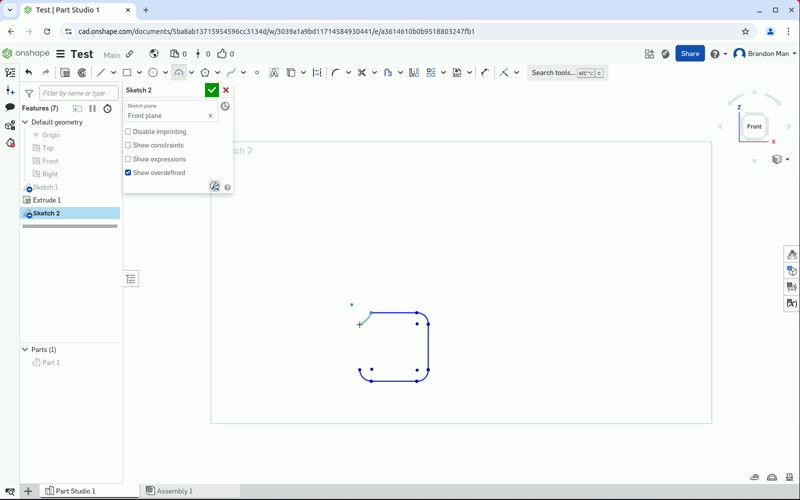
click(359, 324)
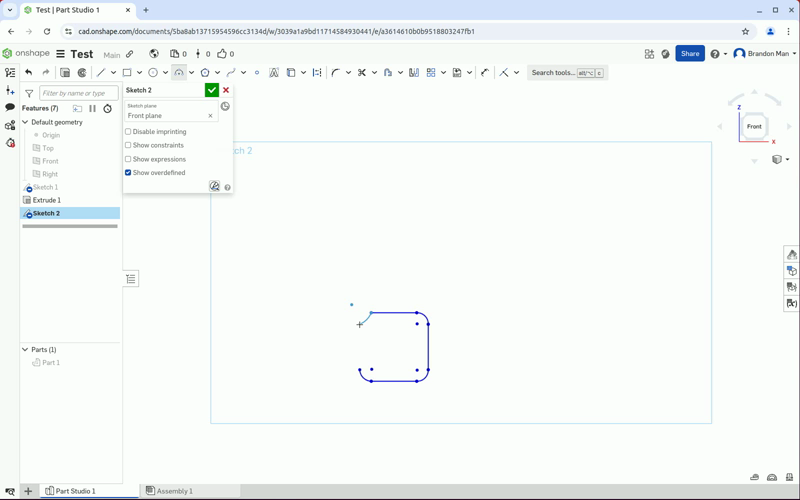
mouse_move(363, 316)
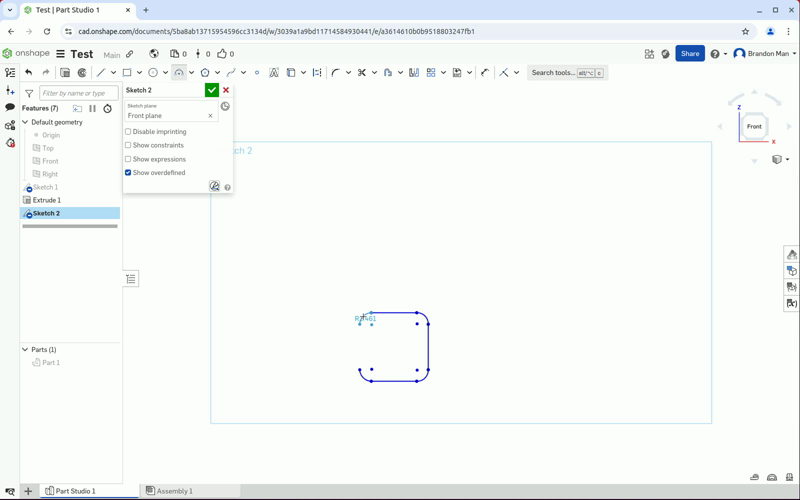
click(363, 316)
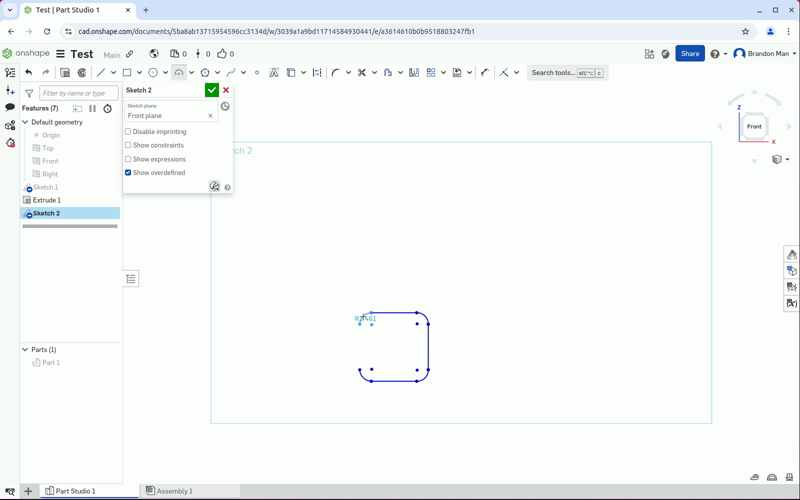
key_up(shift)
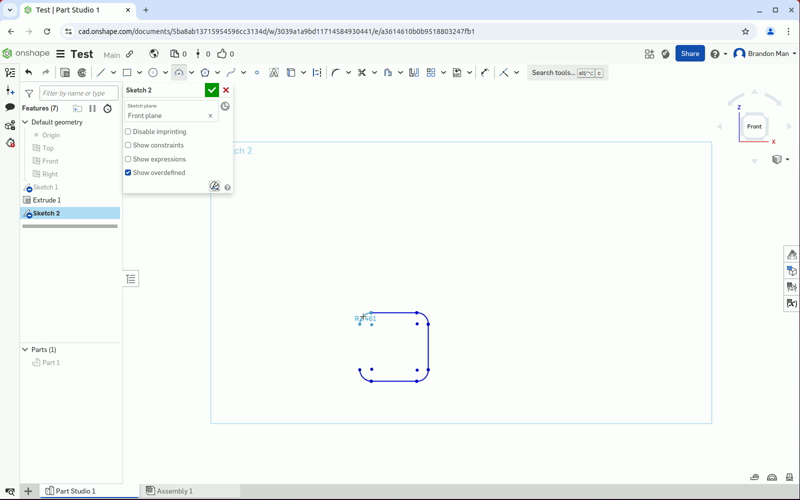
key(esc)
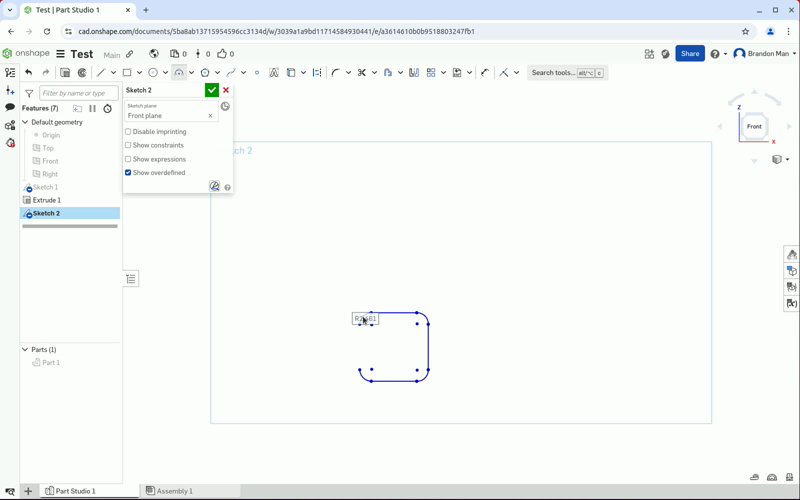
key(l)
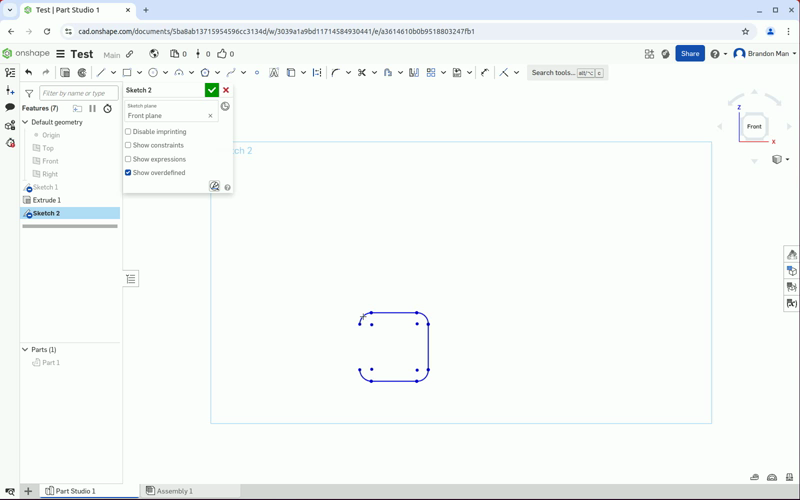
mouse_move(359, 324)
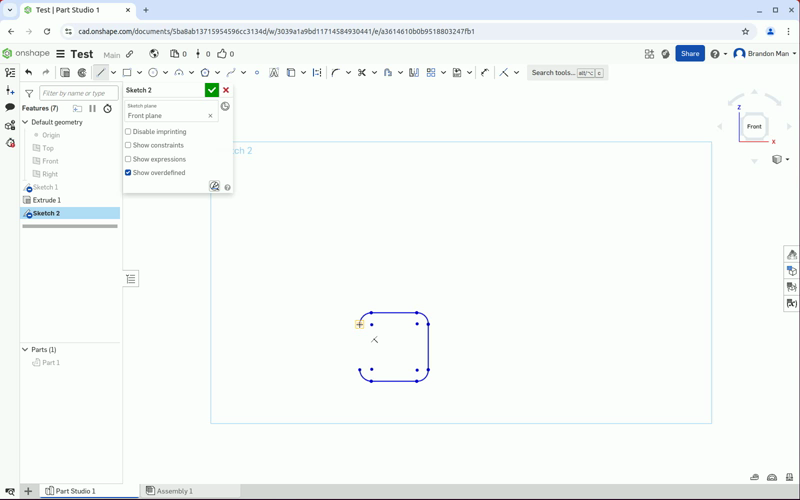
click(359, 324)
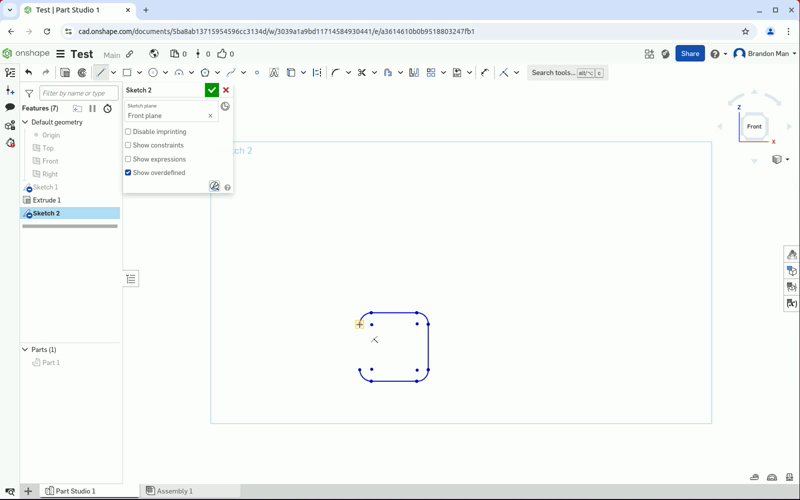
mouse_move(389, 324)
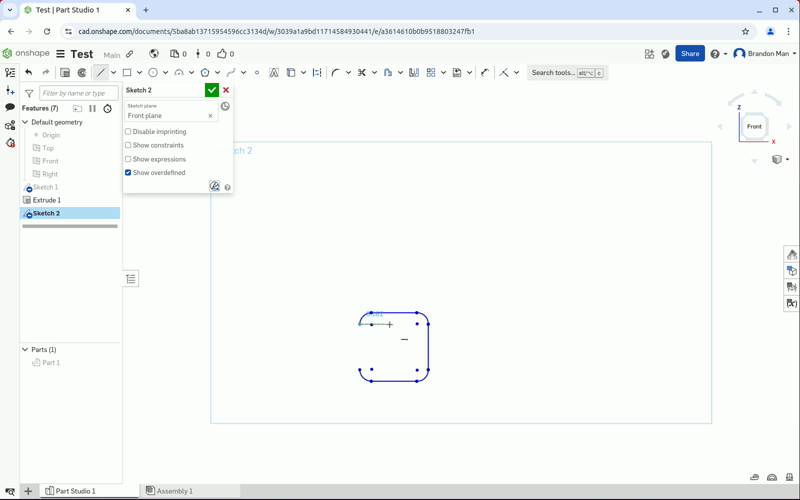
key_down(shift)
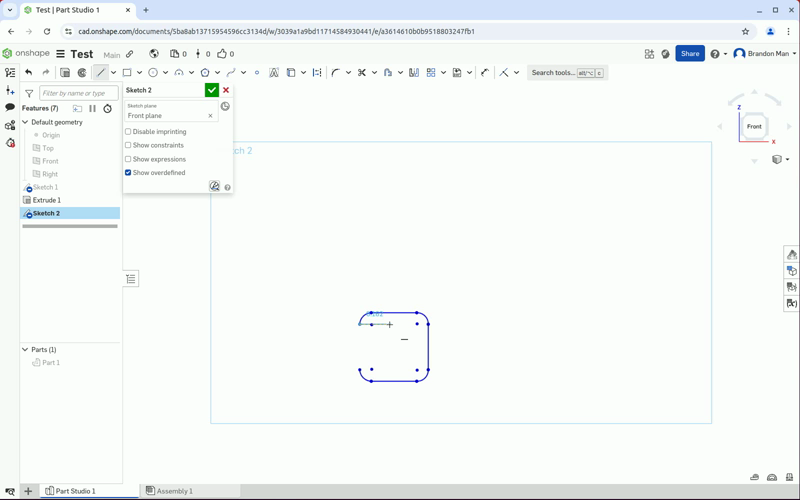
mouse_move(359, 369)
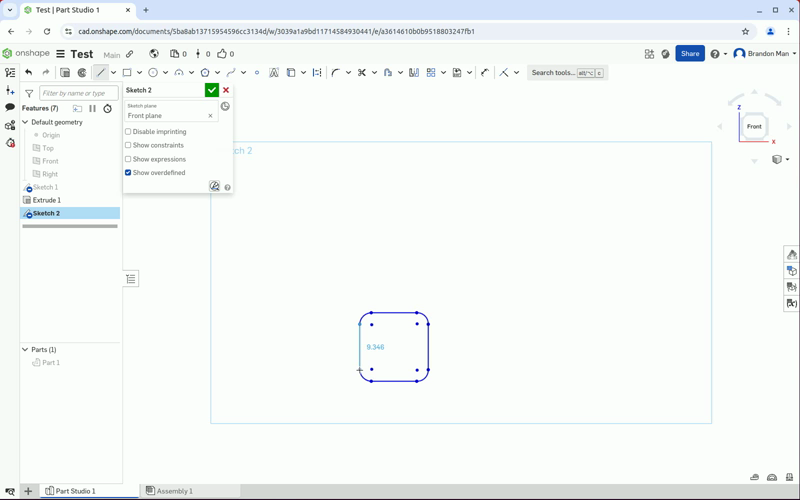
key_up(shift)
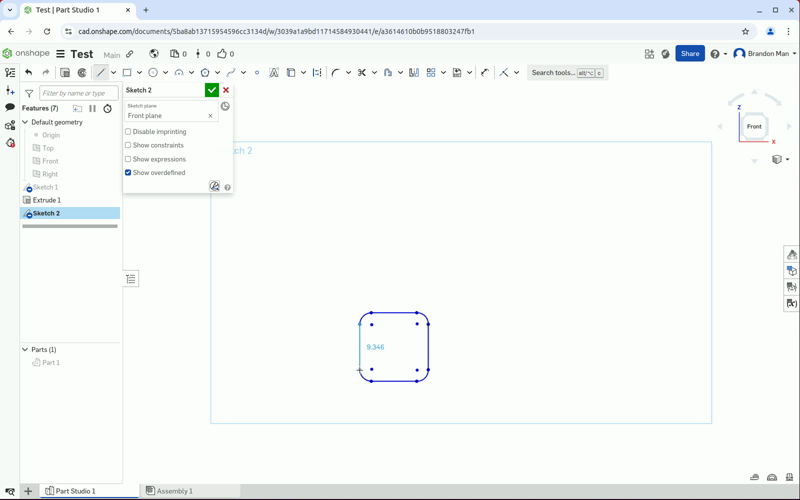
click(359, 369)
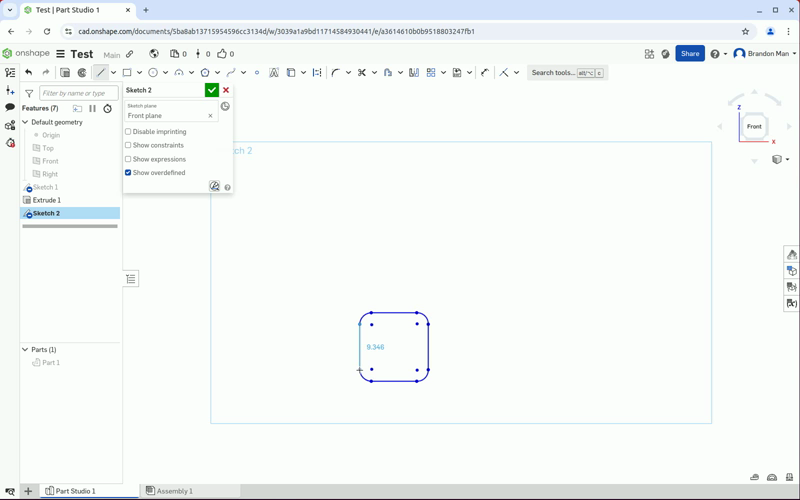
key(esc)
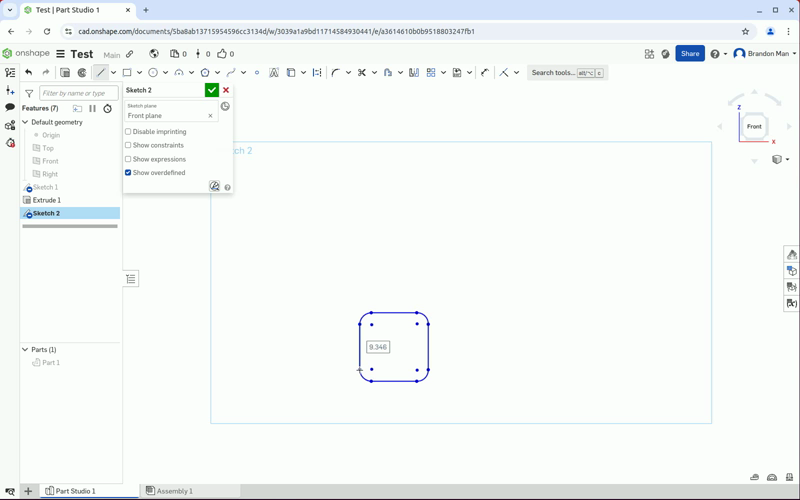
key(a)
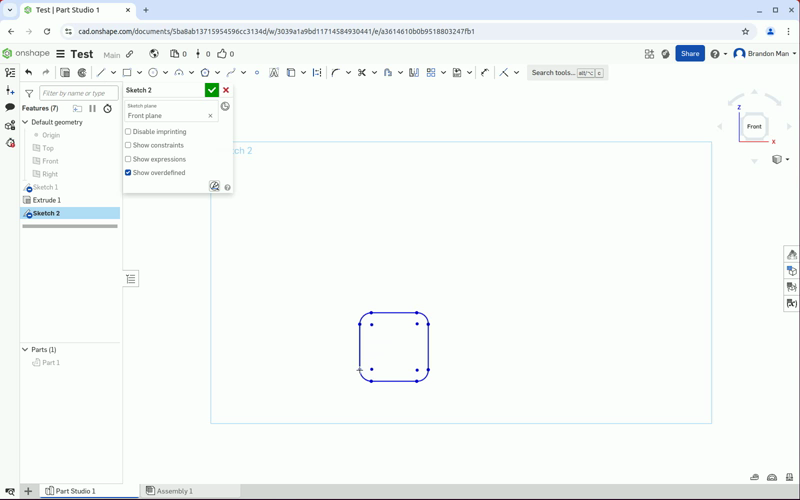
key_down(shift)
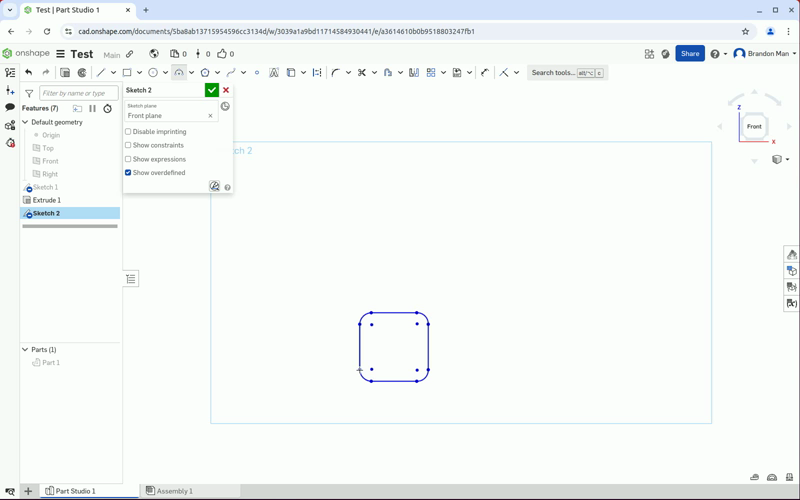
mouse_move(365, 369)
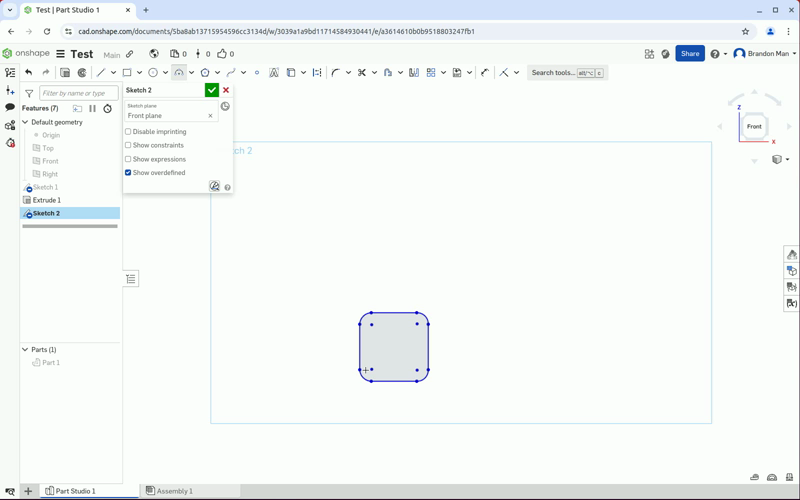
click(365, 369)
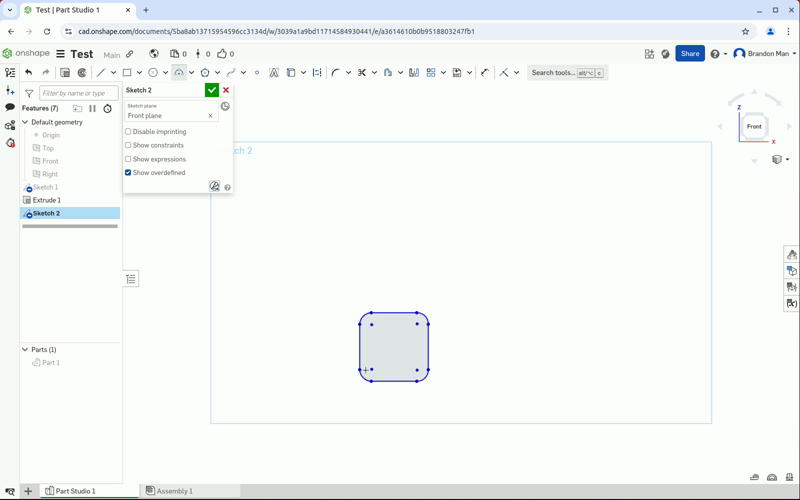
key_up(shift)
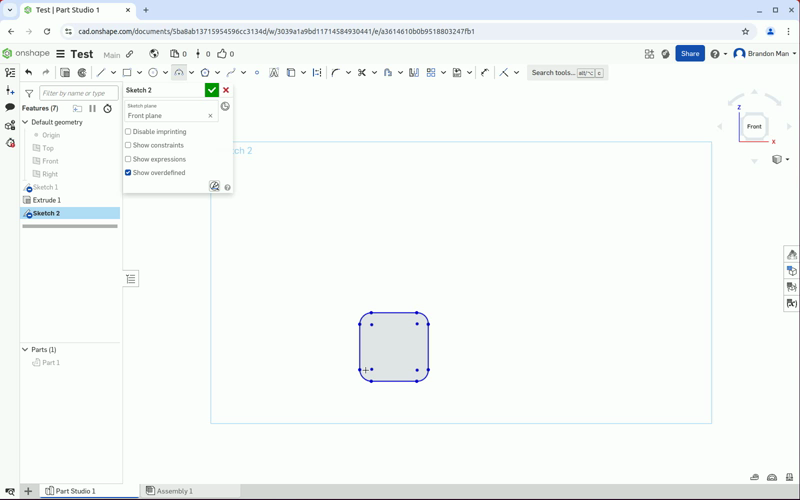
key_down(shift)
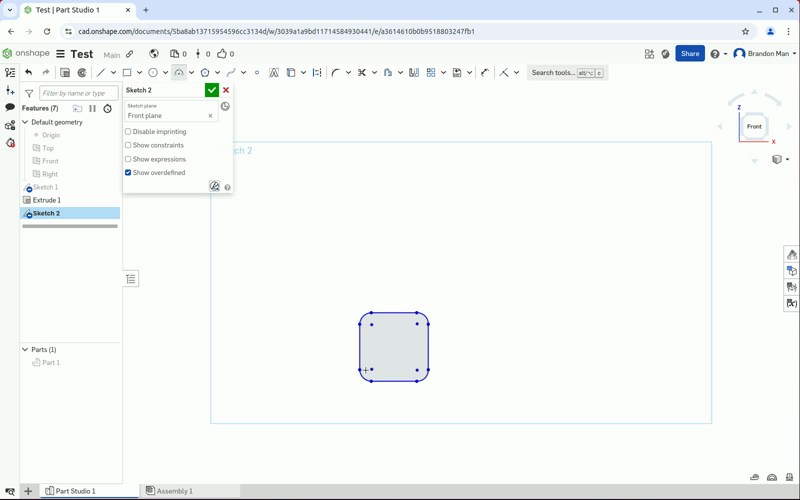
mouse_move(371, 375)
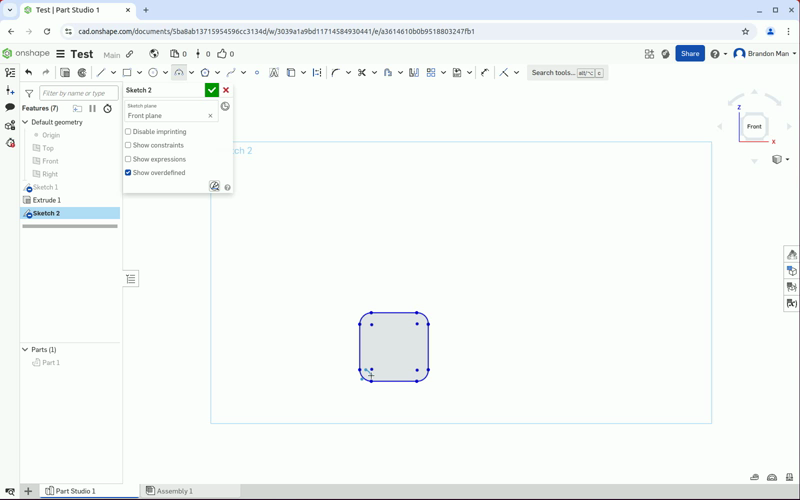
click(371, 375)
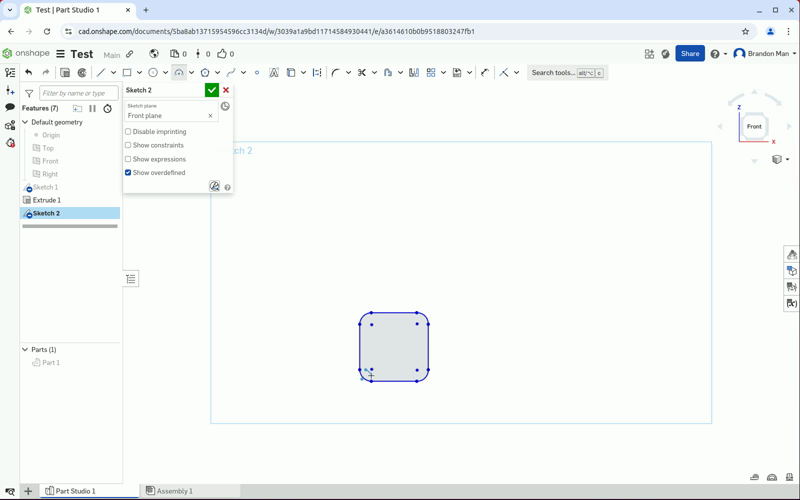
mouse_move(367, 373)
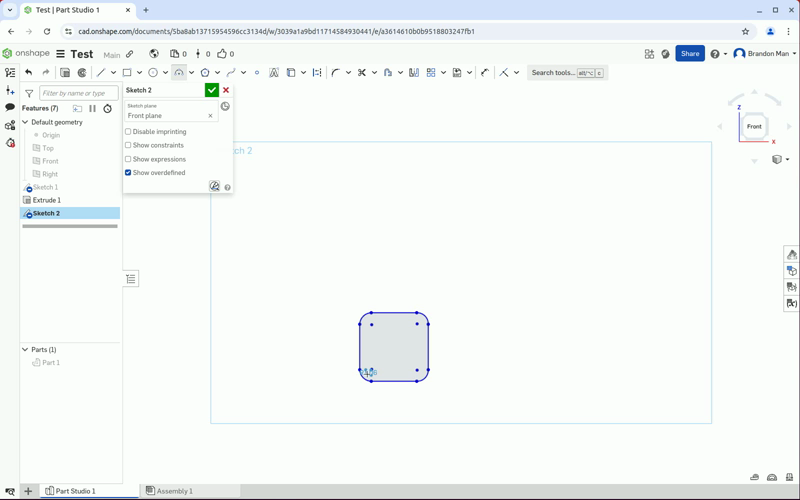
click(367, 373)
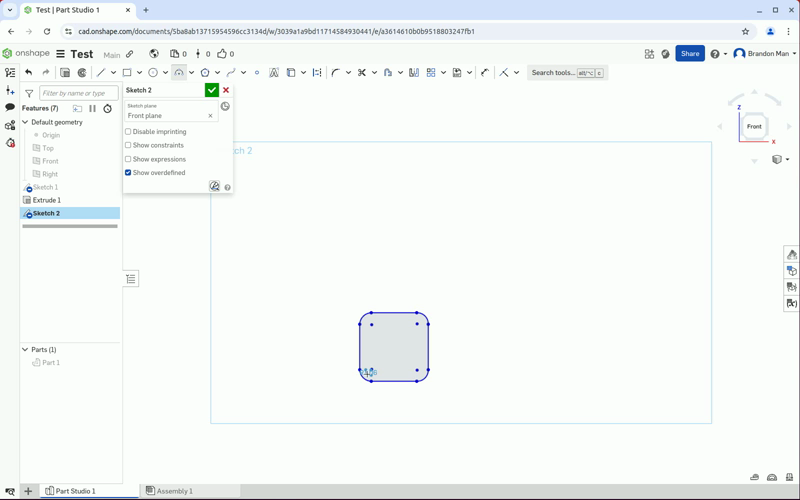
key_up(shift)
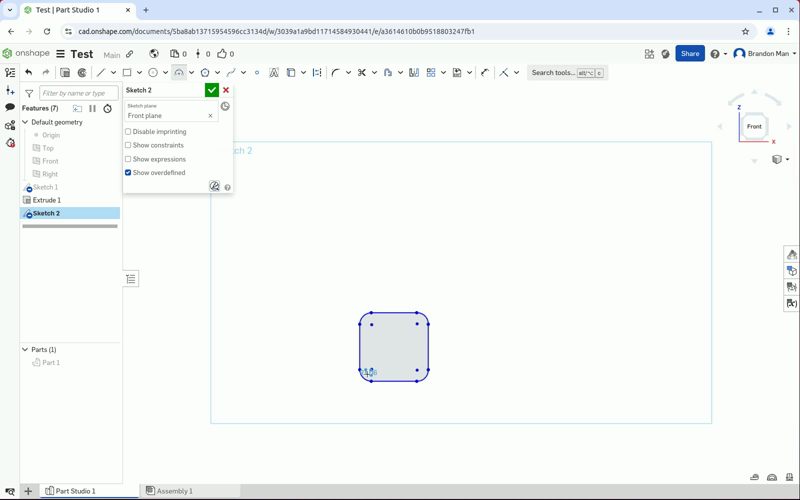
key(esc)
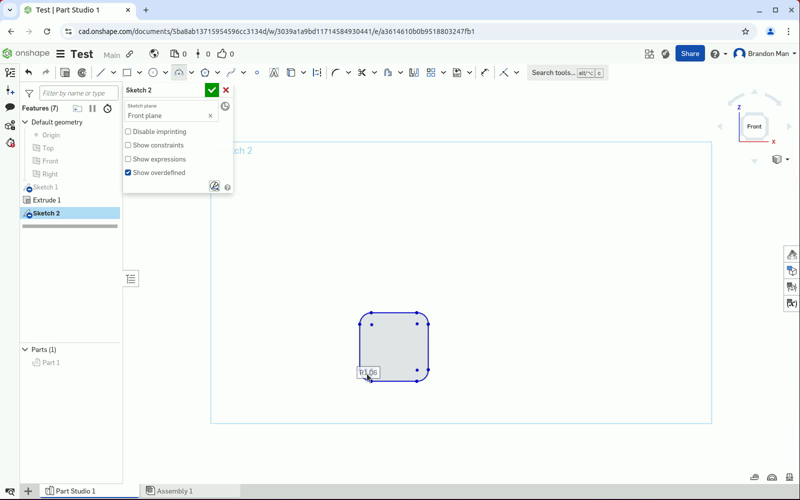
key(l)
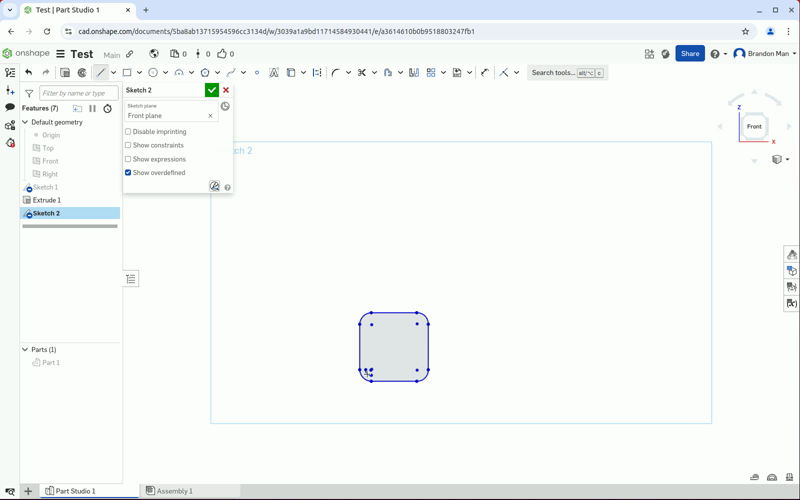
mouse_move(371, 375)
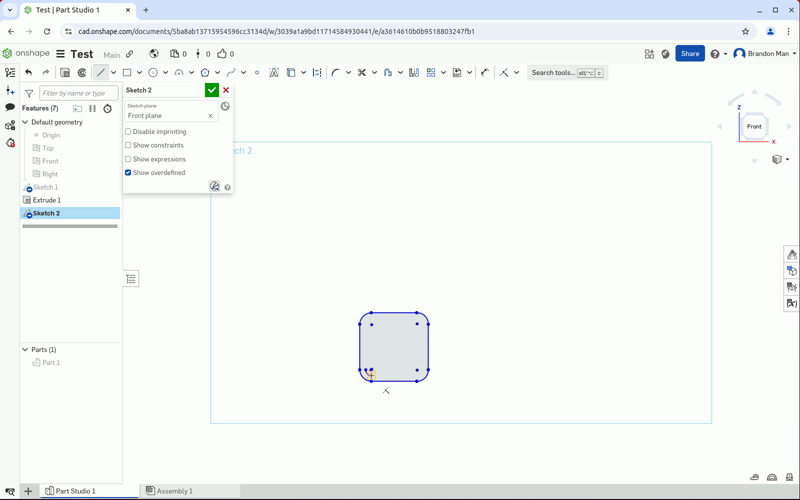
scroll(6)
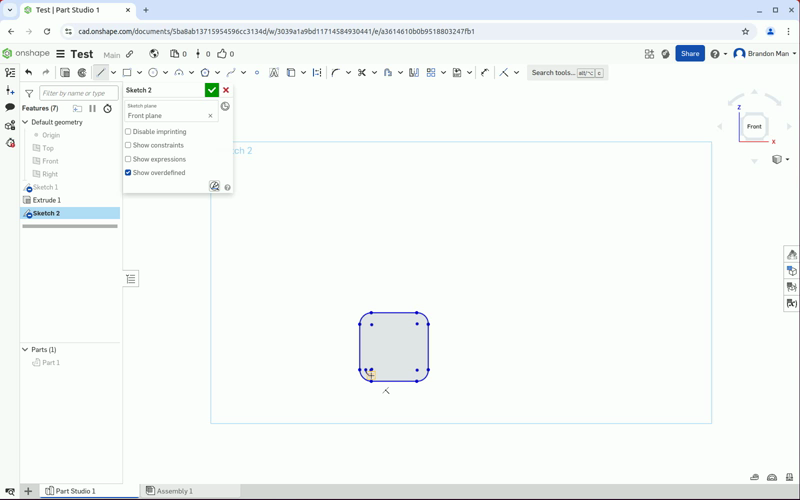
scroll(6)
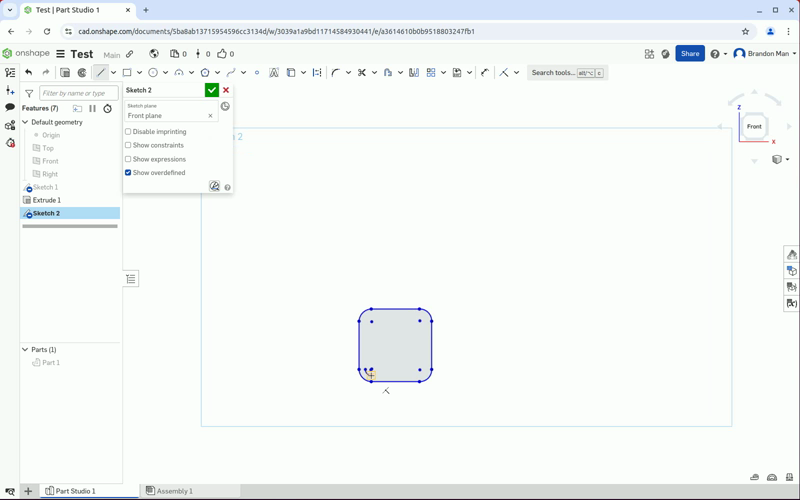
scroll(6)
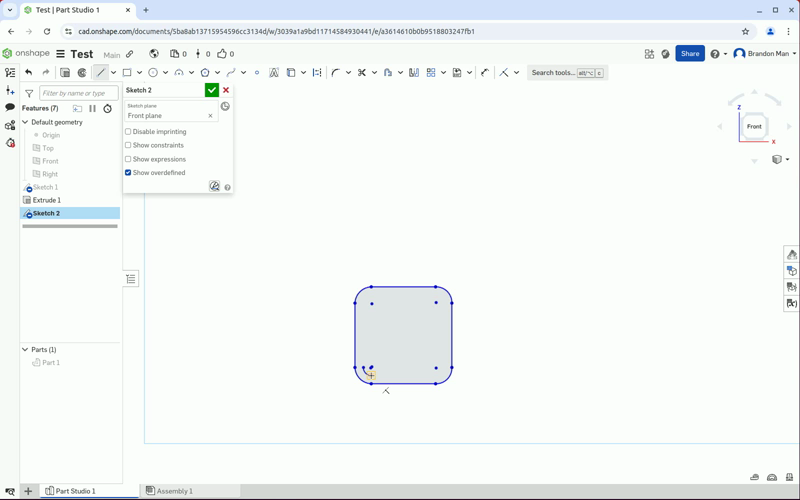
scroll(6)
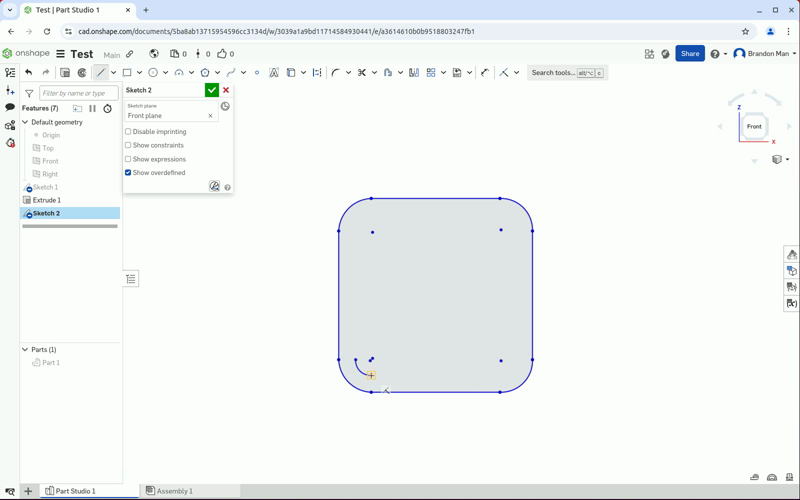
scroll(6)
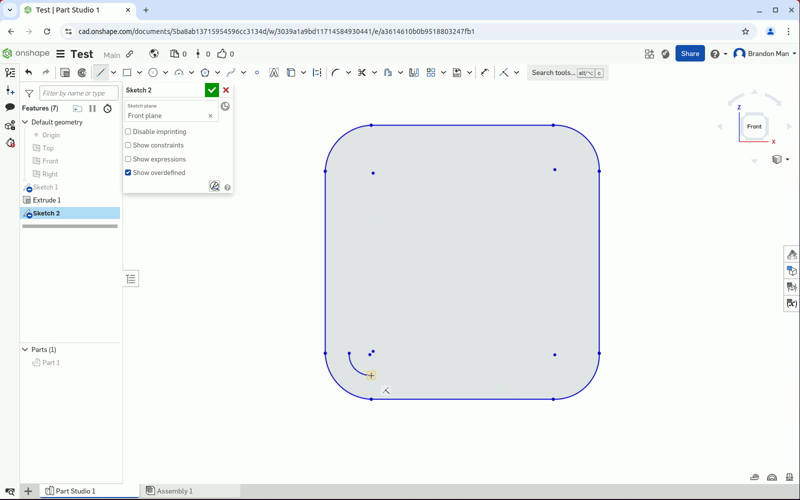
scroll(6)
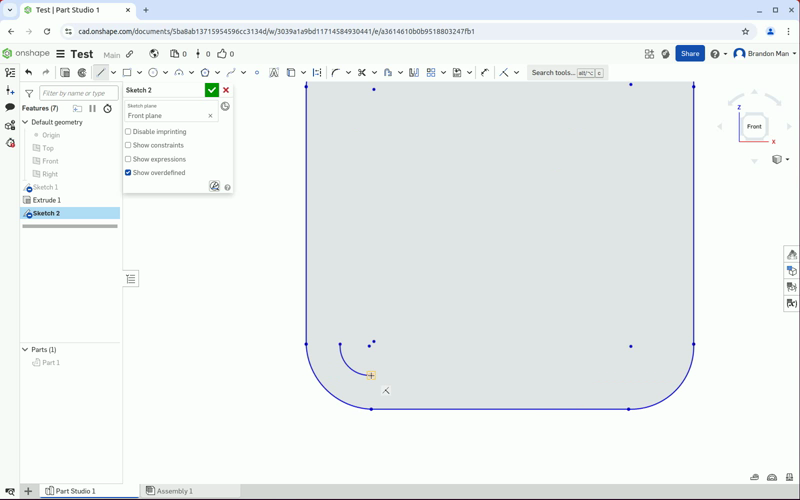
scroll(6)
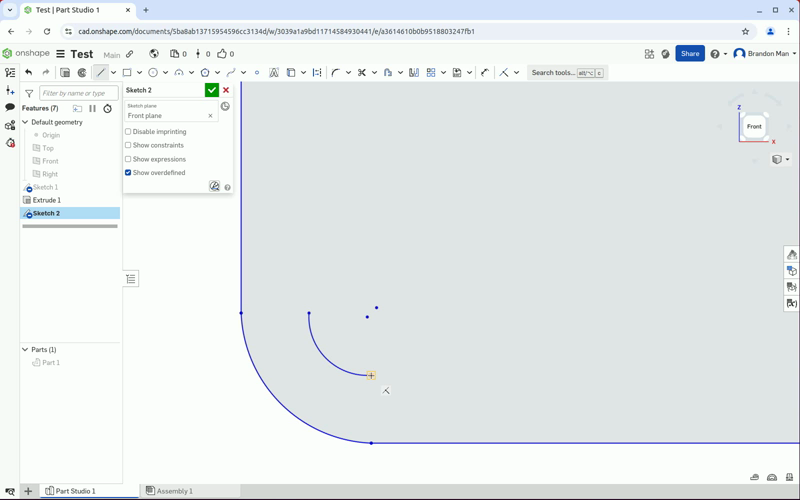
click(371, 375)
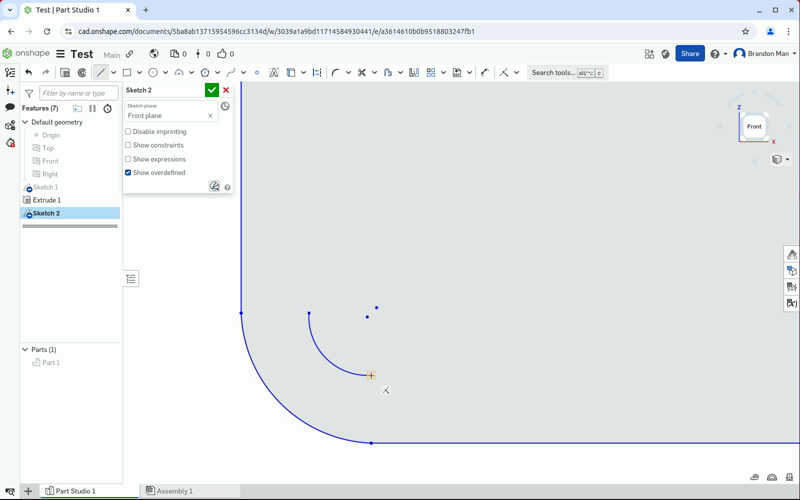
scroll(-6)
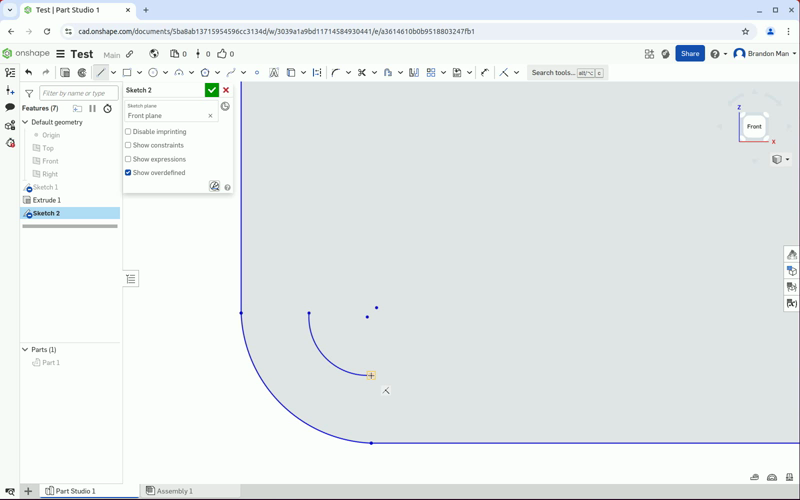
scroll(-6)
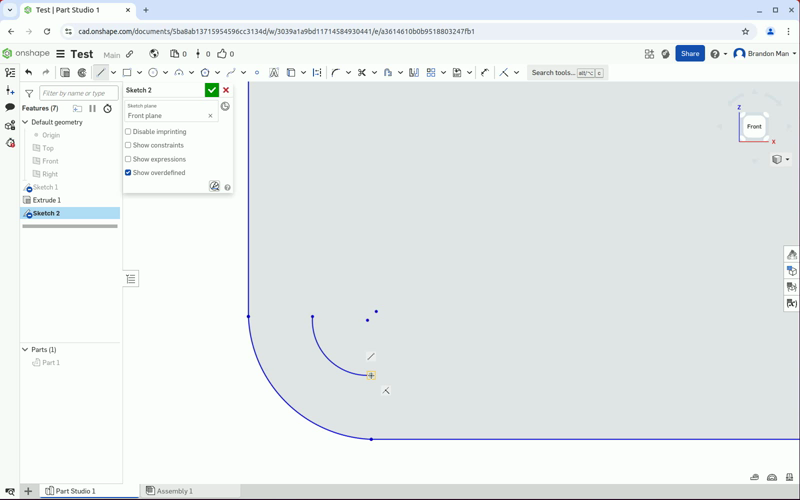
scroll(-6)
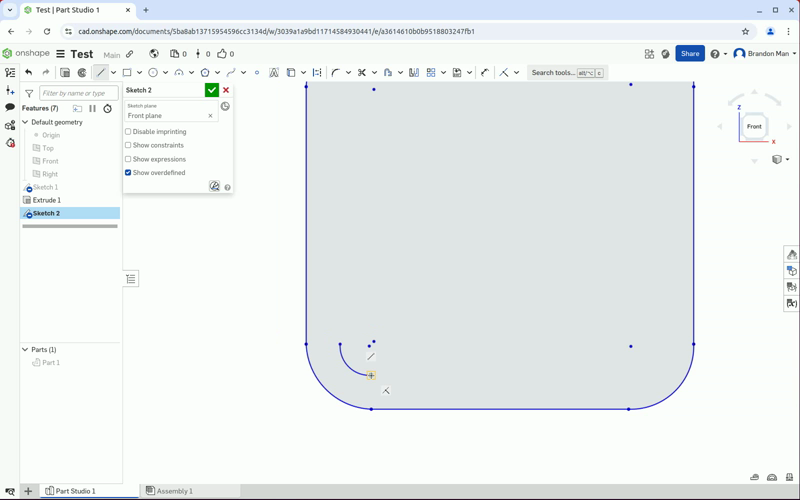
scroll(-6)
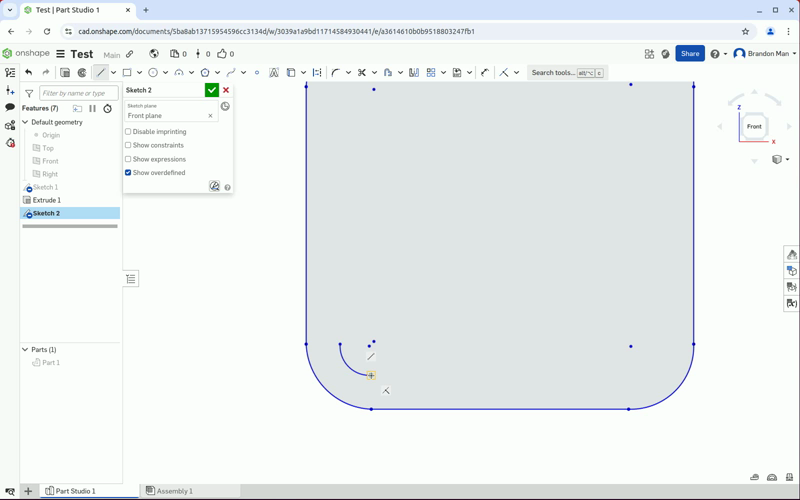
scroll(-6)
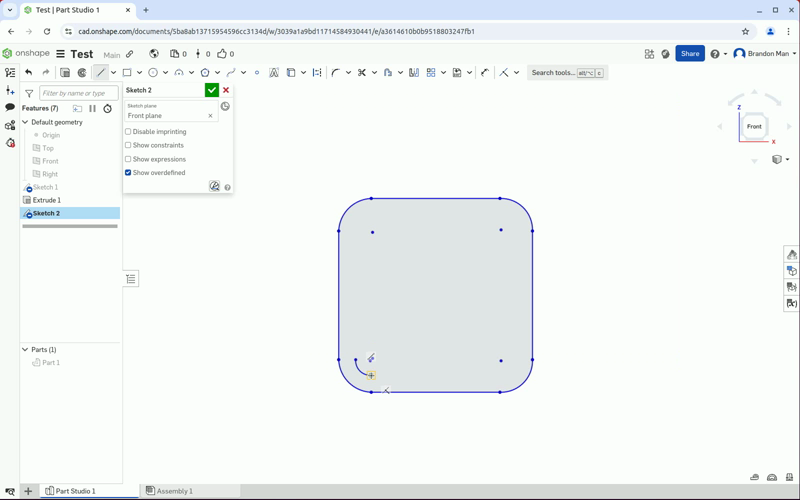
scroll(-6)
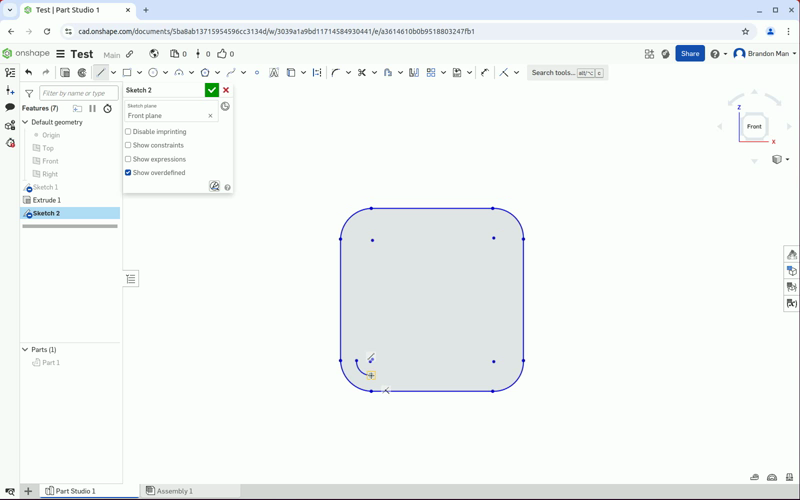
scroll(-6)
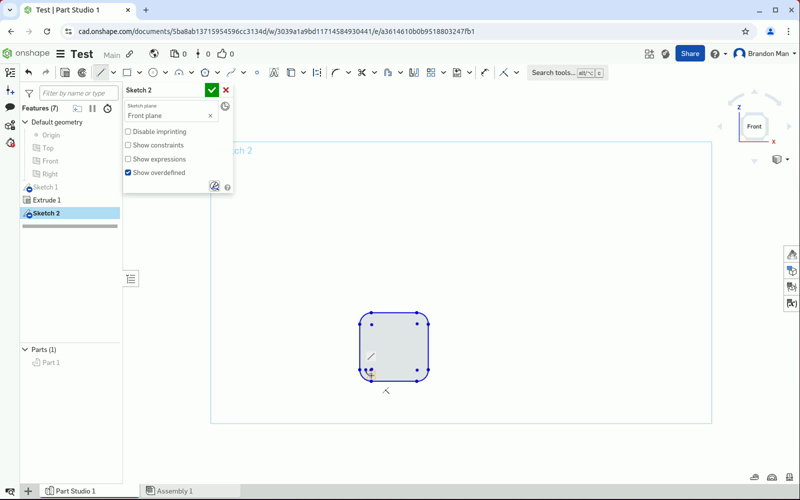
key_down(shift)
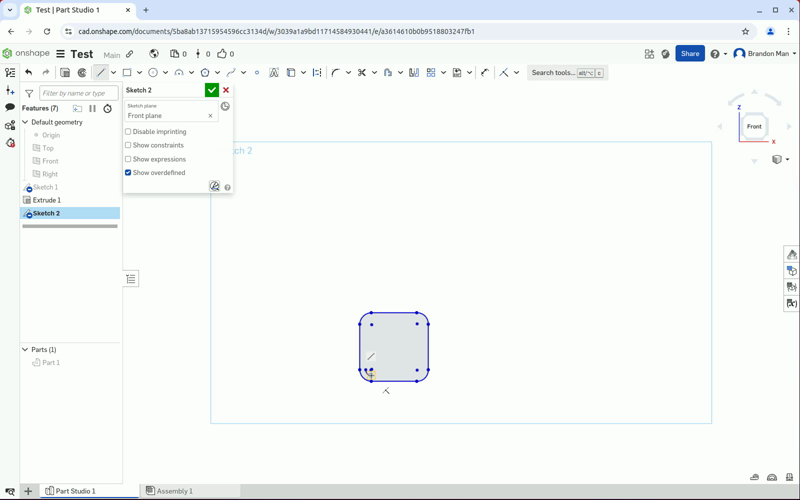
mouse_move(401, 375)
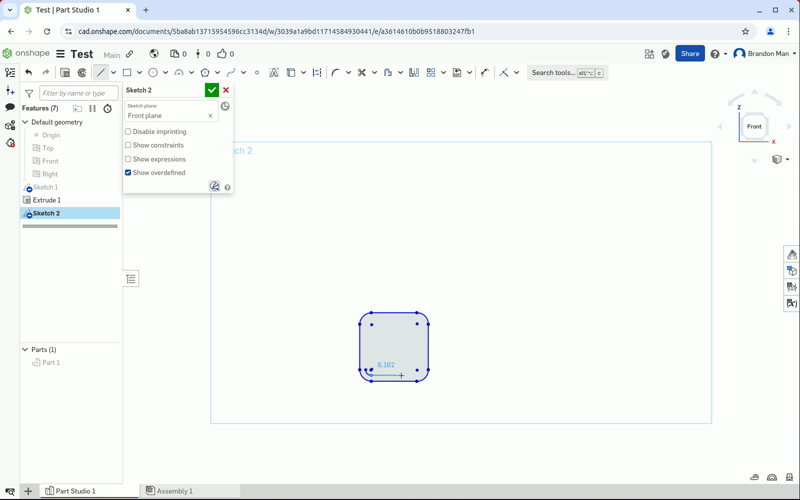
mouse_move(416, 375)
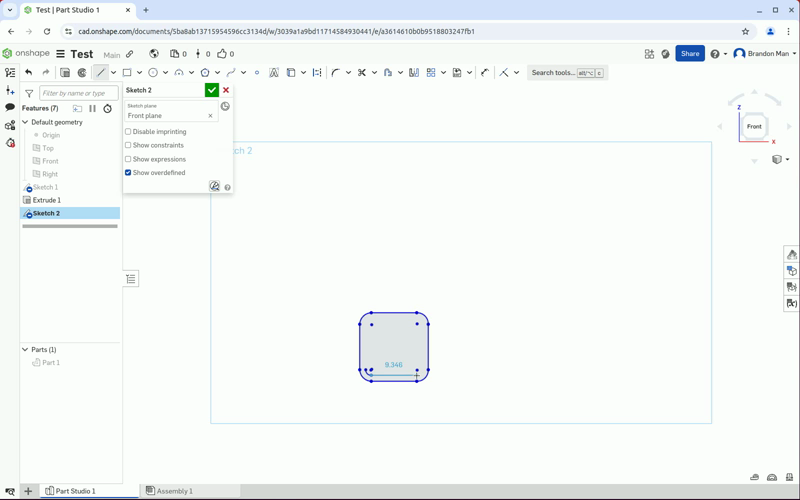
click(416, 375)
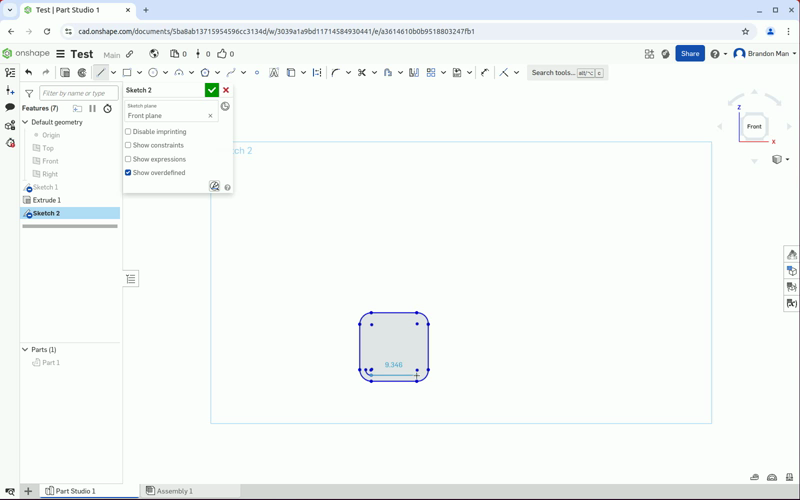
key_up(shift)
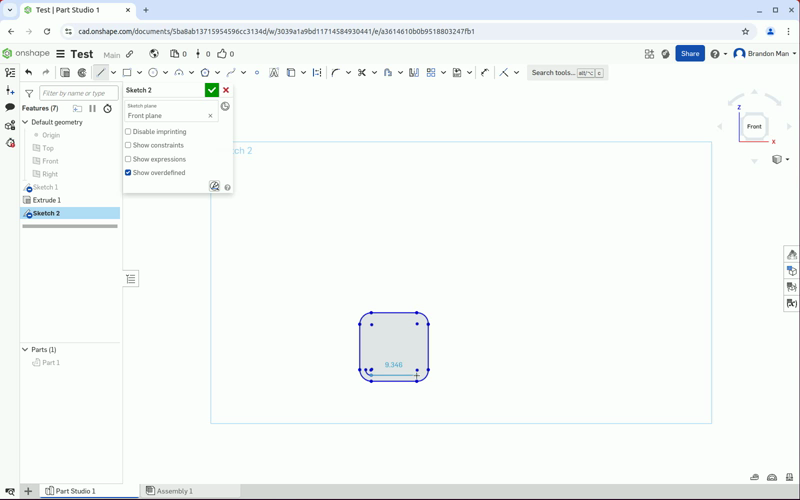
key(esc)
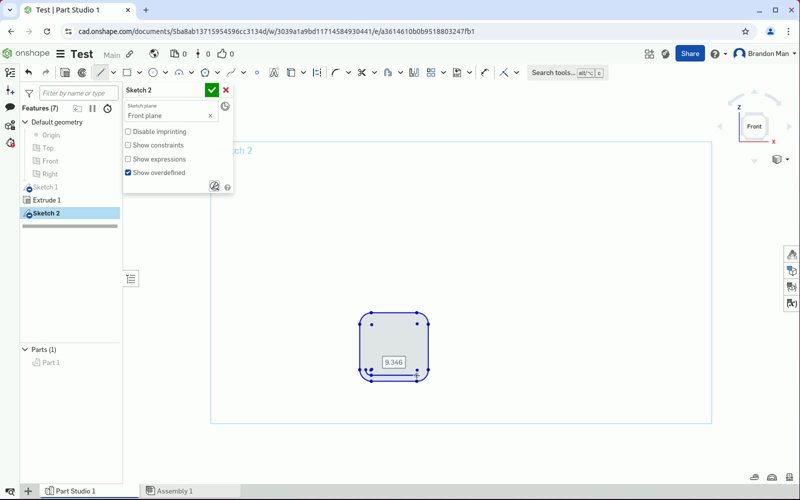
key(a)
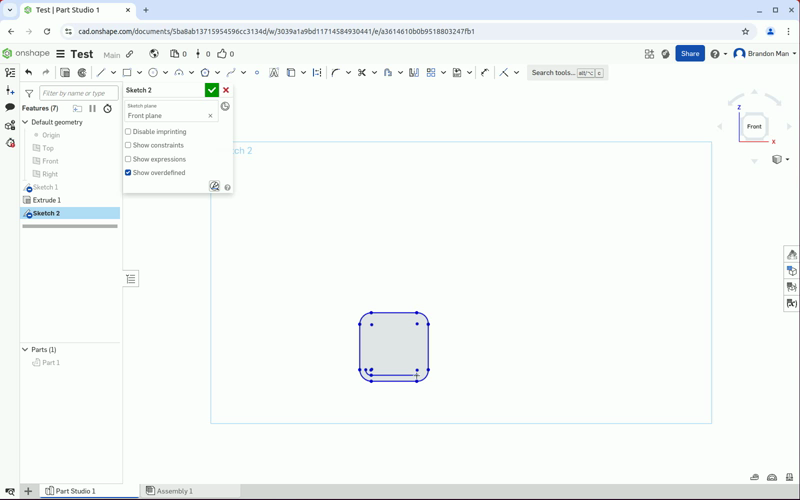
mouse_move(416, 375)
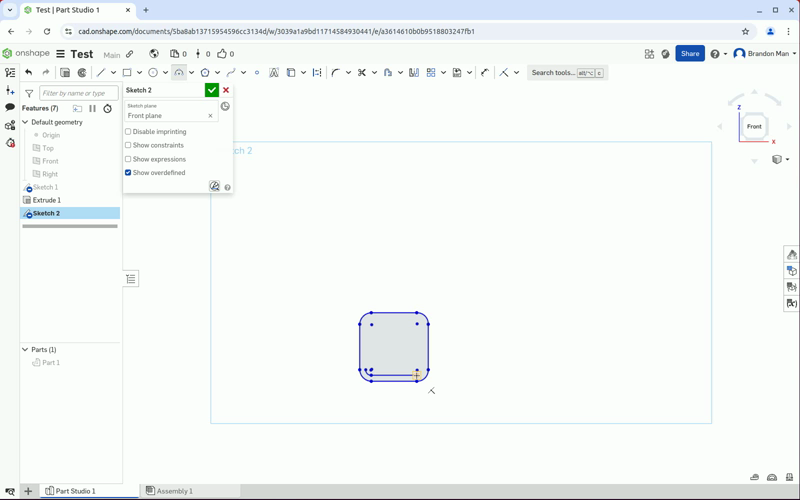
click(416, 375)
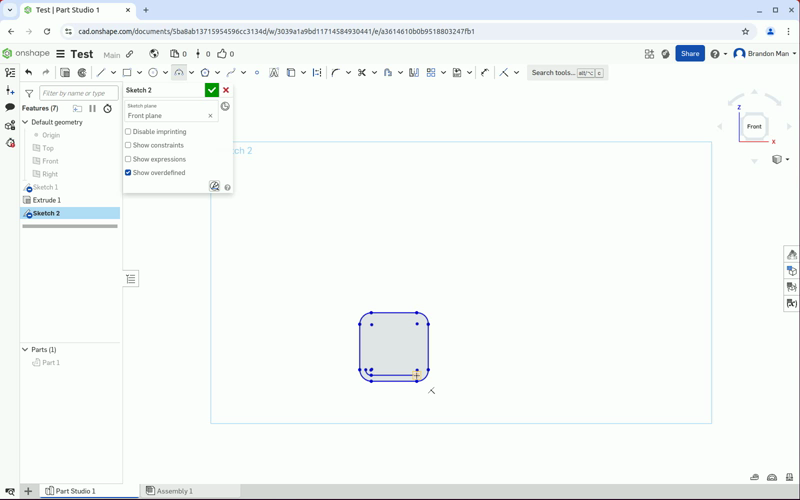
key_down(shift)
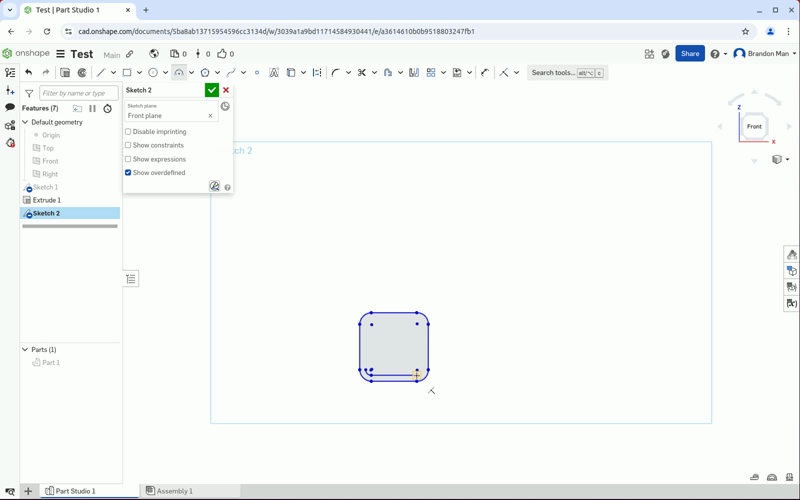
mouse_move(422, 369)
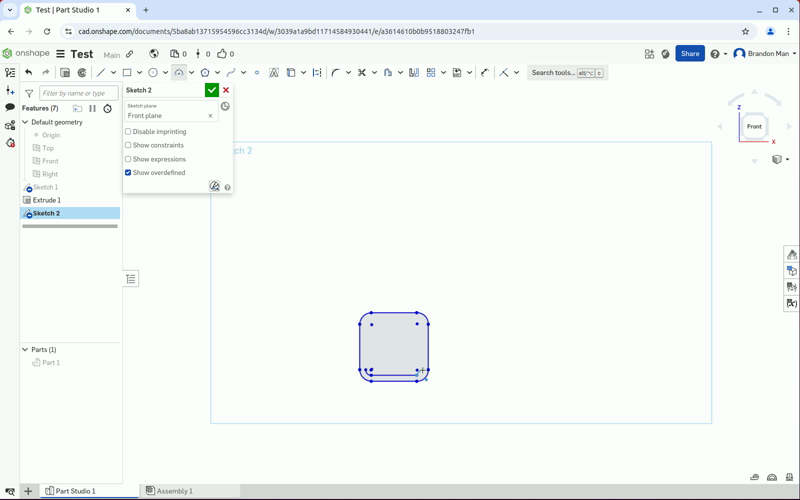
click(422, 369)
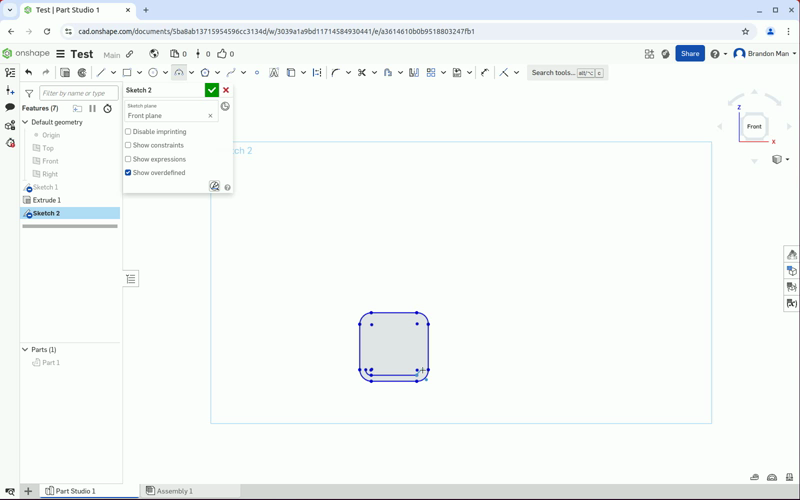
mouse_move(420, 373)
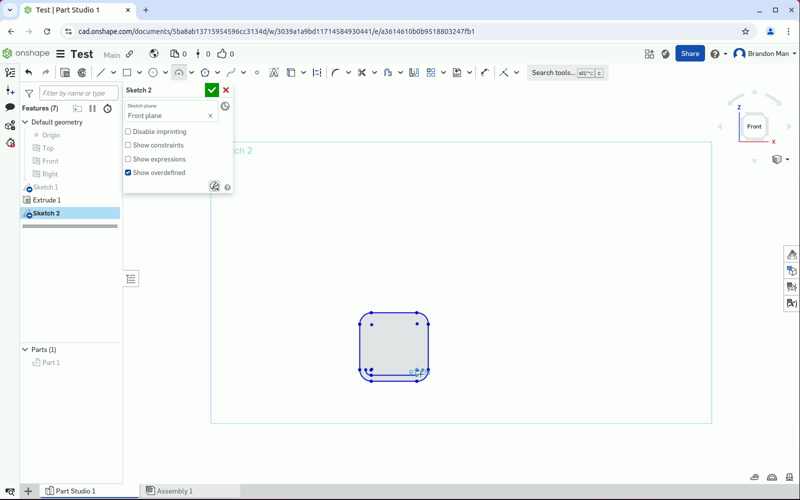
scroll(6)
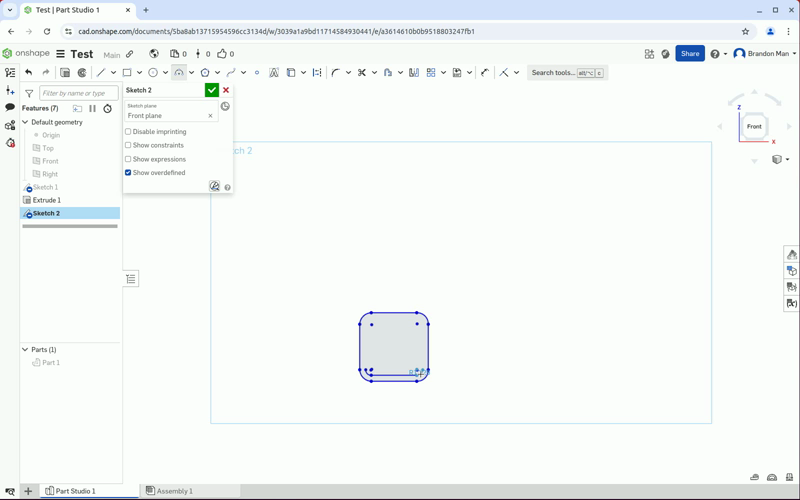
scroll(6)
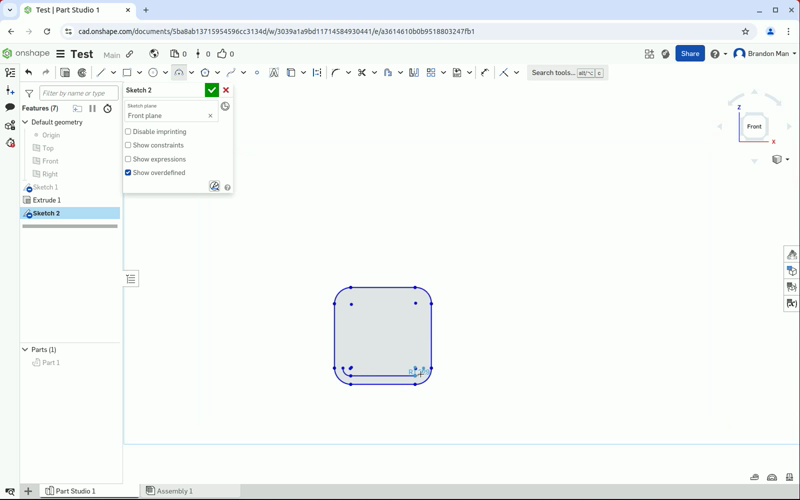
scroll(6)
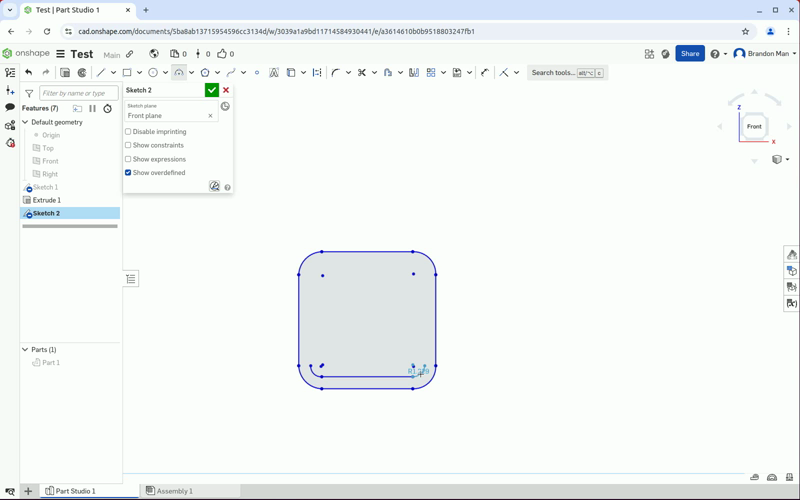
scroll(6)
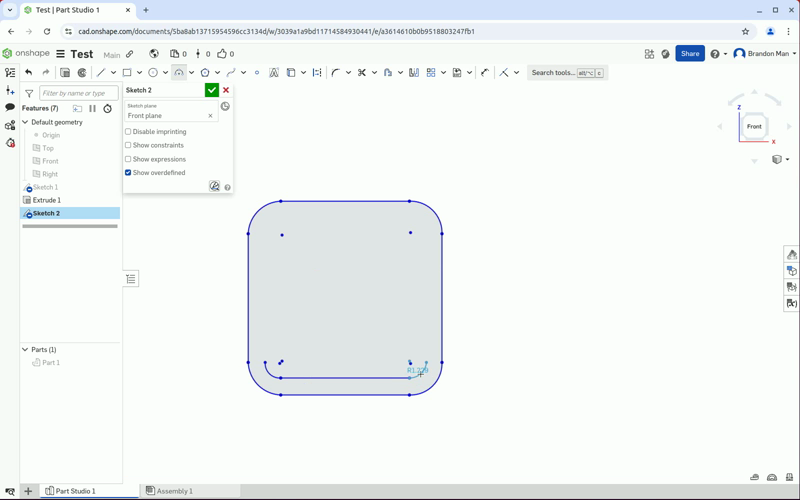
scroll(6)
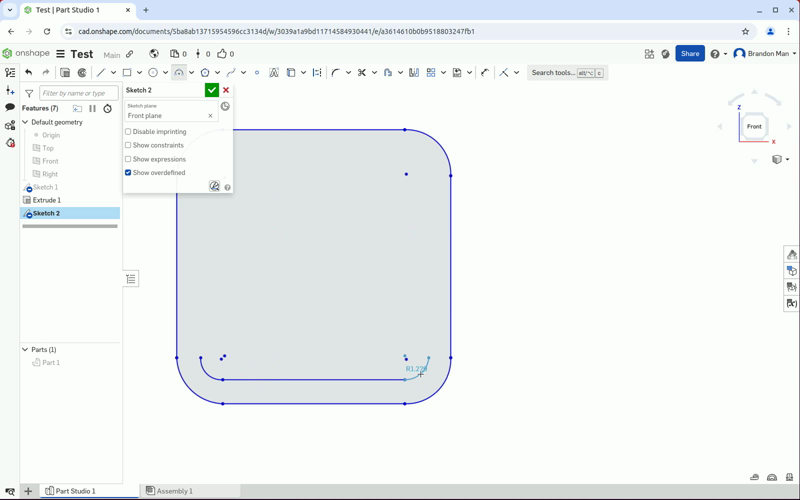
scroll(6)
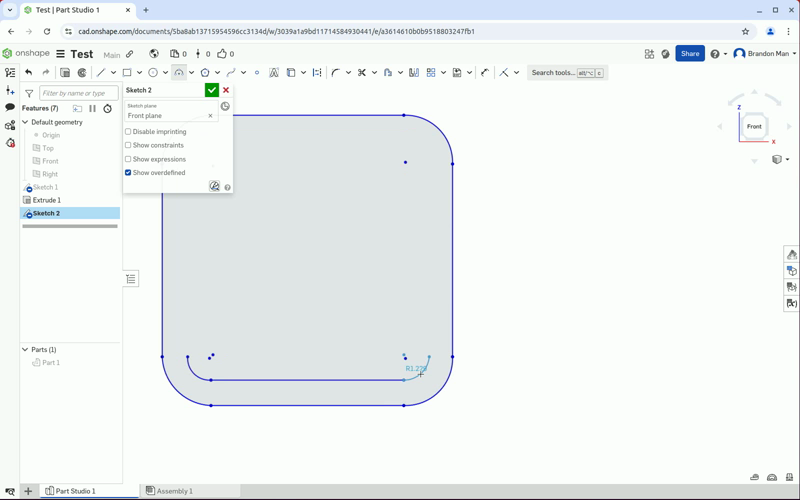
scroll(6)
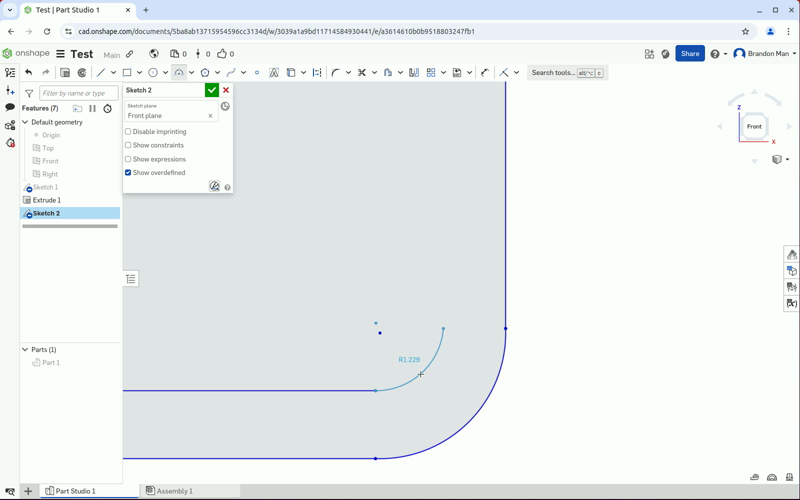
click(420, 373)
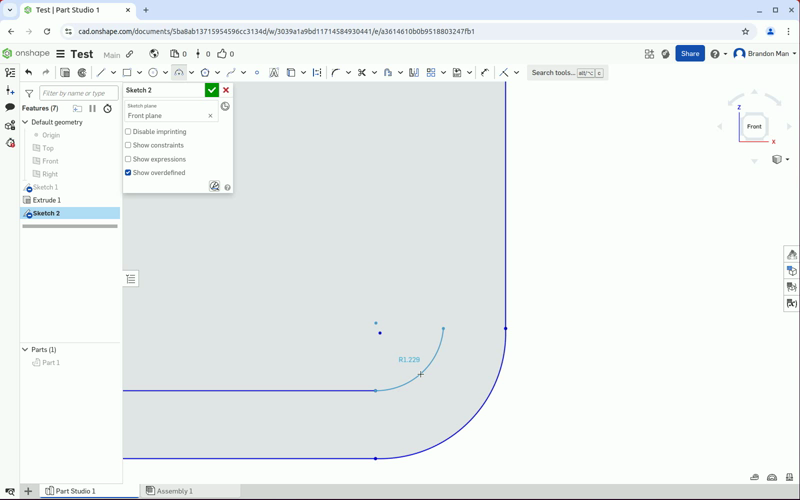
scroll(-6)
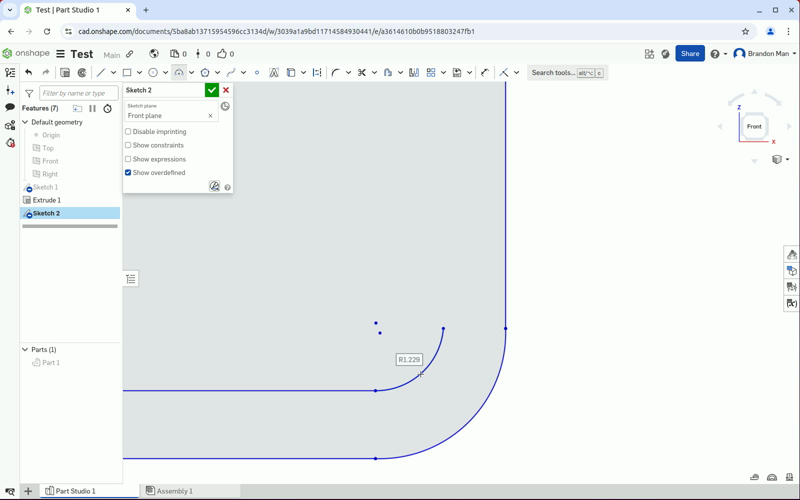
scroll(-6)
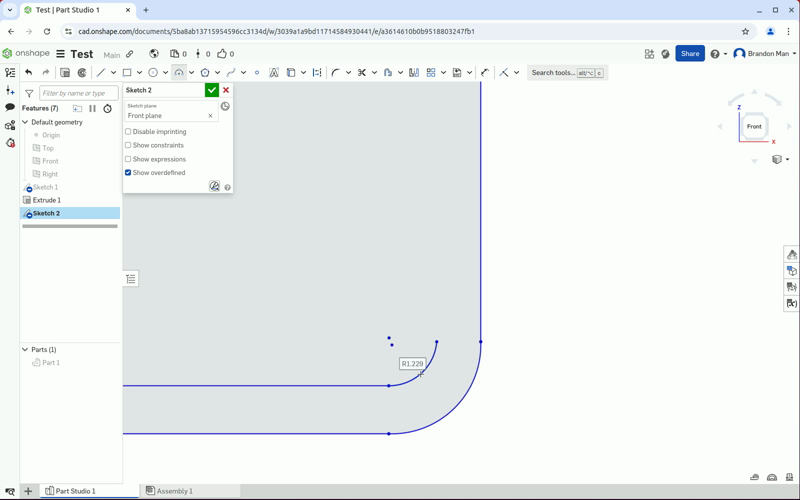
scroll(-6)
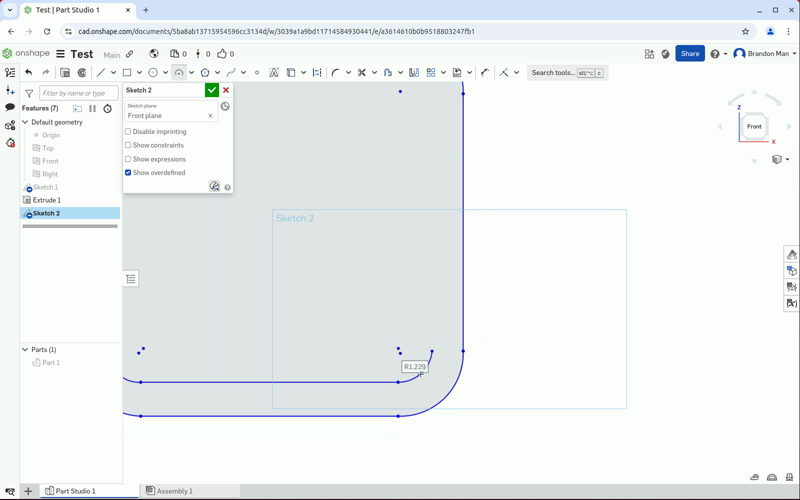
scroll(-6)
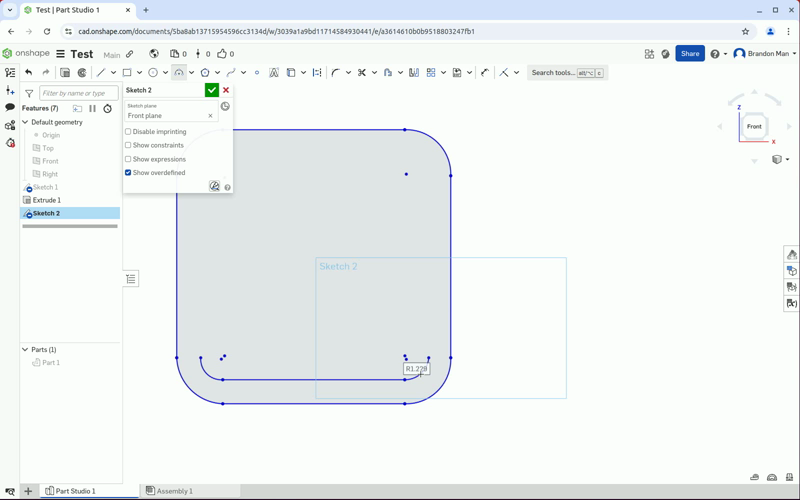
scroll(-6)
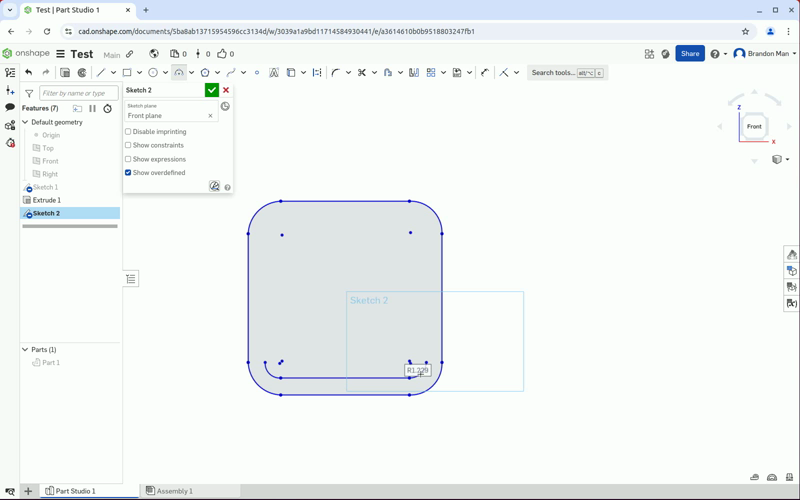
scroll(-6)
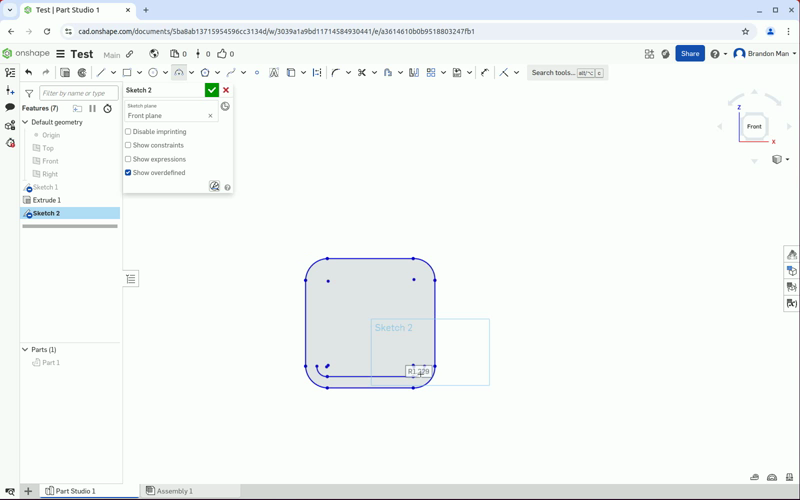
scroll(-6)
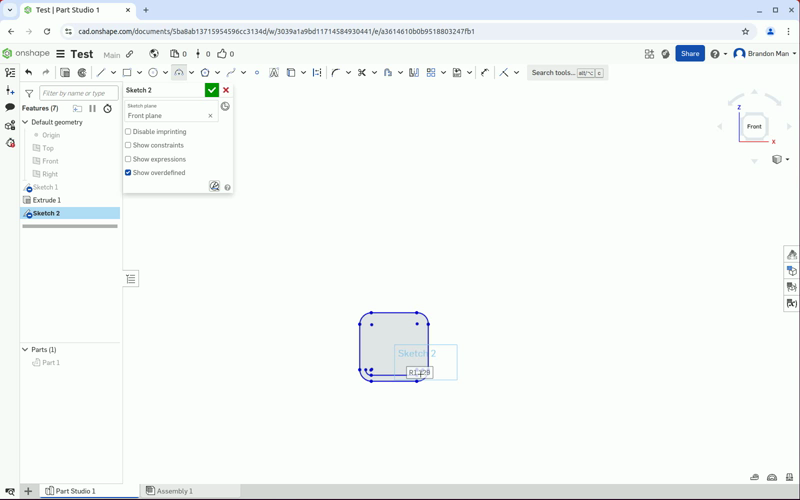
key_up(shift)
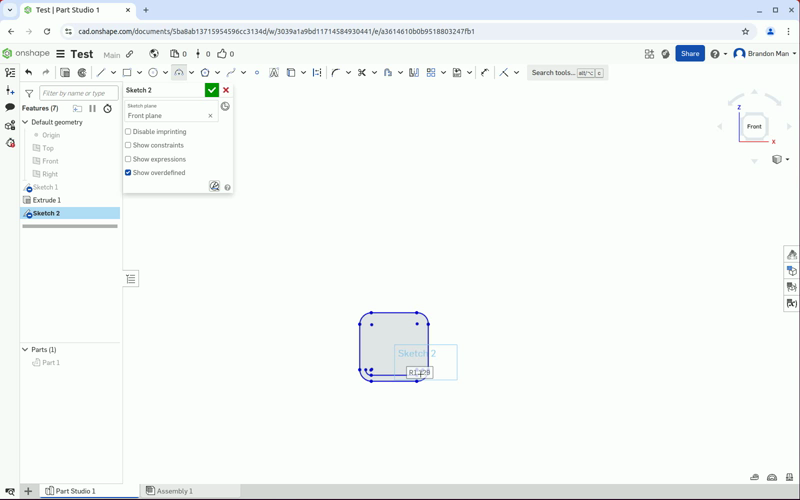
key(esc)
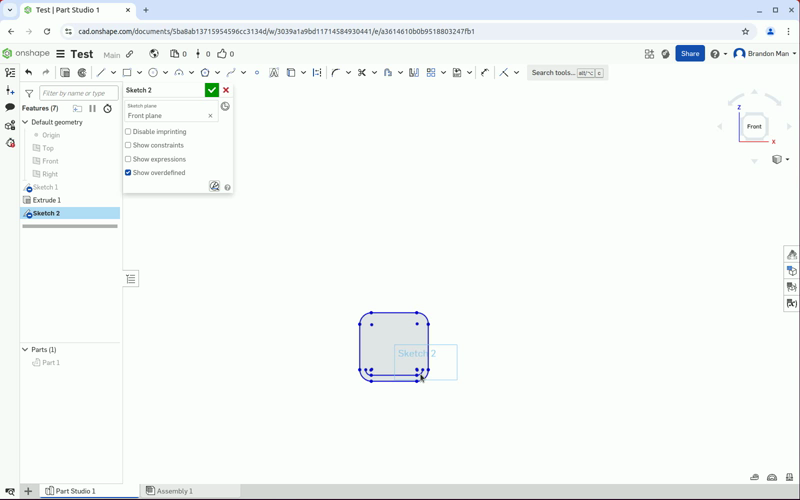
key(l)
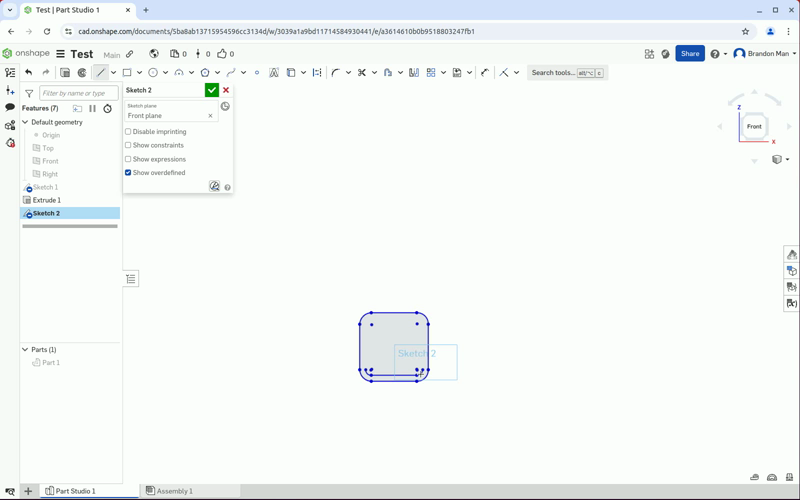
mouse_move(422, 369)
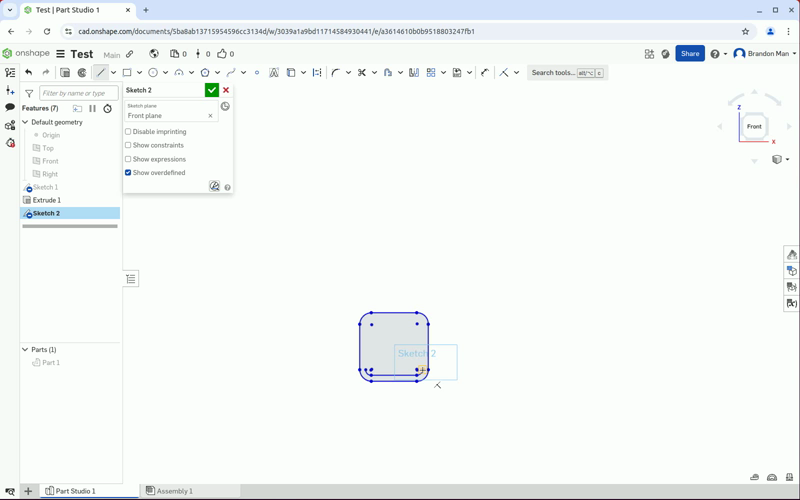
click(422, 369)
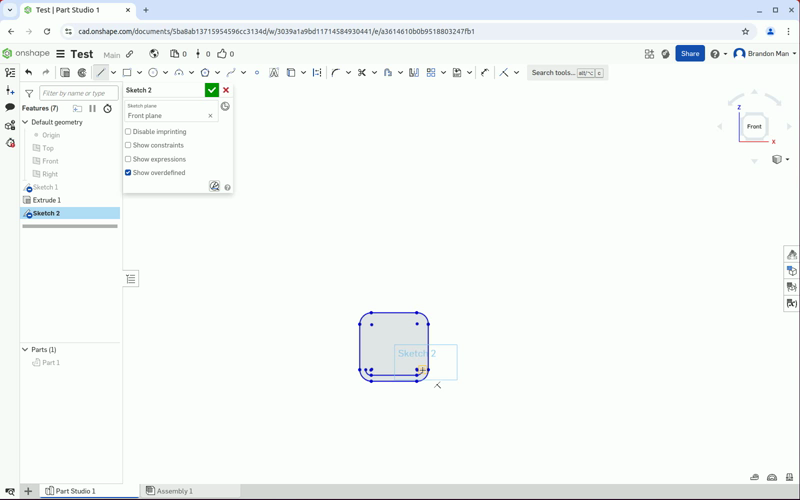
key_down(shift)
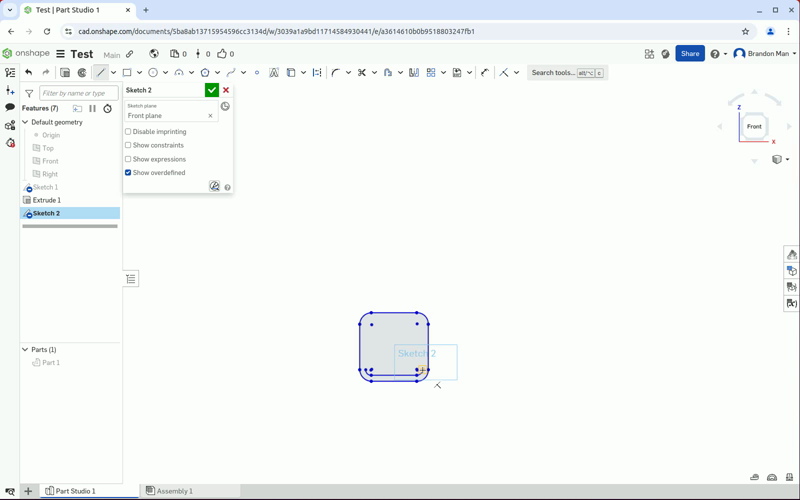
mouse_move(452, 369)
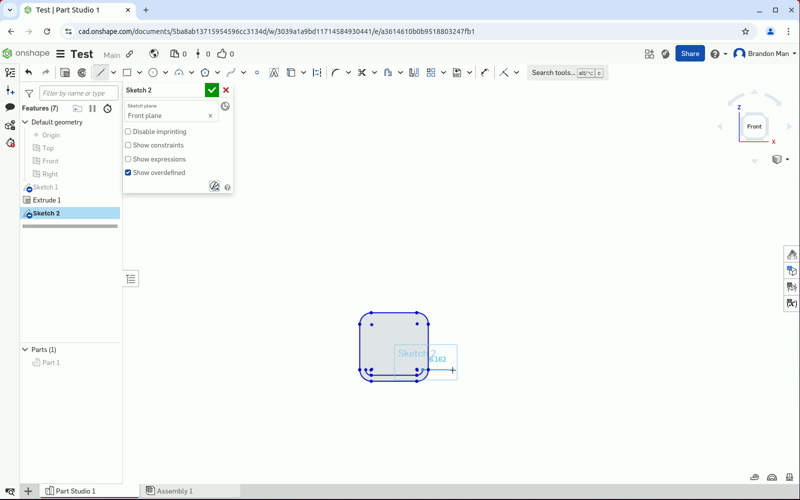
mouse_move(422, 324)
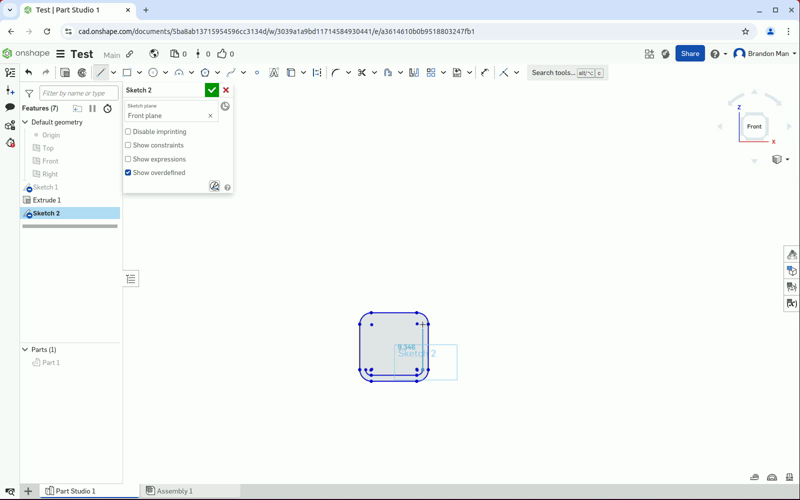
click(422, 324)
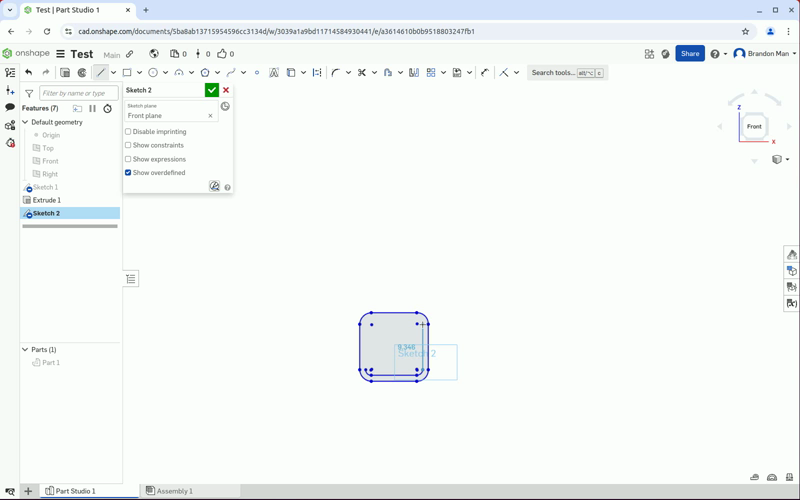
key_up(shift)
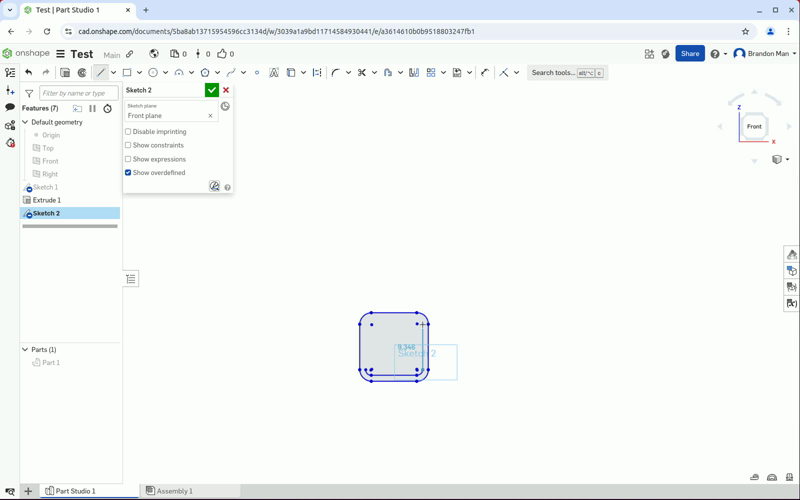
key(esc)
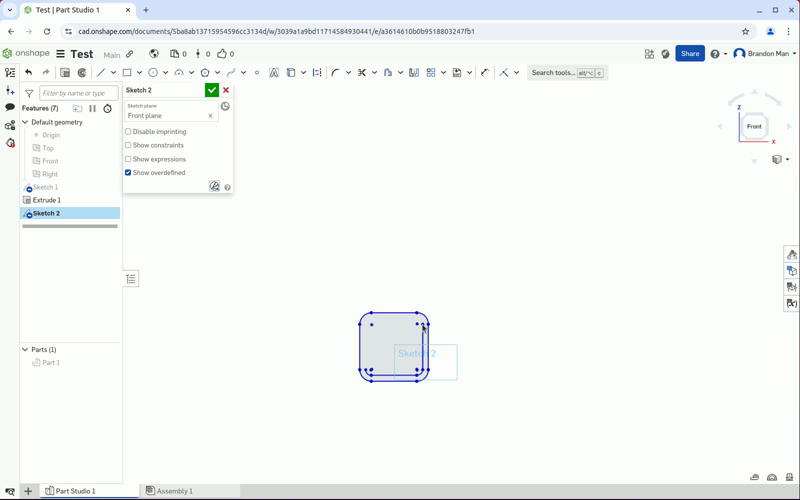
key(a)
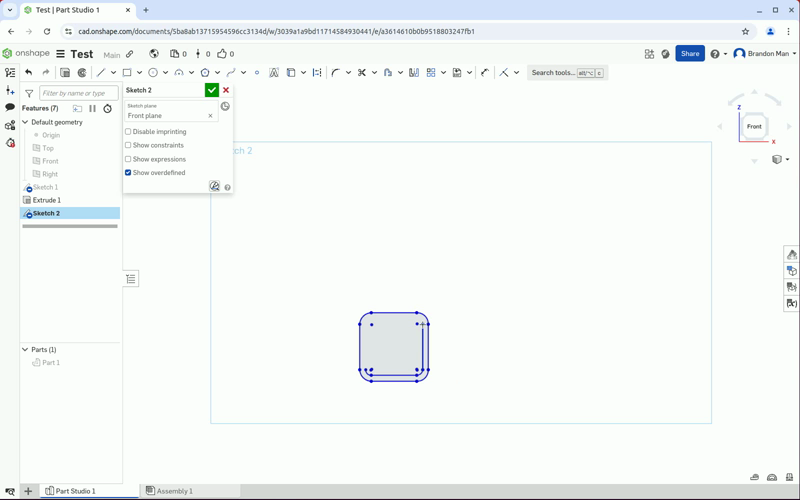
mouse_move(422, 324)
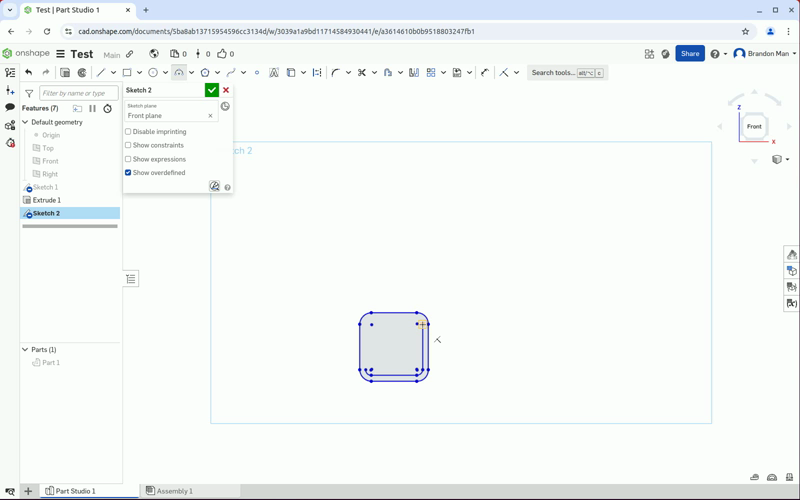
click(422, 324)
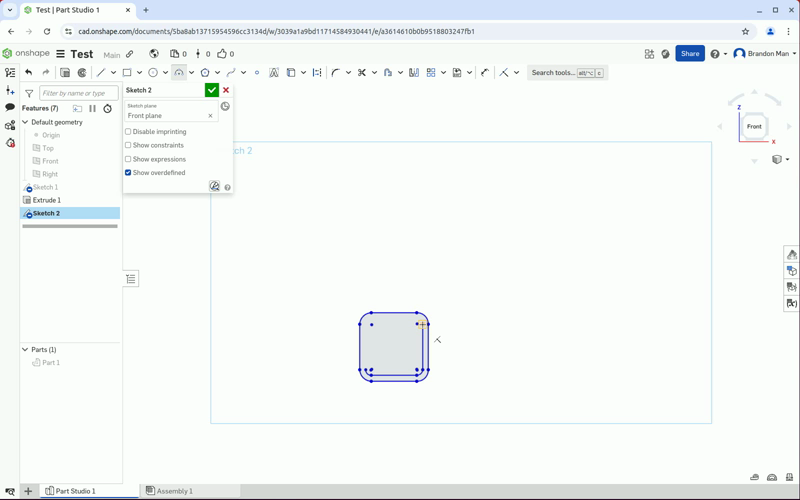
key_down(shift)
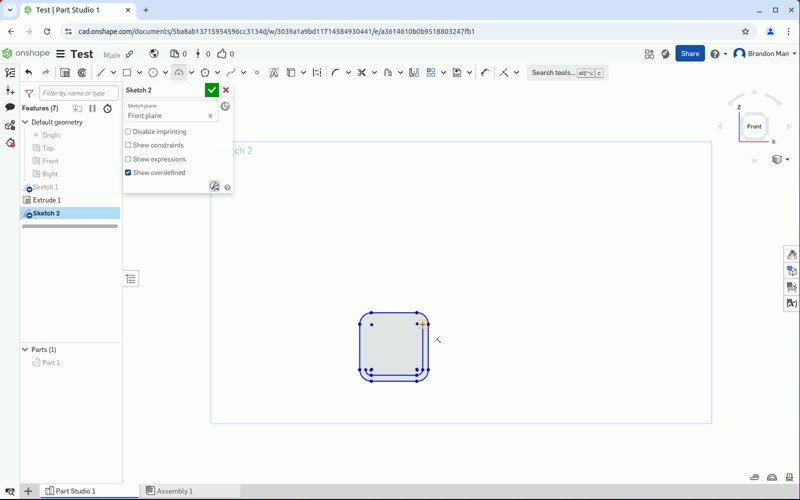
mouse_move(416, 318)
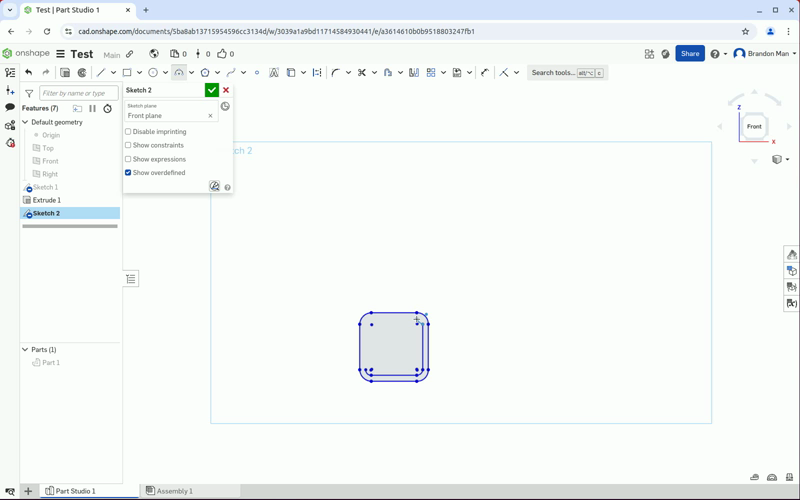
click(416, 318)
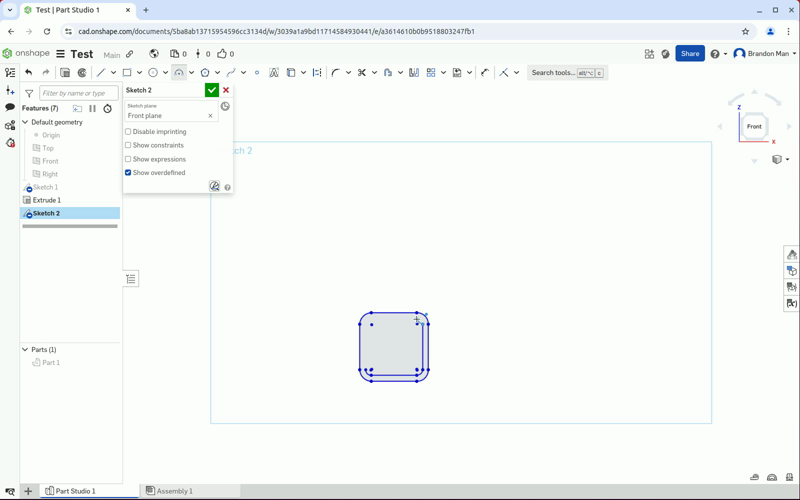
mouse_move(420, 320)
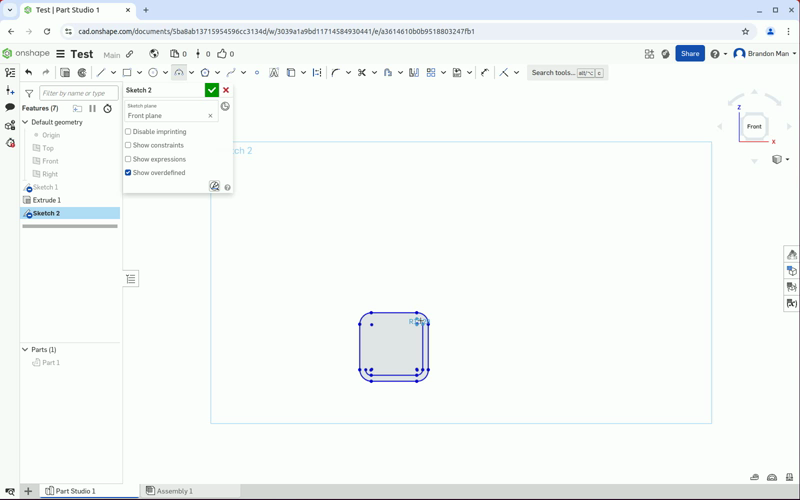
click(420, 320)
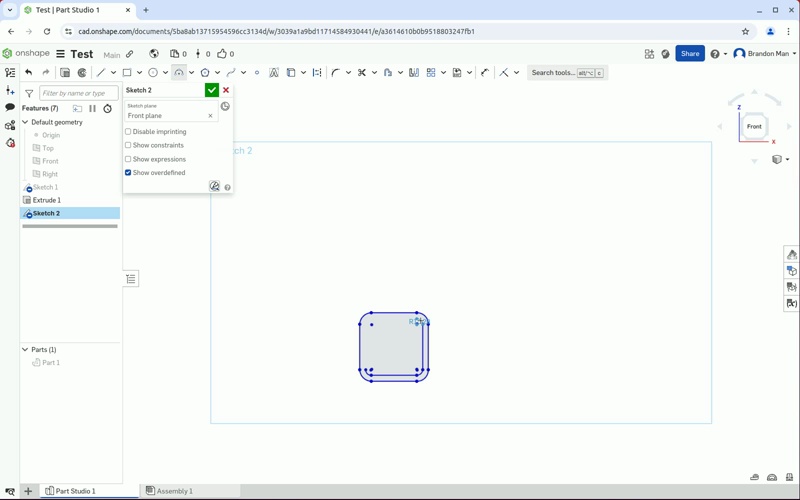
key_up(shift)
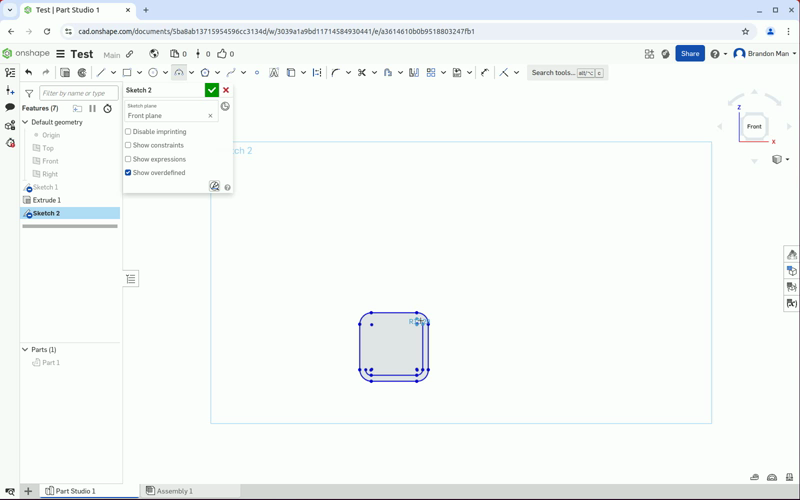
key(esc)
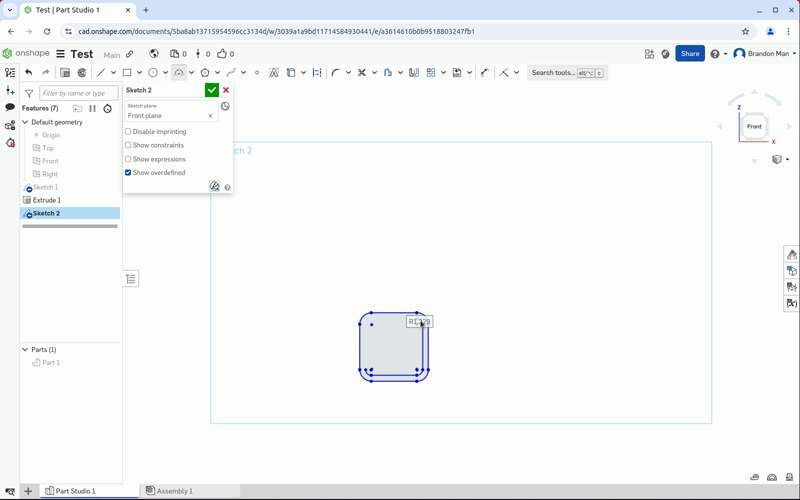
key(l)
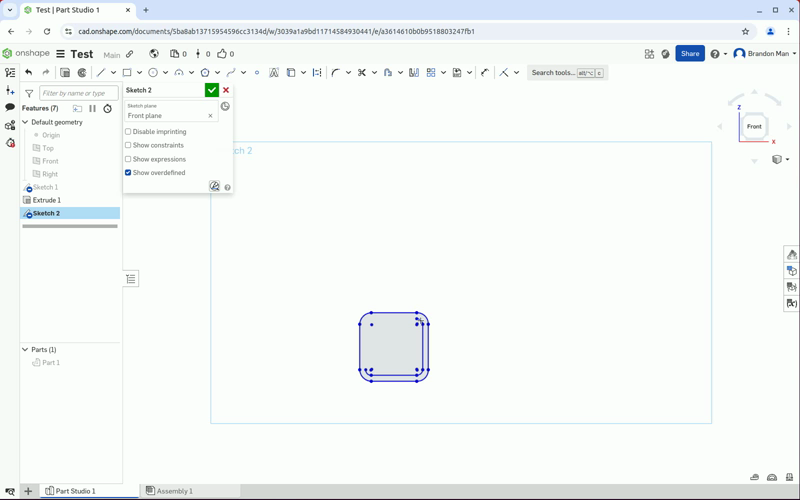
mouse_move(416, 318)
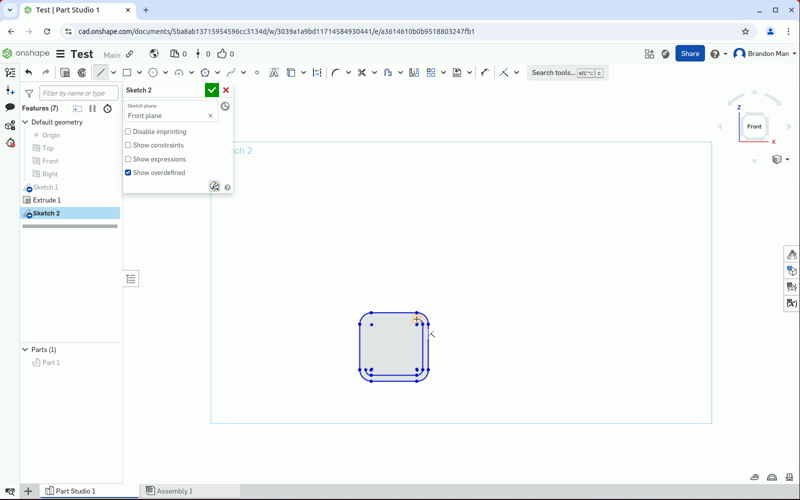
scroll(6)
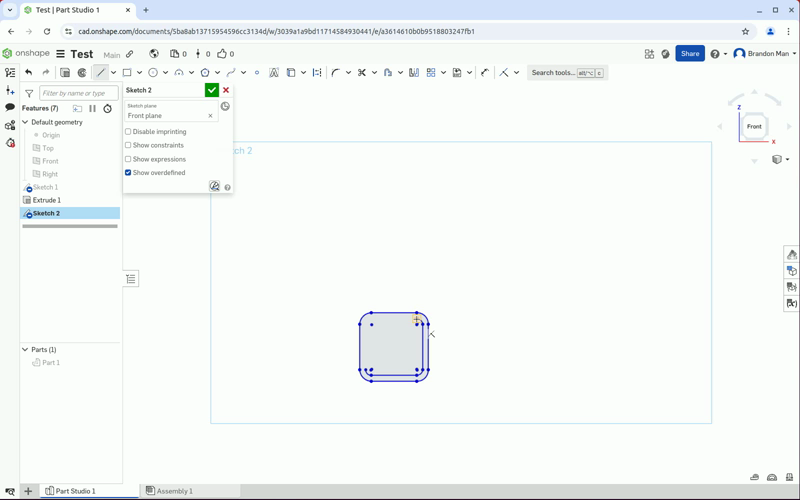
scroll(6)
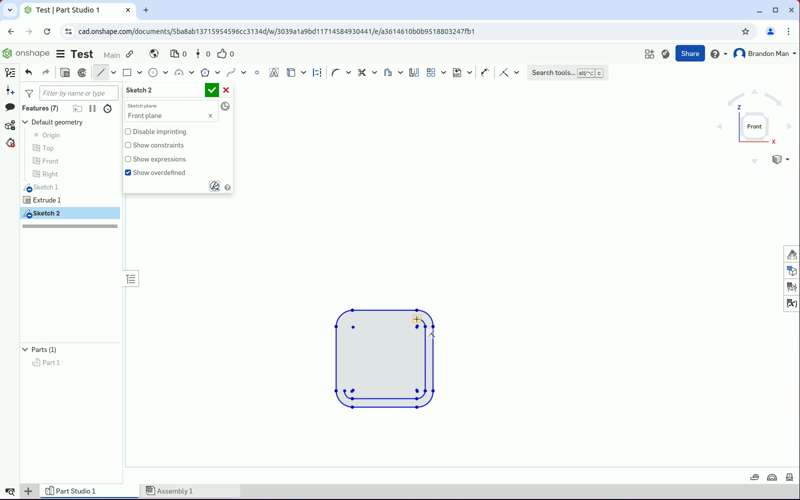
scroll(6)
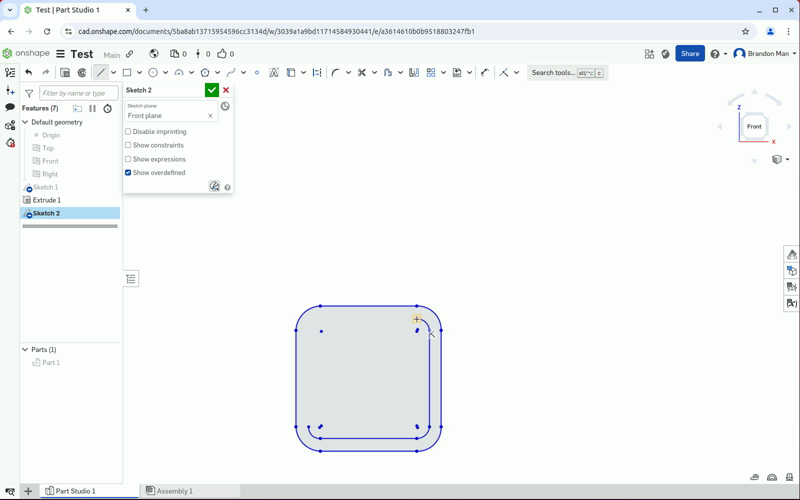
scroll(6)
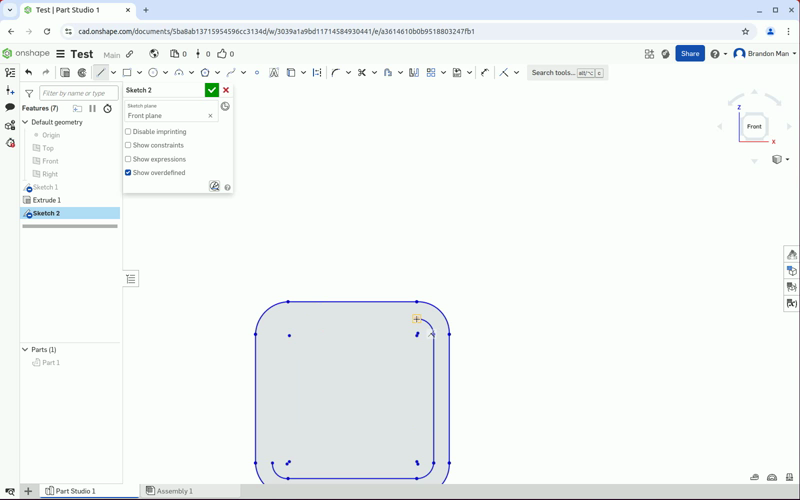
scroll(6)
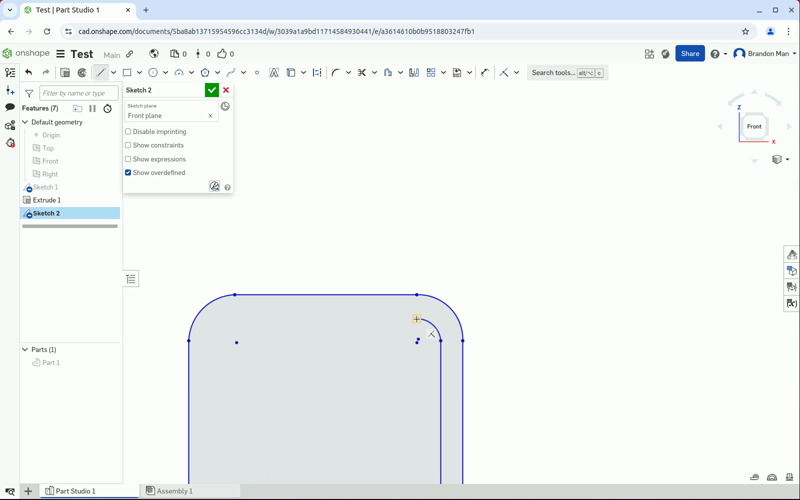
scroll(6)
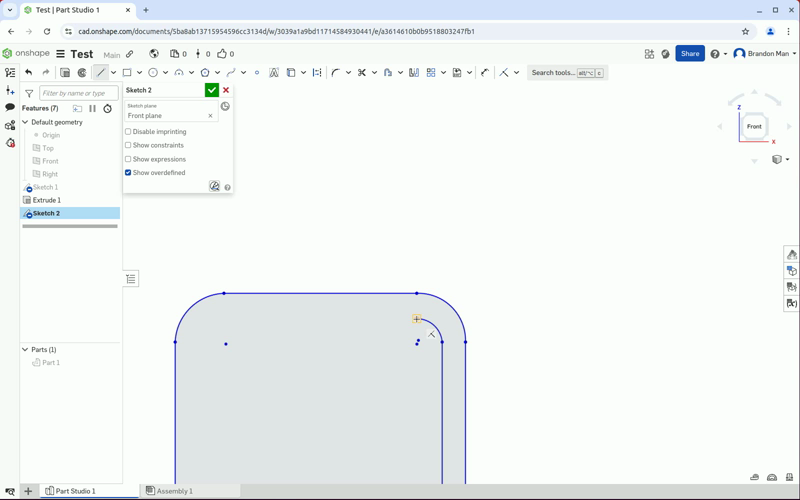
scroll(6)
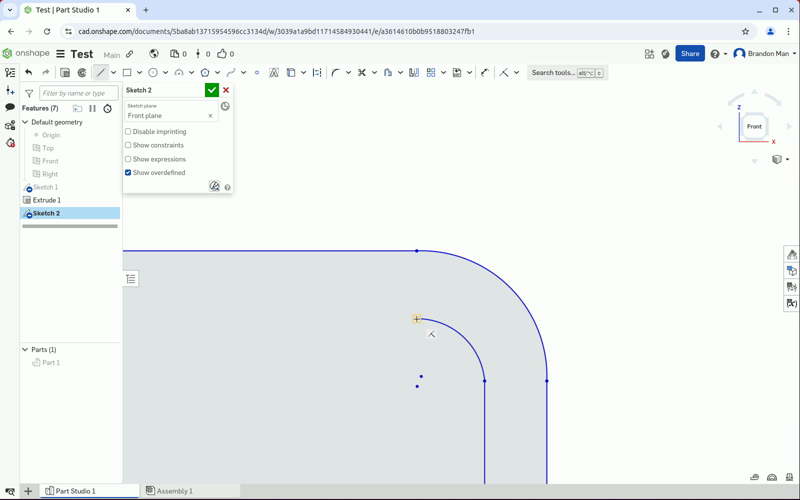
click(416, 318)
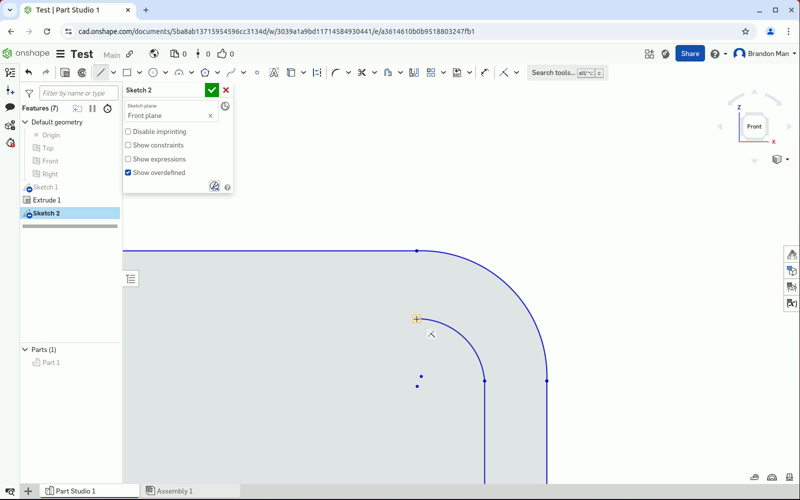
scroll(-6)
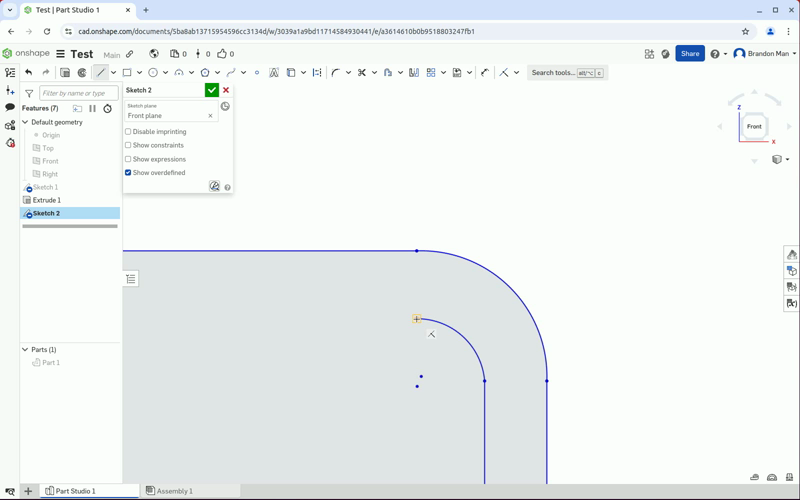
scroll(-6)
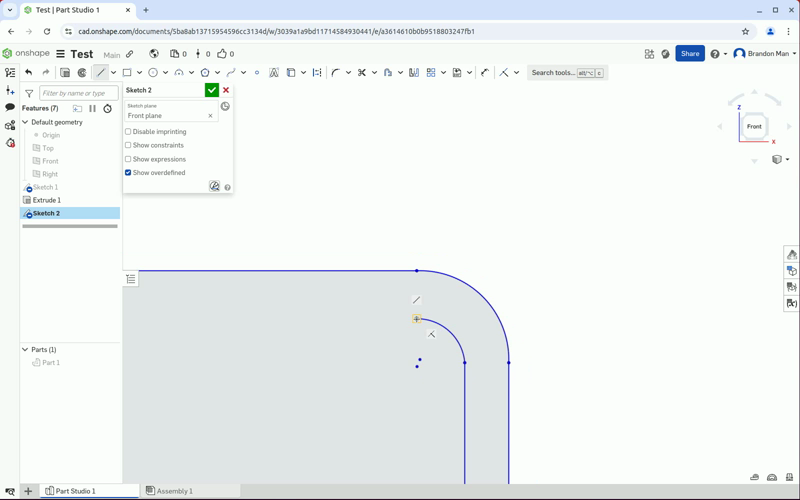
scroll(-6)
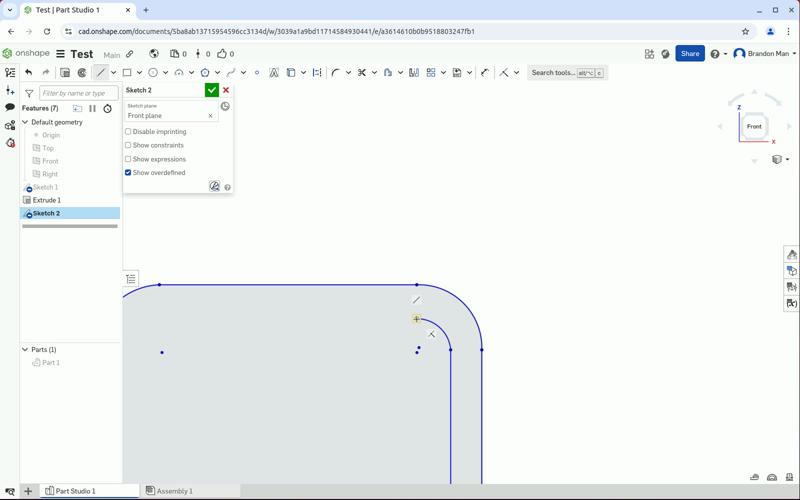
scroll(-6)
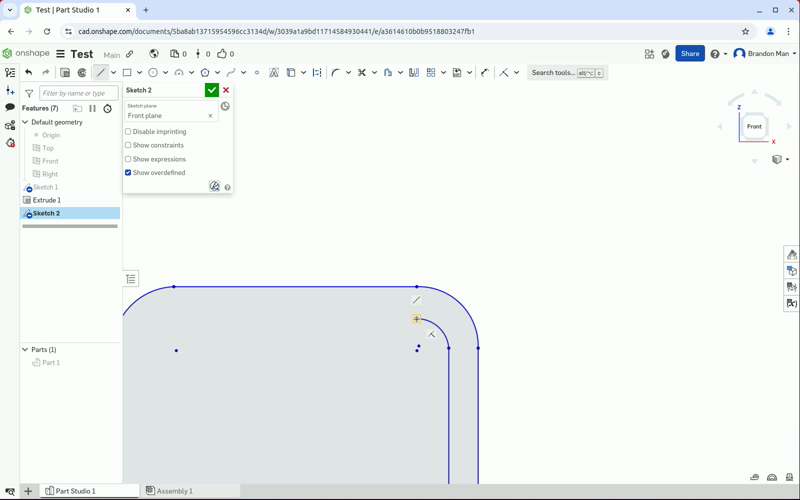
scroll(-6)
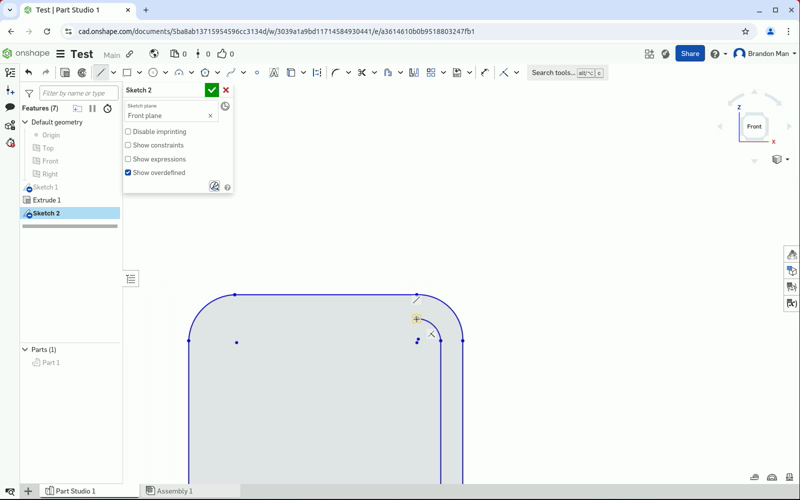
scroll(-6)
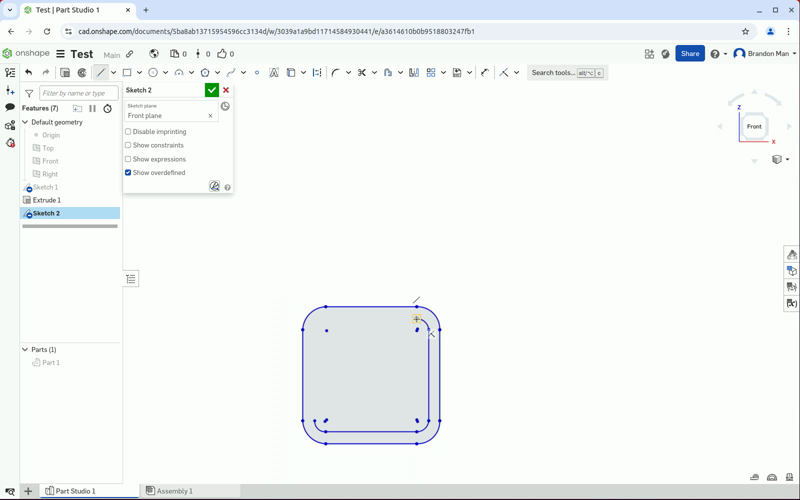
scroll(-6)
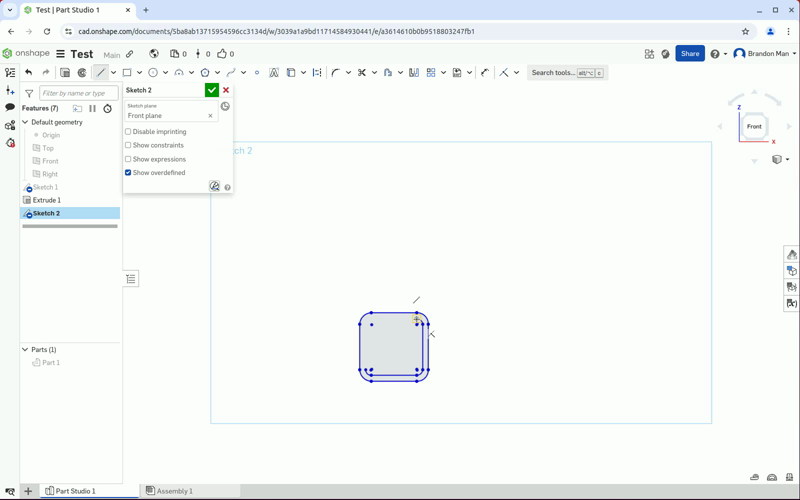
key_down(shift)
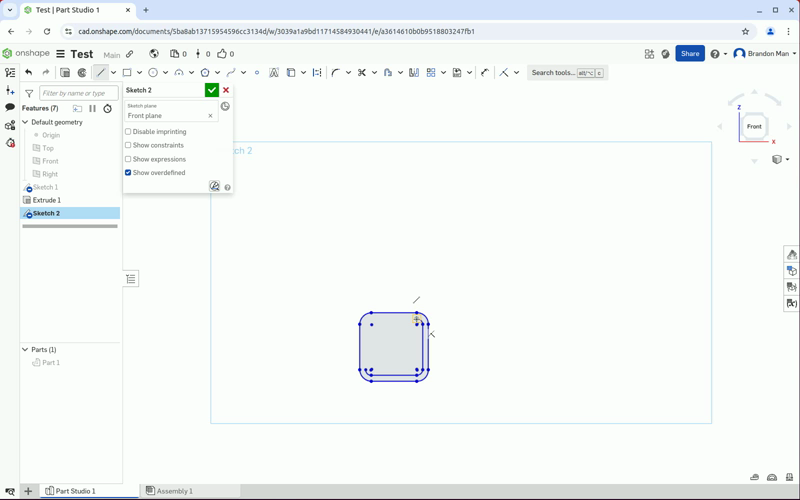
mouse_move(447, 318)
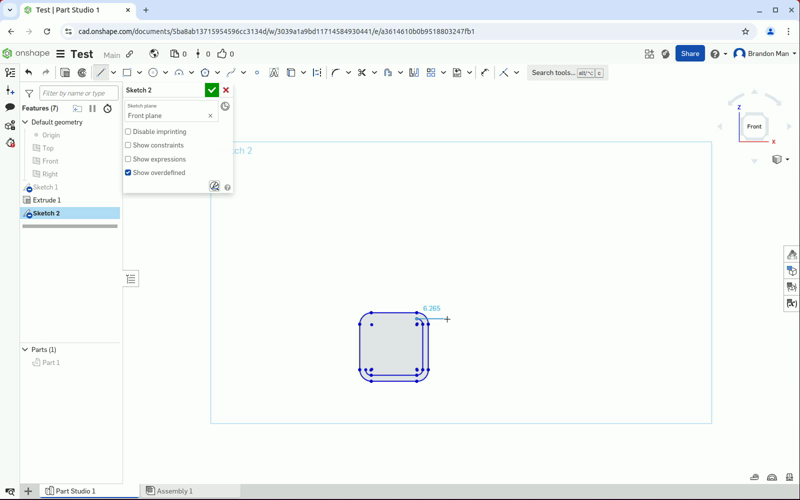
mouse_move(371, 318)
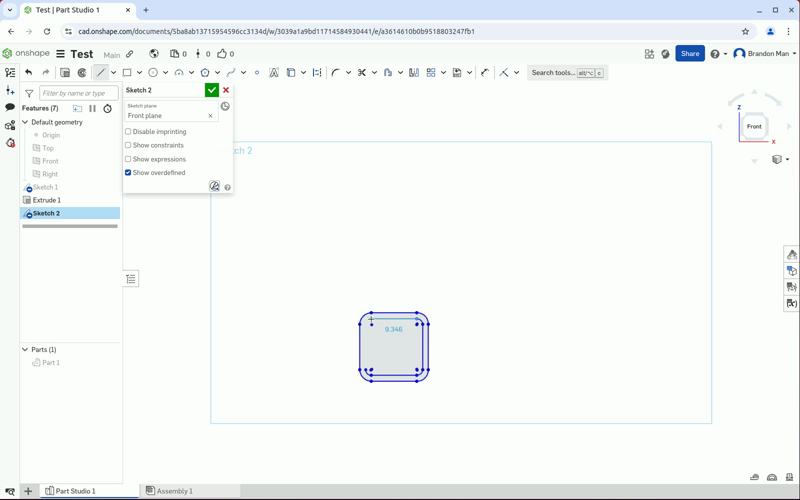
click(371, 318)
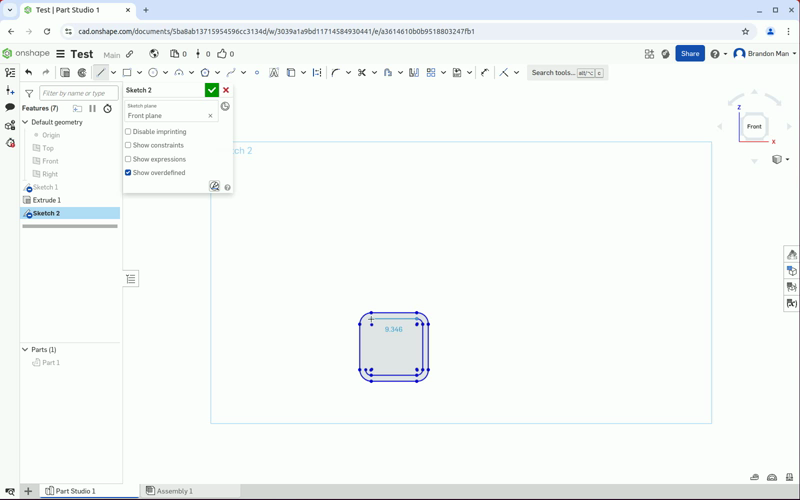
key_up(shift)
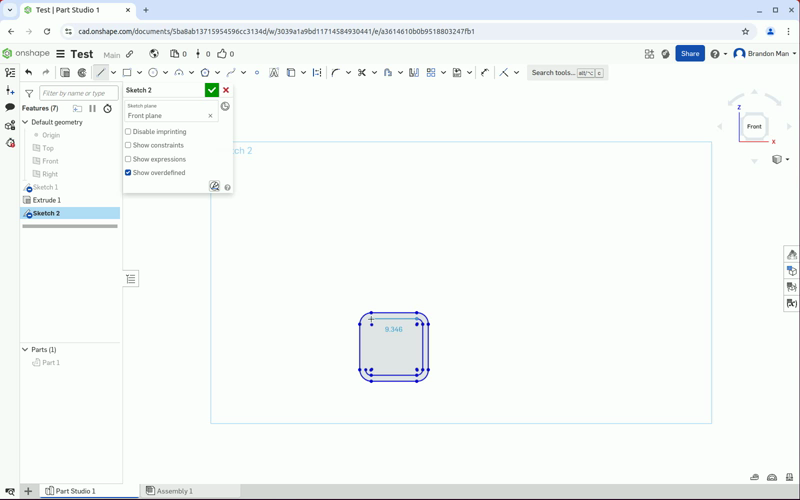
key(esc)
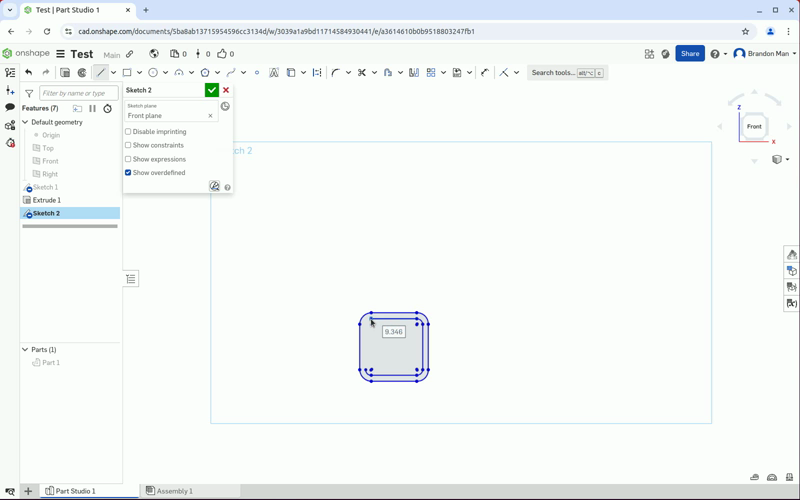
key(a)
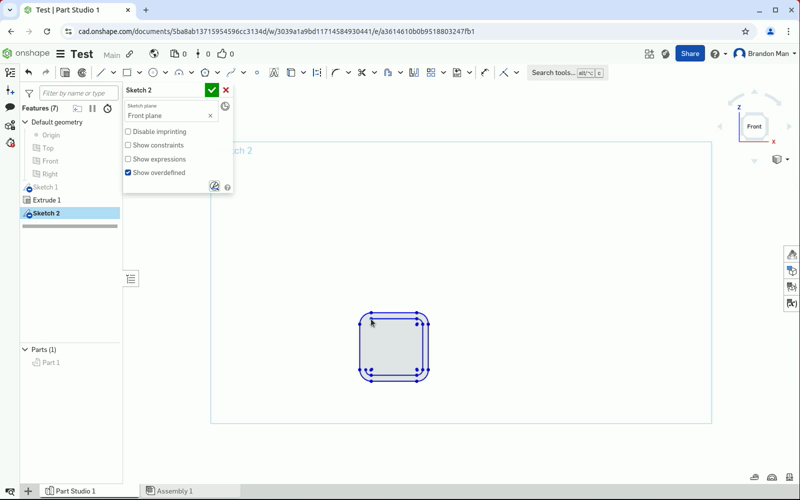
mouse_move(371, 318)
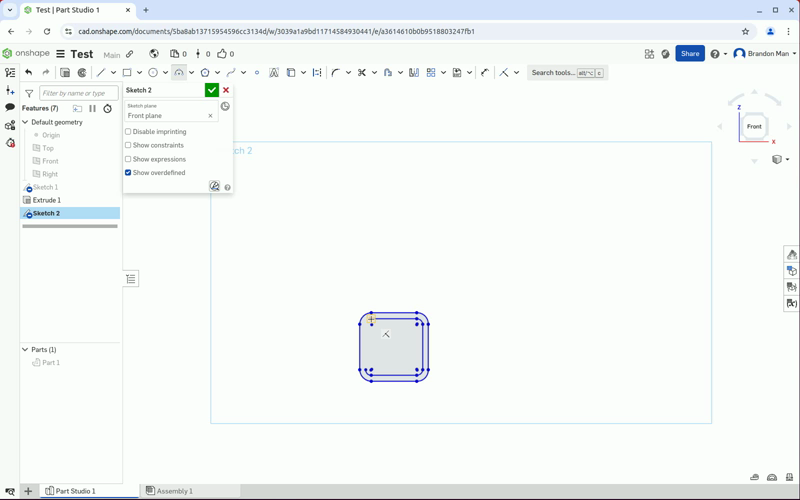
click(371, 318)
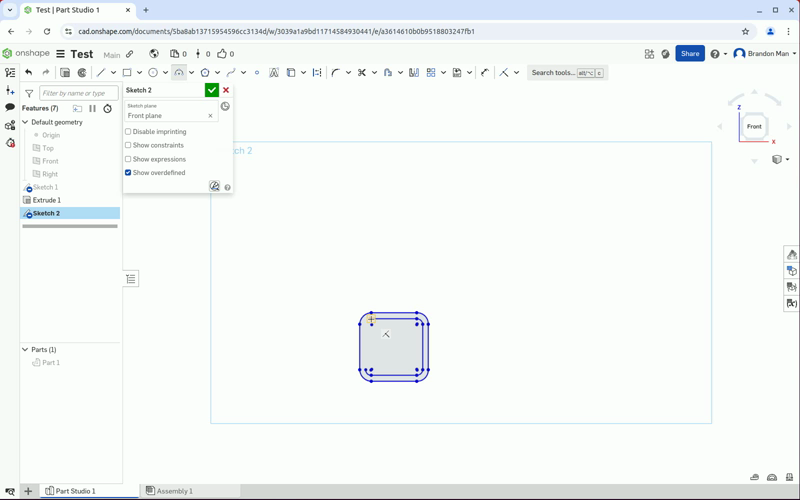
key_down(shift)
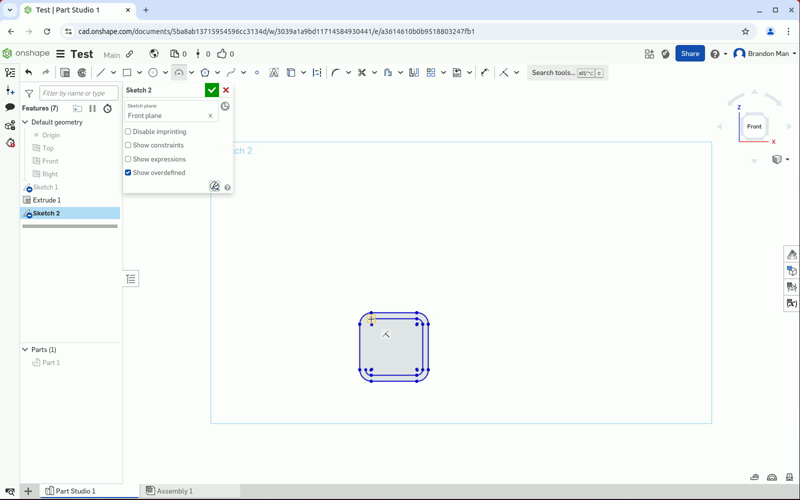
mouse_move(365, 324)
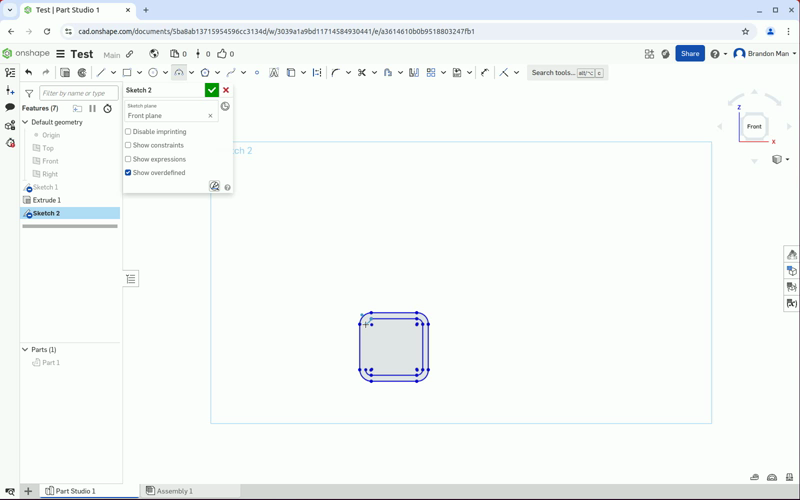
click(365, 324)
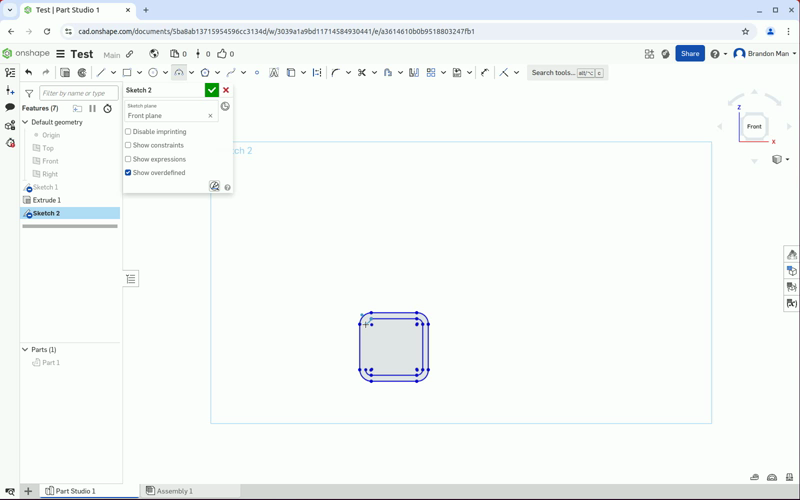
mouse_move(367, 320)
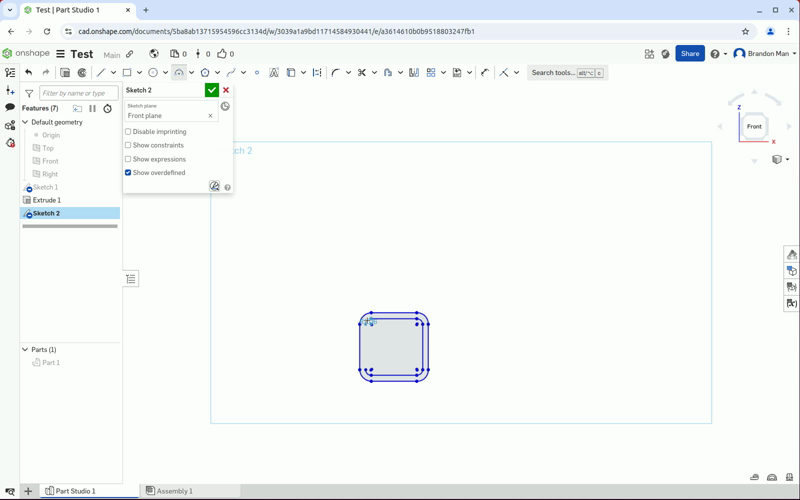
scroll(6)
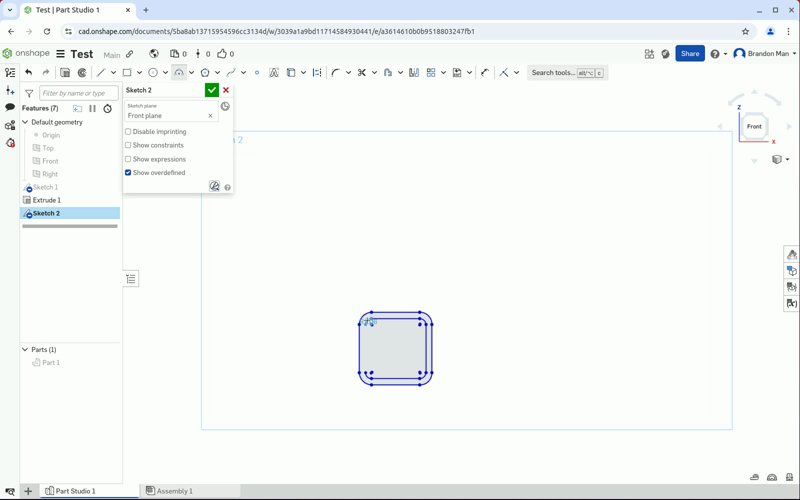
scroll(6)
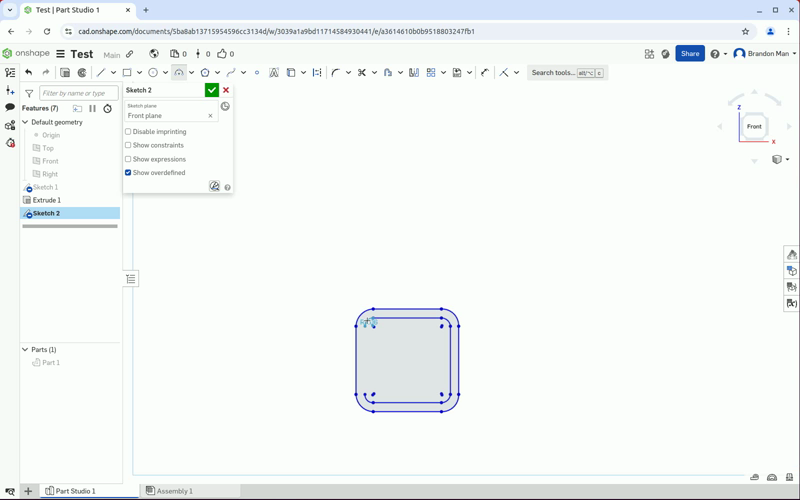
scroll(6)
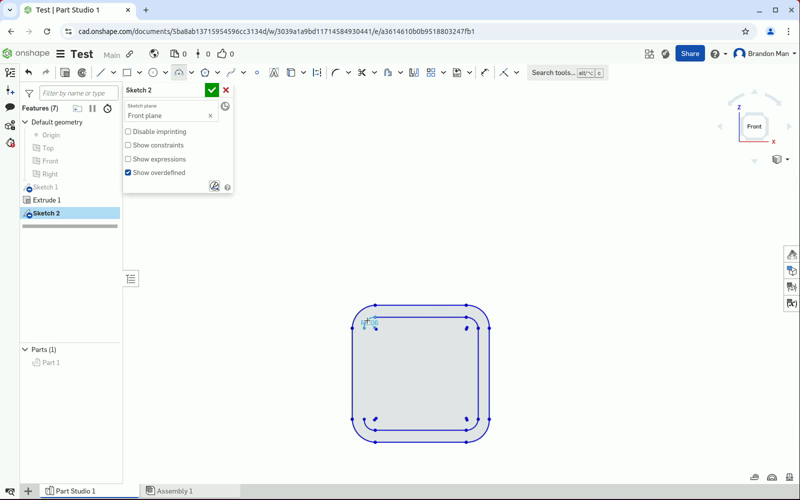
scroll(6)
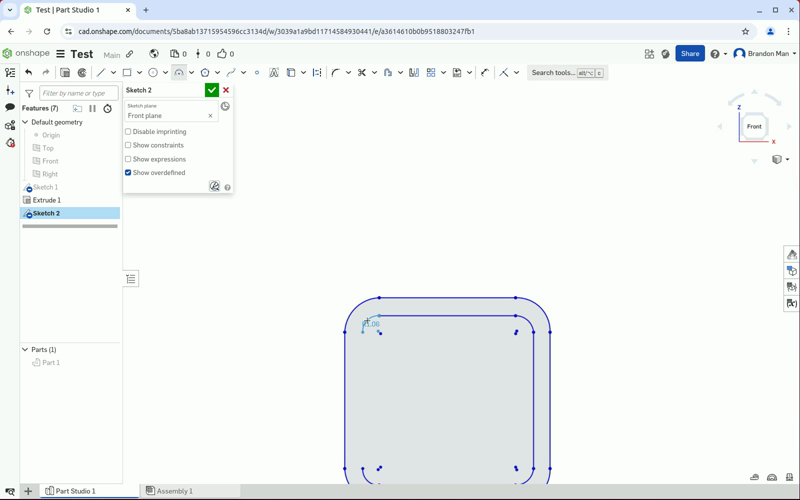
scroll(6)
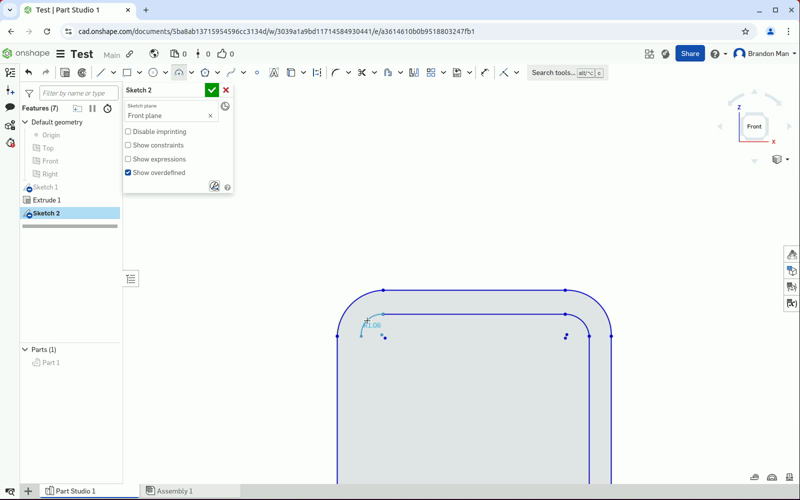
scroll(6)
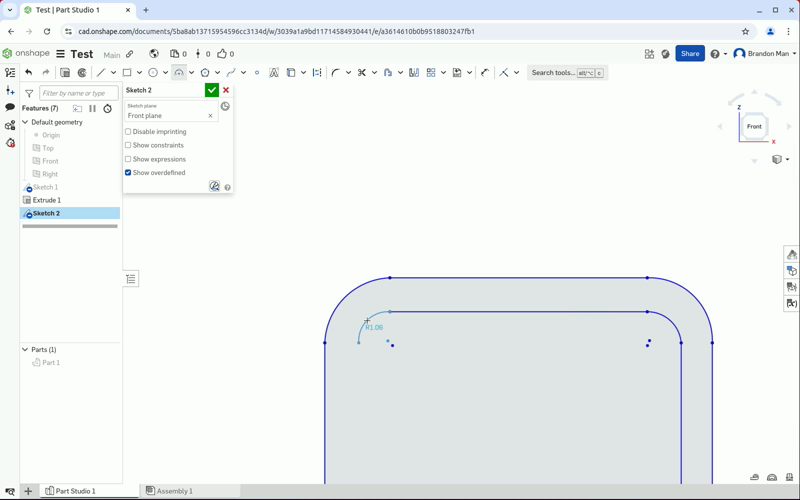
scroll(6)
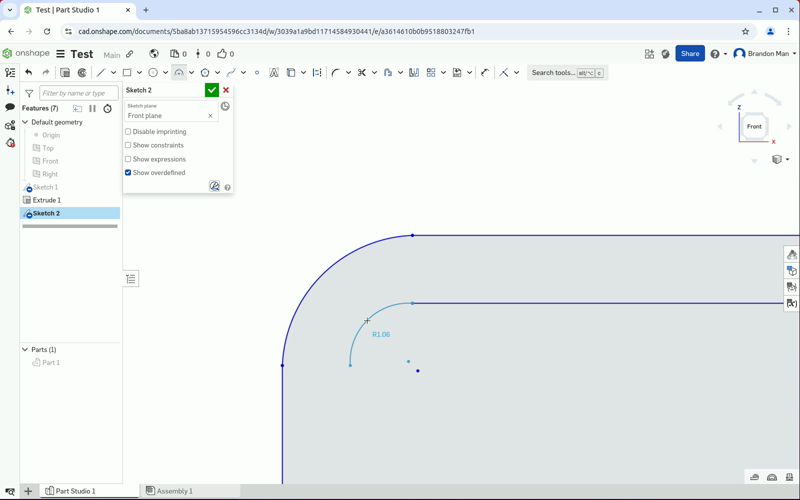
click(367, 320)
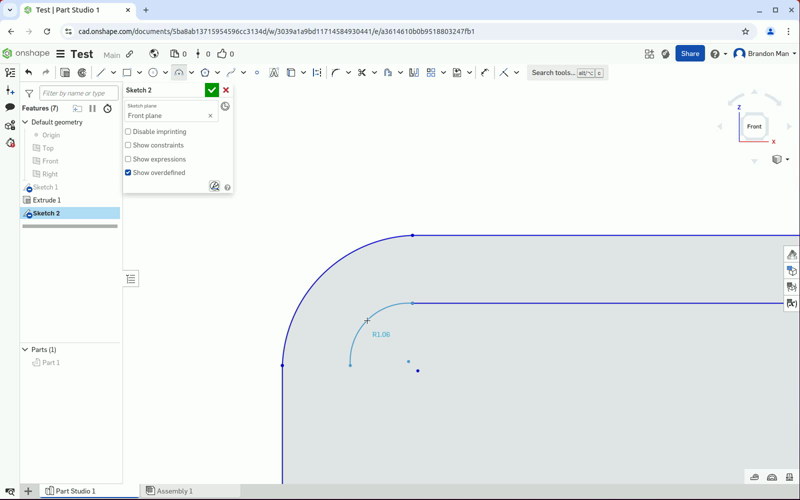
scroll(-6)
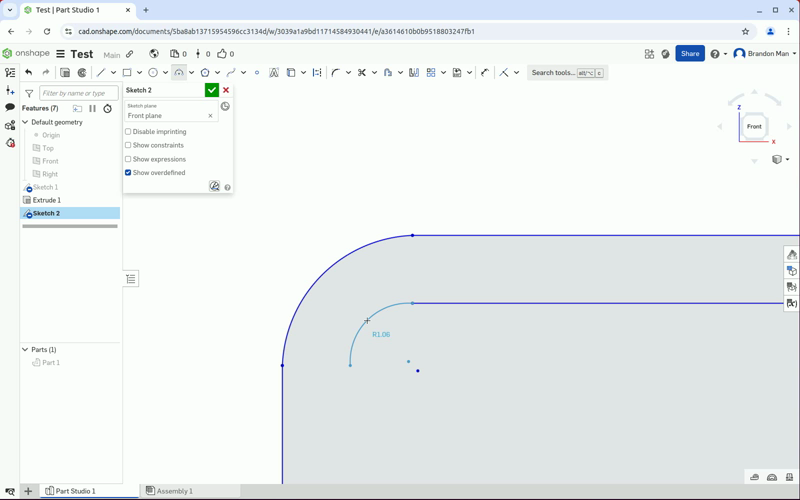
scroll(-6)
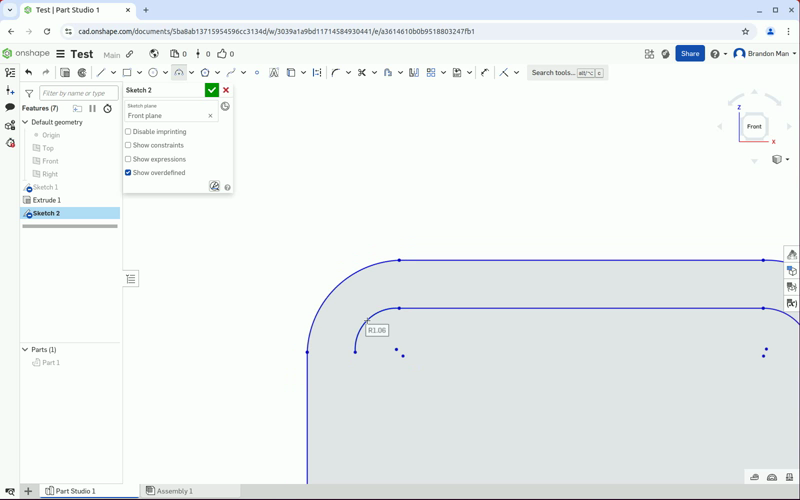
scroll(-6)
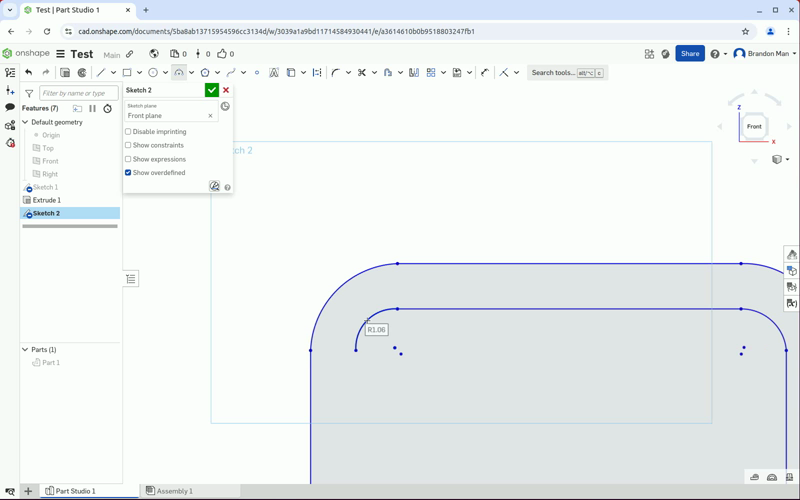
scroll(-6)
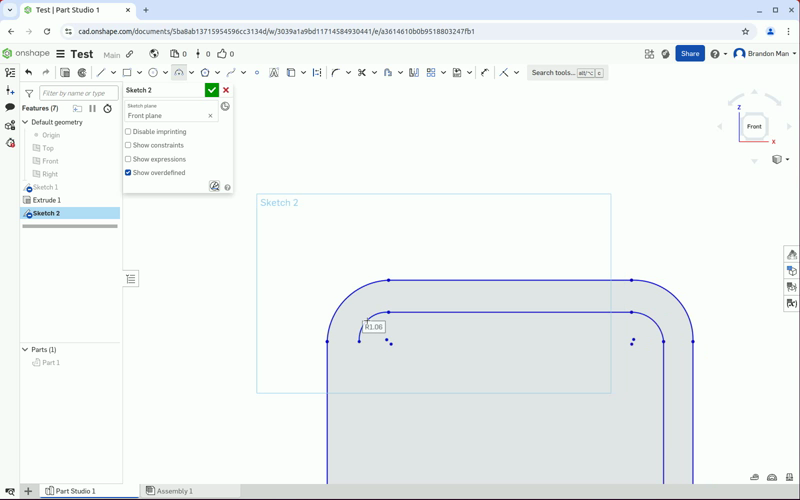
scroll(-6)
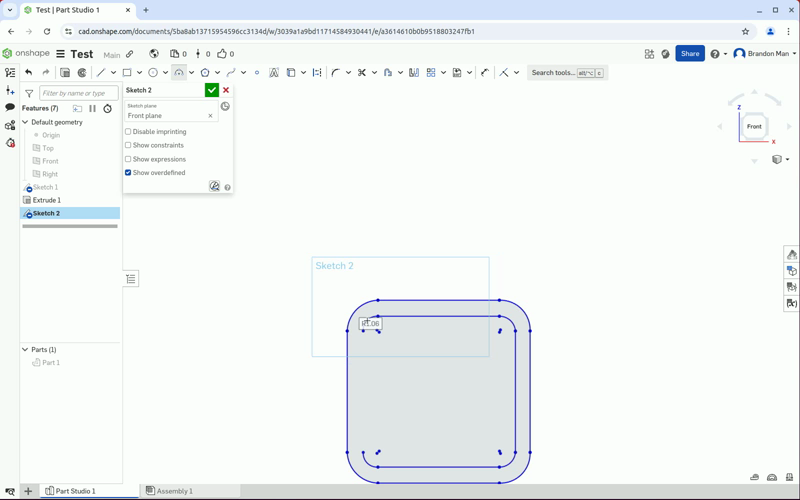
scroll(-6)
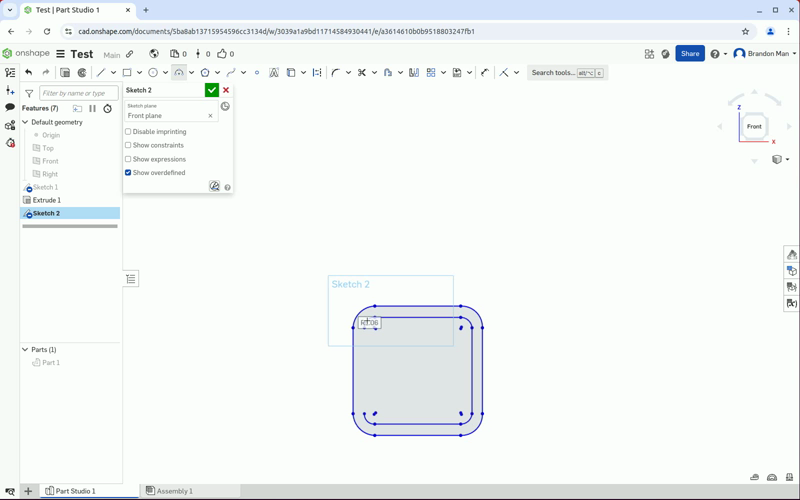
scroll(-6)
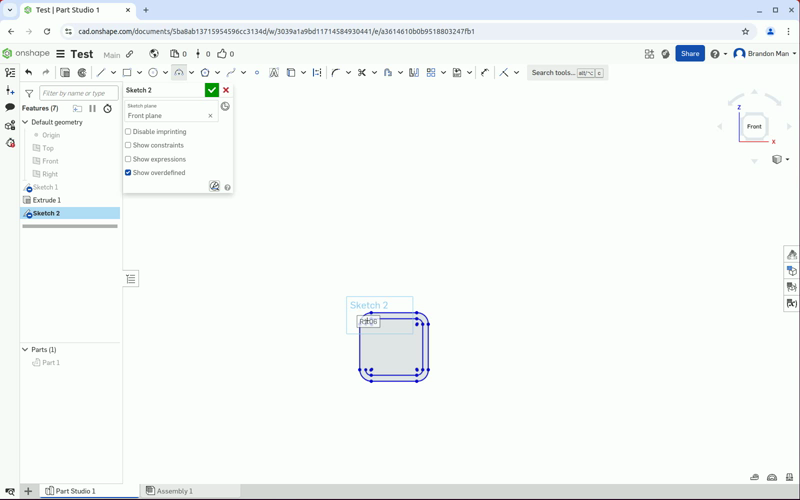
key_up(shift)
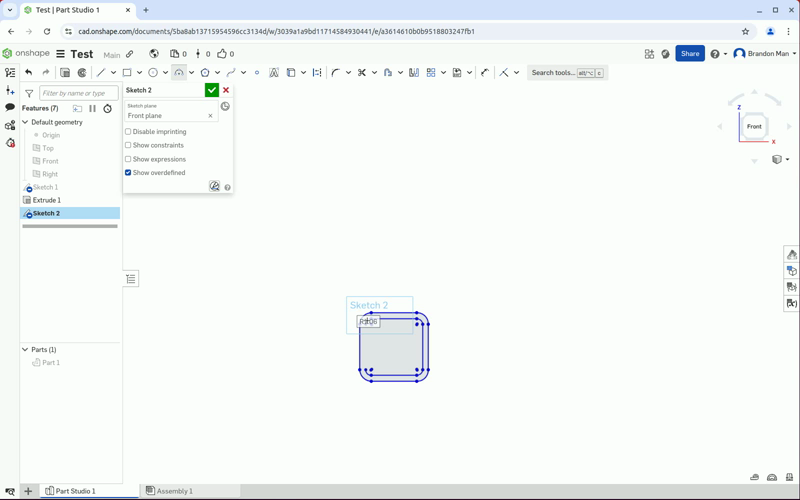
key(esc)
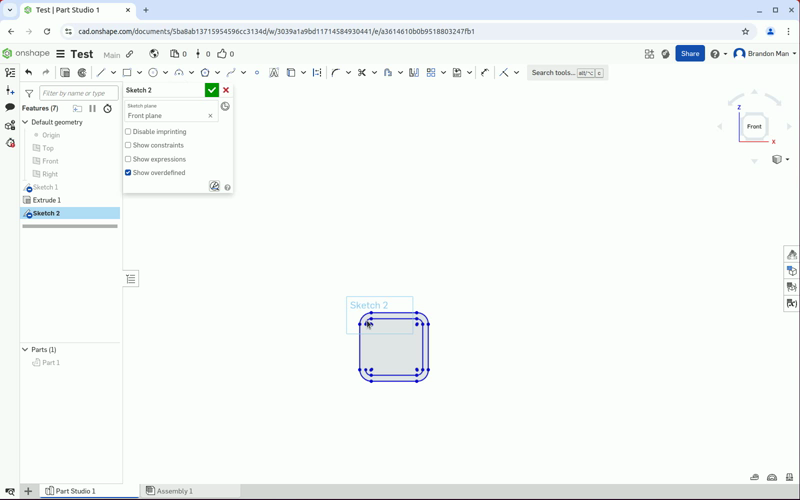
key(l)
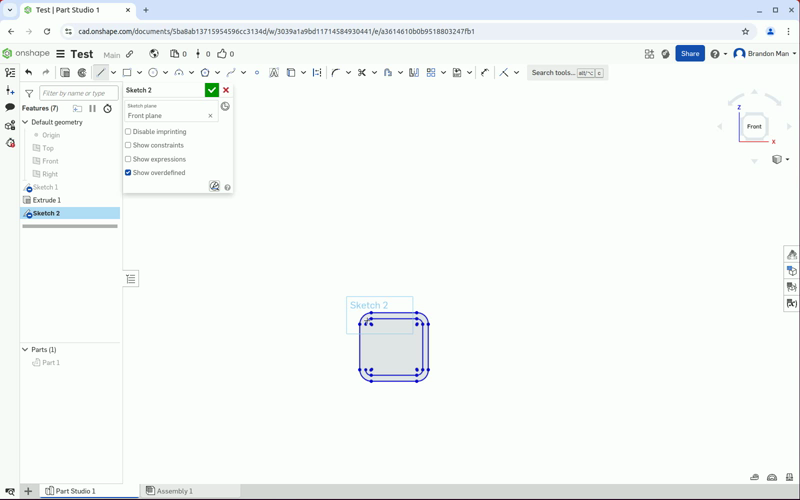
mouse_move(365, 324)
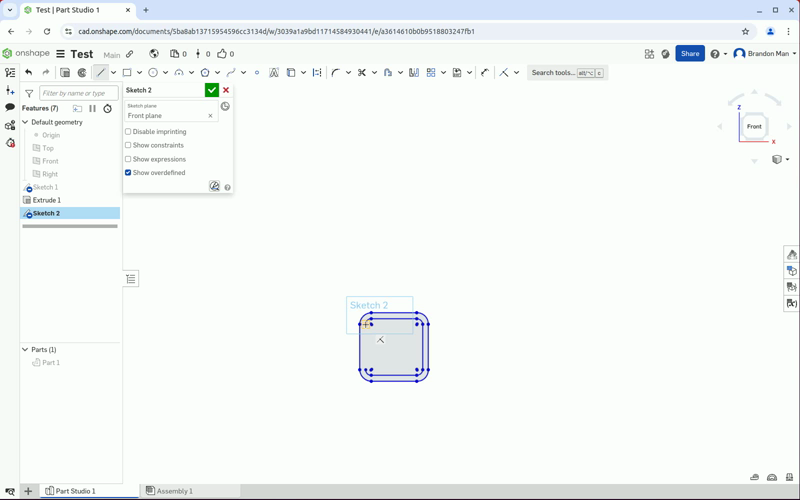
click(365, 324)
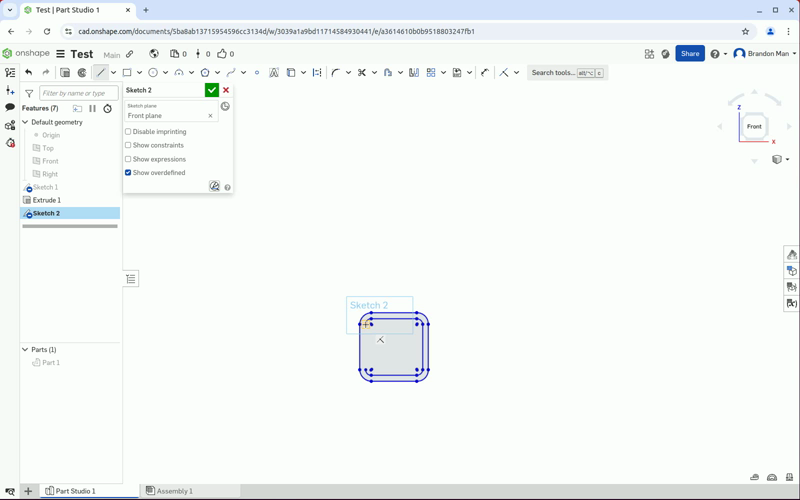
mouse_move(395, 324)
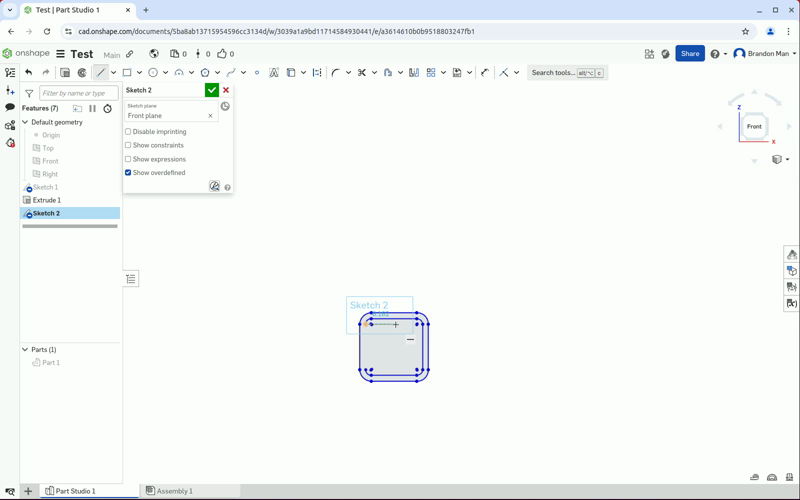
key_down(shift)
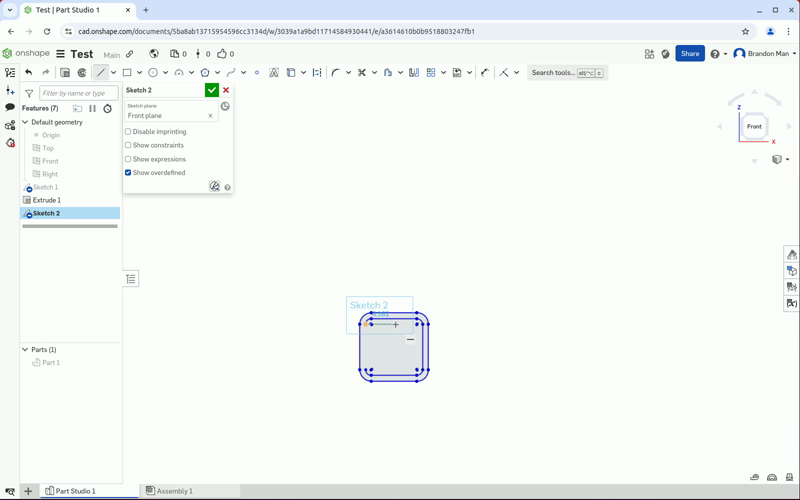
mouse_move(365, 369)
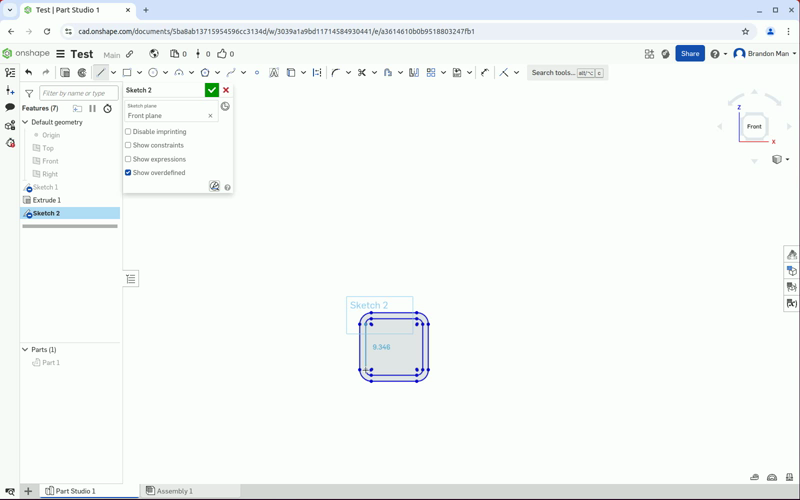
key_up(shift)
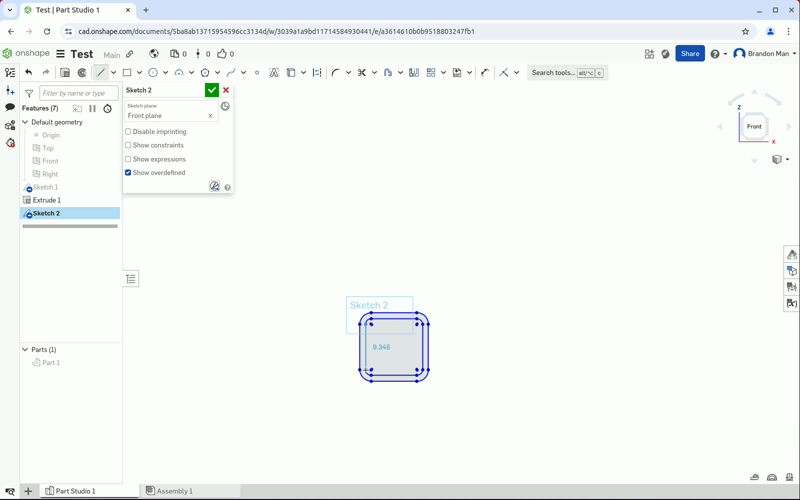
click(365, 369)
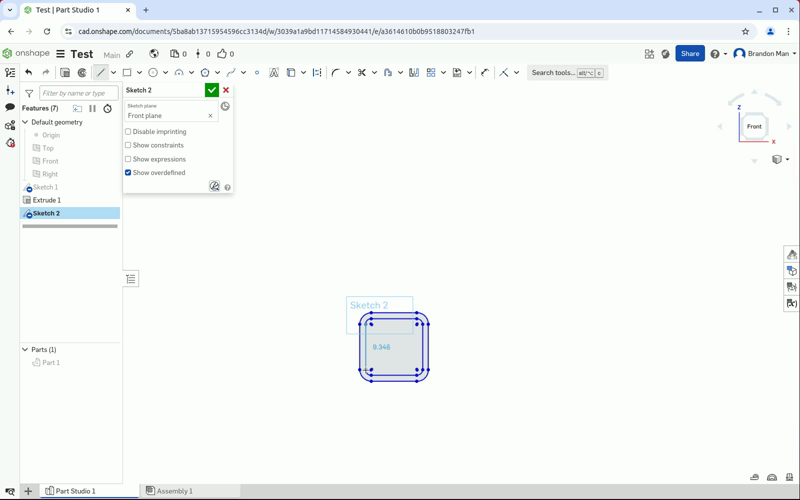
key(esc)
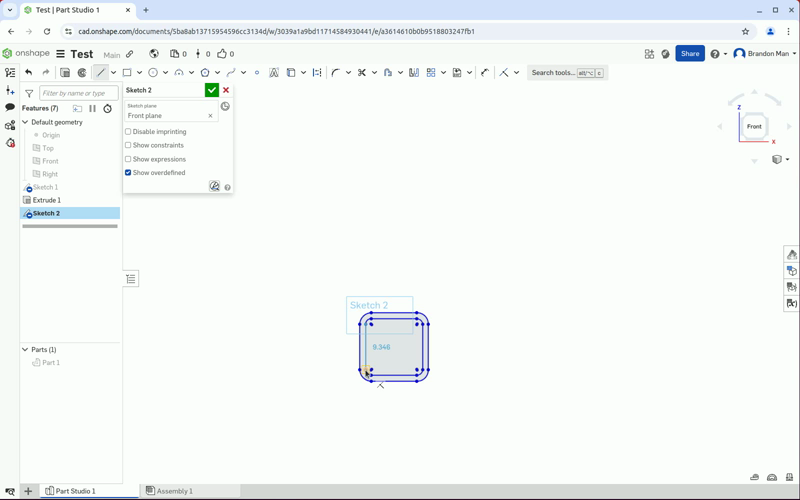
mouse_move(426, 369)
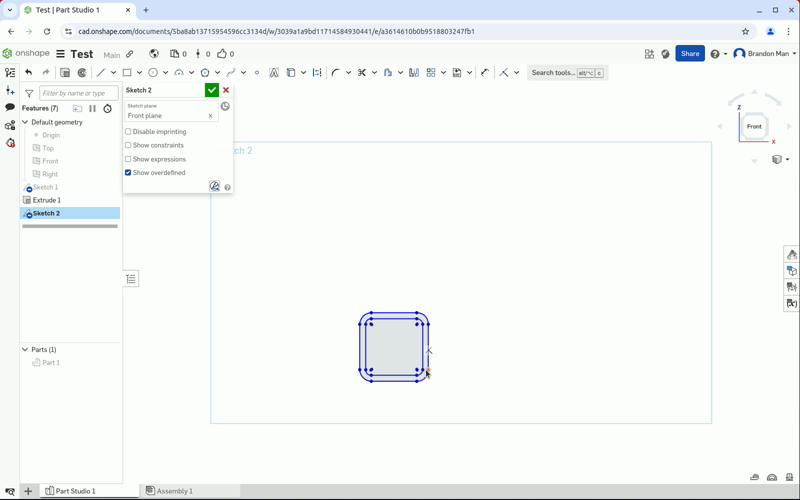
scroll(6)
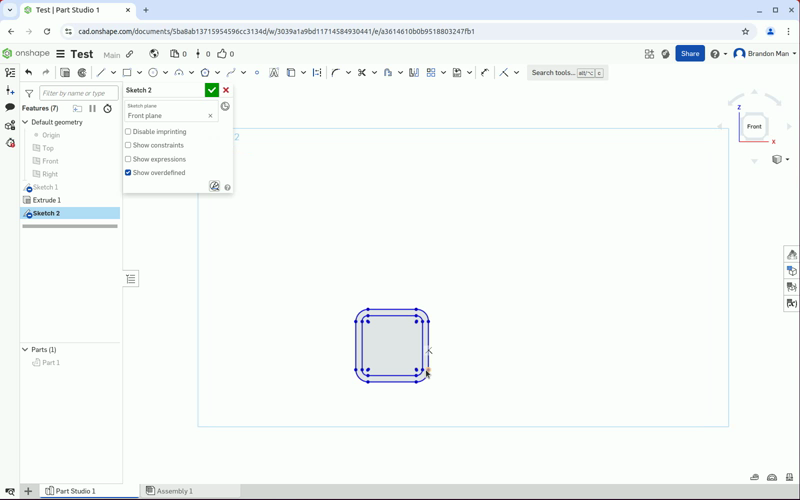
scroll(6)
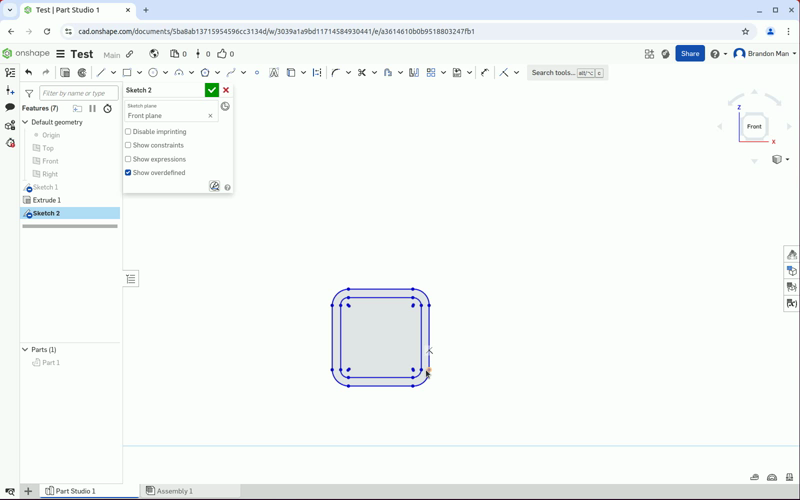
scroll(6)
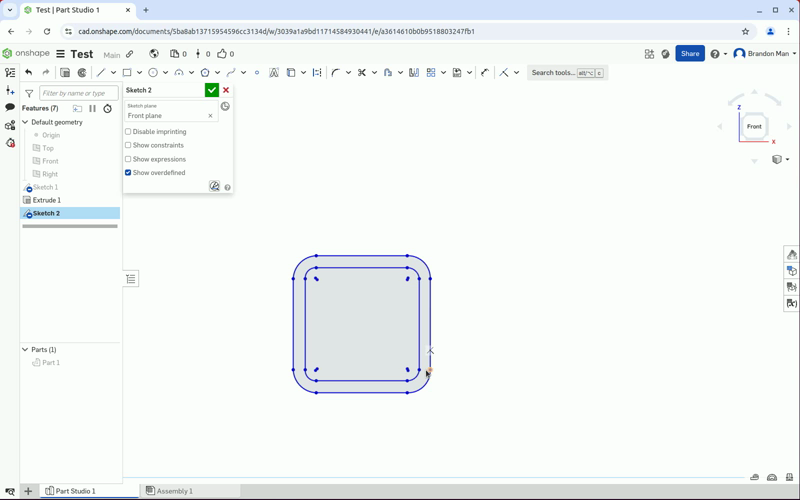
scroll(6)
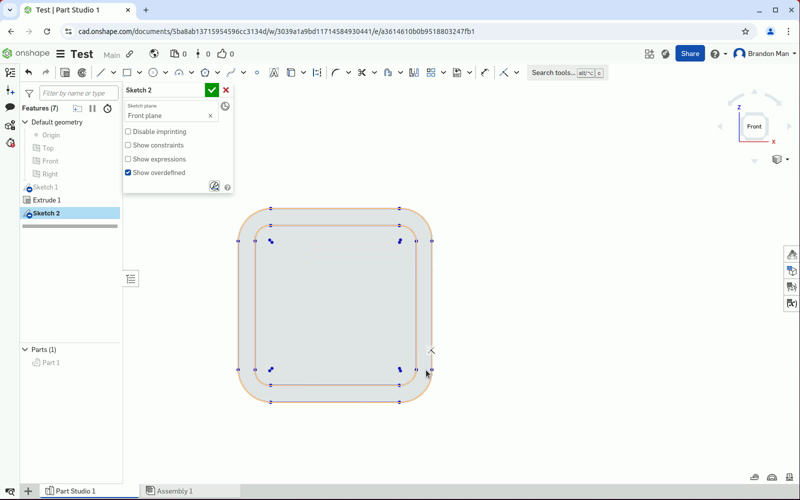
scroll(6)
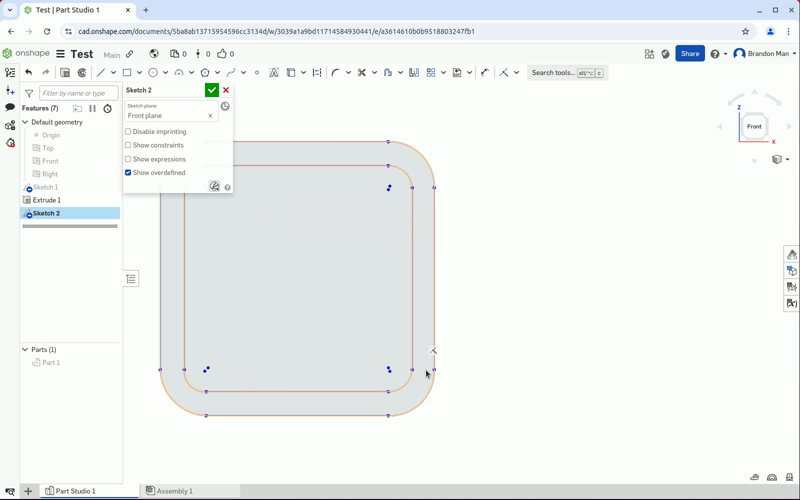
scroll(6)
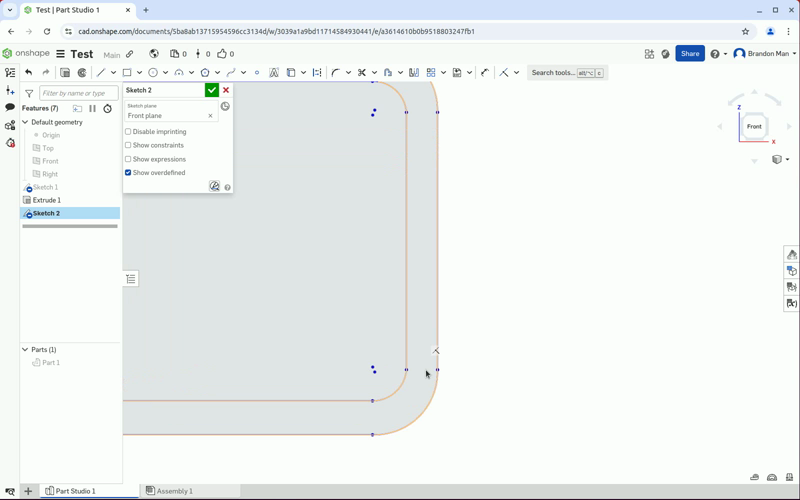
scroll(6)
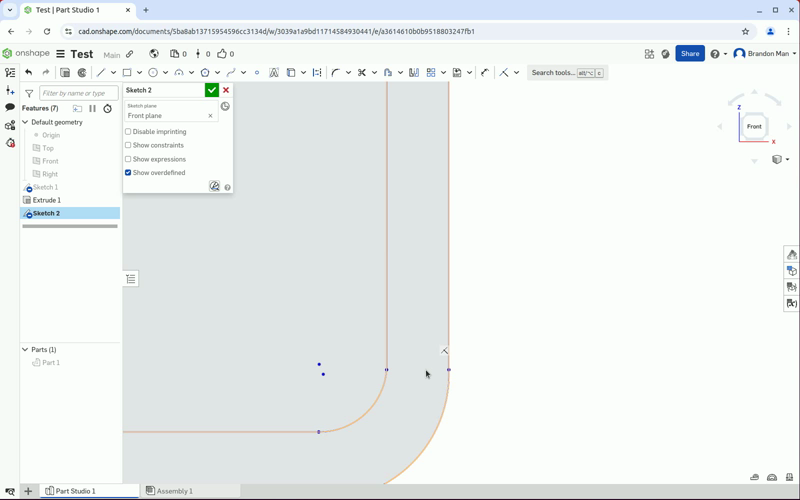
click(426, 369)
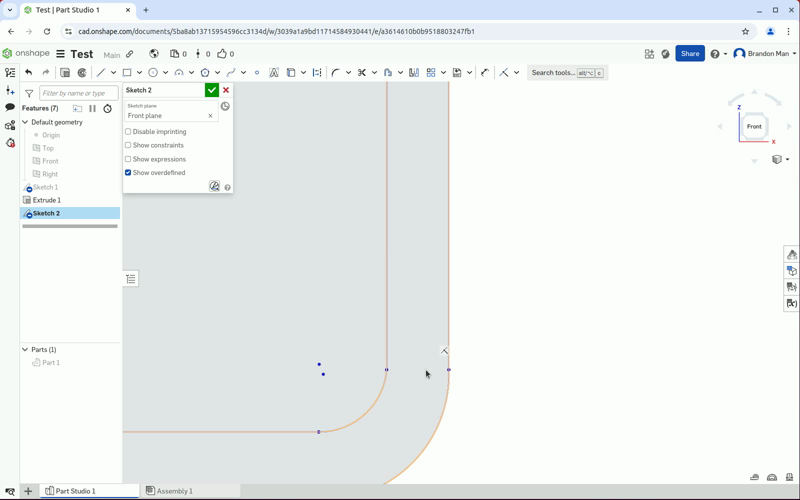
scroll(-6)
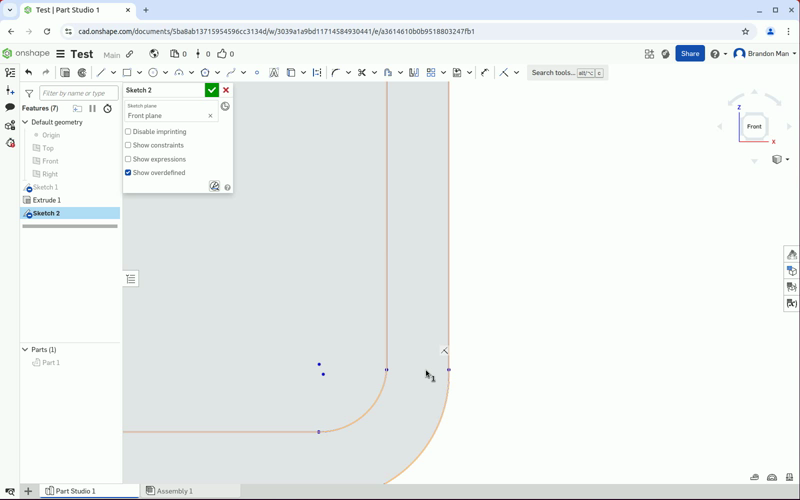
scroll(-6)
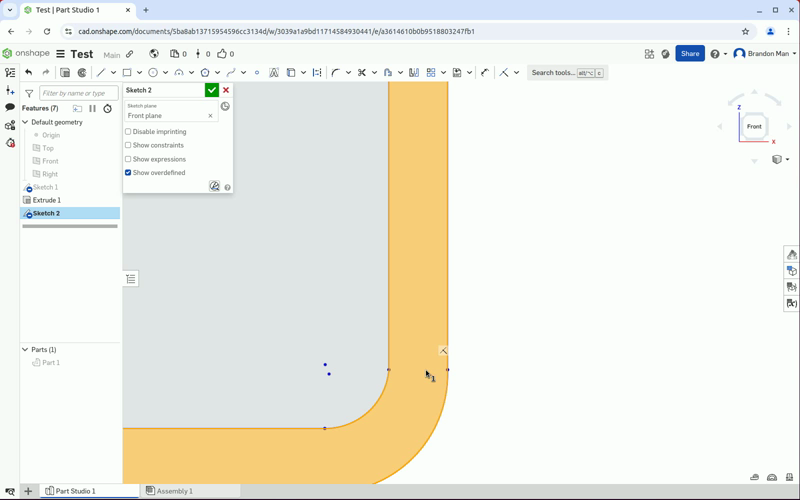
scroll(-6)
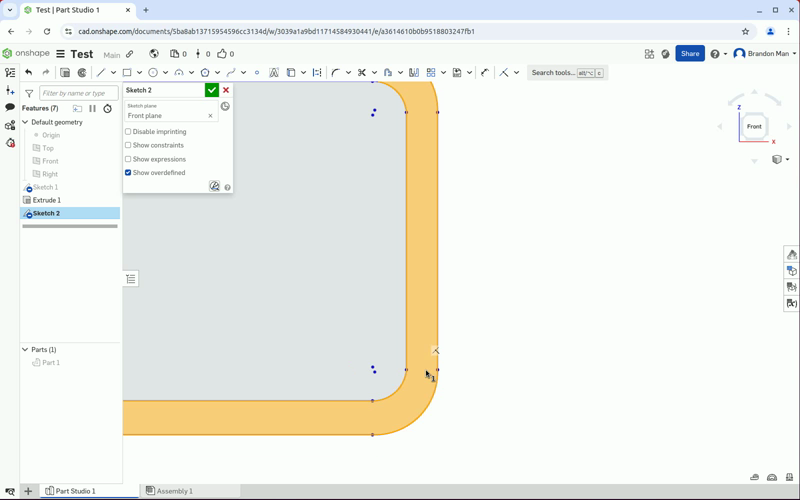
scroll(-6)
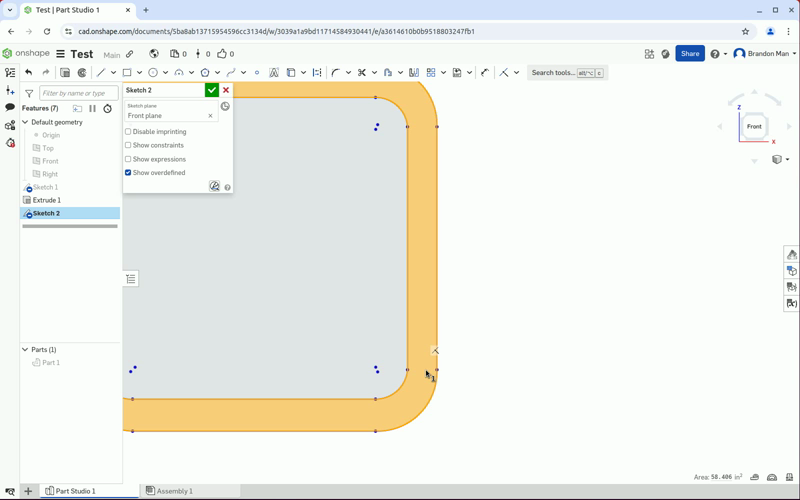
scroll(-6)
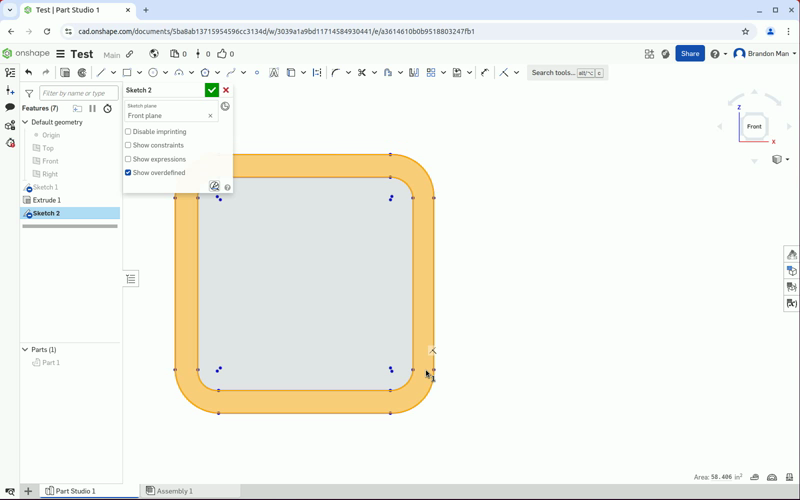
scroll(-6)
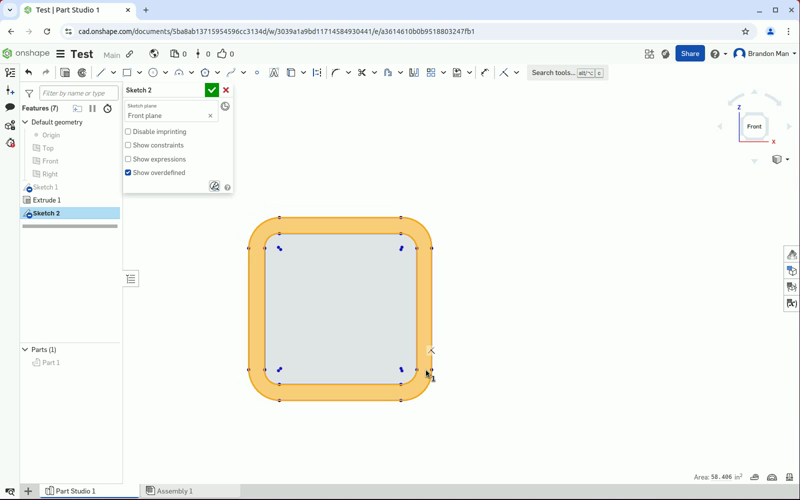
scroll(-6)
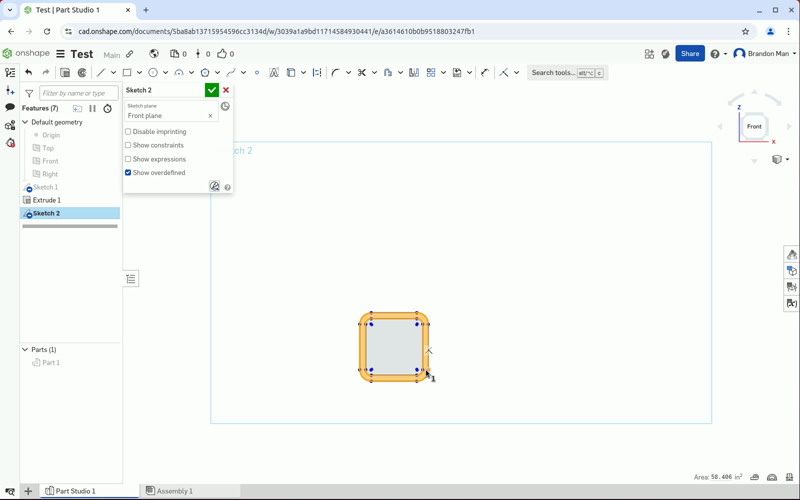
mouse_move(73, 352)
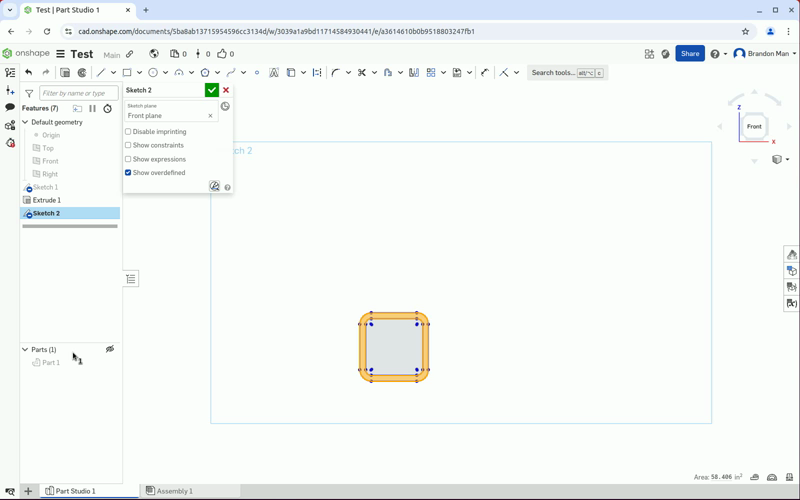
key(shift+y)
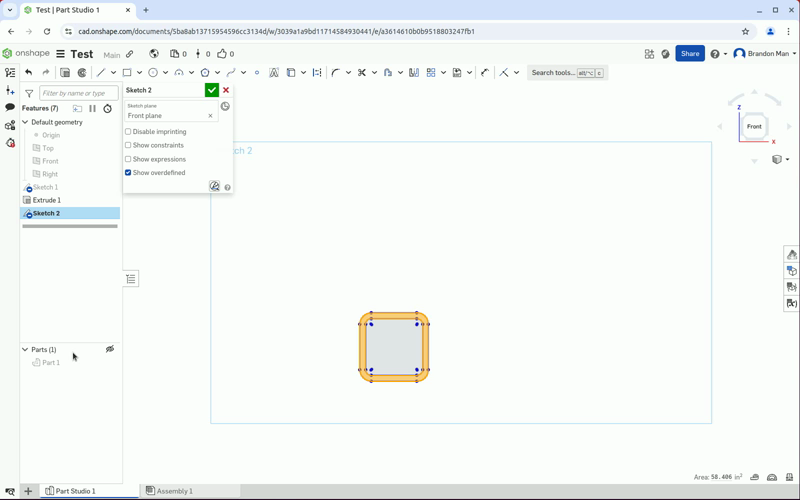
key(shift+e)
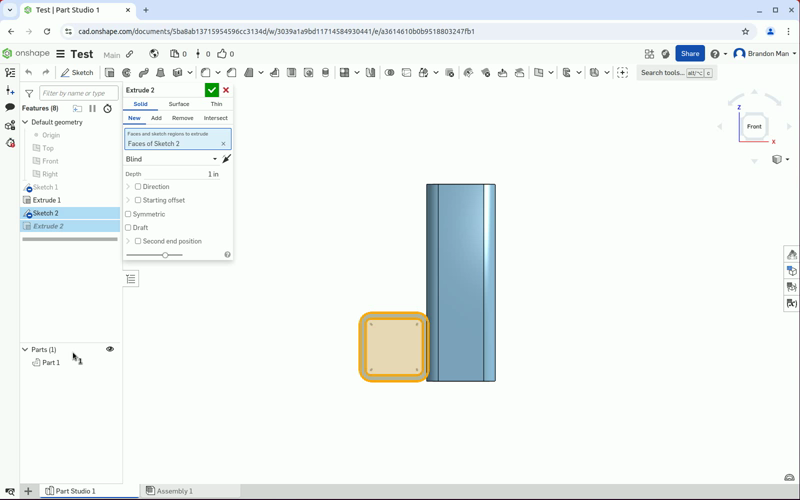
mouse_move(143, 106)
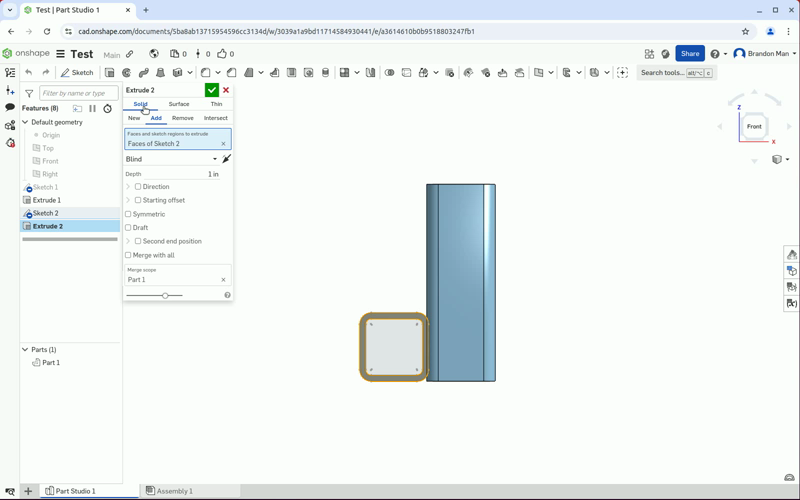
click(143, 106)
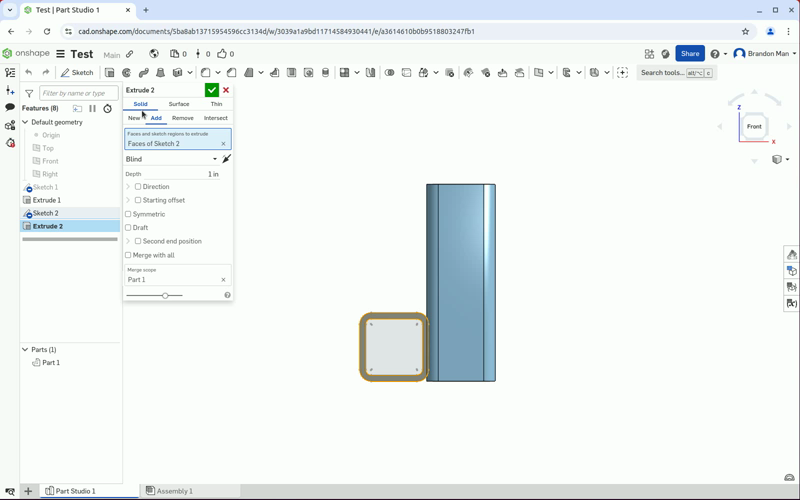
mouse_move(137, 120)
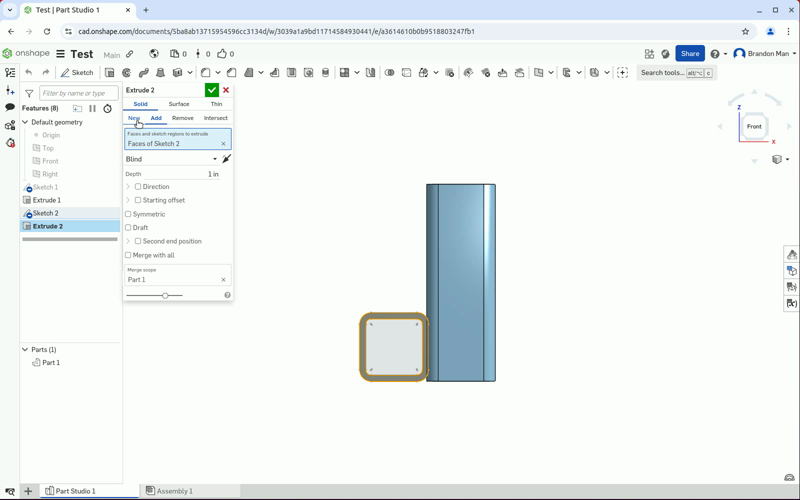
click(137, 120)
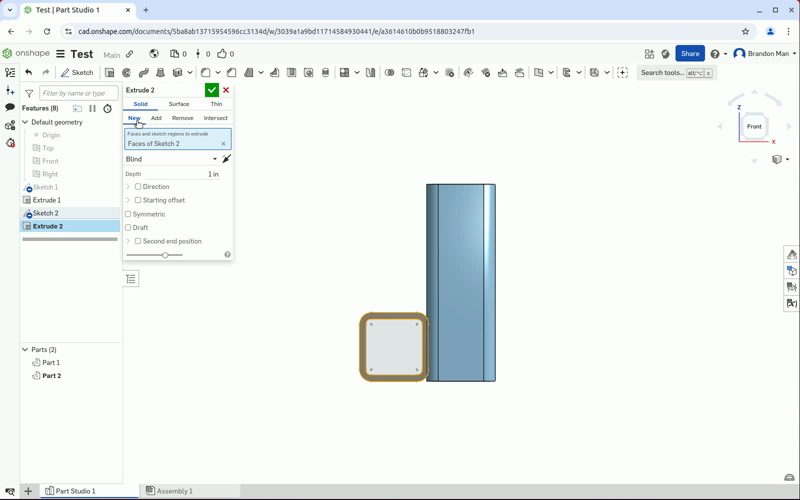
key(tab, 4)
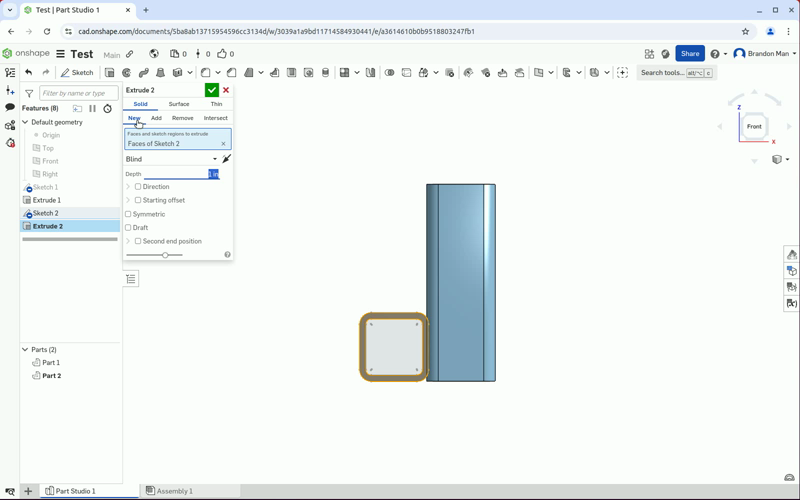
text(46.216)
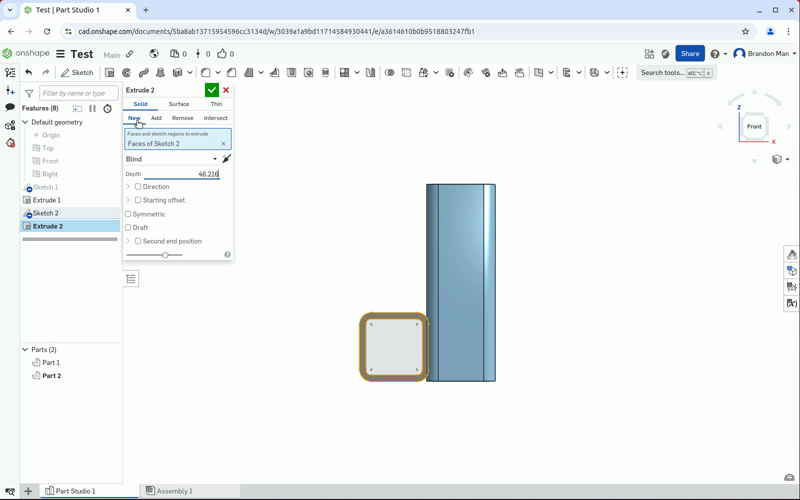
key(tab, 3)
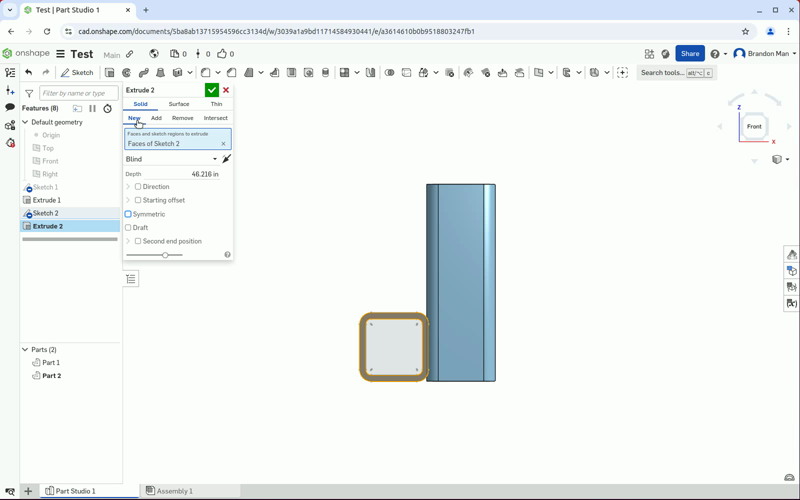
key(space)
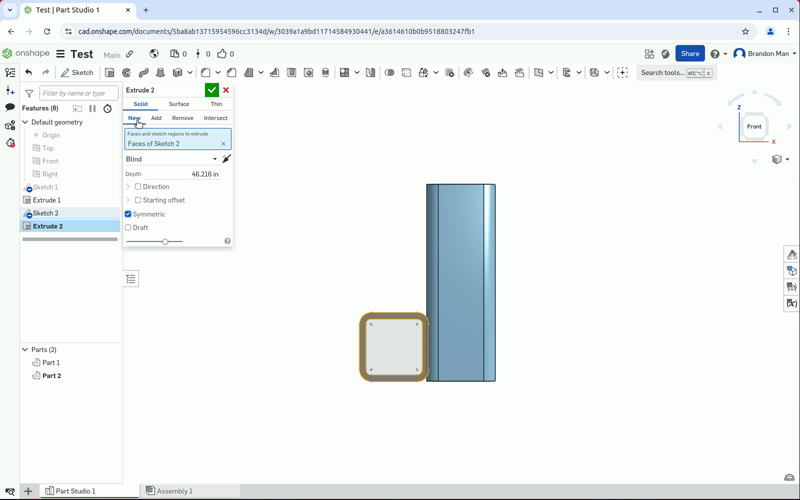
key(enter)
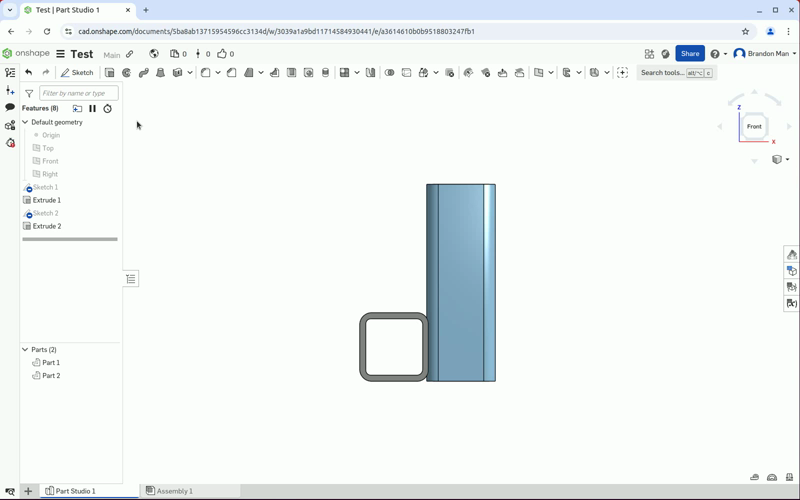
key(shift+h)
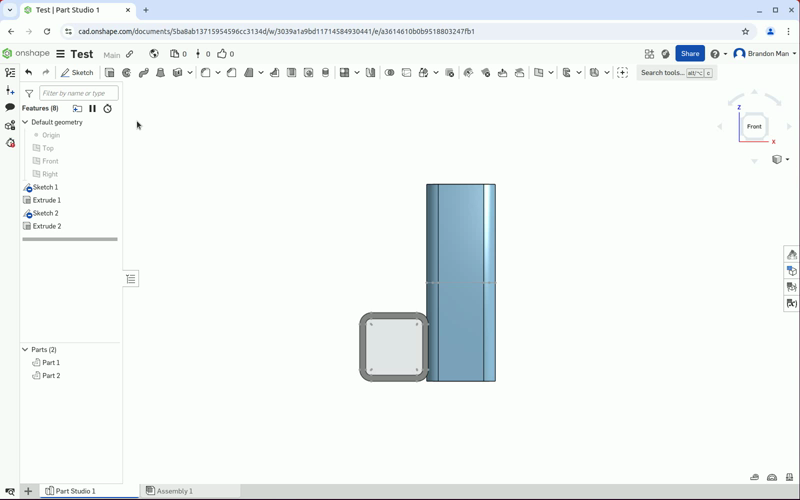
key(shift+h)
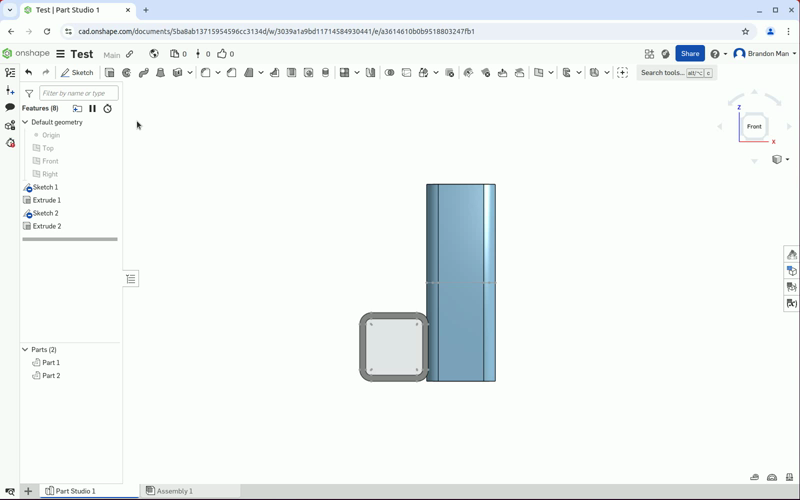
key(shift+7)
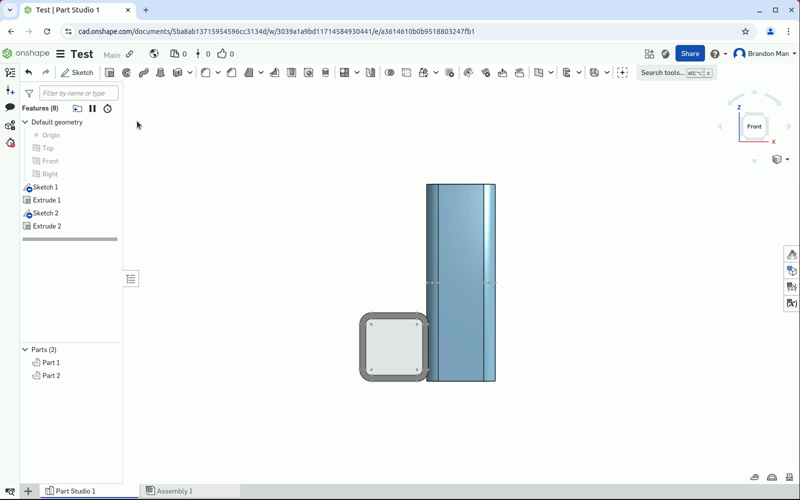
key(left, 2)
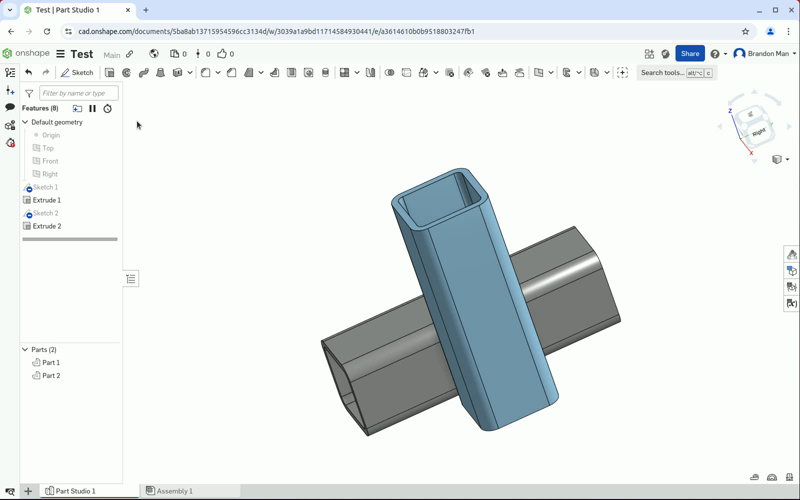
key(down, 2)
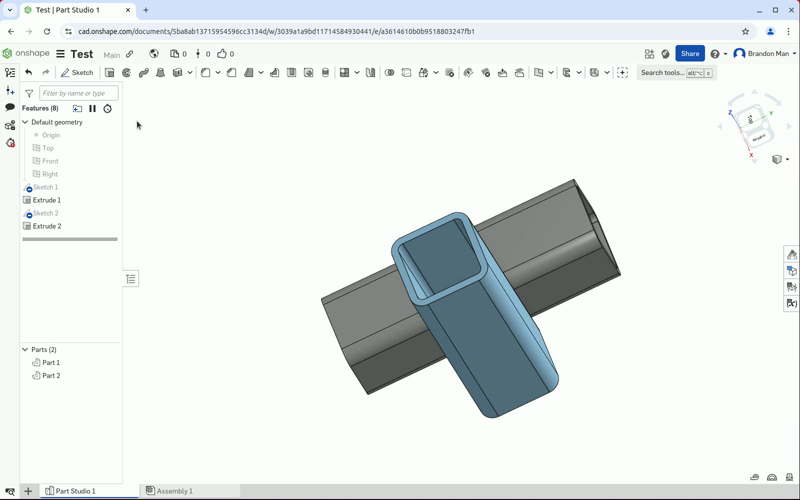
key(up, 2)
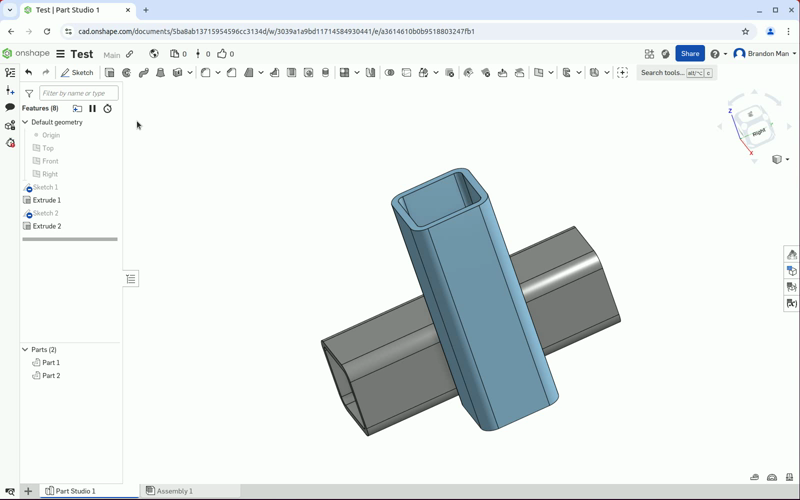
key(right, 2)
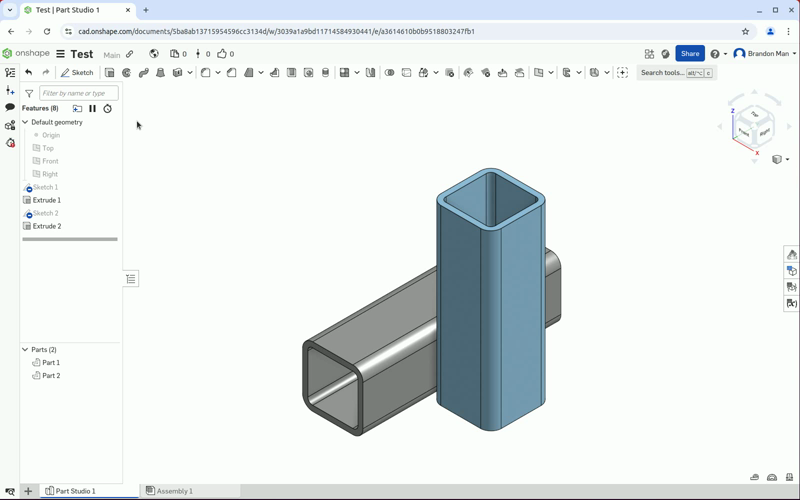
mouse_move(73, 189)
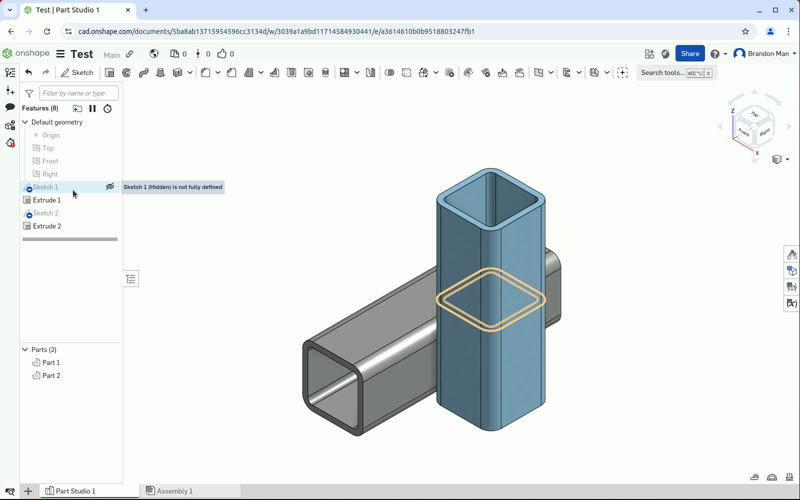
click(73, 189)